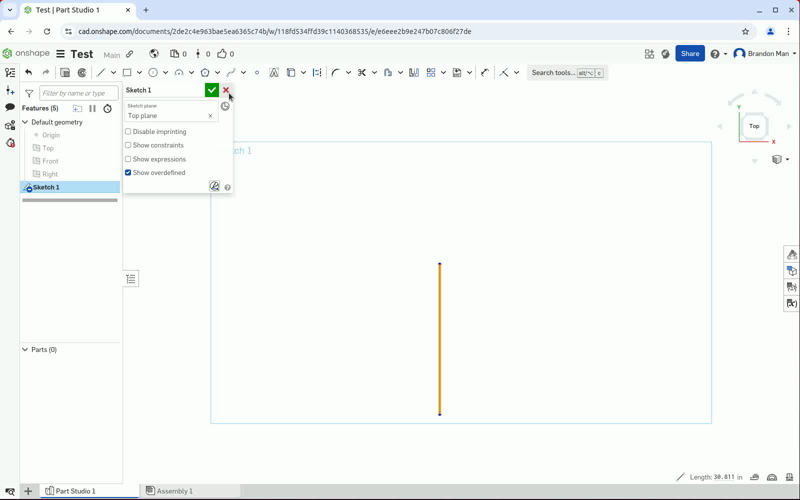
key(shift+h)
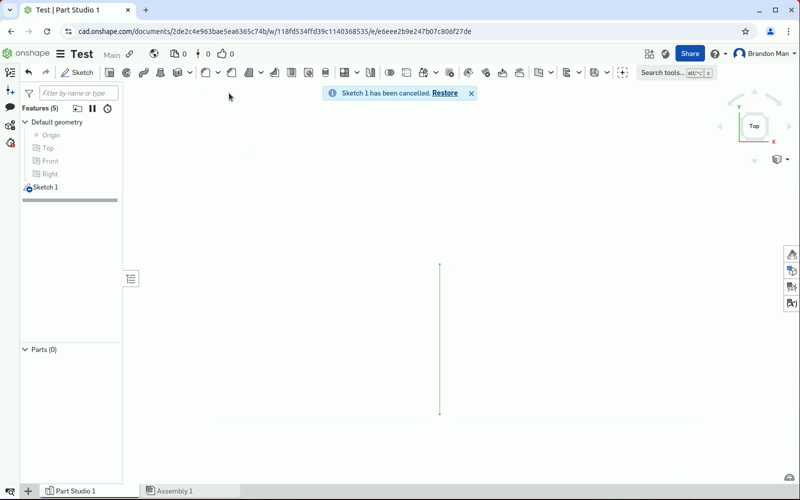
key(shift+s)
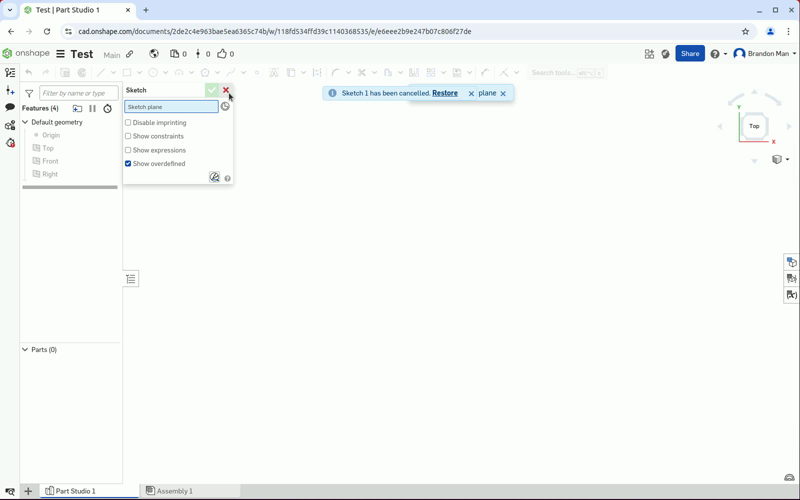
mouse_move(73, 150)
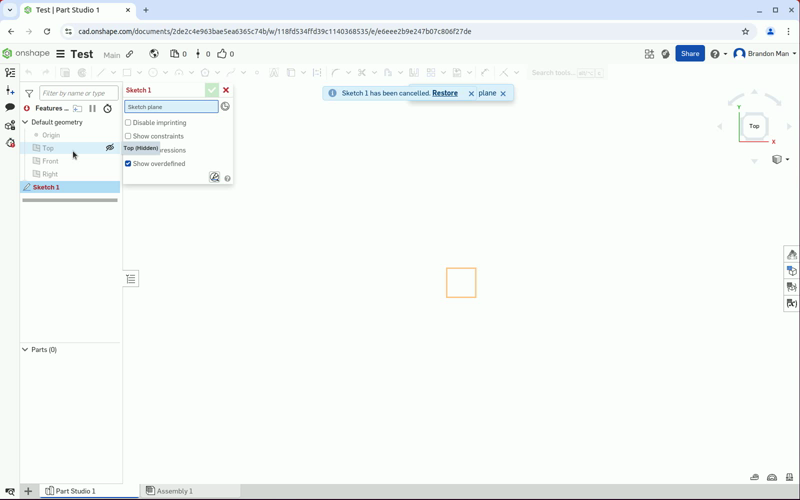
click(73, 150)
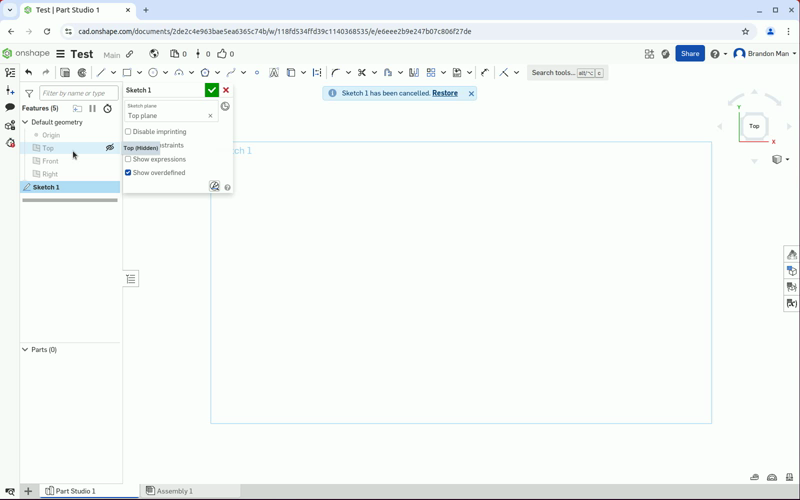
mouse_move(73, 352)
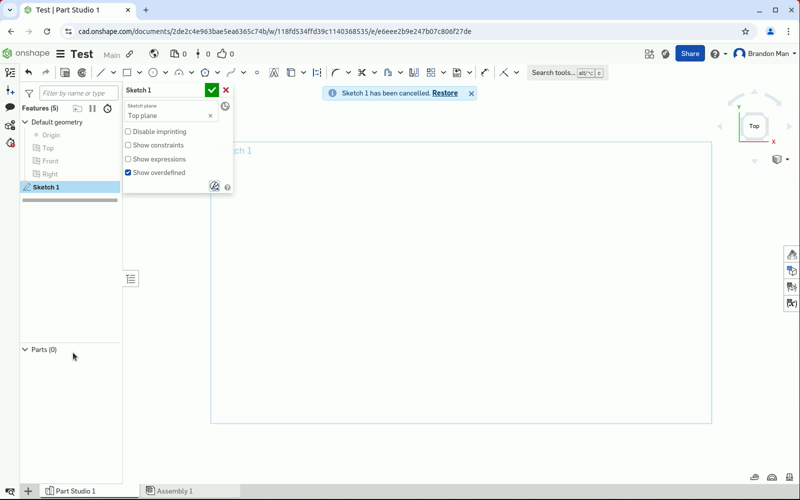
key(y)
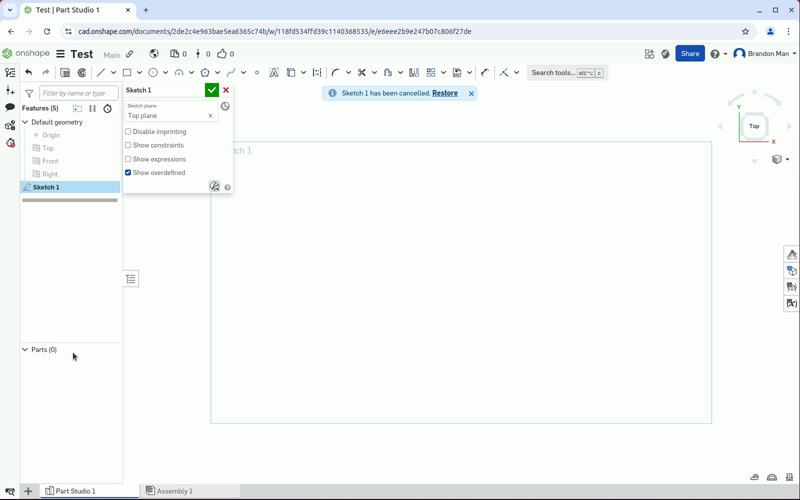
key(l)
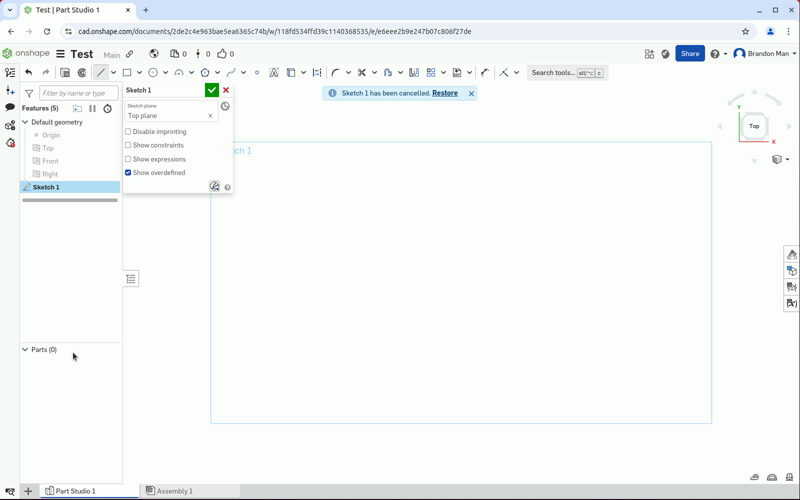
key_down(shift)
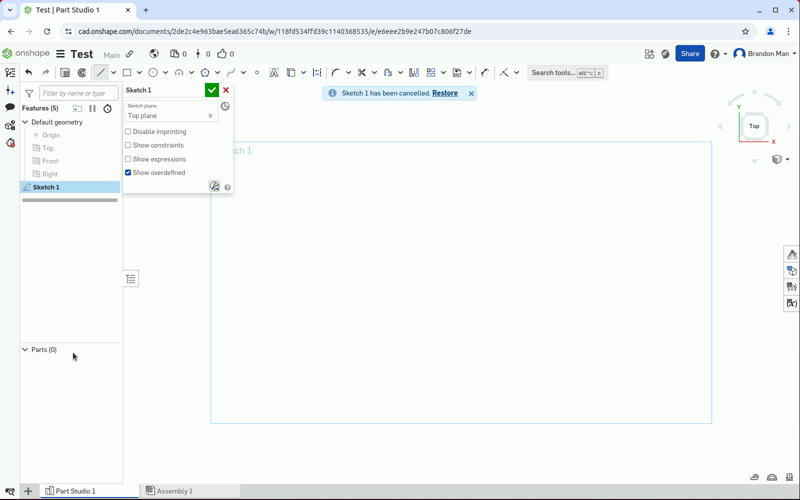
mouse_move(427, 282)
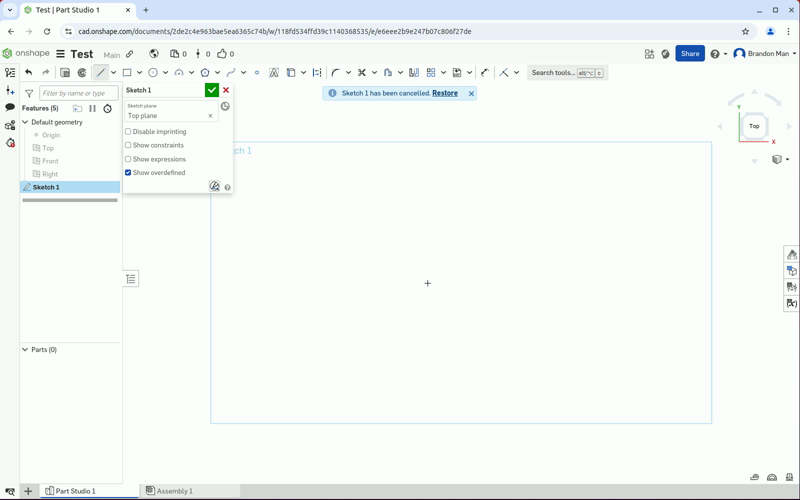
click(427, 282)
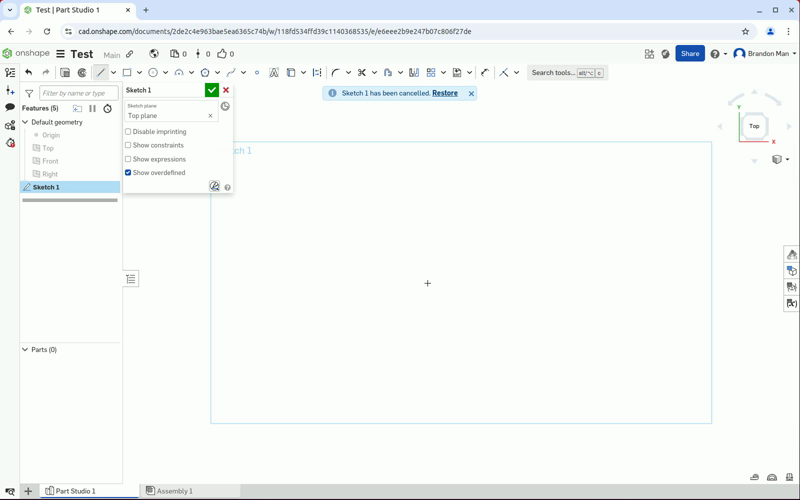
key_up(shift)
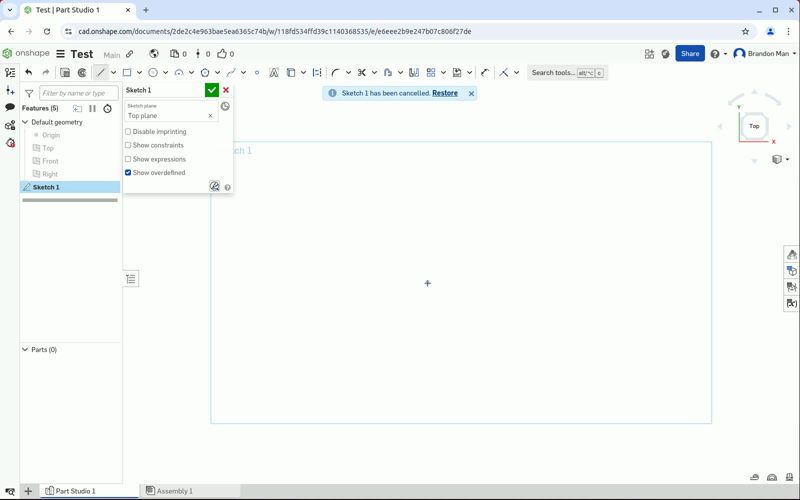
key_down(shift)
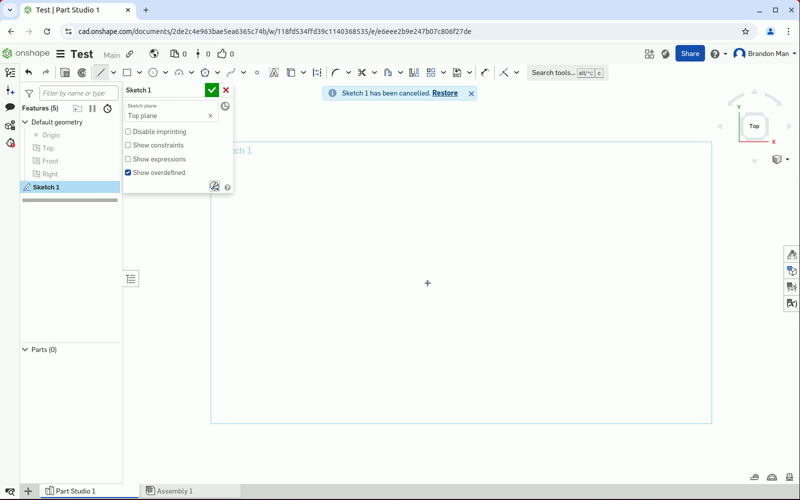
mouse_move(457, 282)
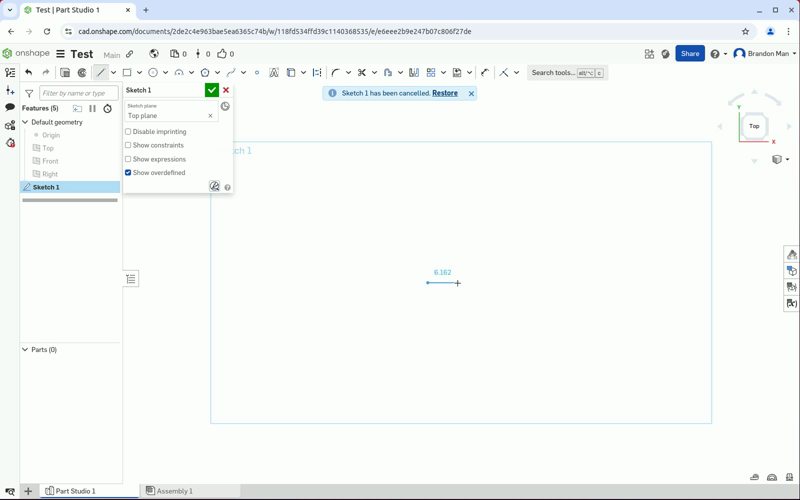
mouse_move(444, 310)
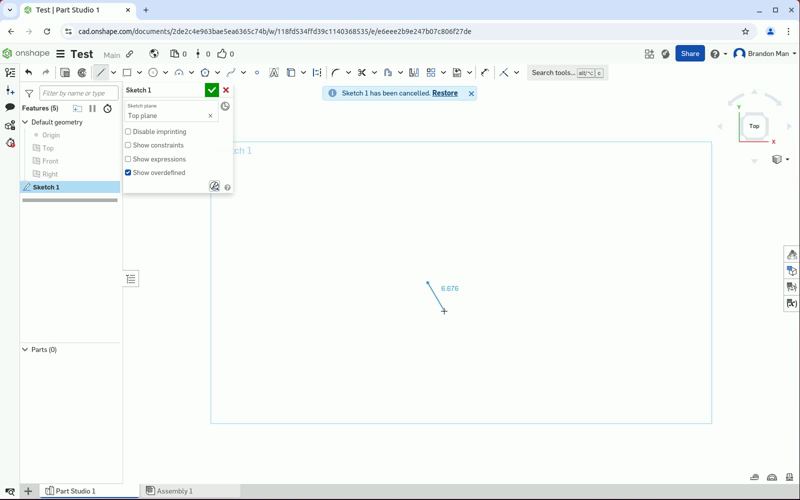
click(444, 310)
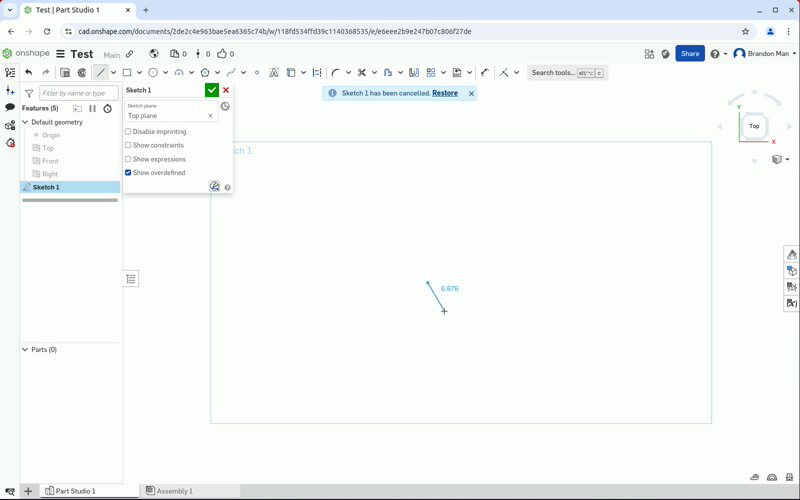
key_up(shift)
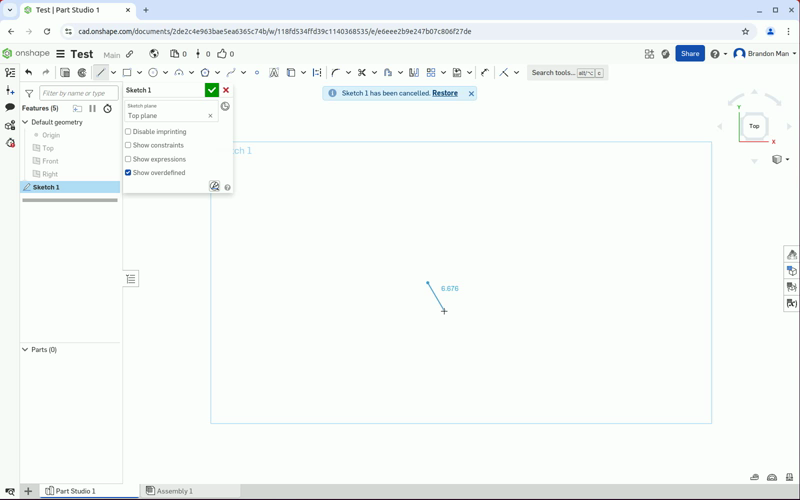
key_down(shift)
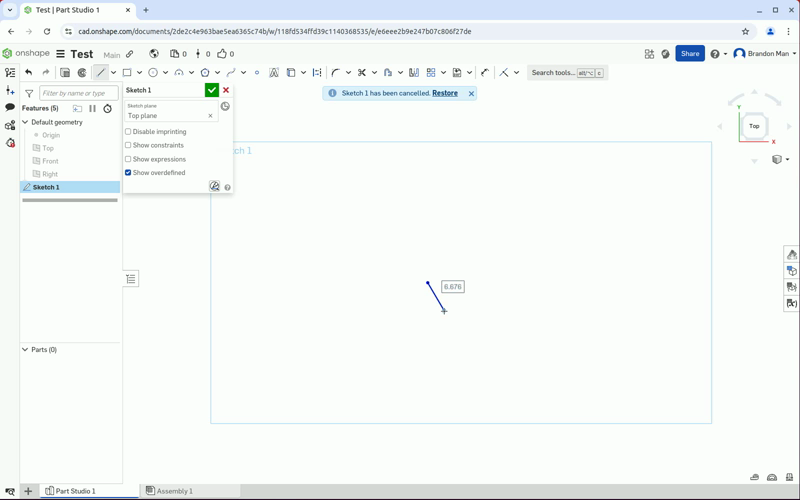
mouse_move(474, 310)
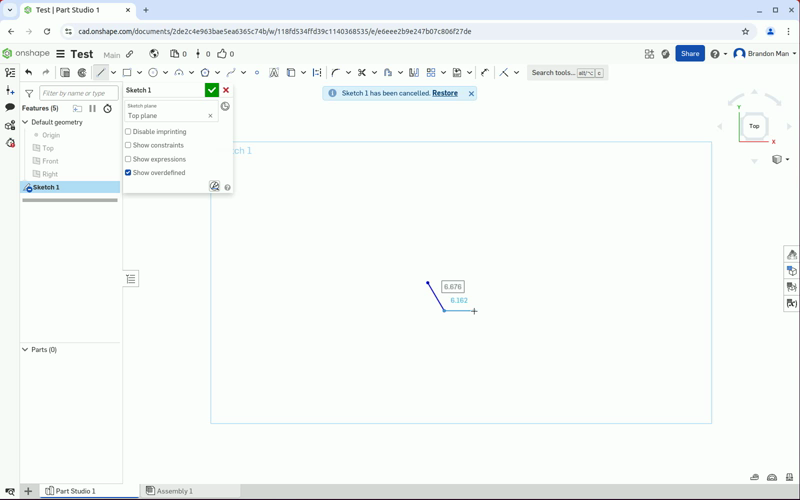
mouse_move(476, 310)
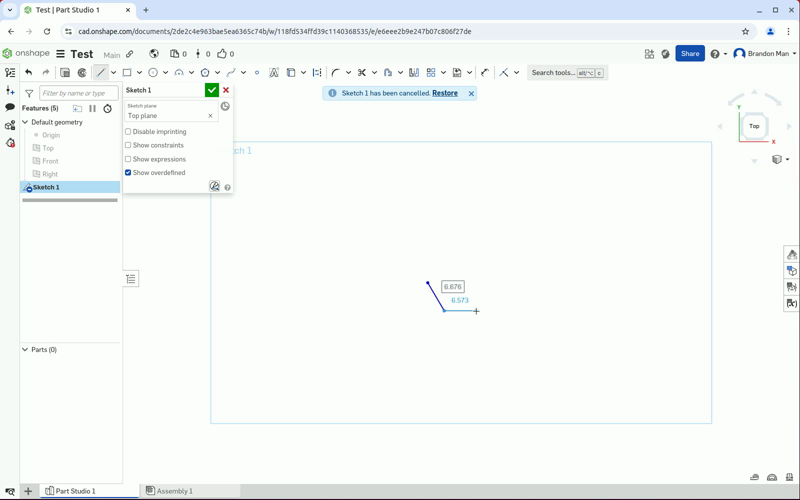
click(476, 310)
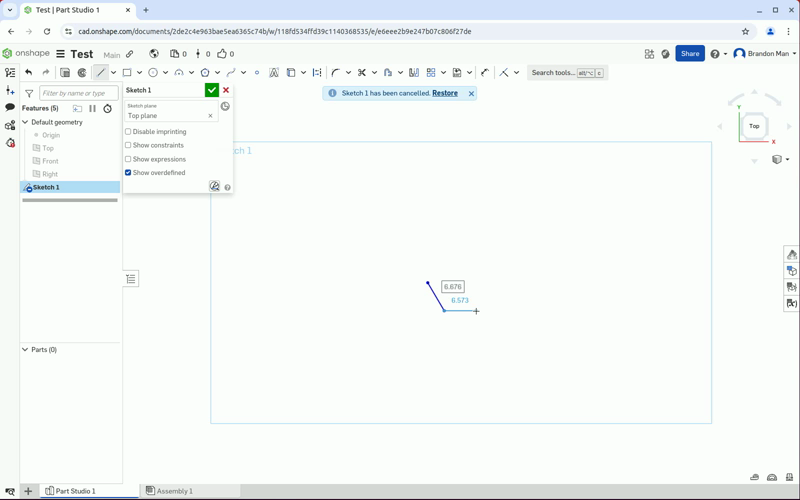
key_up(shift)
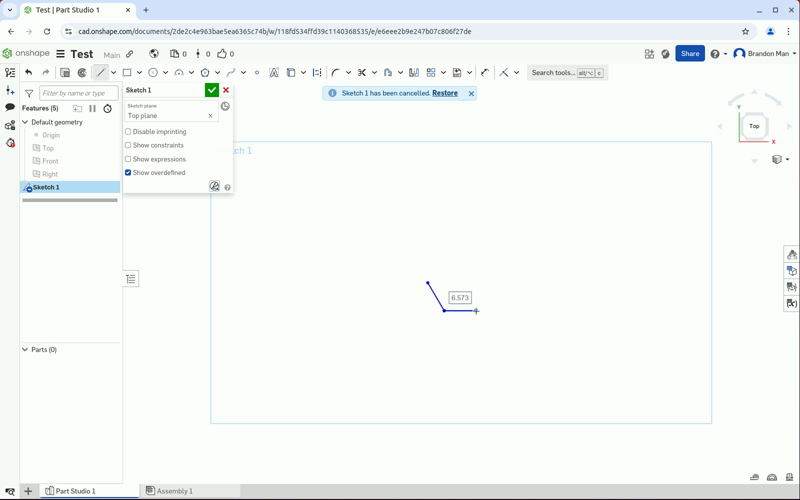
key_down(shift)
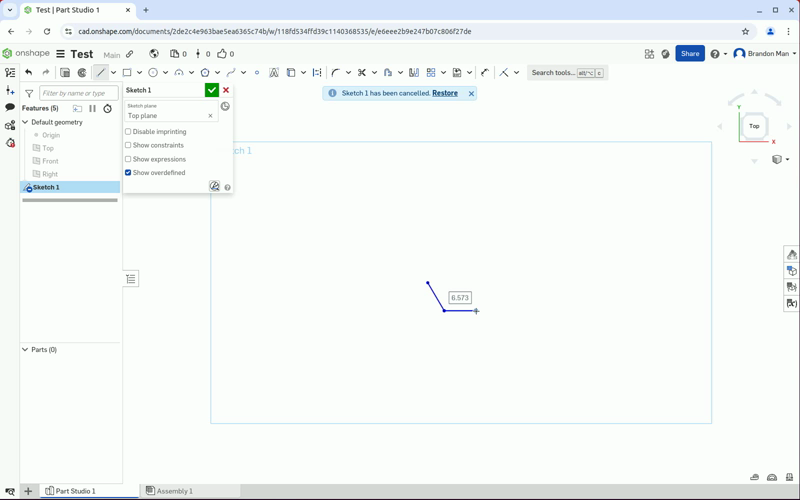
mouse_move(506, 310)
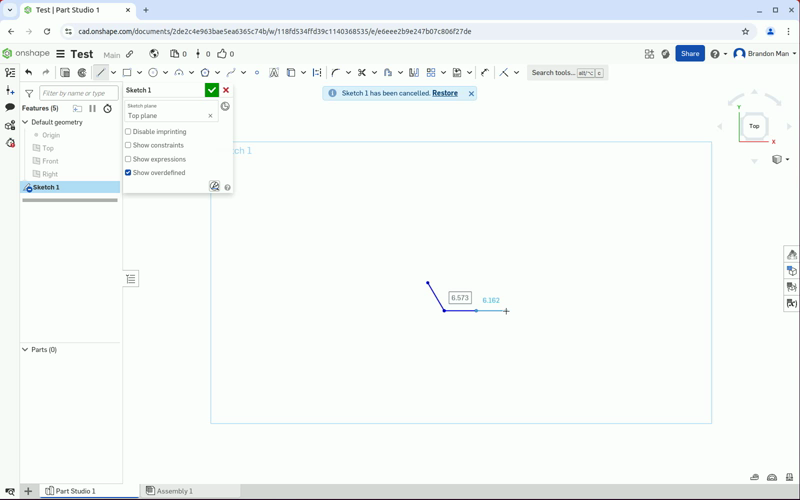
mouse_move(492, 282)
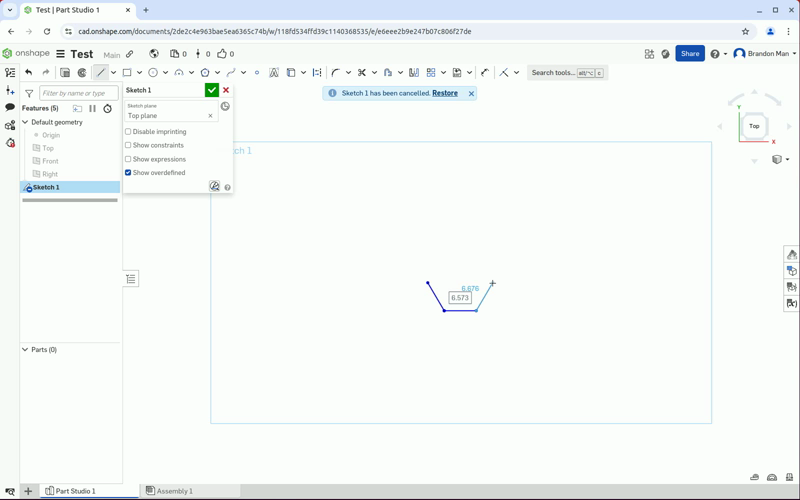
click(492, 282)
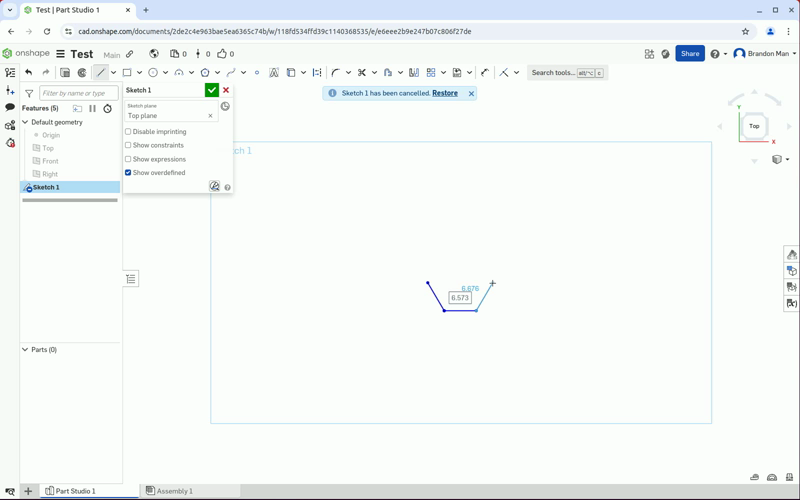
key_up(shift)
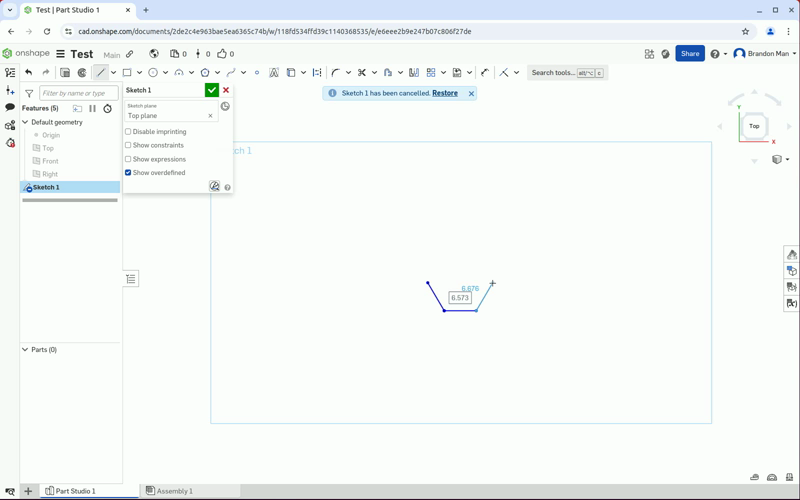
key_down(shift)
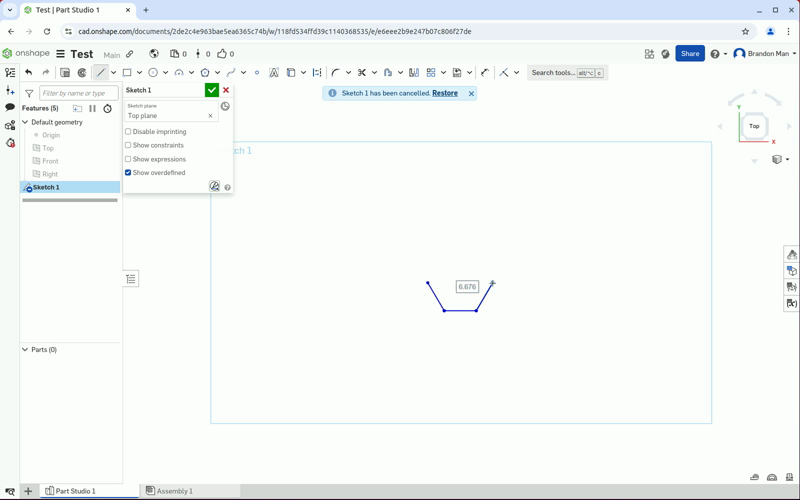
mouse_move(522, 282)
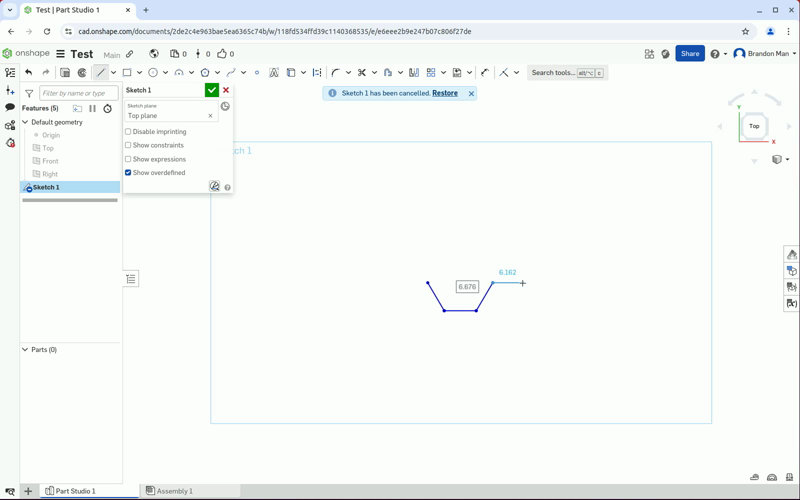
mouse_move(476, 255)
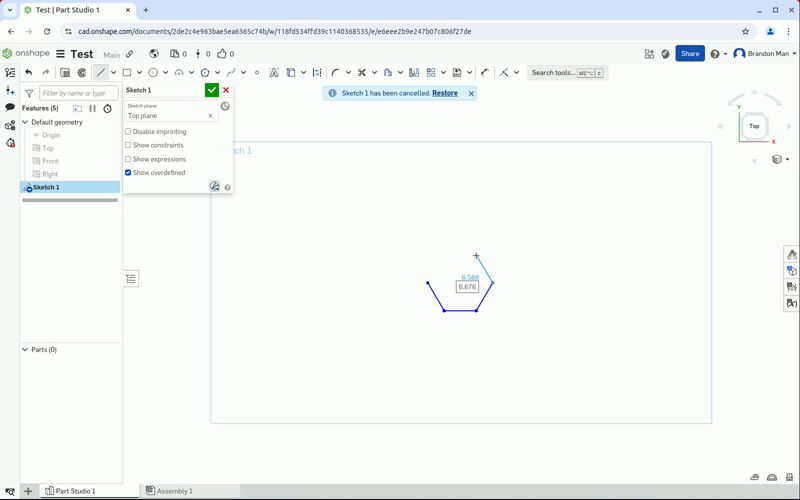
click(476, 255)
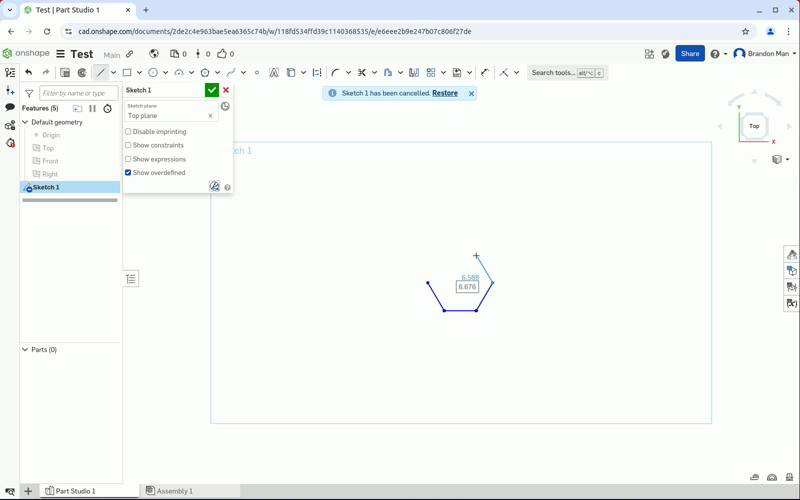
key_up(shift)
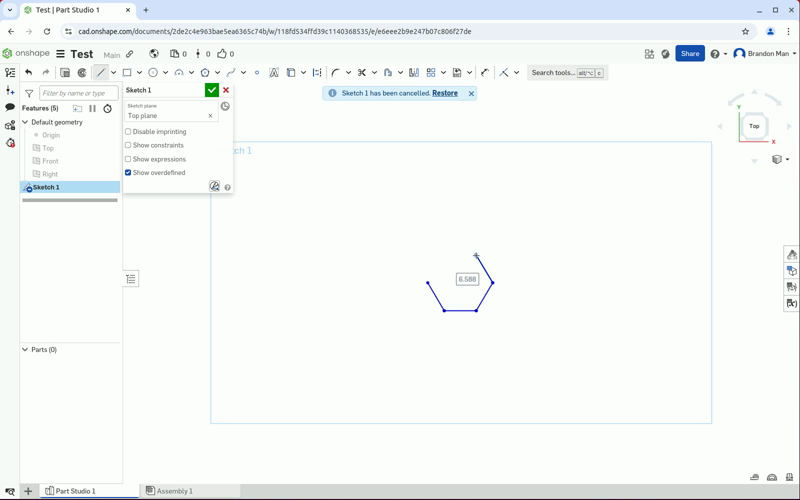
key_down(shift)
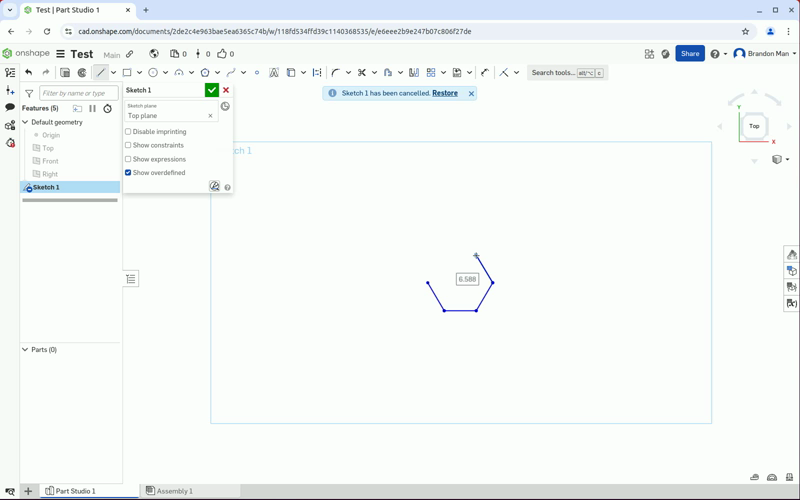
mouse_move(506, 255)
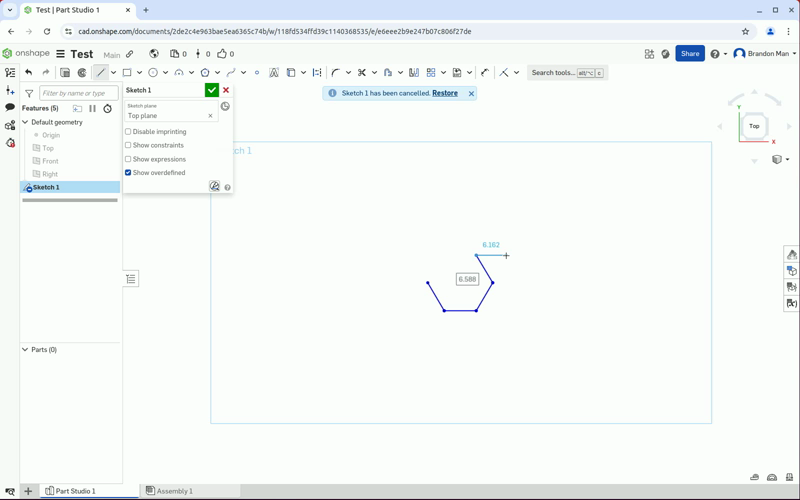
mouse_move(444, 255)
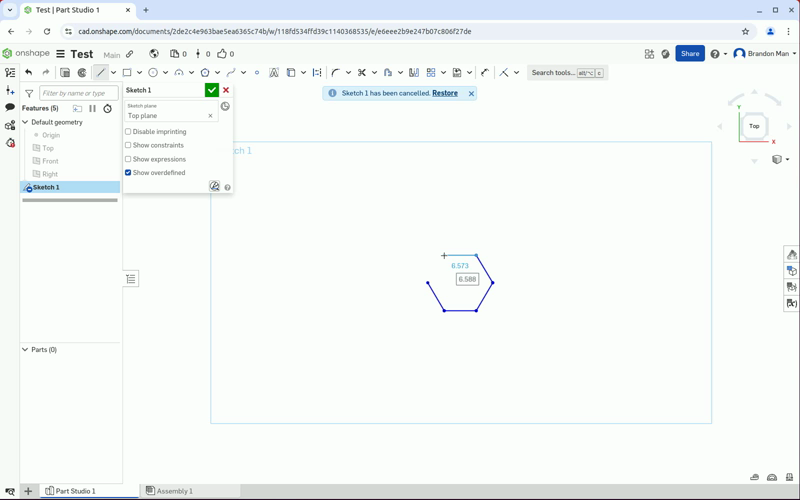
click(444, 255)
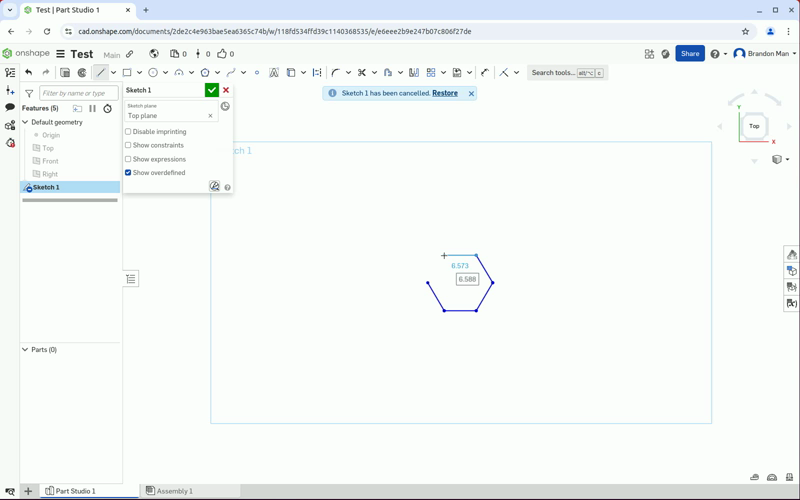
key_up(shift)
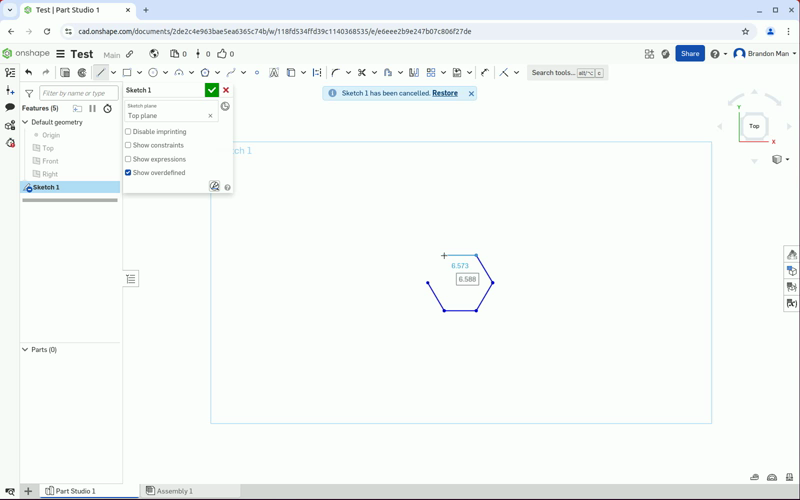
mouse_move(474, 255)
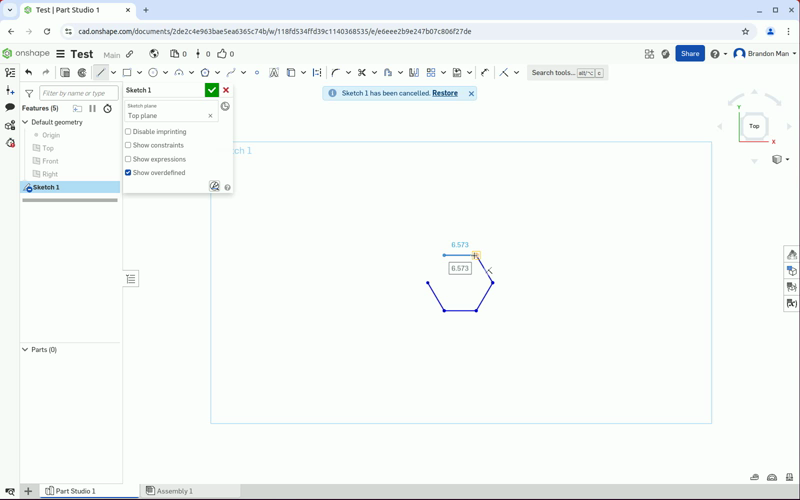
key_down(shift)
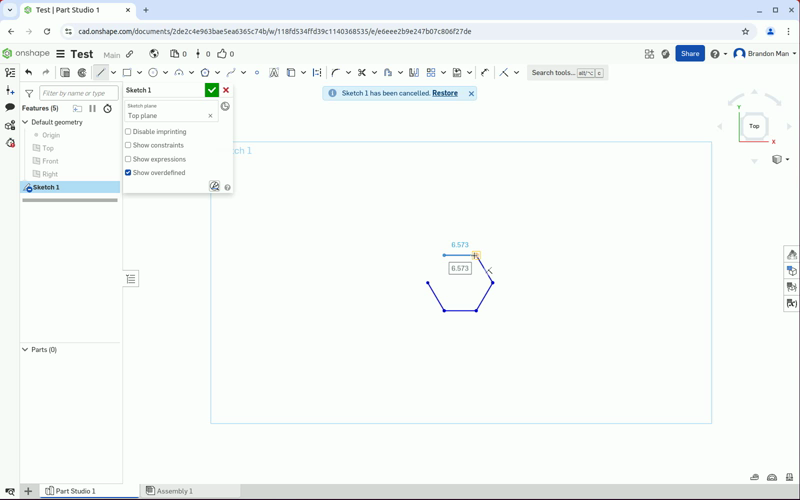
mouse_move(427, 282)
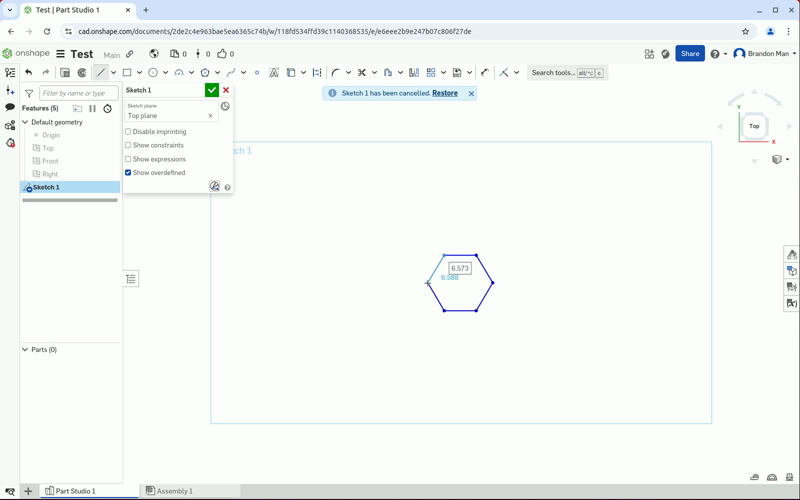
key_up(shift)
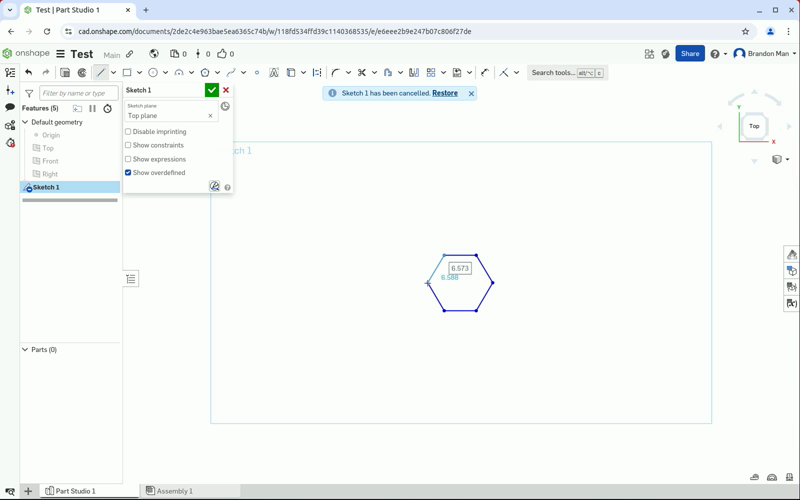
click(427, 282)
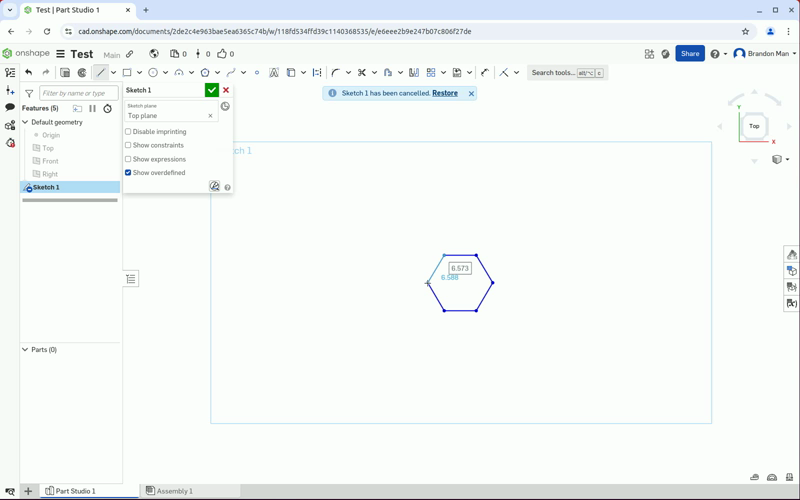
key(esc)
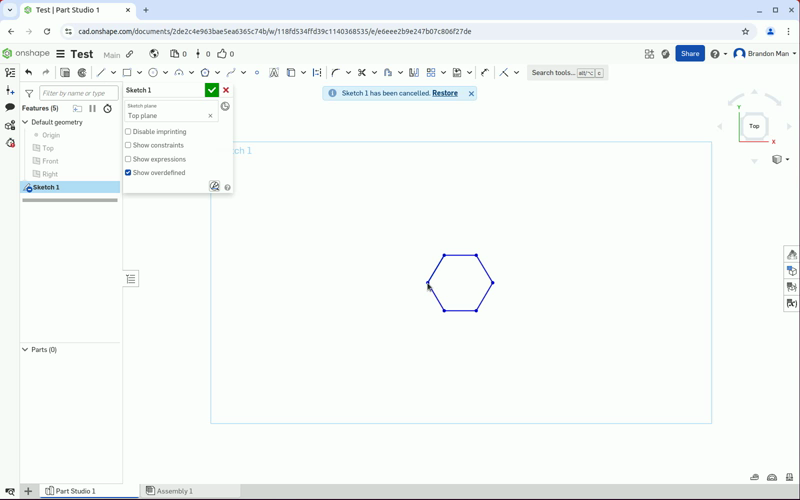
key(l)
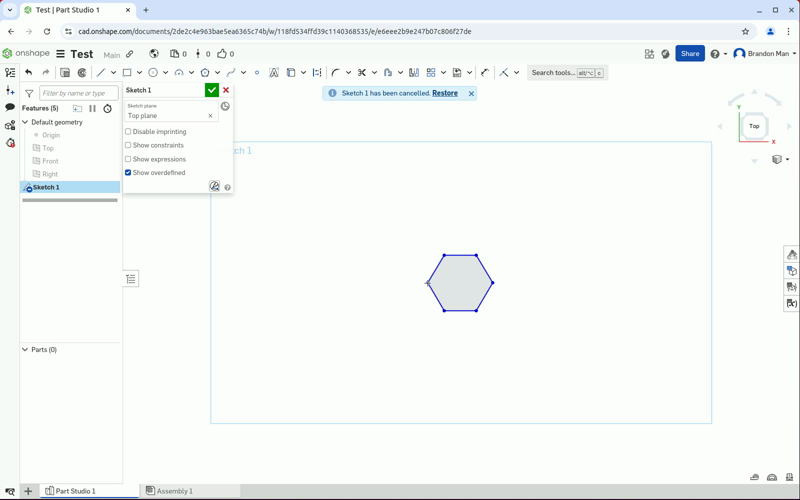
key_down(shift)
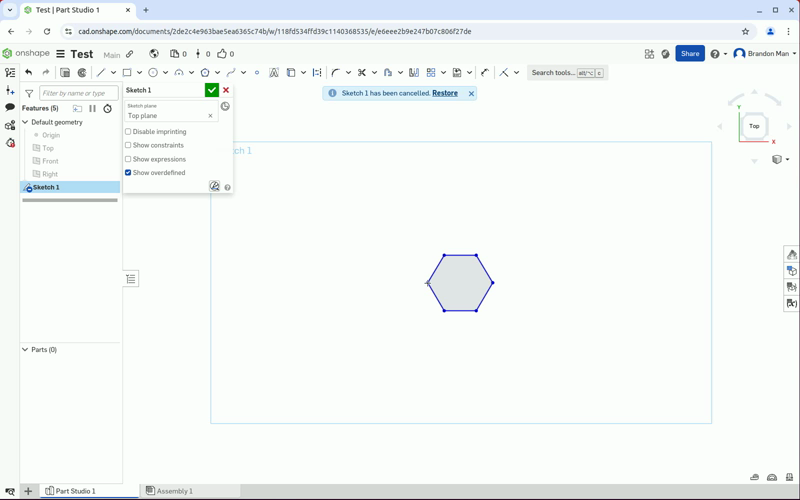
mouse_move(432, 282)
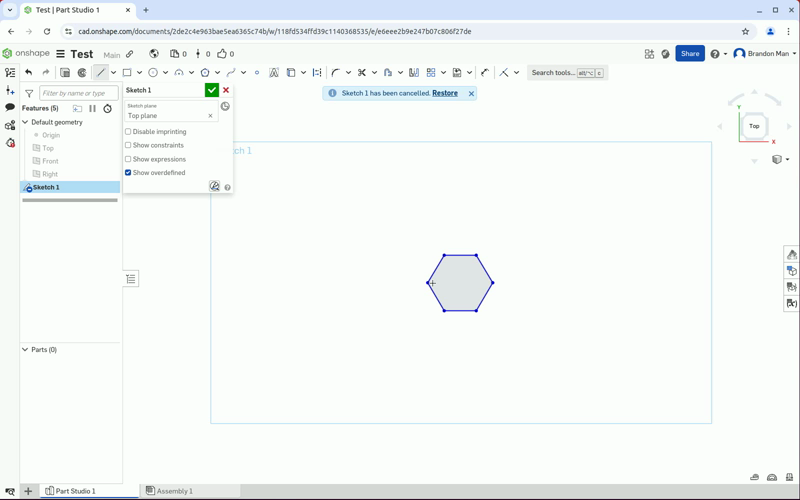
click(432, 282)
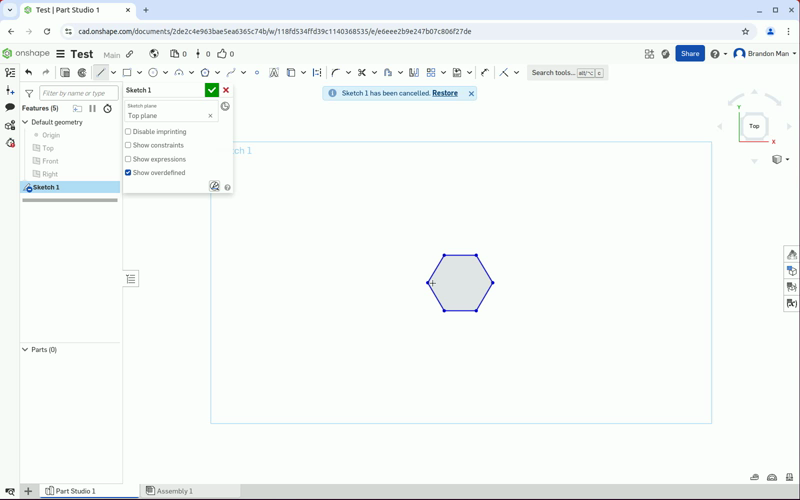
key_up(shift)
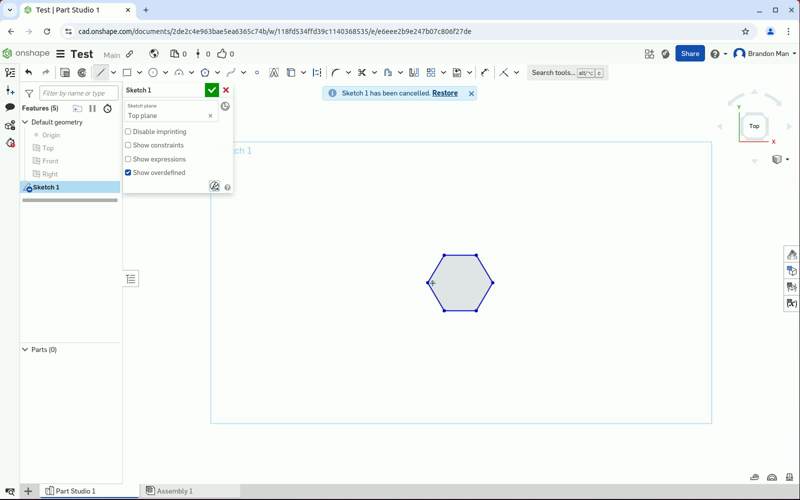
key_down(shift)
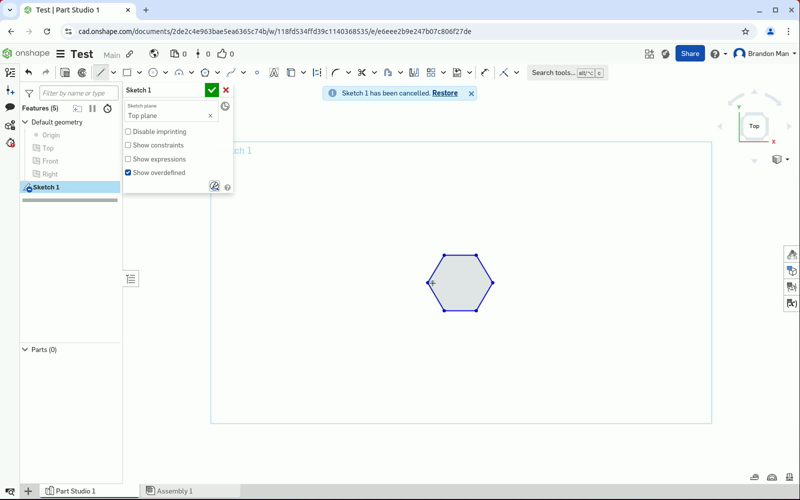
mouse_move(462, 282)
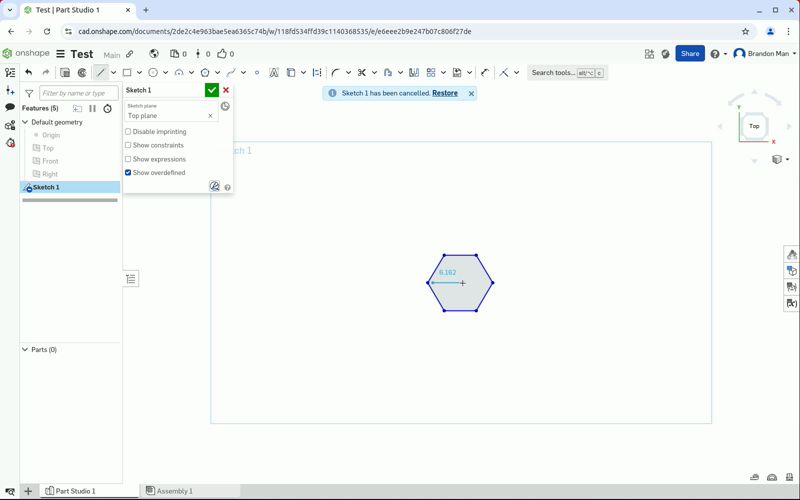
mouse_move(446, 306)
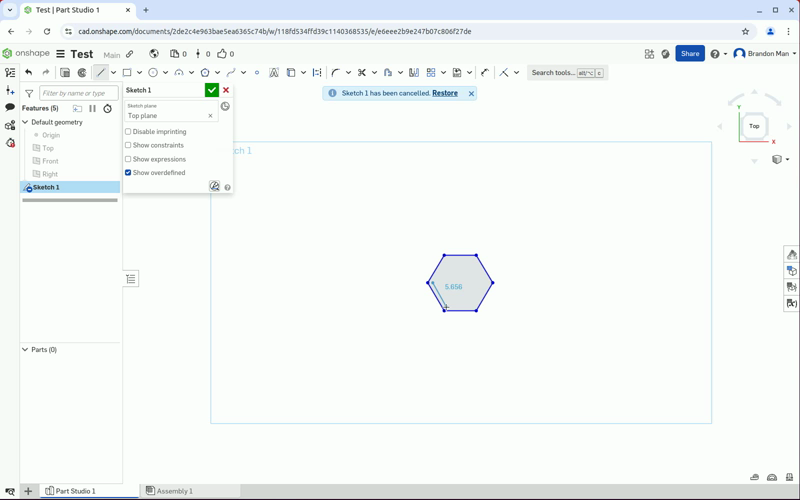
scroll(6)
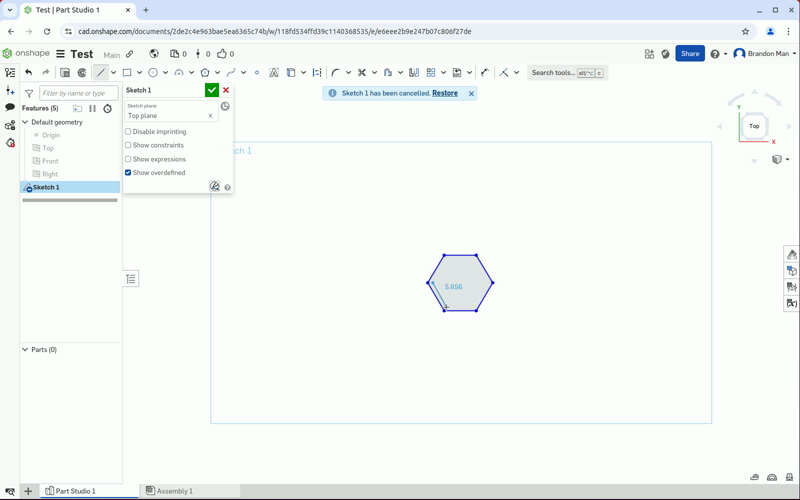
scroll(6)
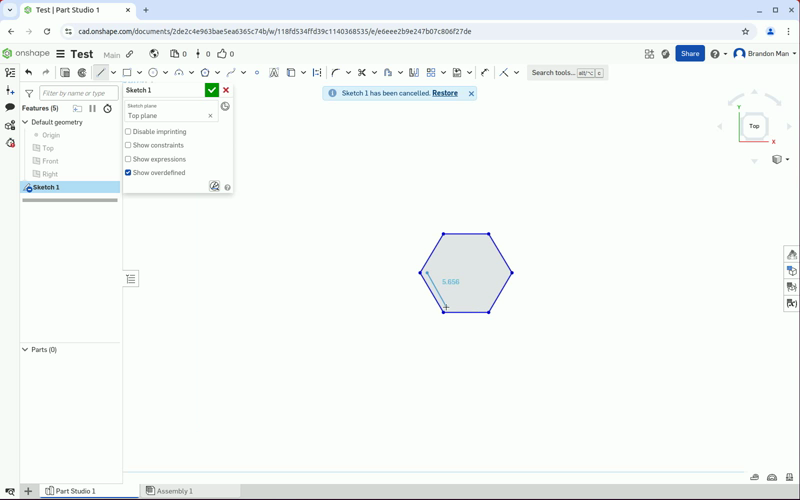
scroll(6)
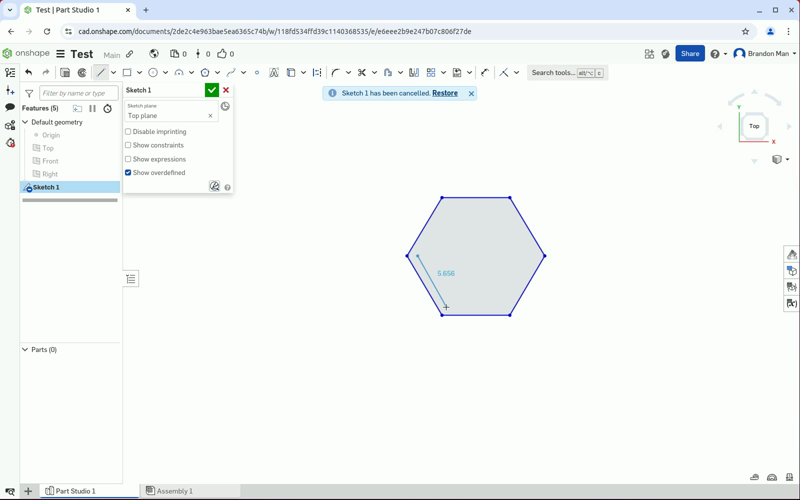
scroll(6)
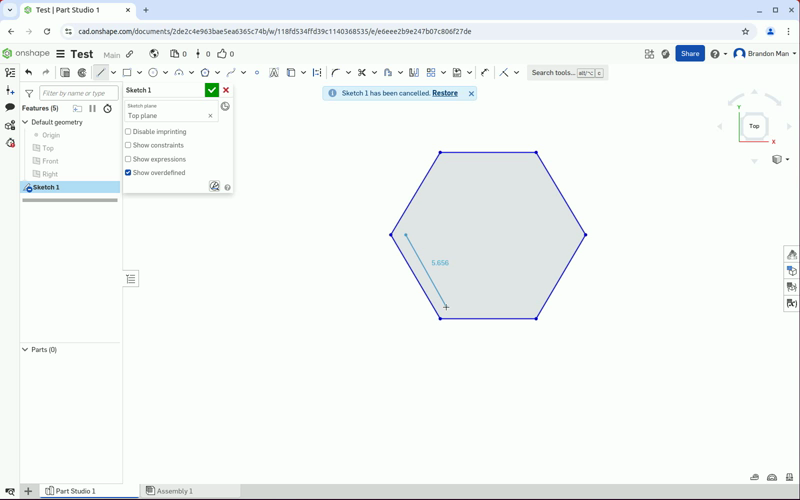
scroll(6)
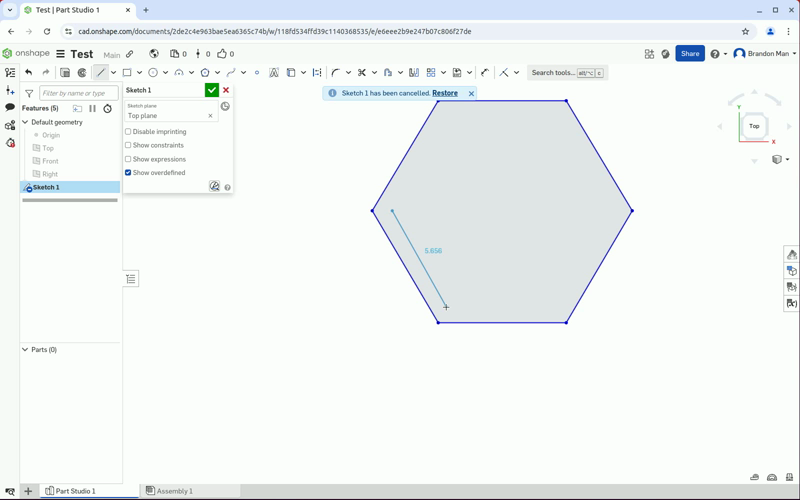
scroll(6)
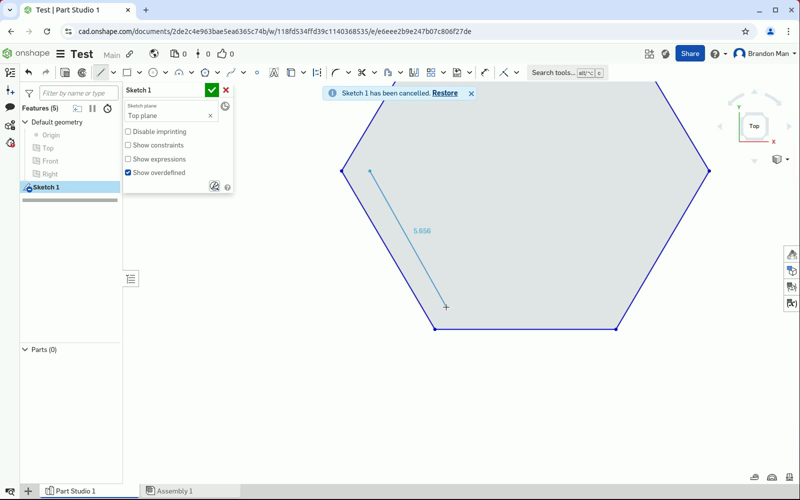
scroll(6)
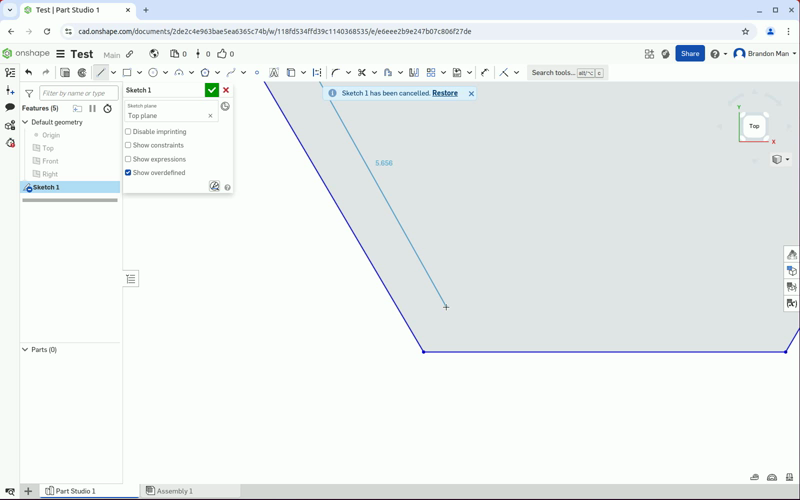
click(446, 306)
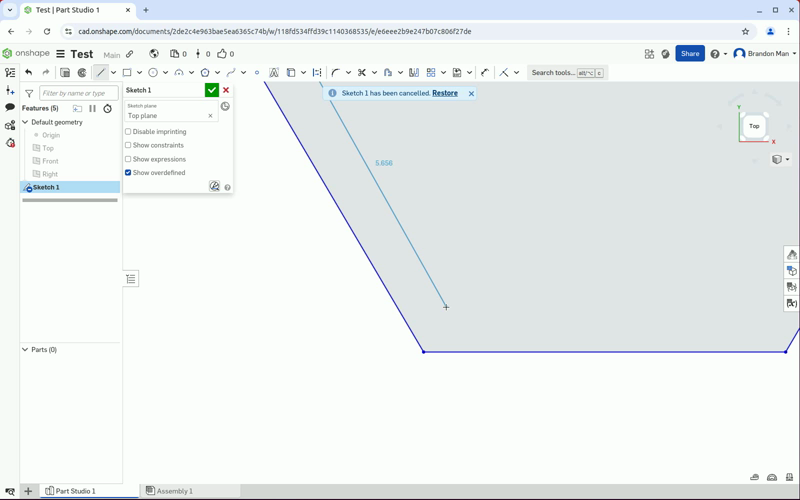
scroll(-6)
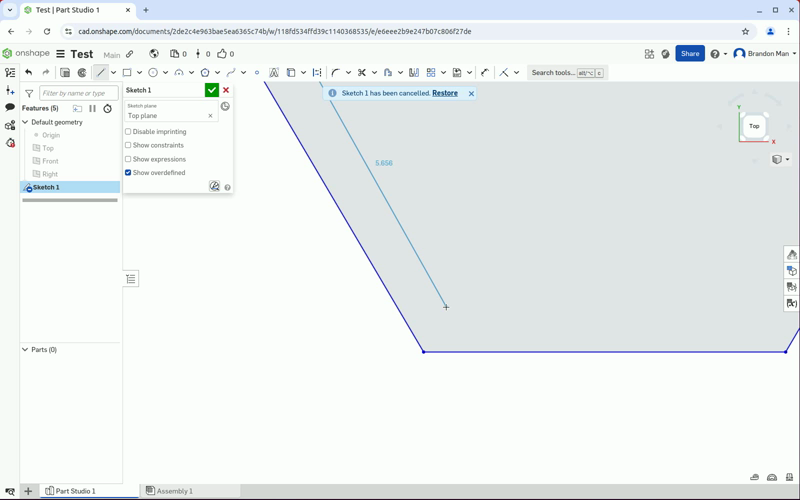
scroll(-6)
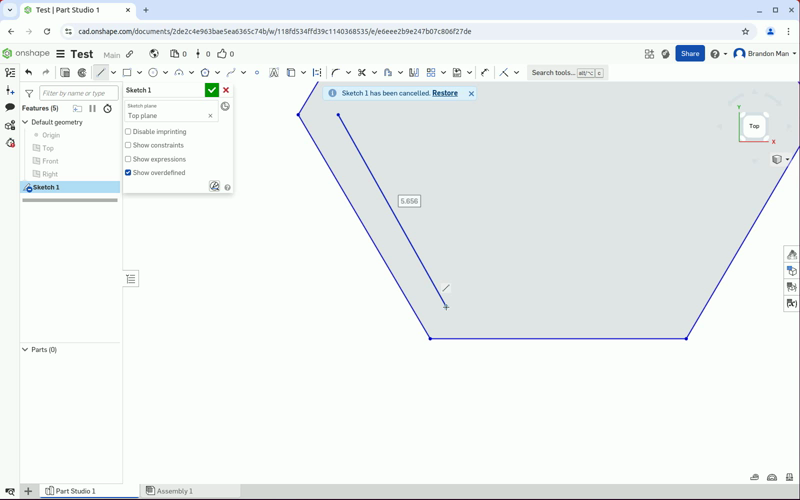
scroll(-6)
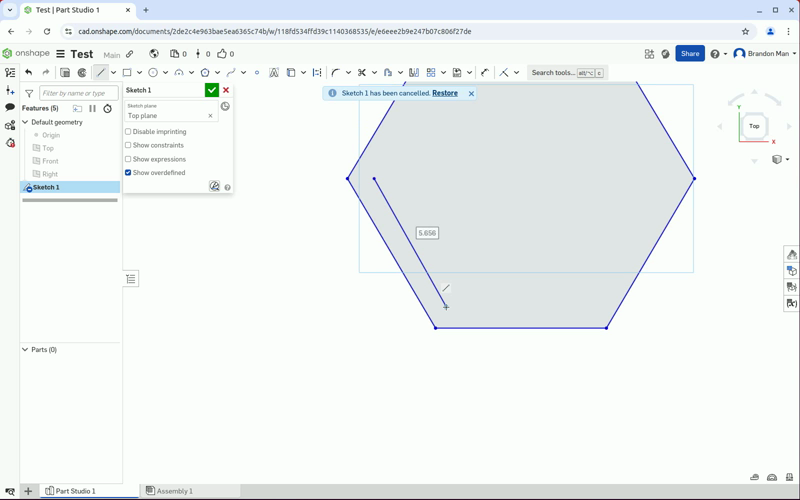
scroll(-6)
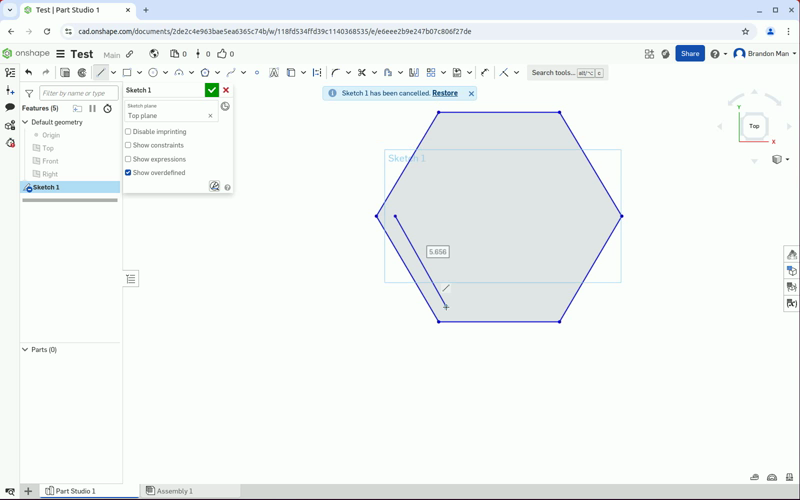
scroll(-6)
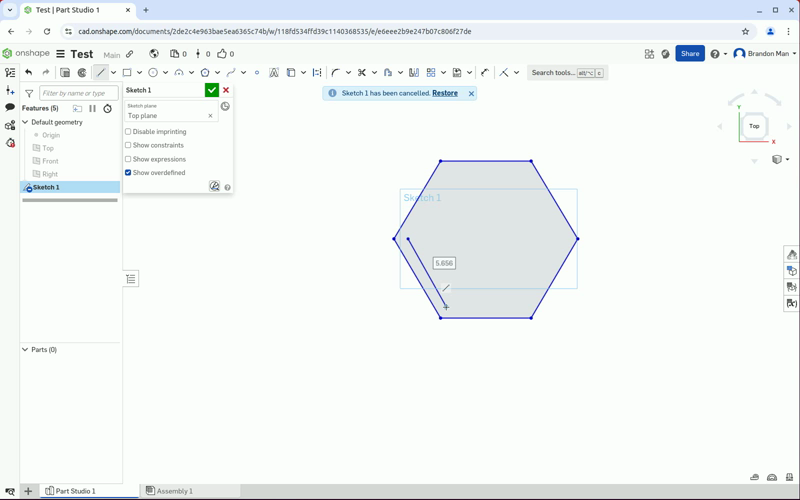
scroll(-6)
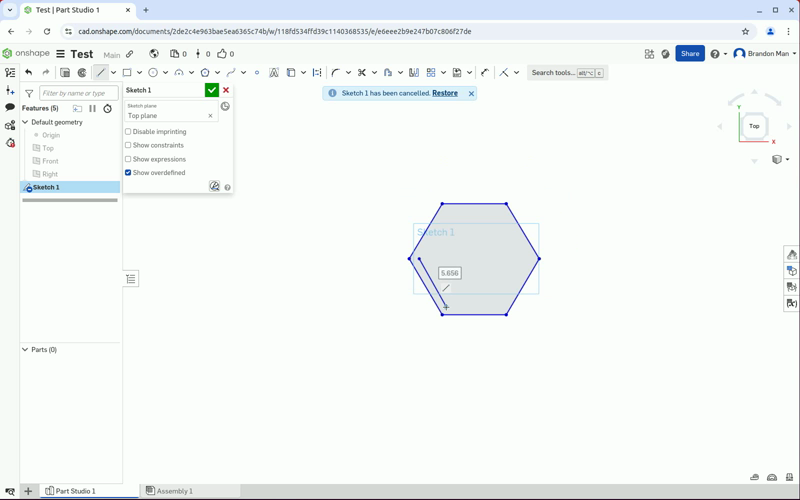
scroll(-6)
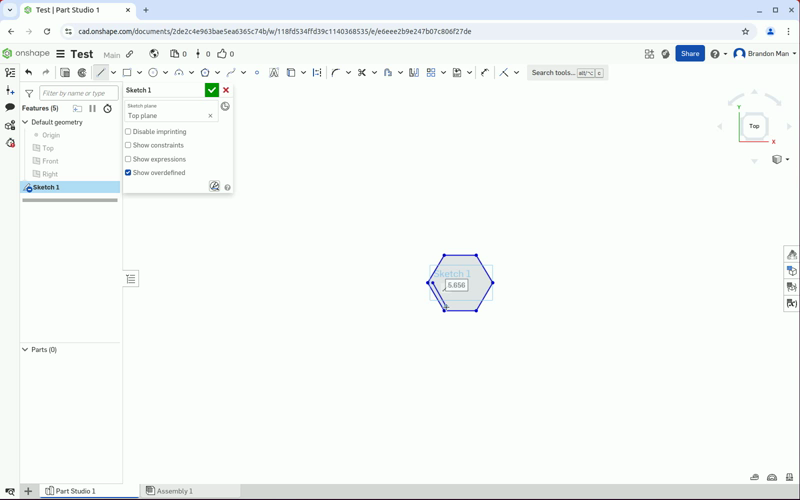
key_up(shift)
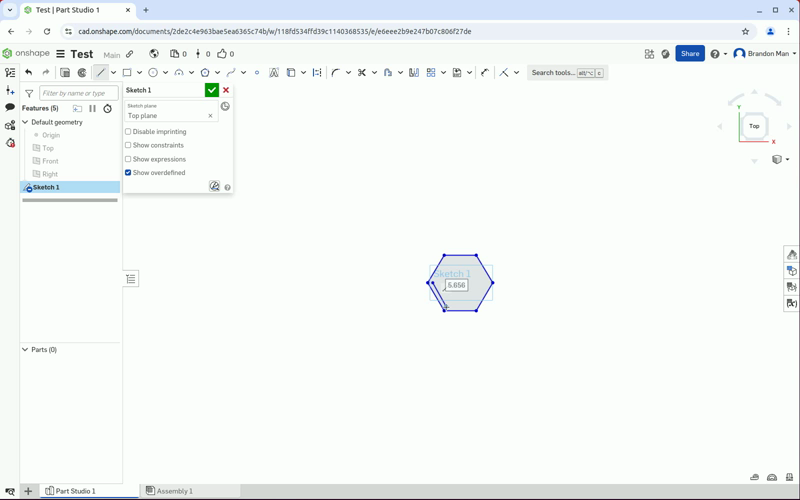
key_down(shift)
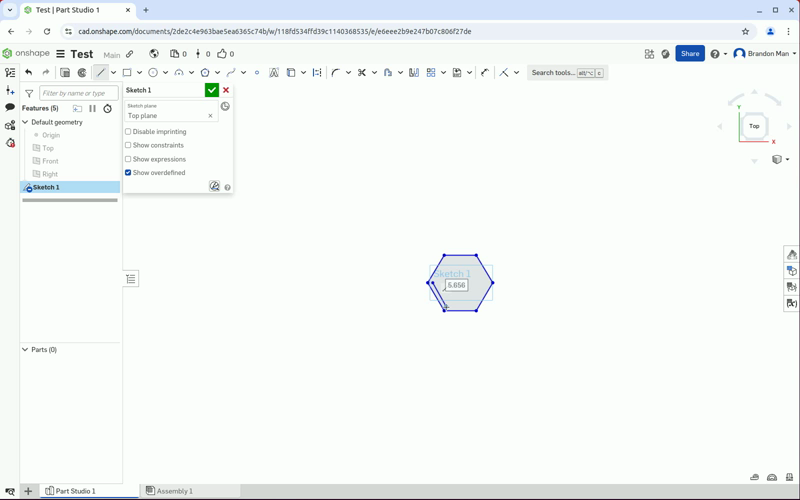
mouse_move(476, 306)
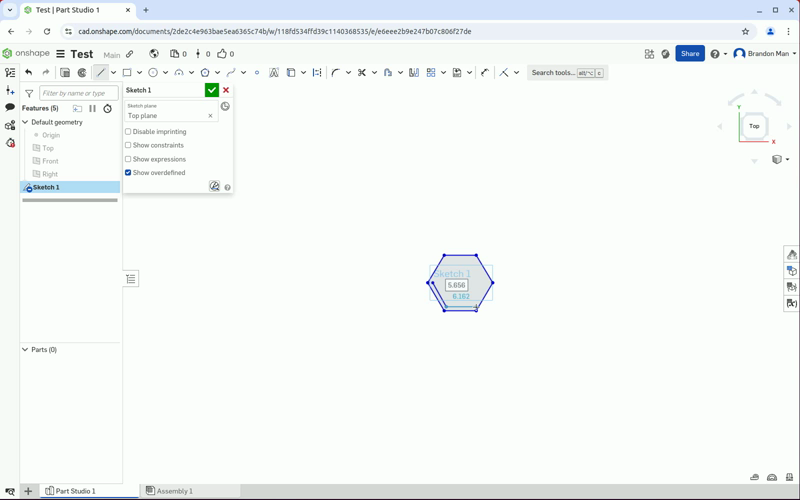
mouse_move(474, 306)
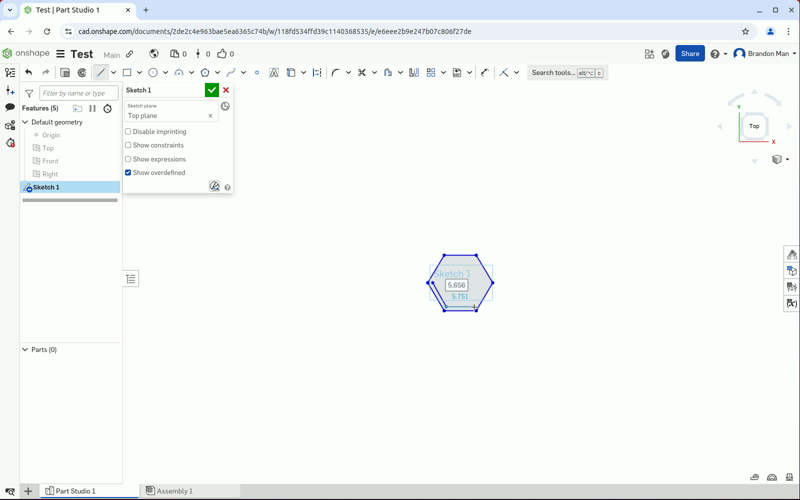
scroll(6)
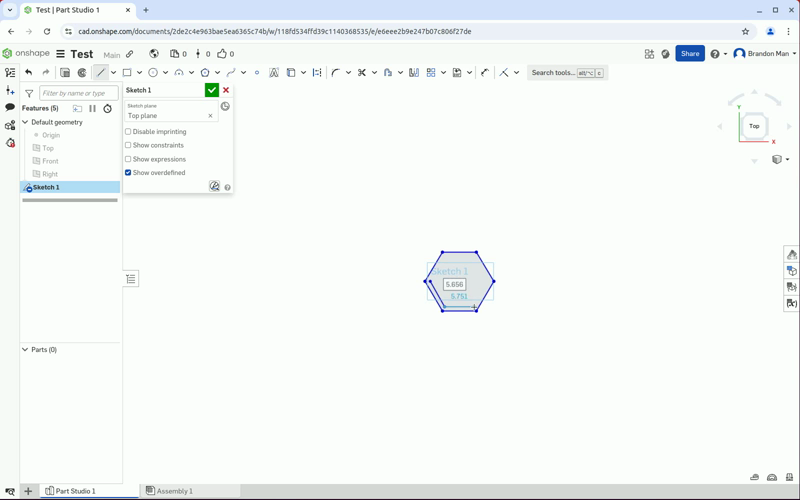
scroll(6)
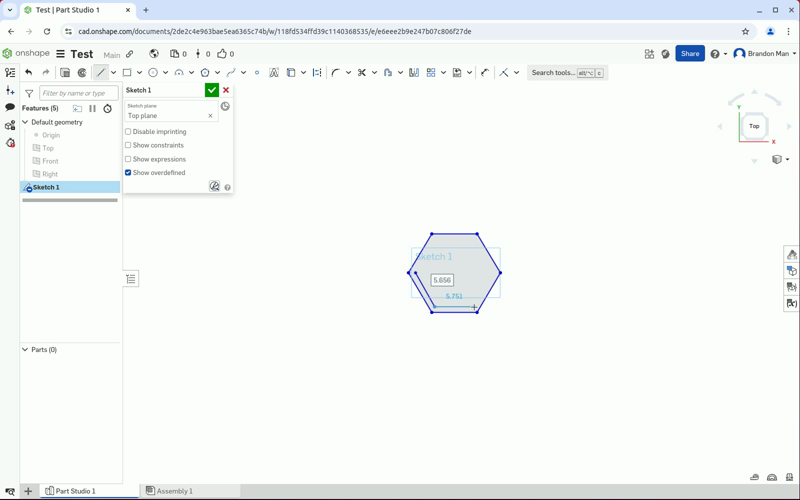
scroll(6)
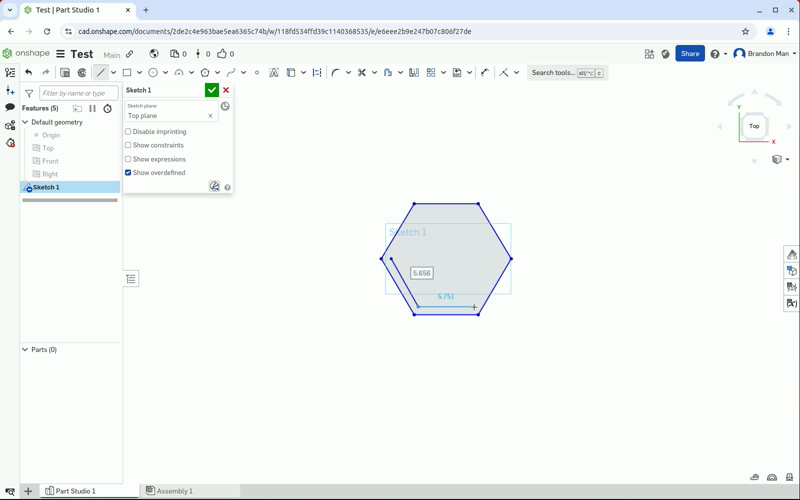
scroll(6)
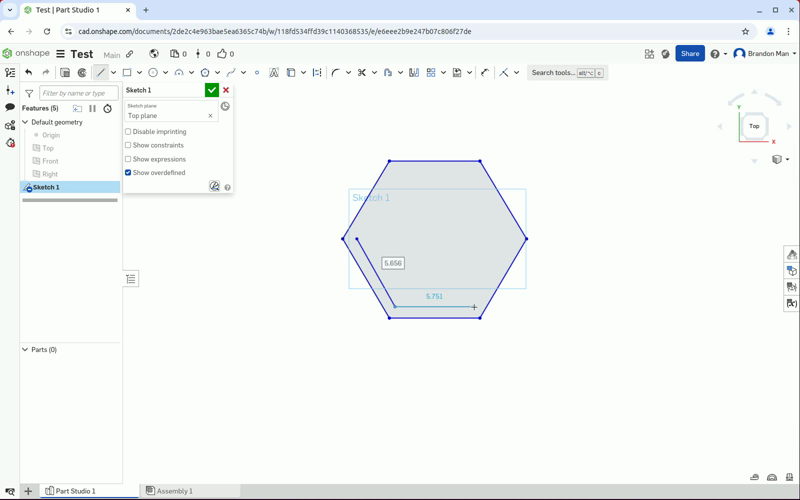
scroll(6)
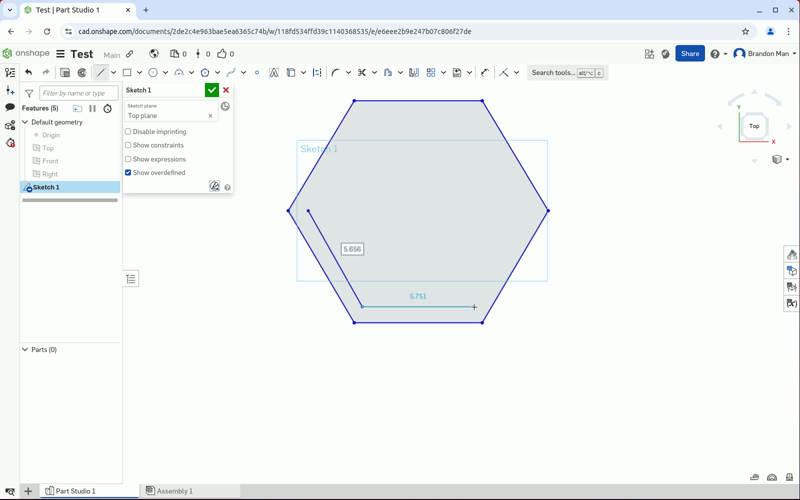
scroll(6)
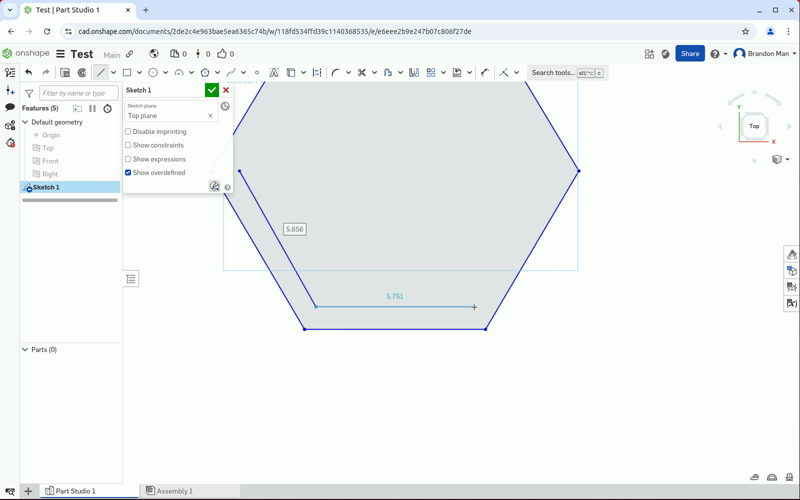
scroll(6)
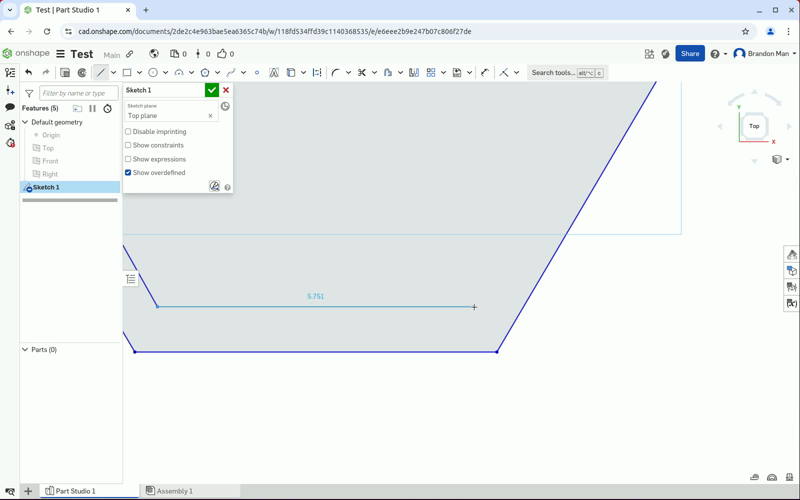
click(474, 306)
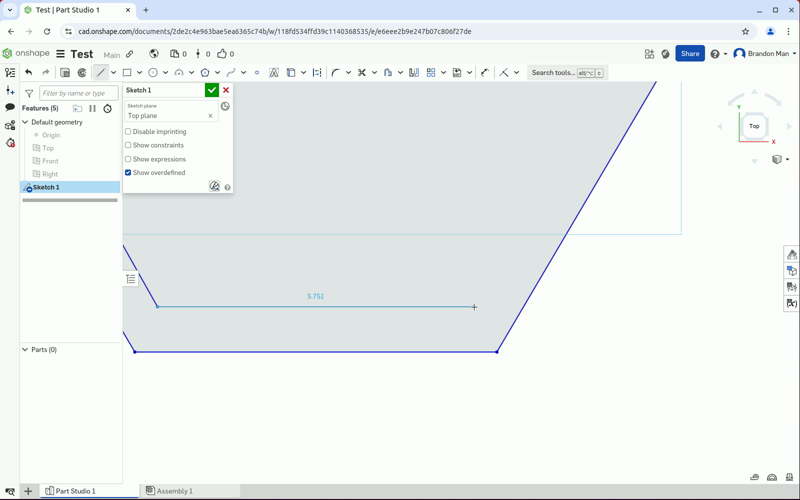
scroll(-6)
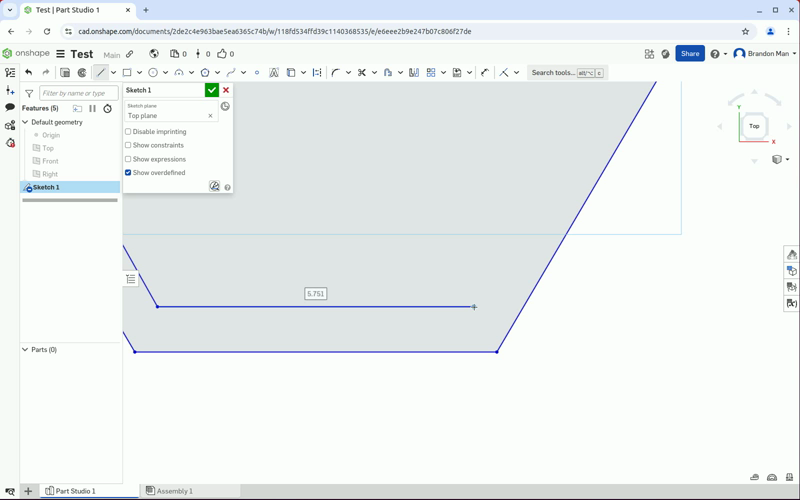
scroll(-6)
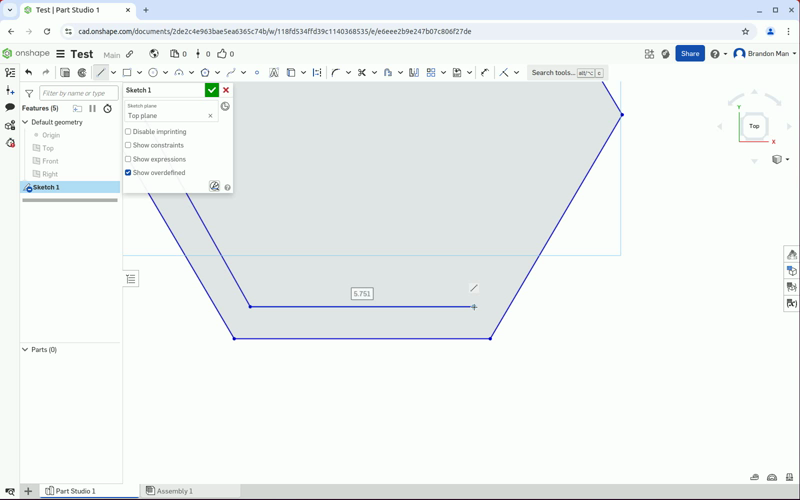
scroll(-6)
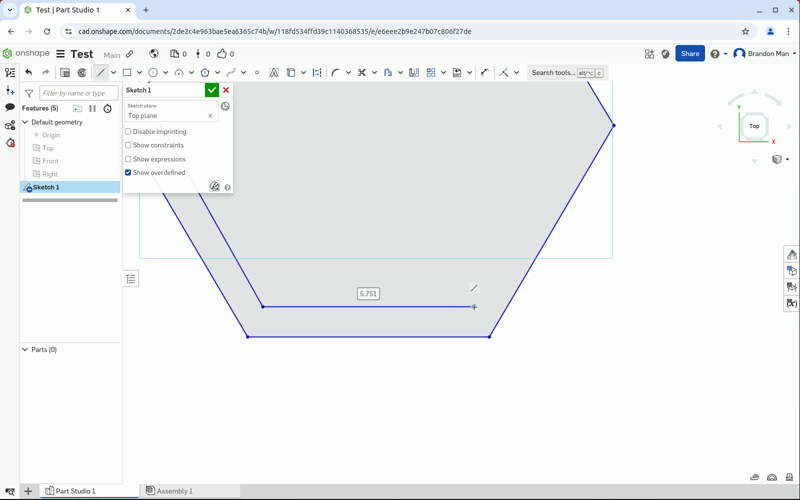
scroll(-6)
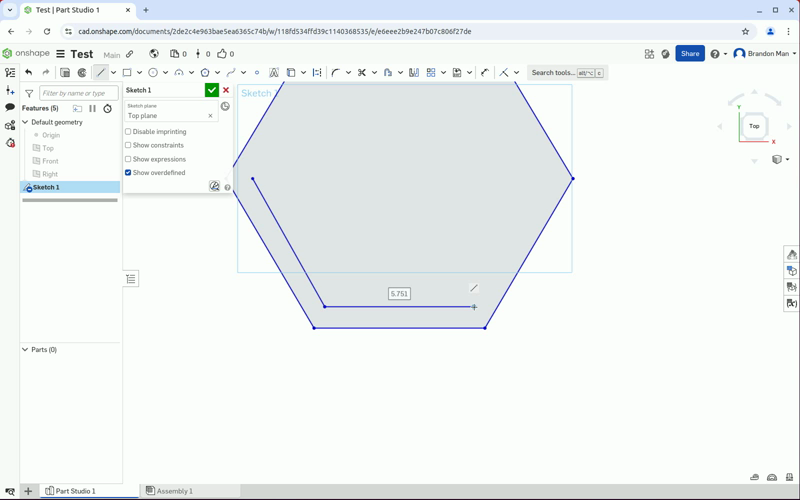
scroll(-6)
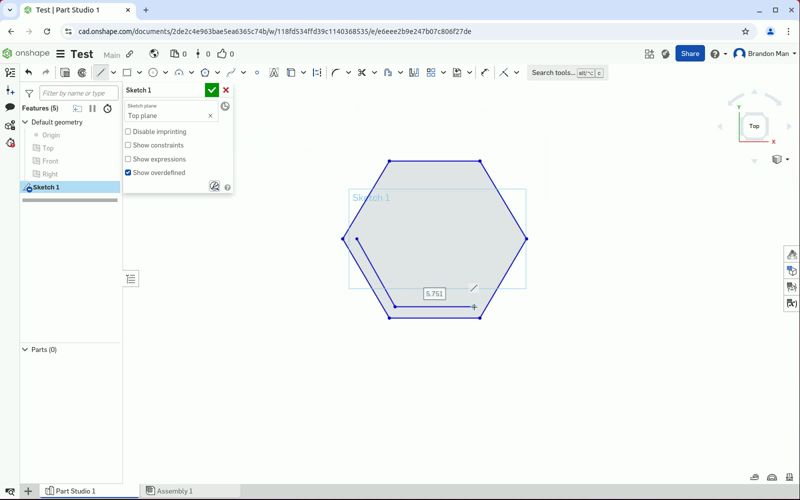
scroll(-6)
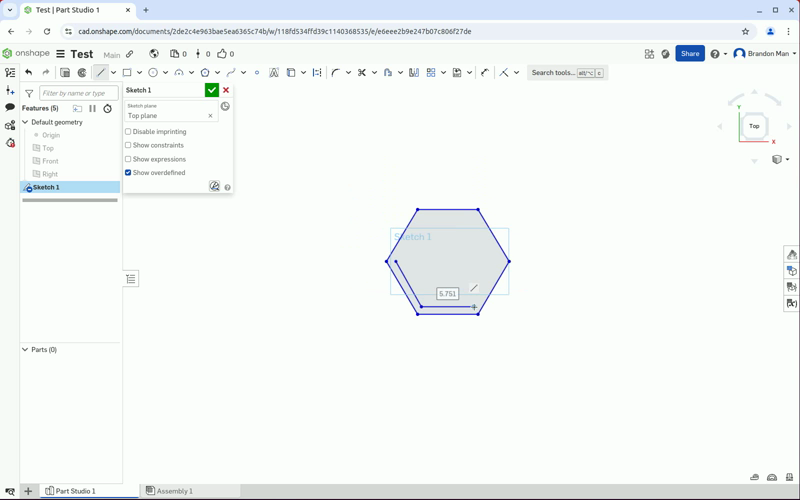
scroll(-6)
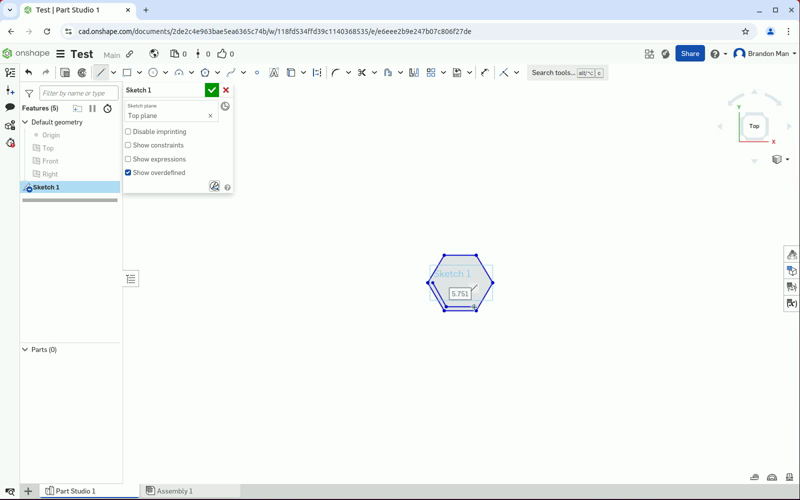
key_up(shift)
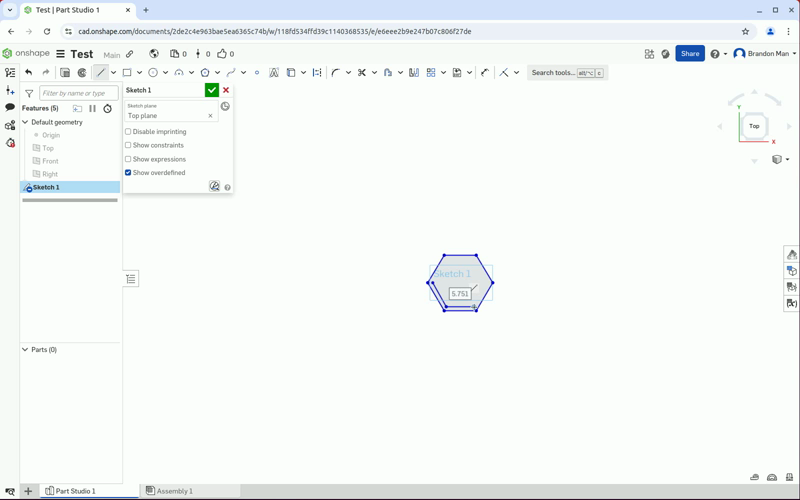
key_down(shift)
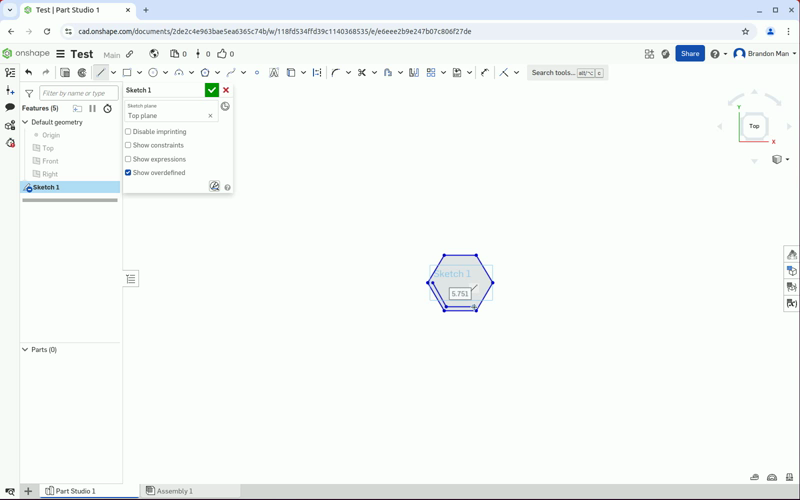
mouse_move(504, 306)
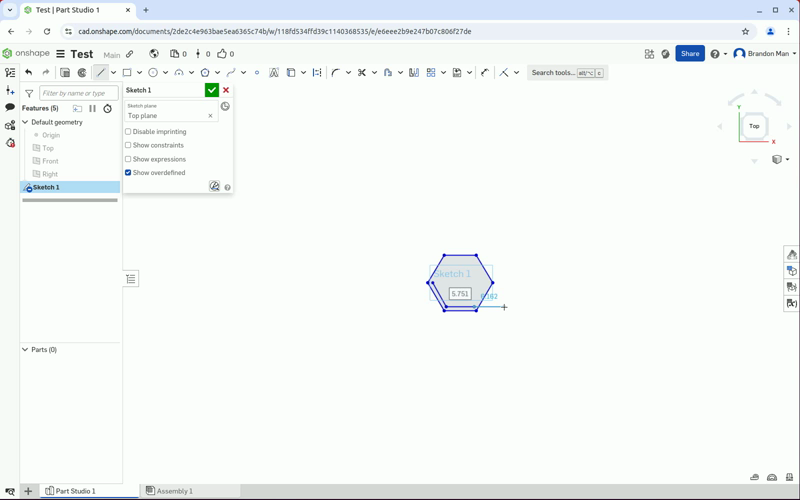
mouse_move(488, 282)
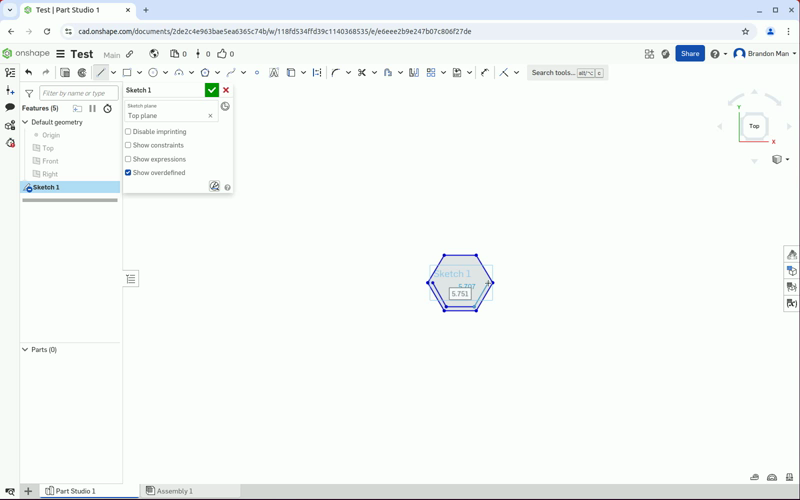
click(488, 282)
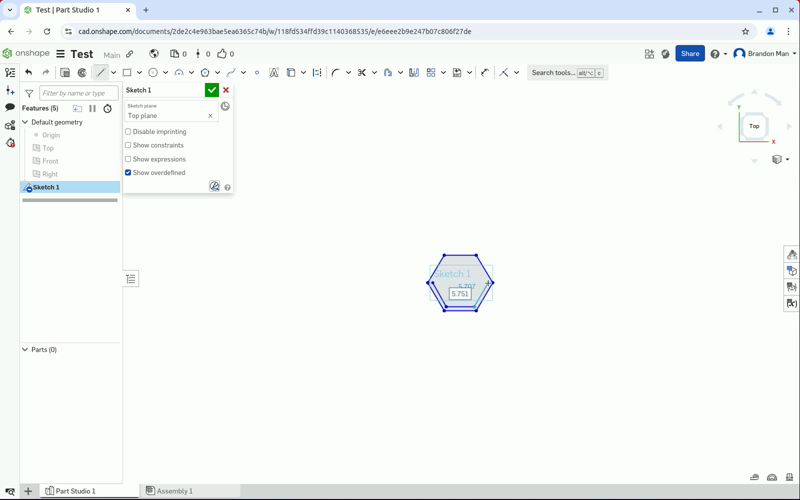
key_up(shift)
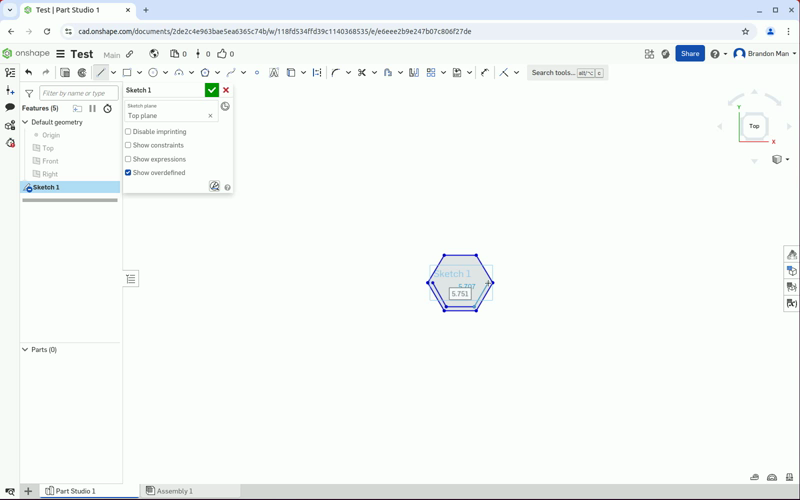
key_down(shift)
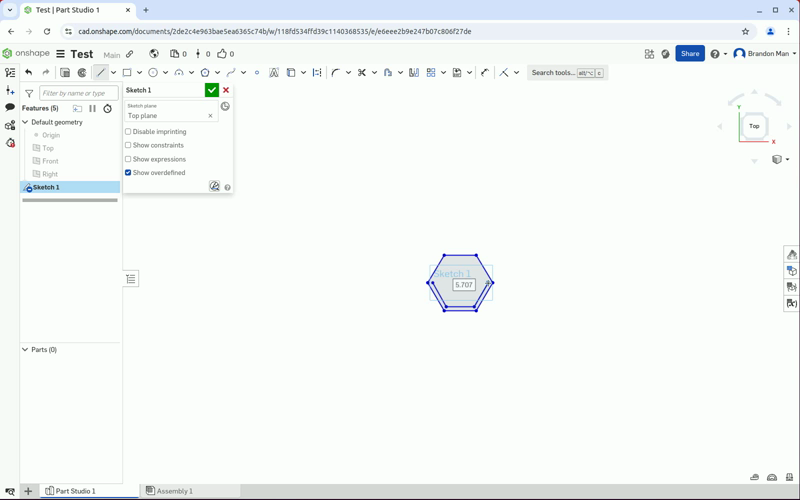
mouse_move(518, 282)
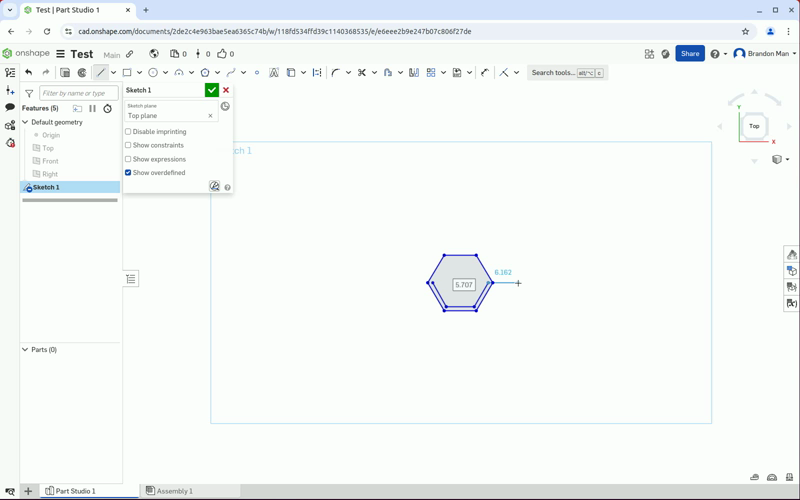
mouse_move(474, 258)
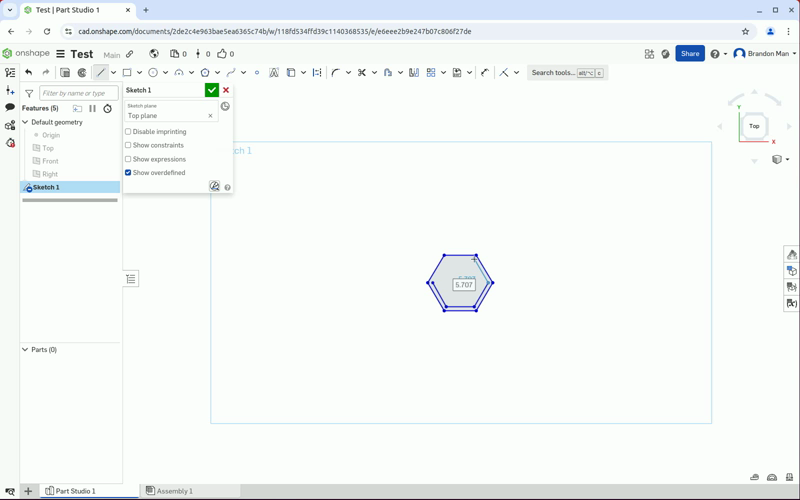
scroll(6)
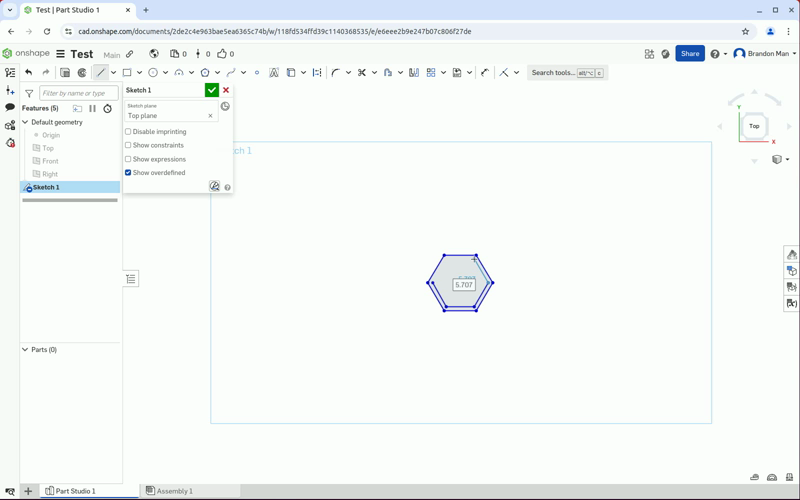
scroll(6)
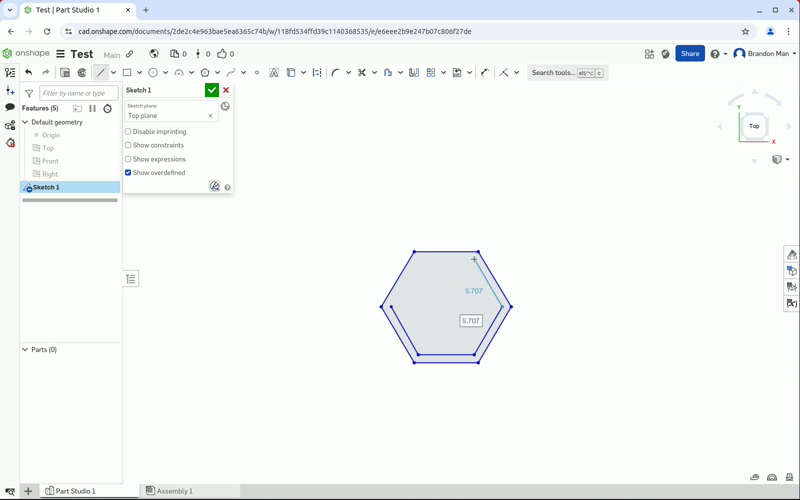
scroll(6)
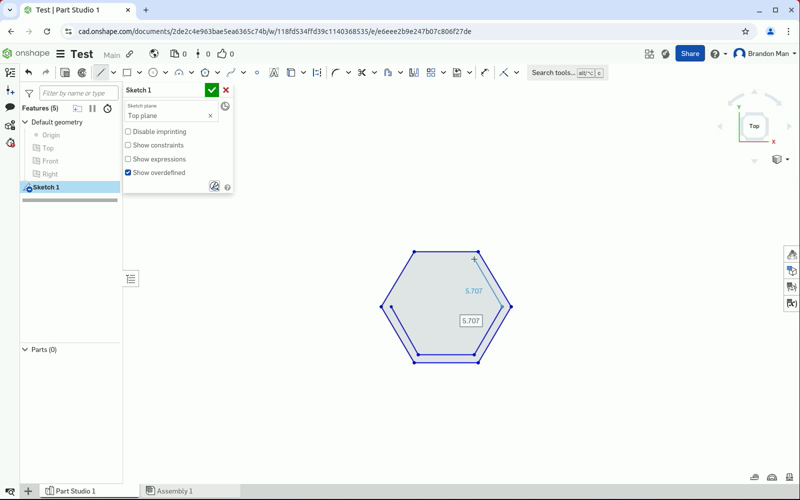
scroll(6)
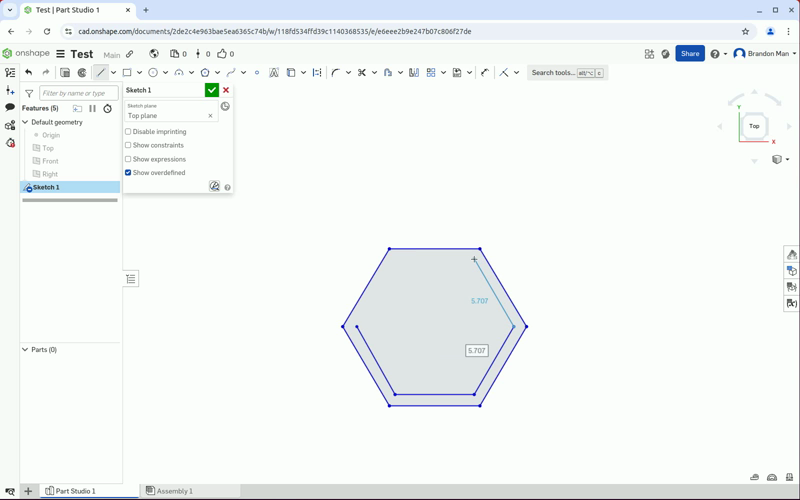
scroll(6)
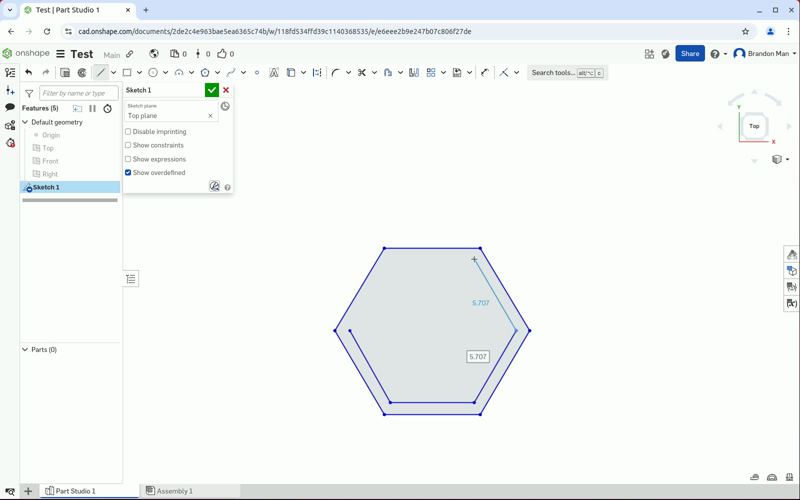
scroll(6)
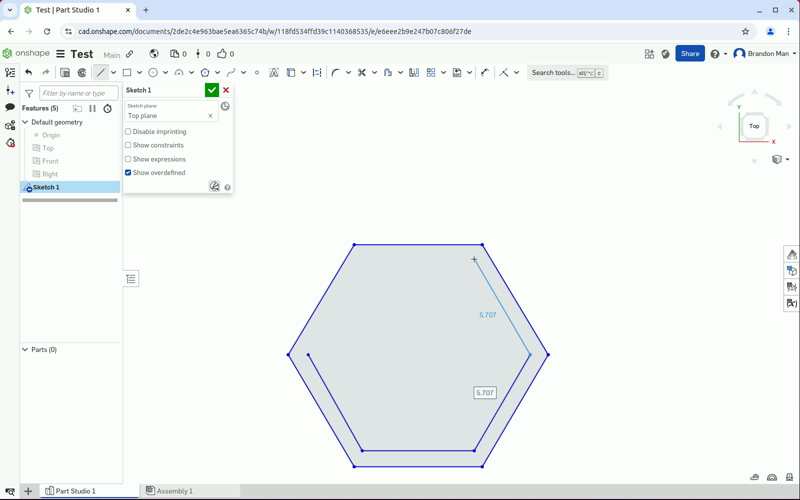
scroll(6)
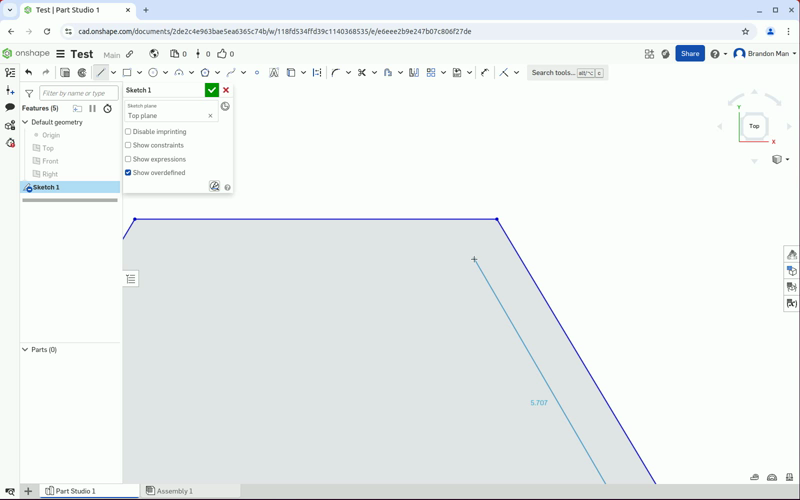
click(474, 258)
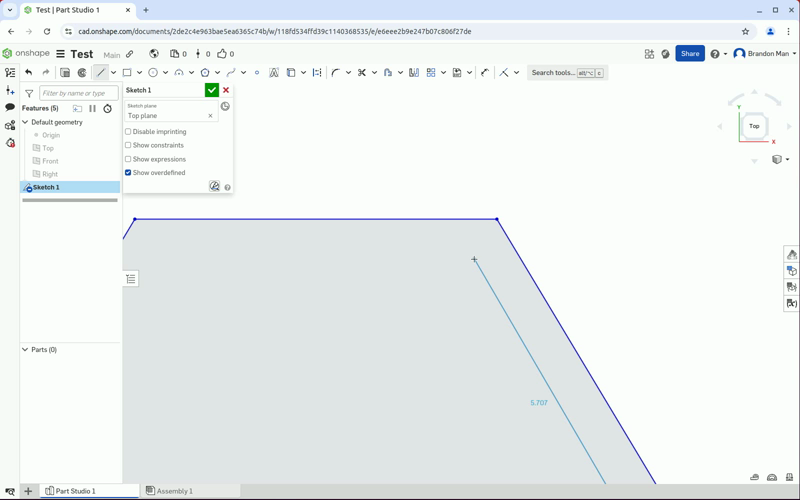
scroll(-6)
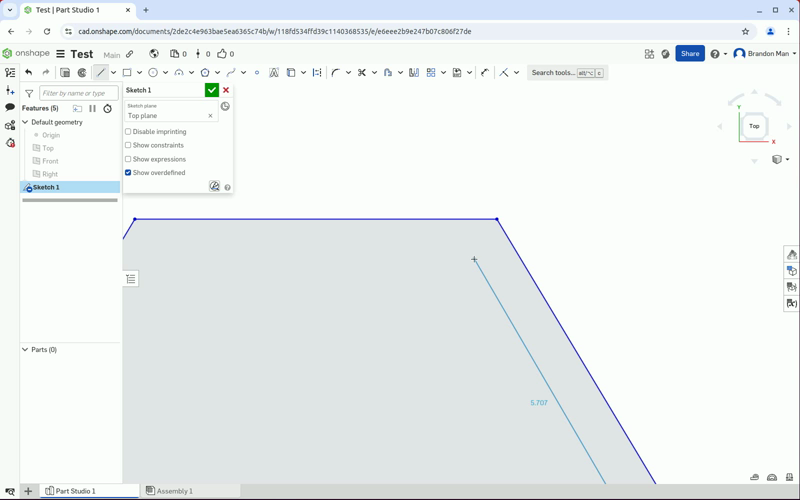
scroll(-6)
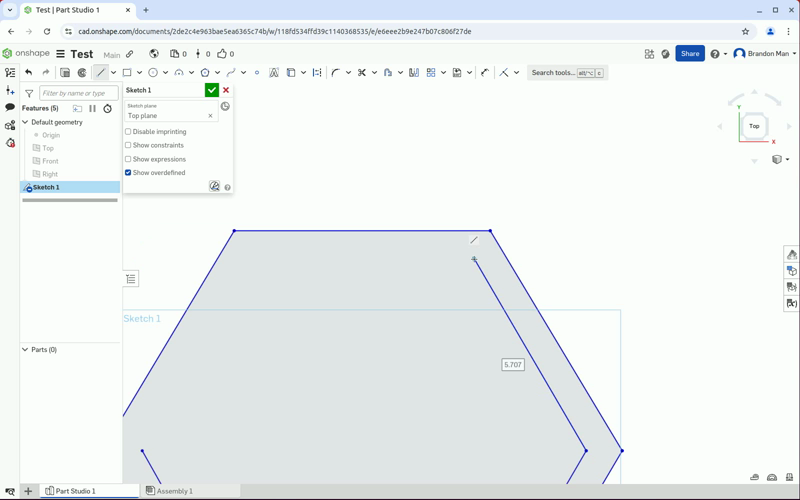
scroll(-6)
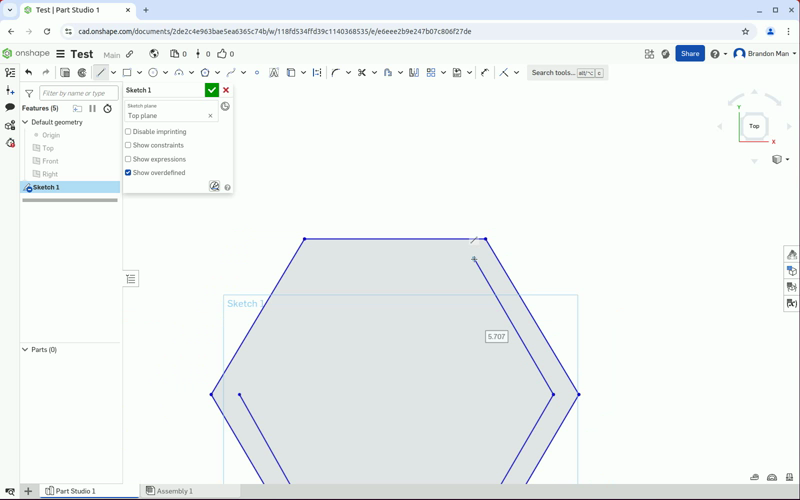
scroll(-6)
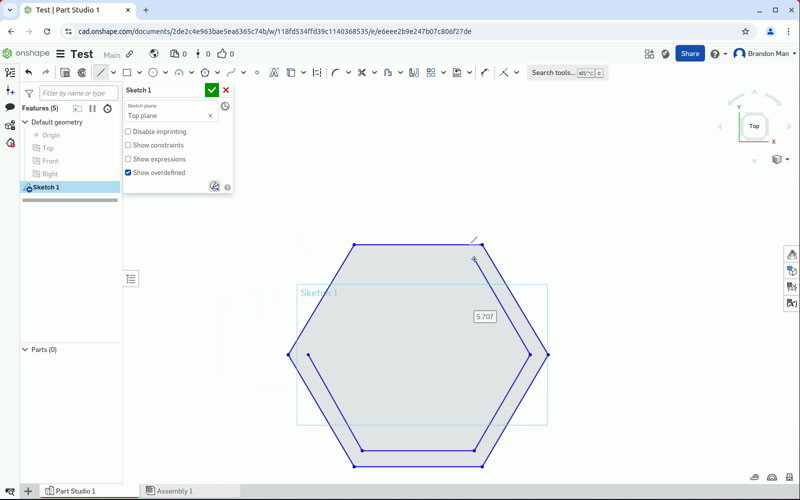
scroll(-6)
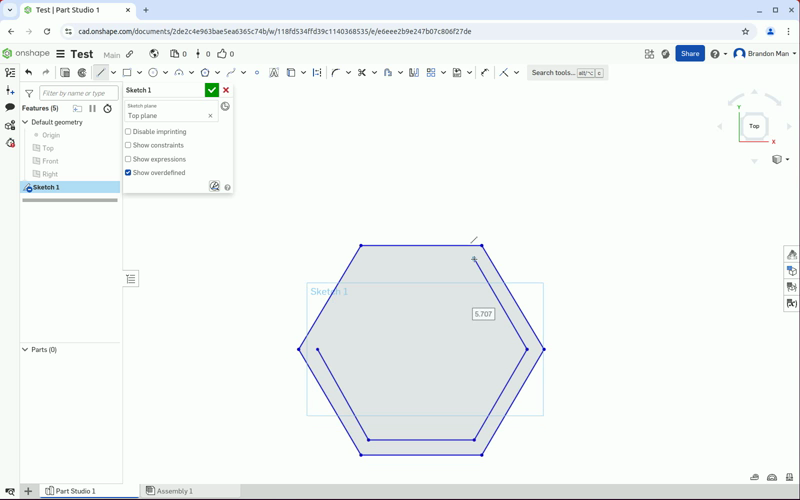
scroll(-6)
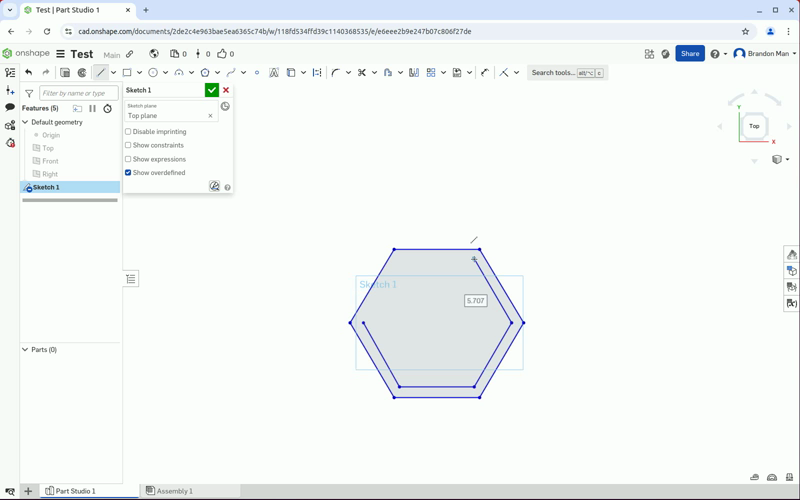
scroll(-6)
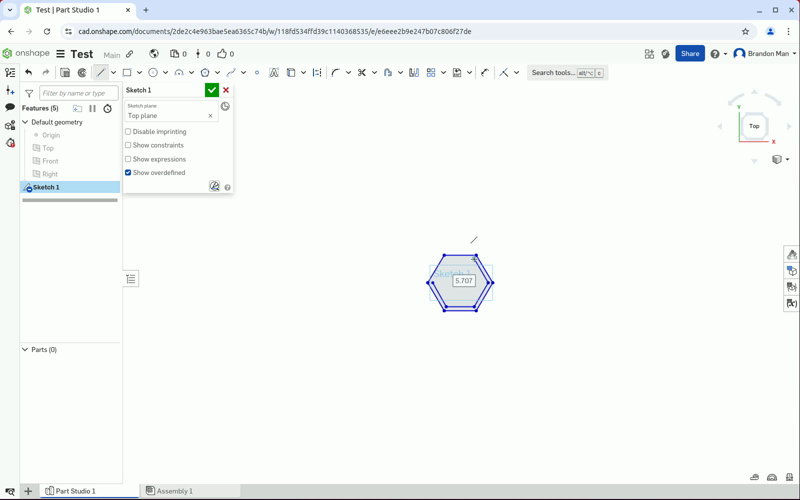
key_up(shift)
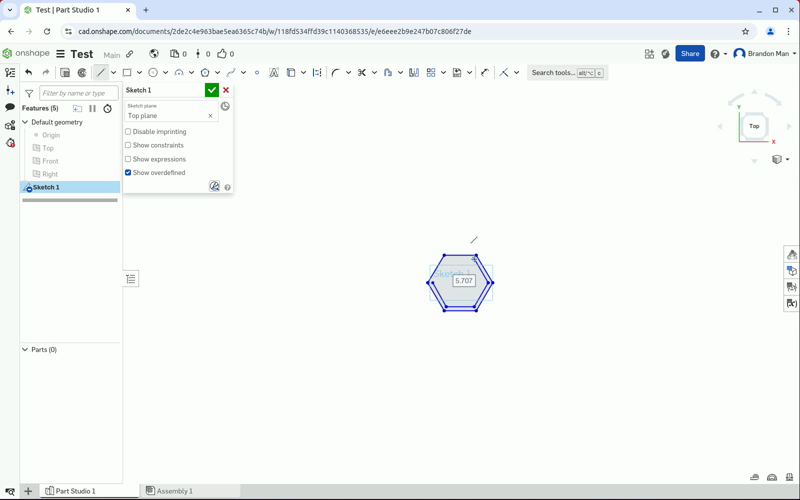
key_down(shift)
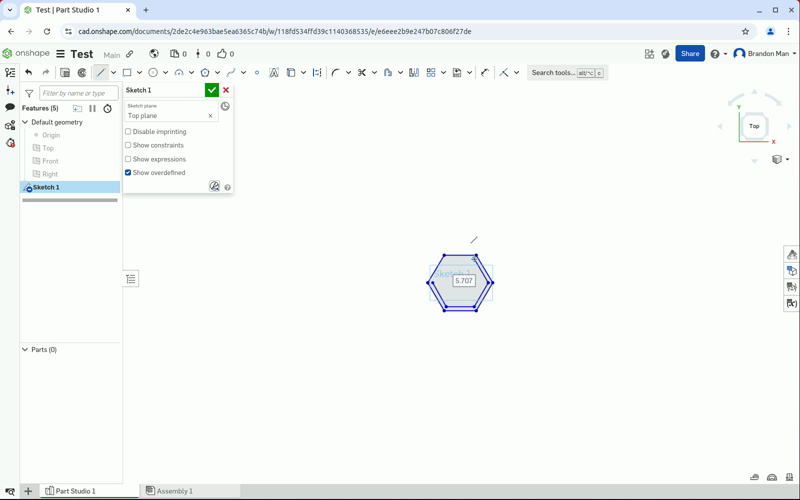
mouse_move(504, 258)
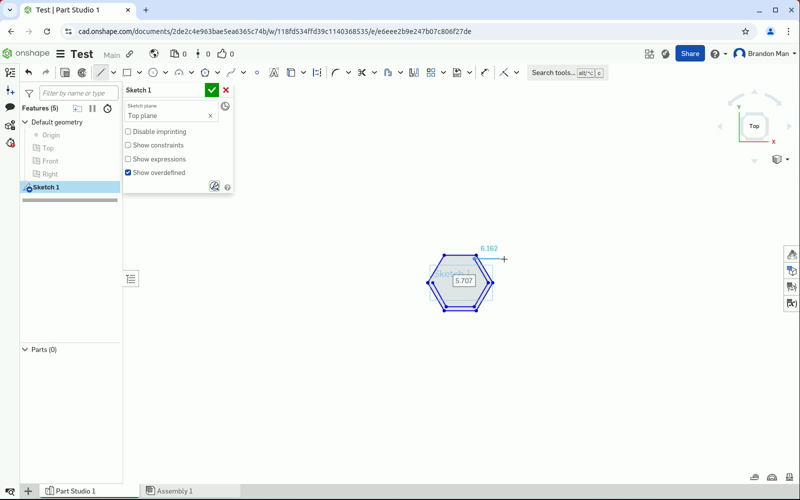
mouse_move(446, 258)
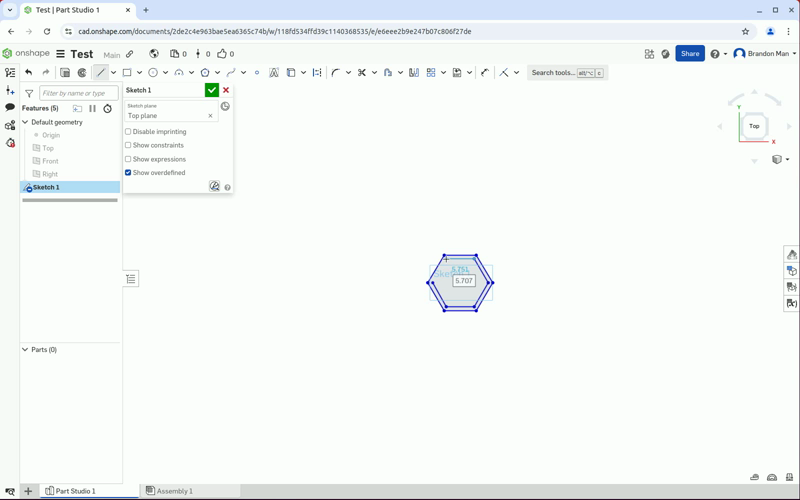
scroll(6)
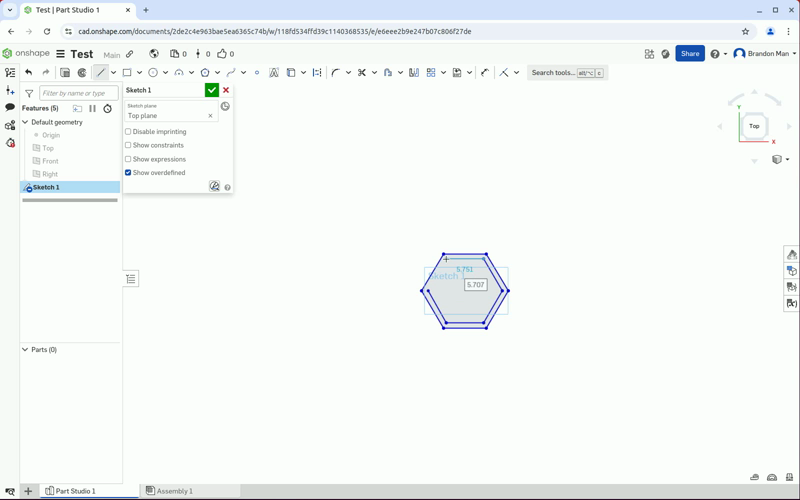
scroll(6)
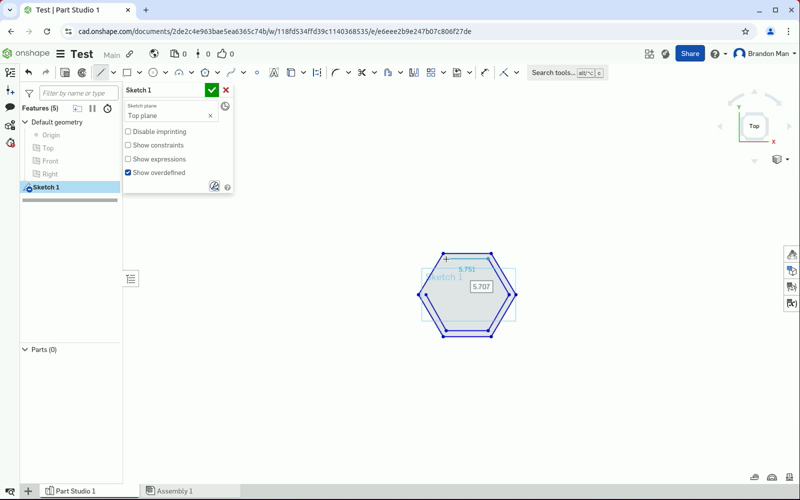
scroll(6)
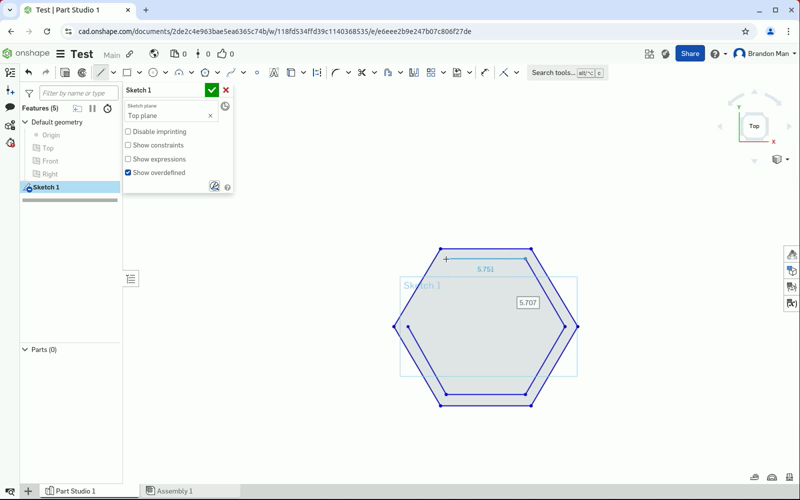
scroll(6)
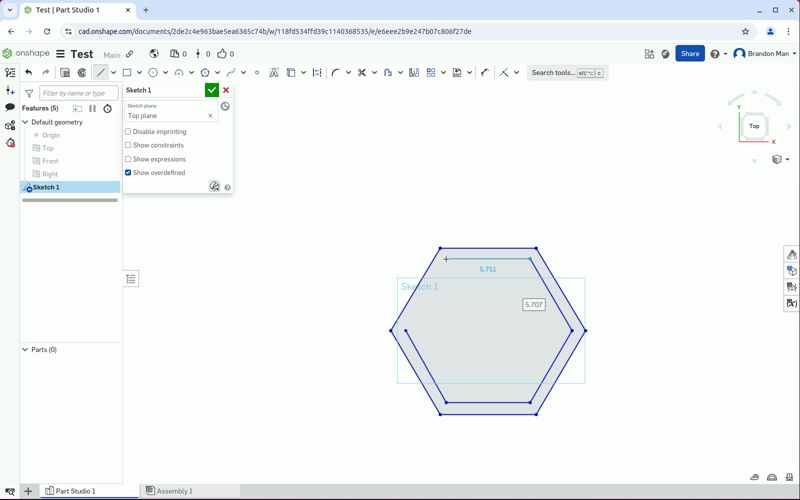
scroll(6)
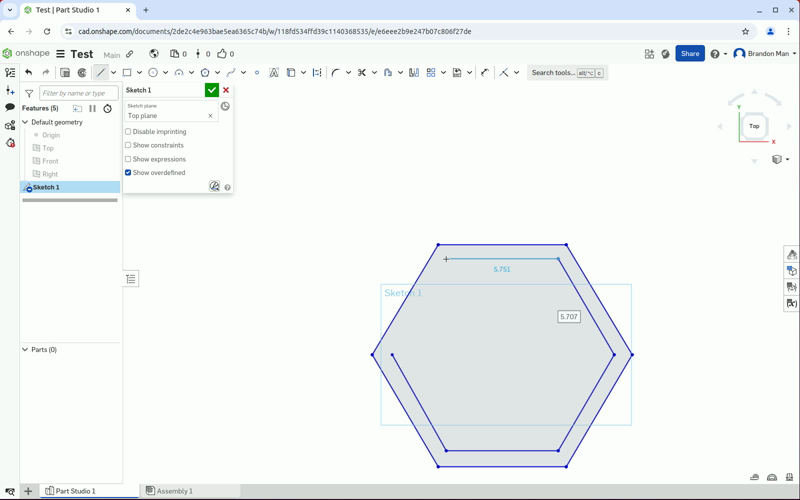
scroll(6)
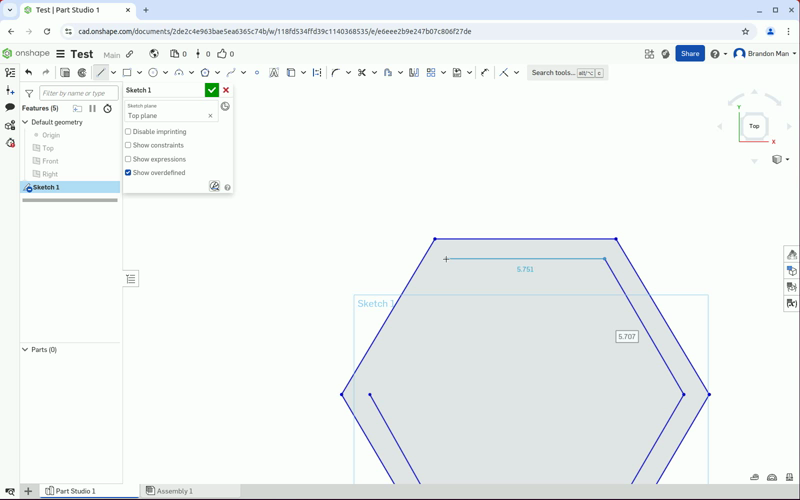
scroll(6)
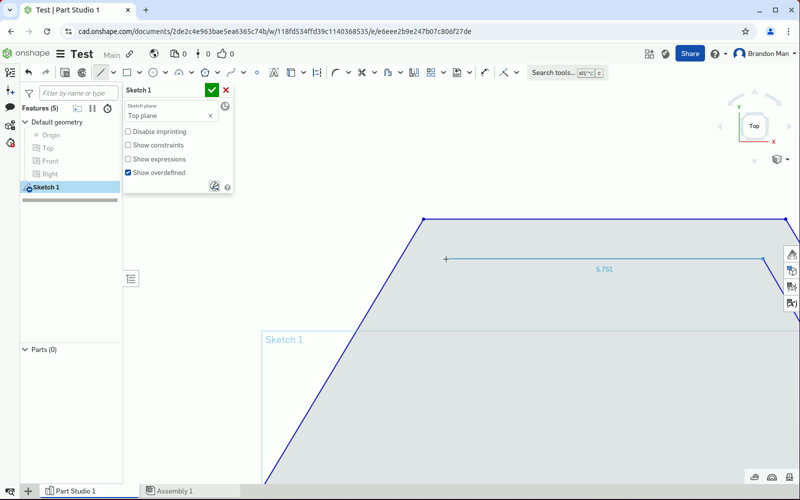
click(446, 258)
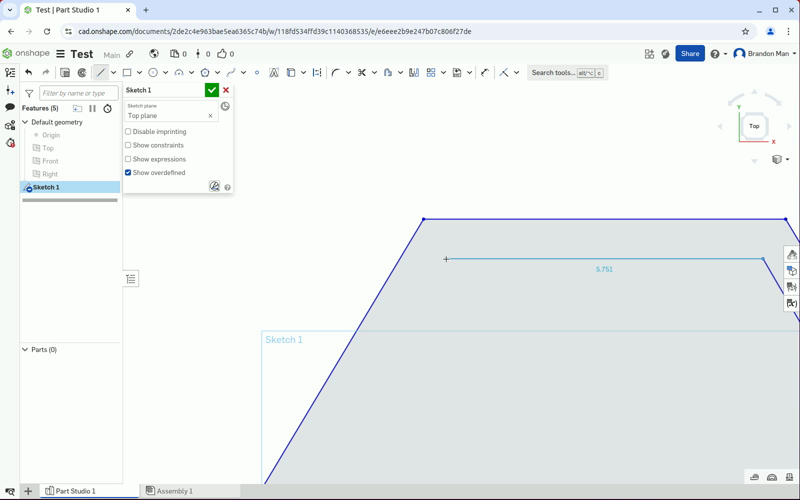
scroll(-6)
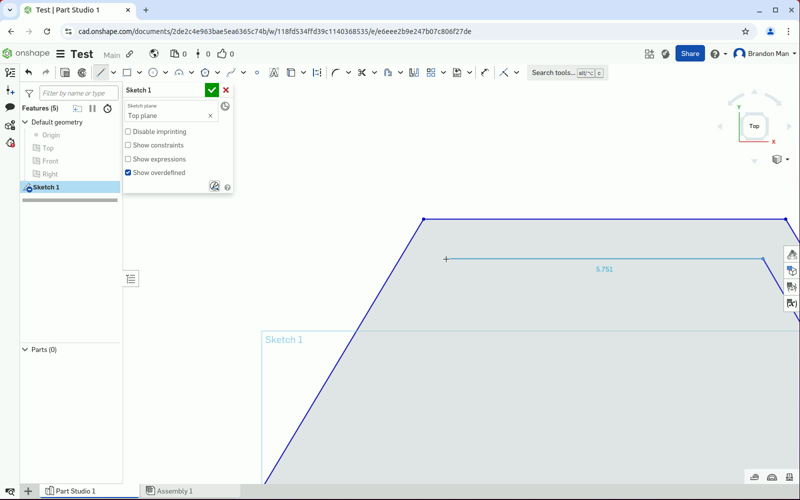
scroll(-6)
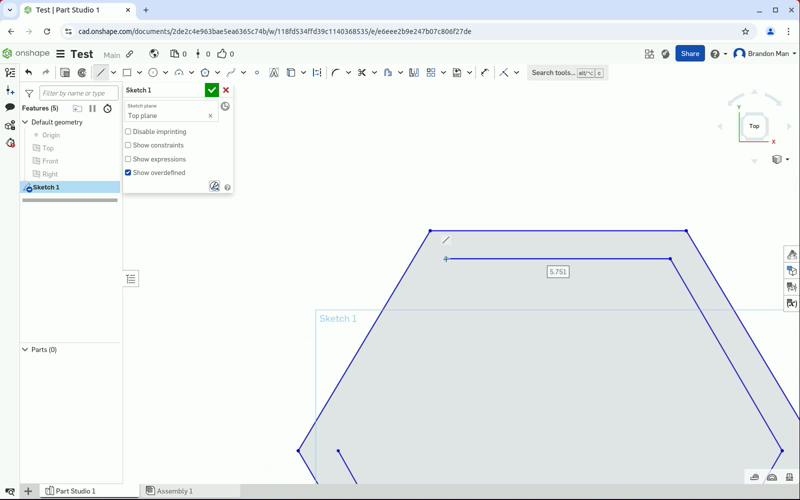
scroll(-6)
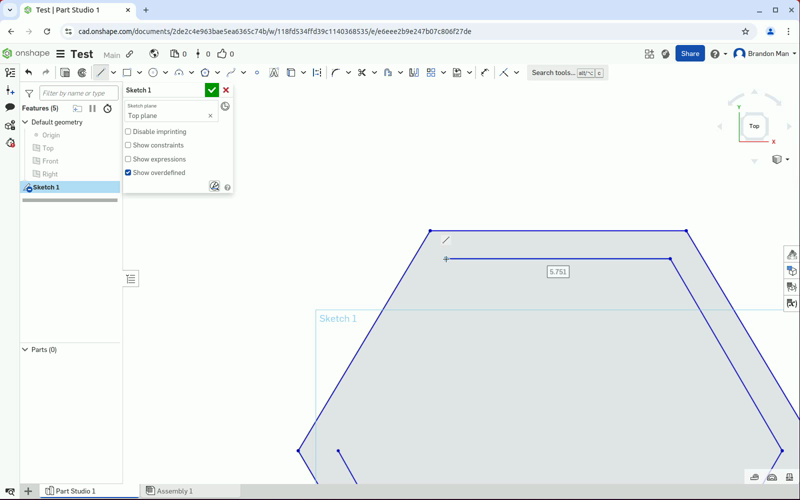
scroll(-6)
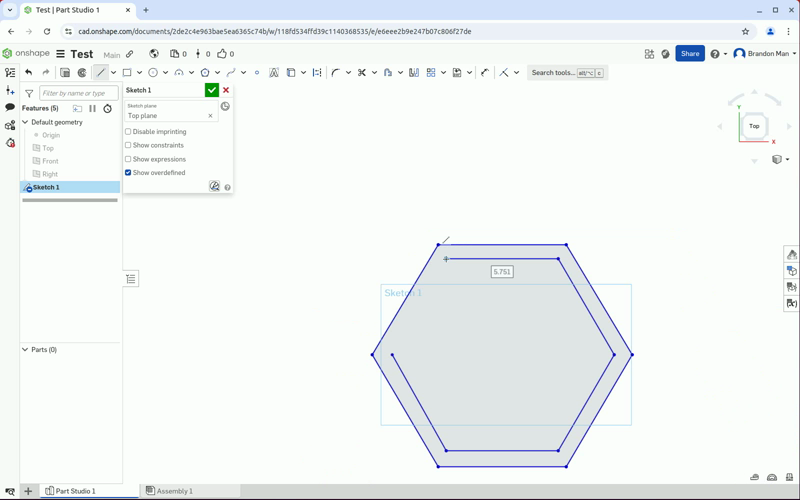
scroll(-6)
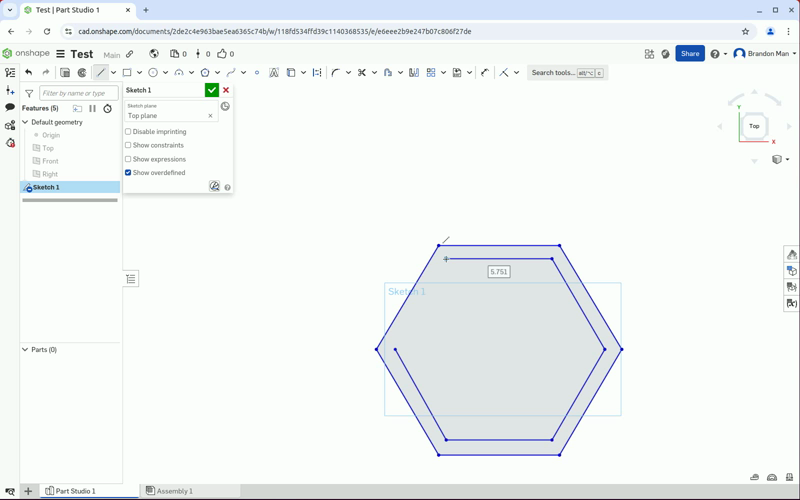
scroll(-6)
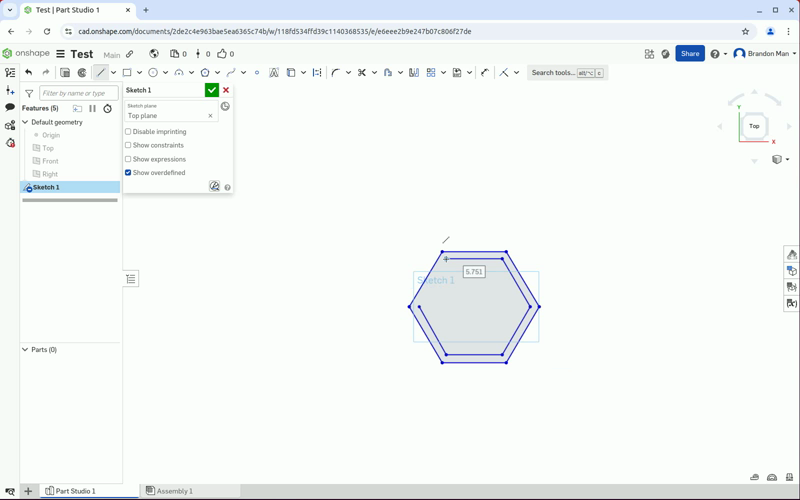
scroll(-6)
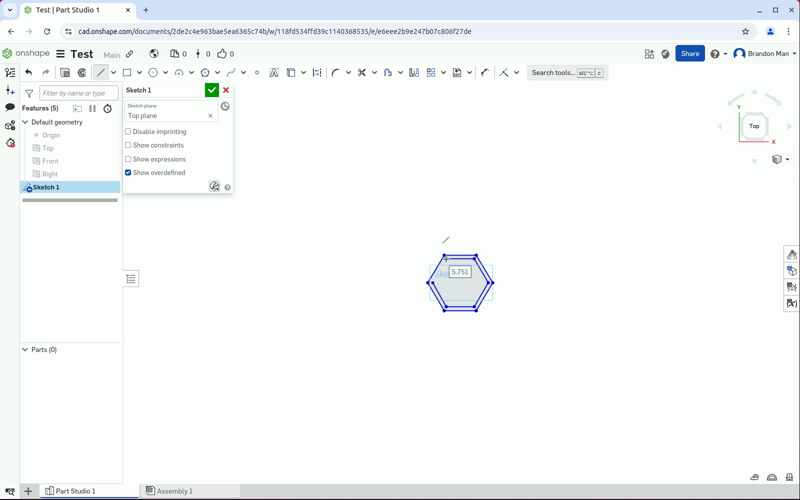
key_up(shift)
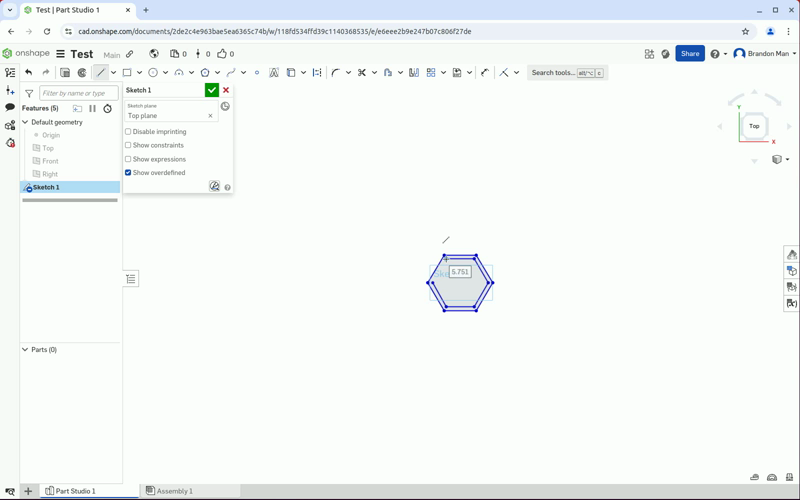
mouse_move(476, 258)
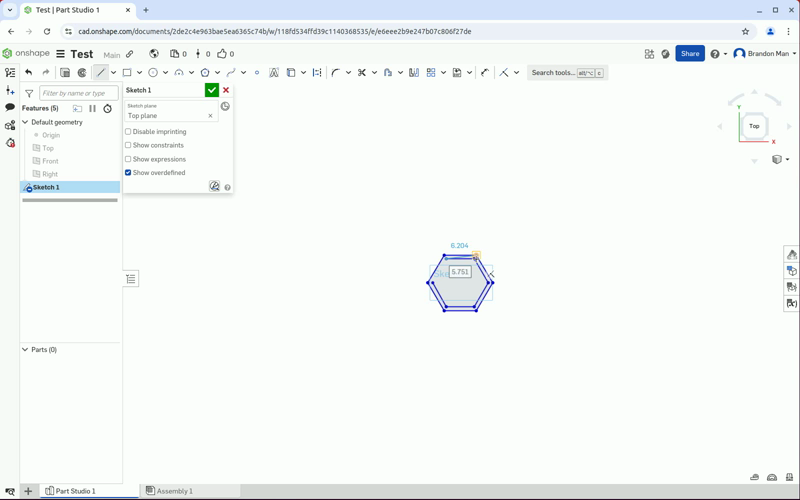
key_down(shift)
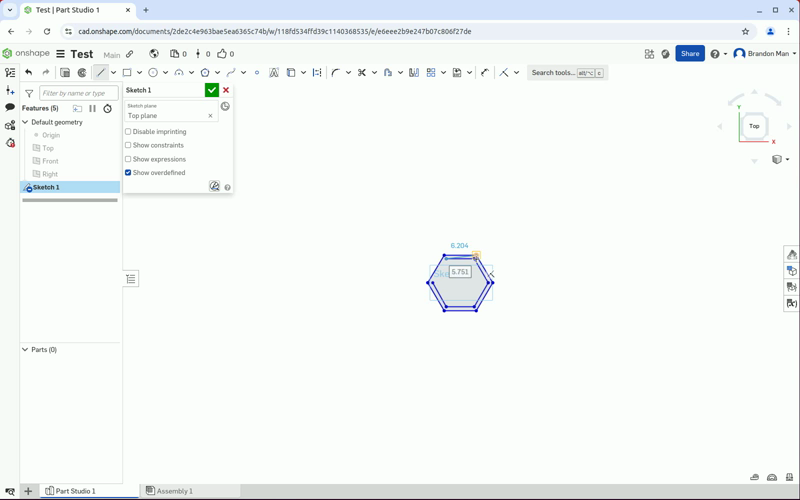
mouse_move(432, 282)
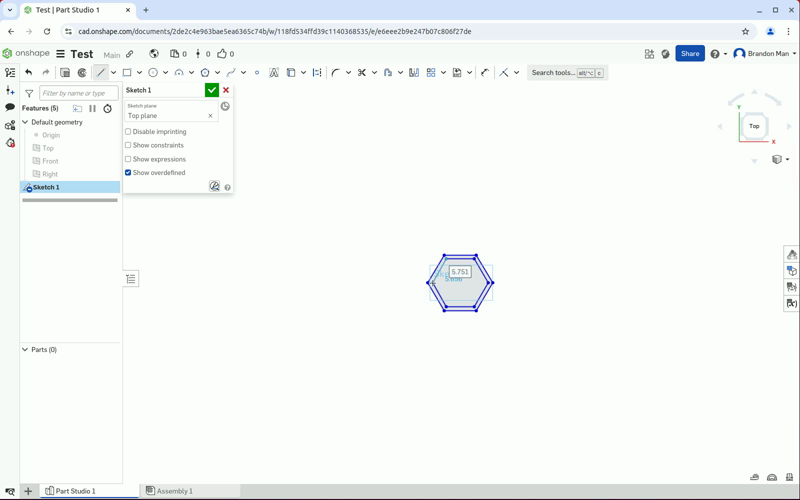
key_up(shift)
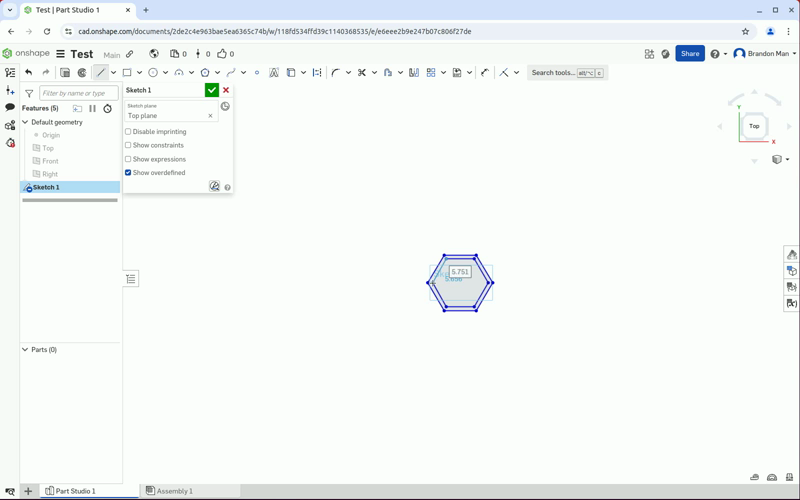
click(432, 282)
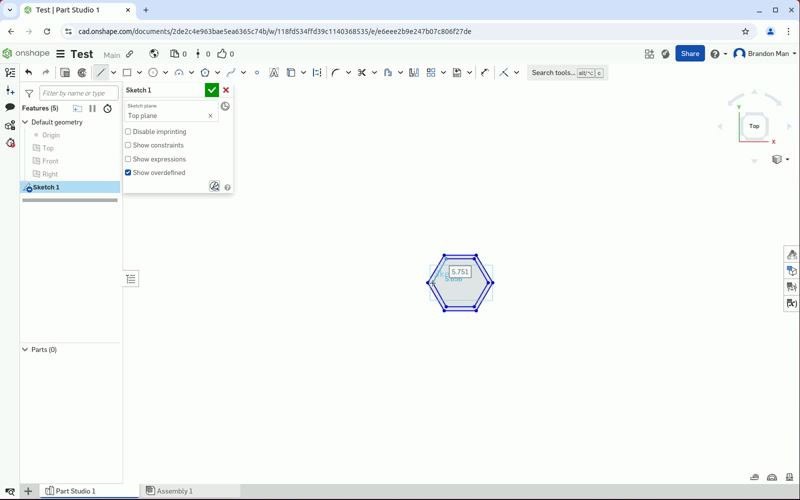
key(esc)
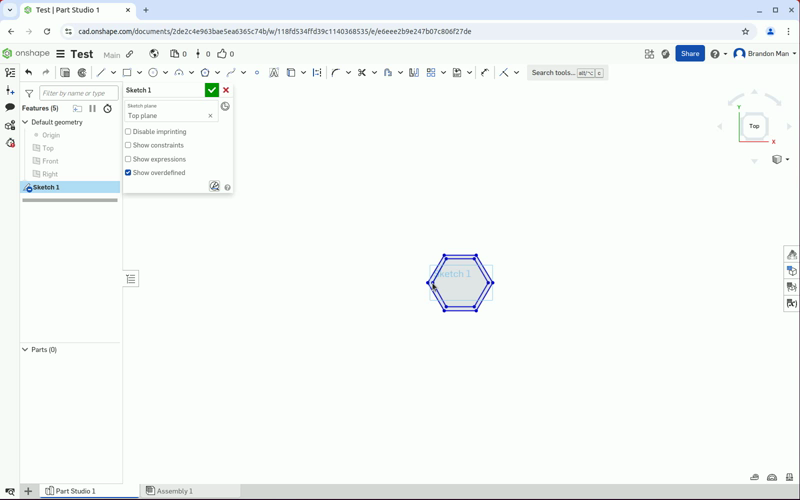
mouse_move(479, 265)
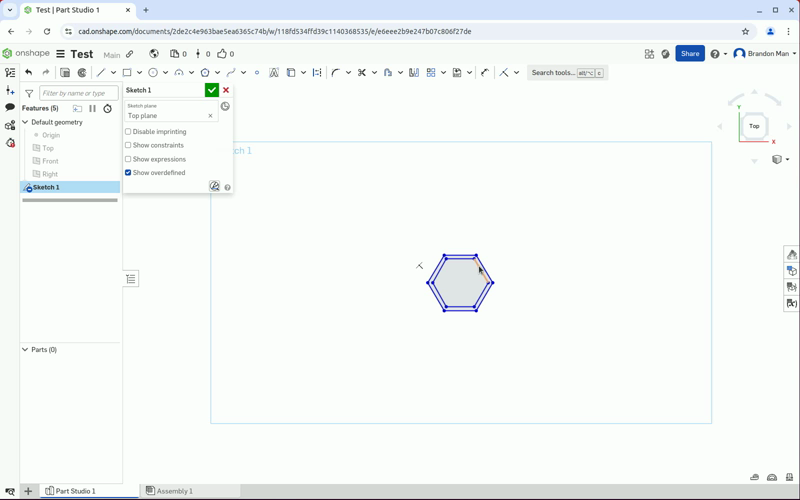
scroll(6)
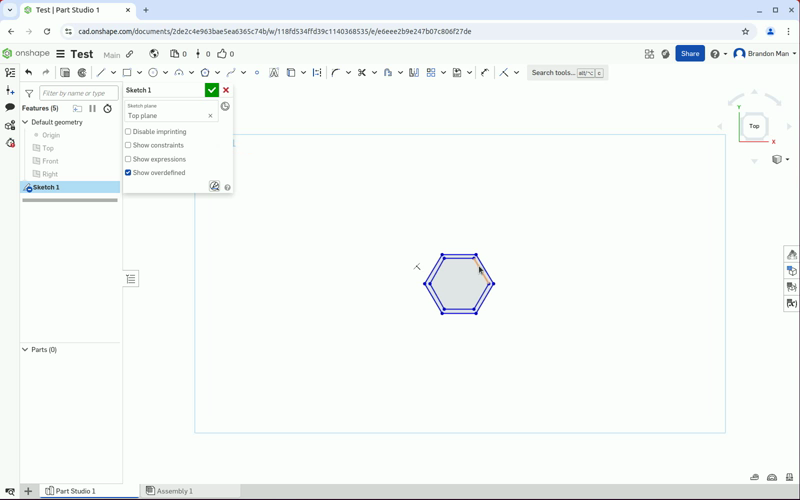
scroll(6)
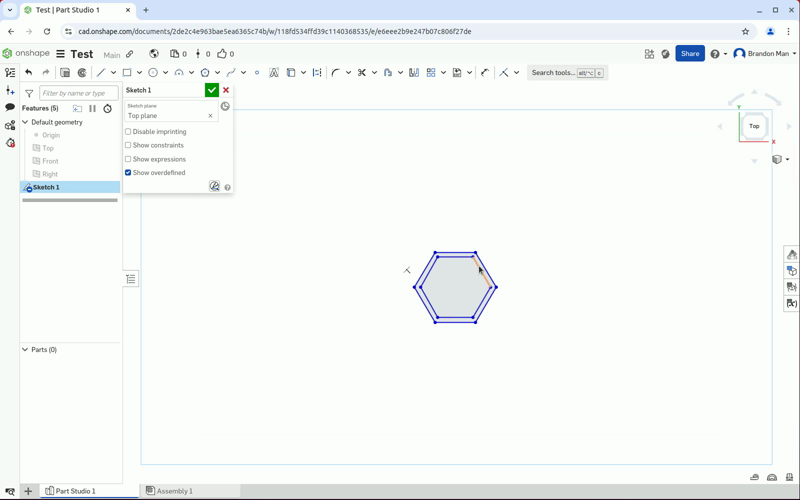
scroll(6)
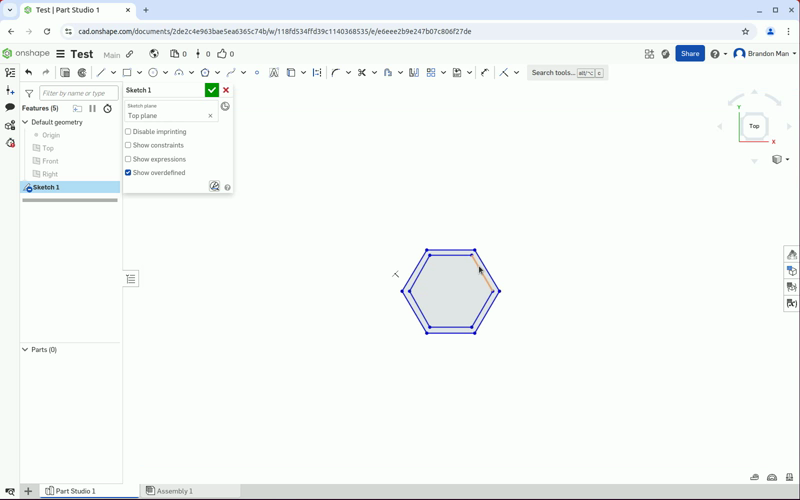
scroll(6)
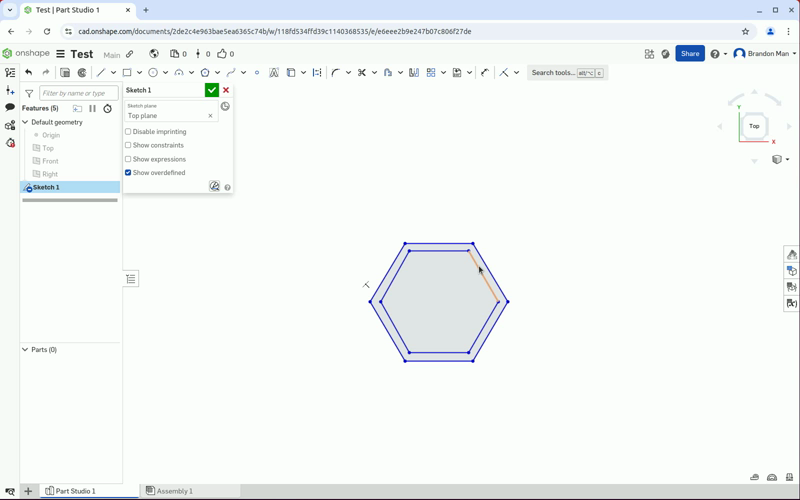
scroll(6)
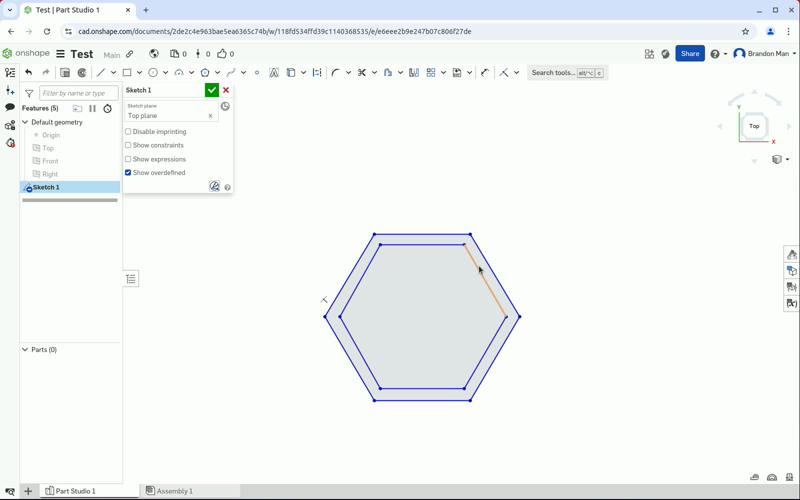
scroll(6)
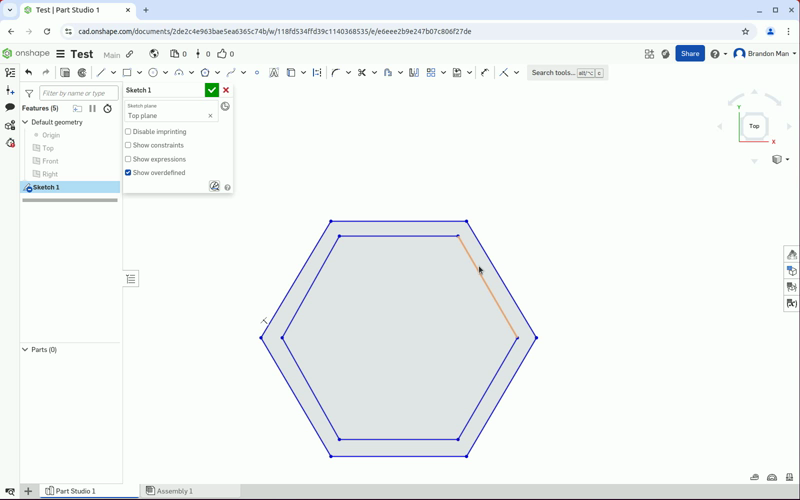
scroll(6)
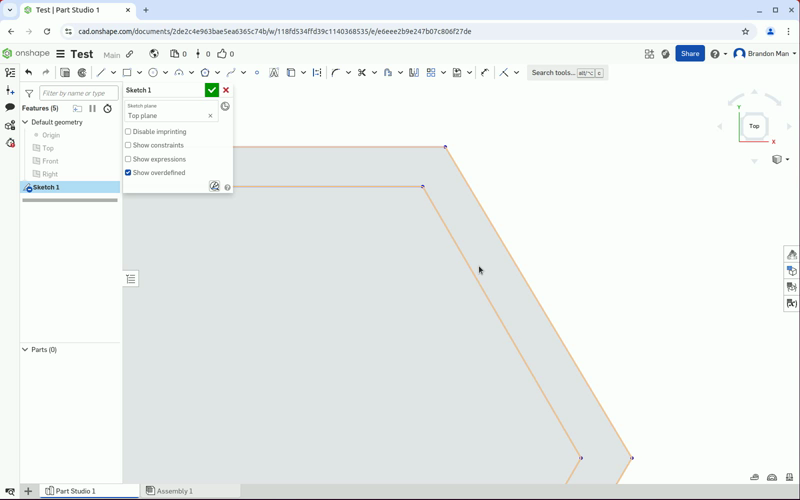
click(479, 265)
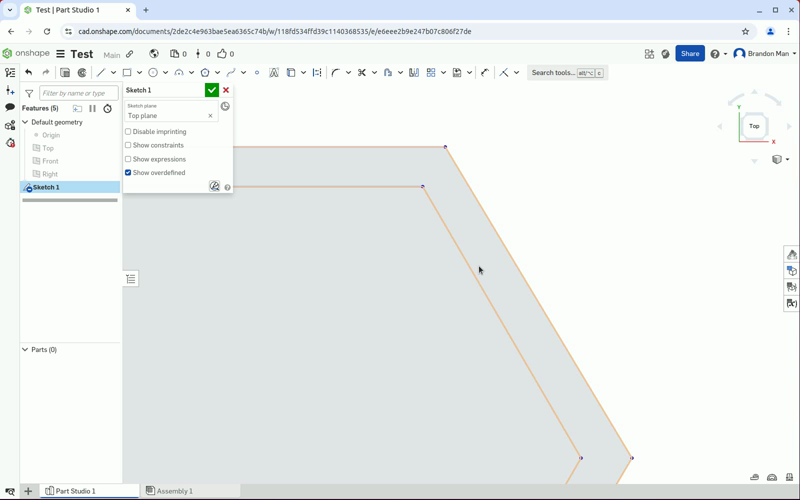
scroll(-6)
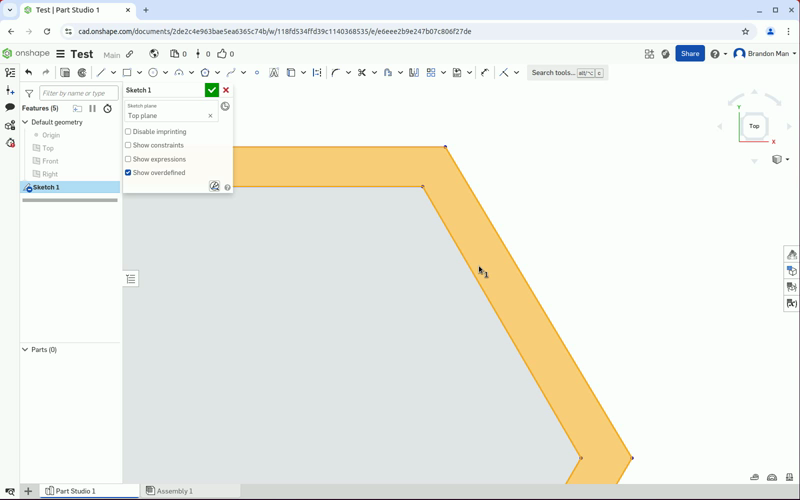
scroll(-6)
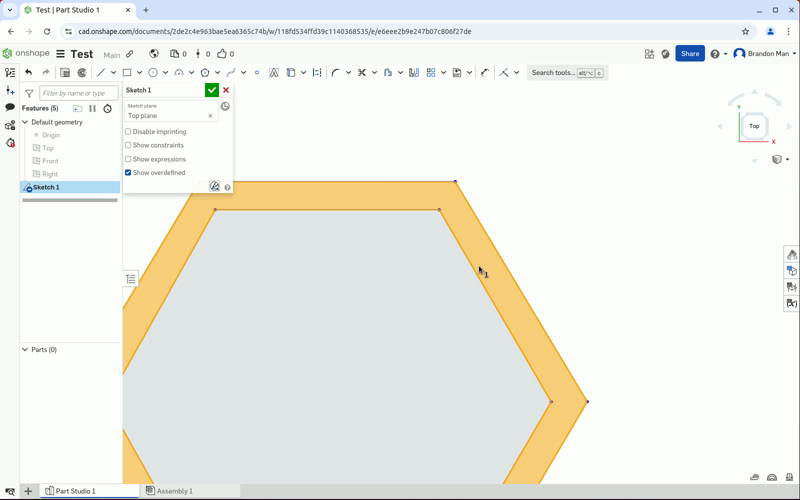
scroll(-6)
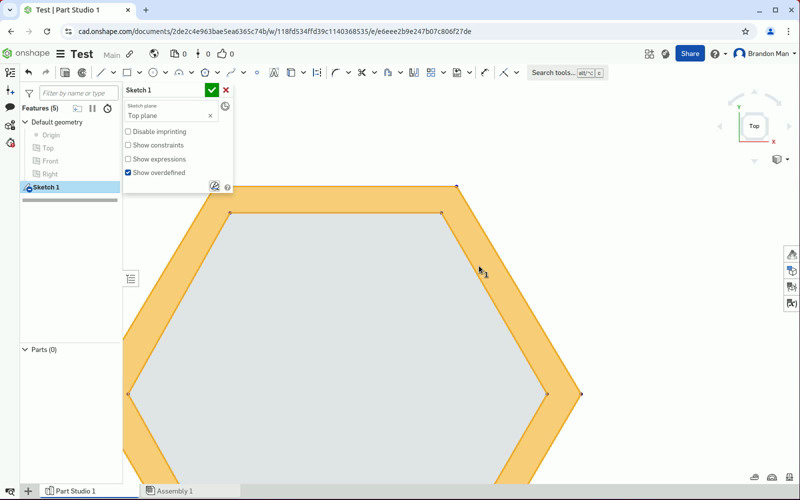
scroll(-6)
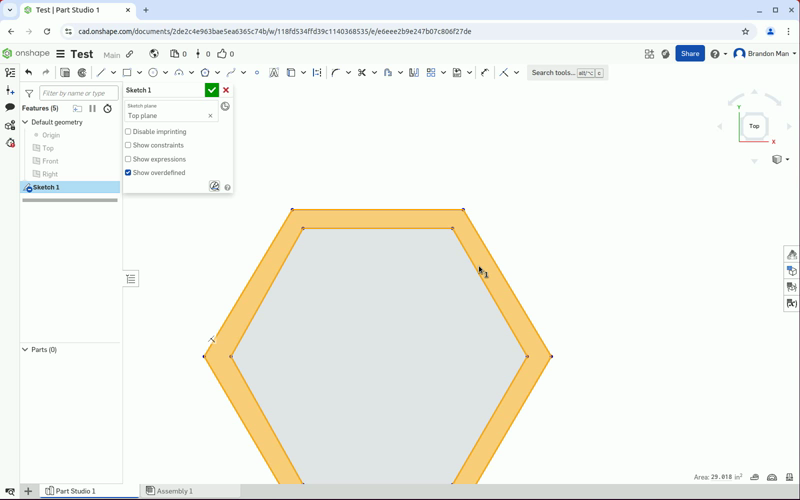
scroll(-6)
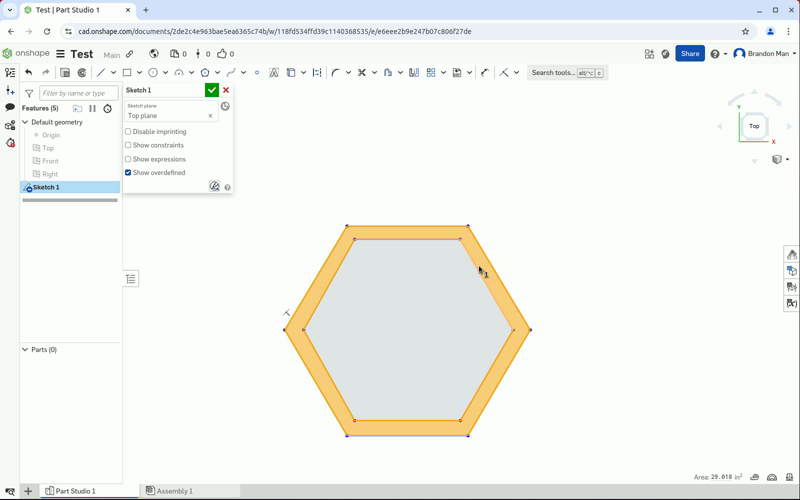
scroll(-6)
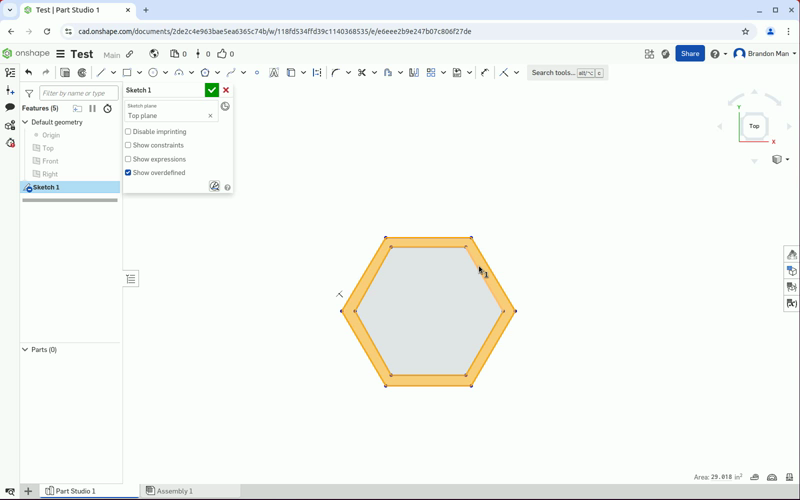
scroll(-6)
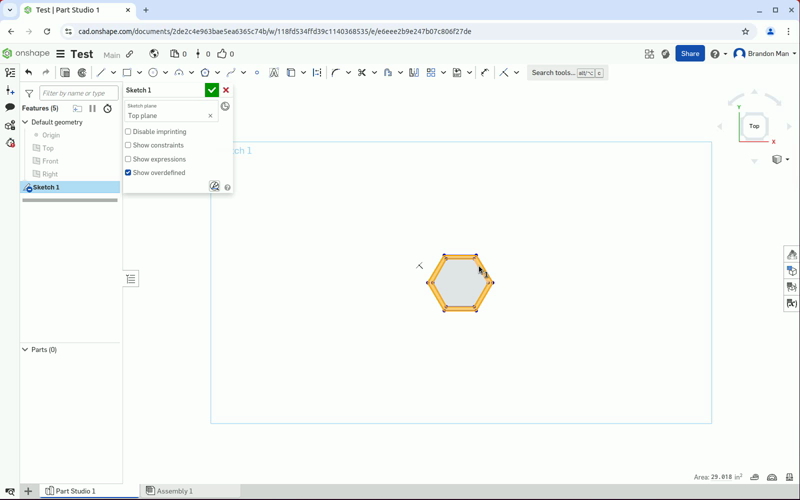
mouse_move(73, 352)
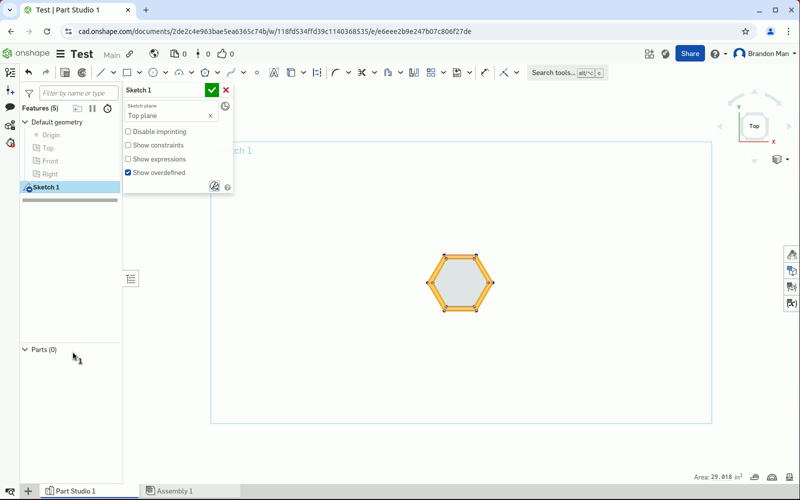
key(shift+y)
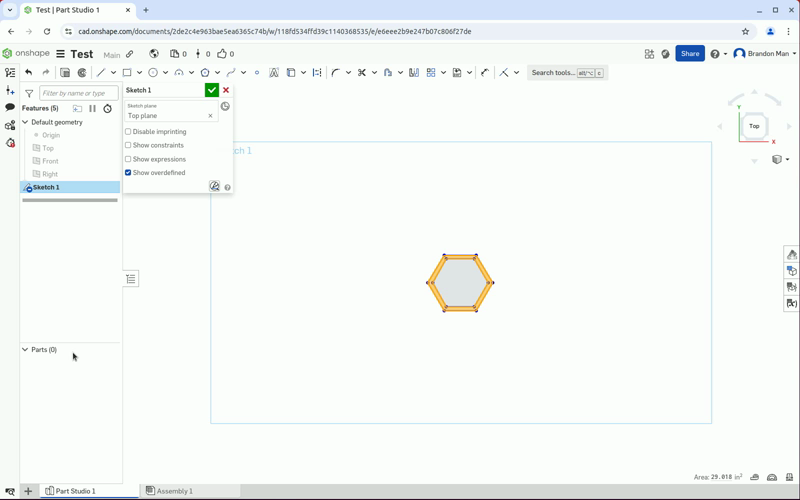
key(shift+e)
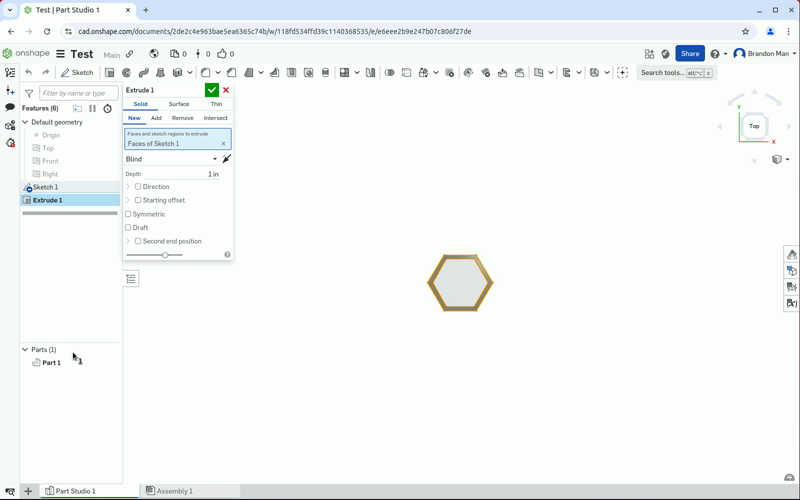
mouse_move(143, 106)
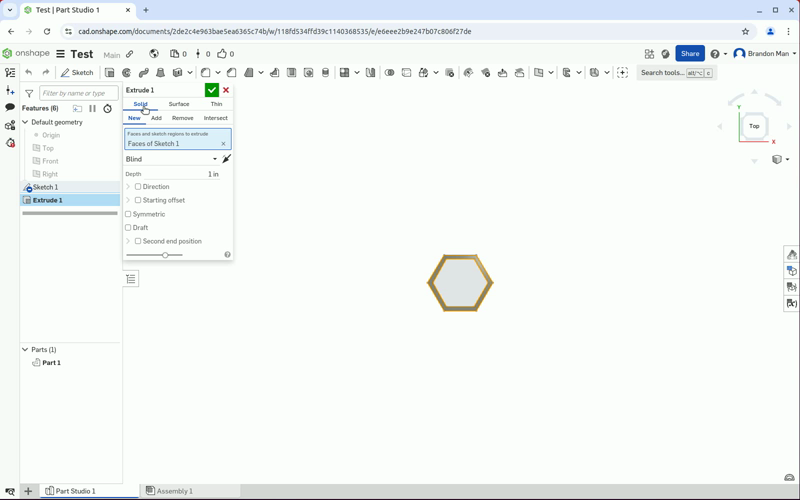
click(143, 106)
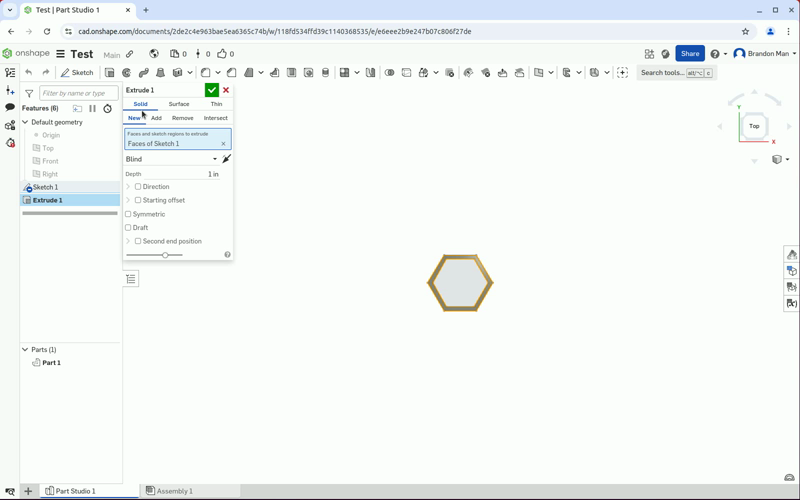
mouse_move(137, 120)
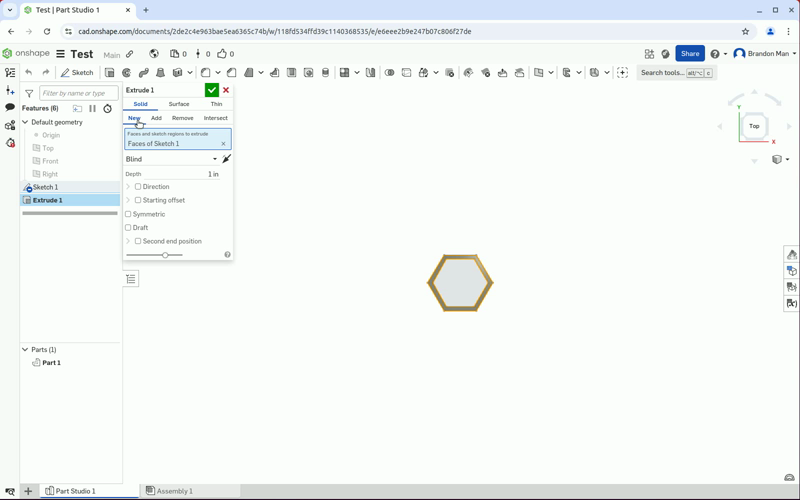
click(137, 120)
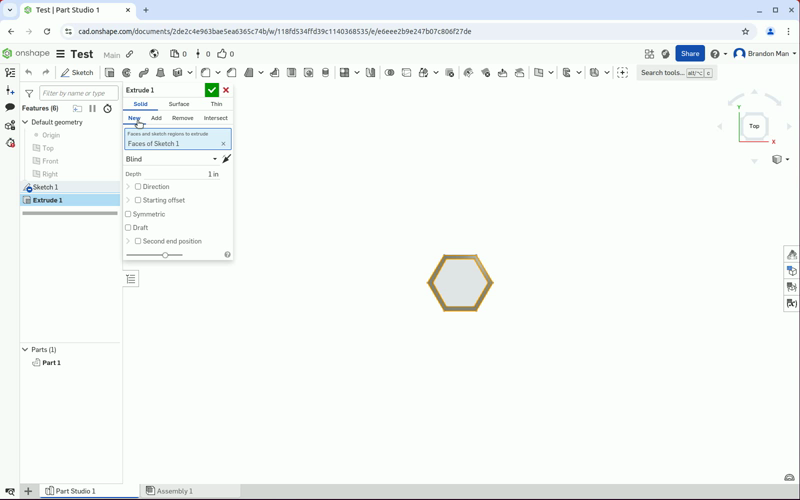
key(tab, 4)
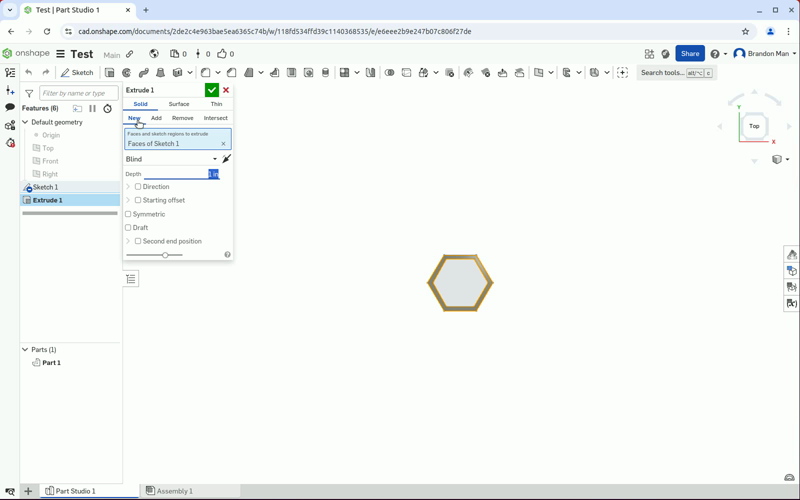
text(23.108)
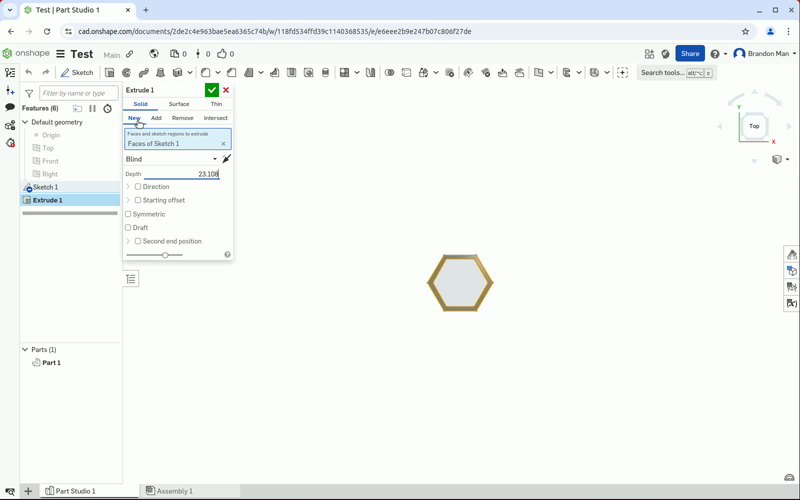
key(enter)
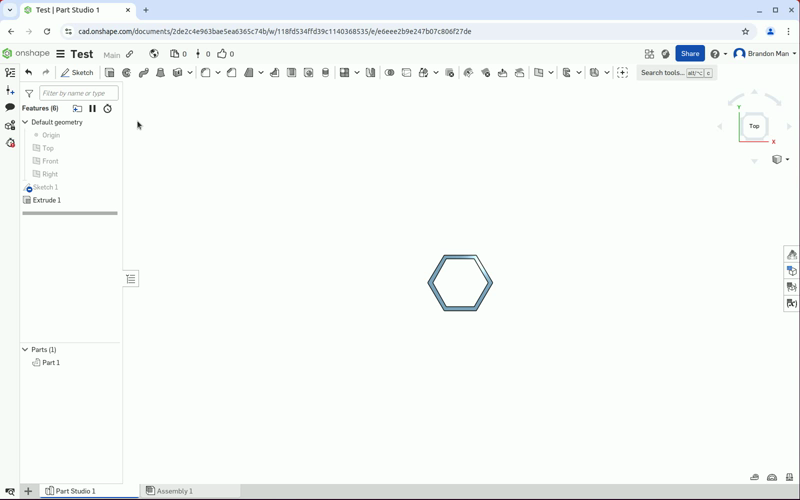
key(shift+h)
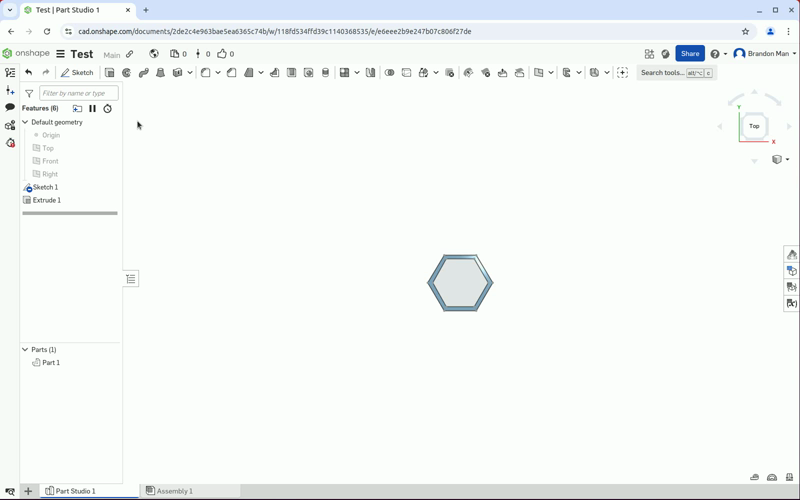
key(shift+h)
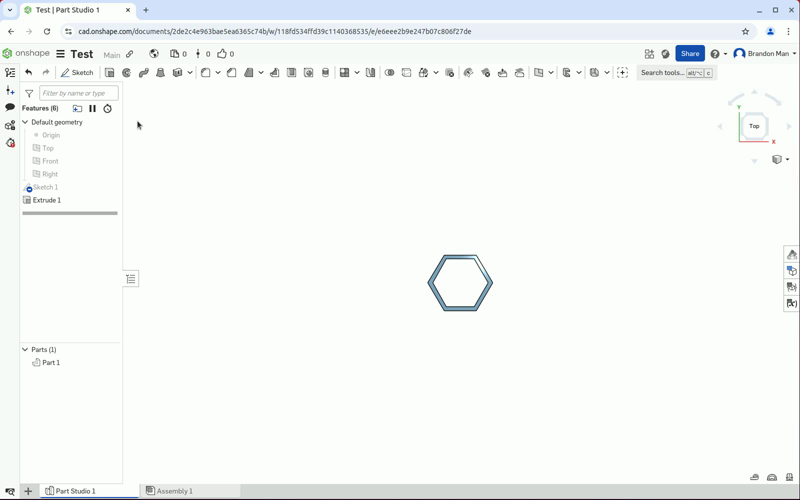
mouse_move(73, 189)
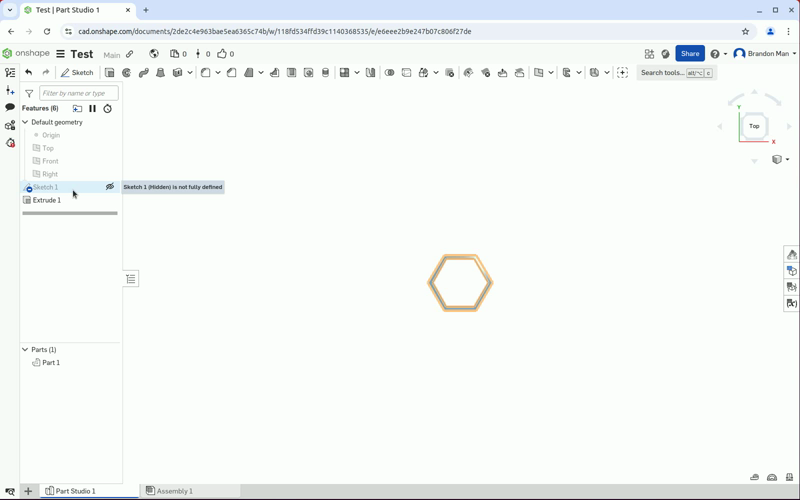
click(73, 189)
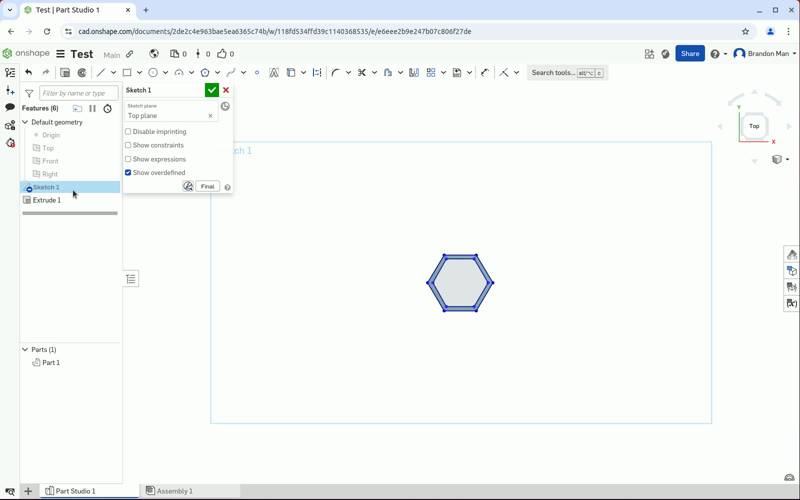
mouse_move(229, 92)
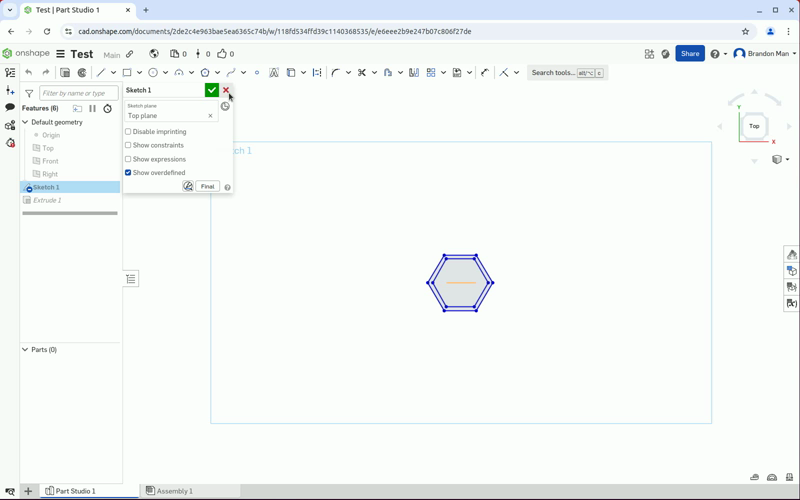
click(229, 92)
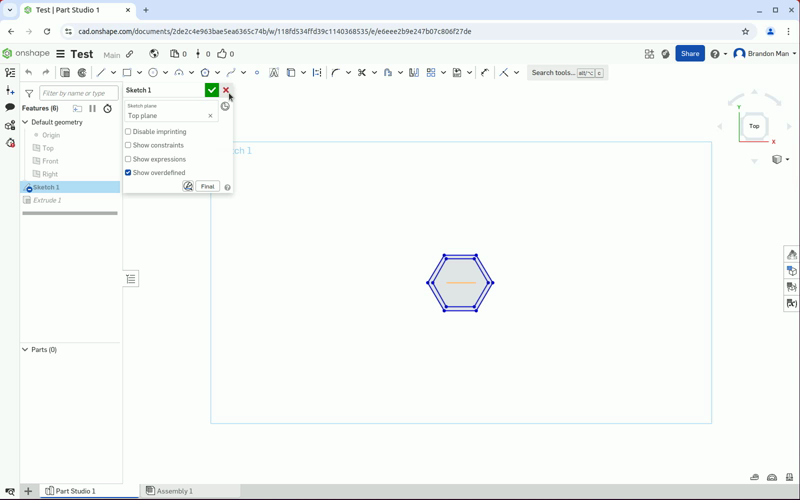
key(shift+s)
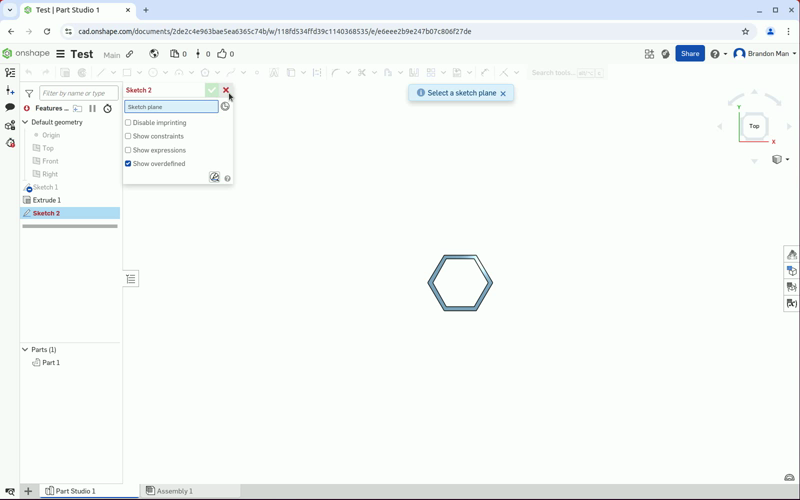
mouse_move(73, 150)
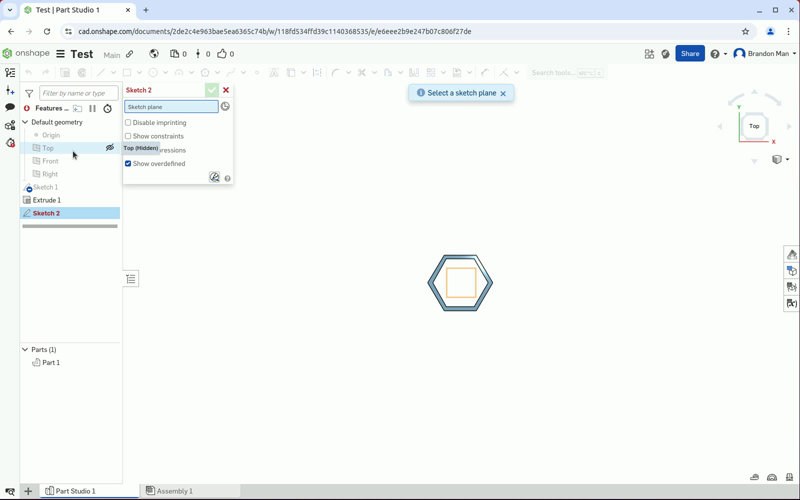
click(73, 150)
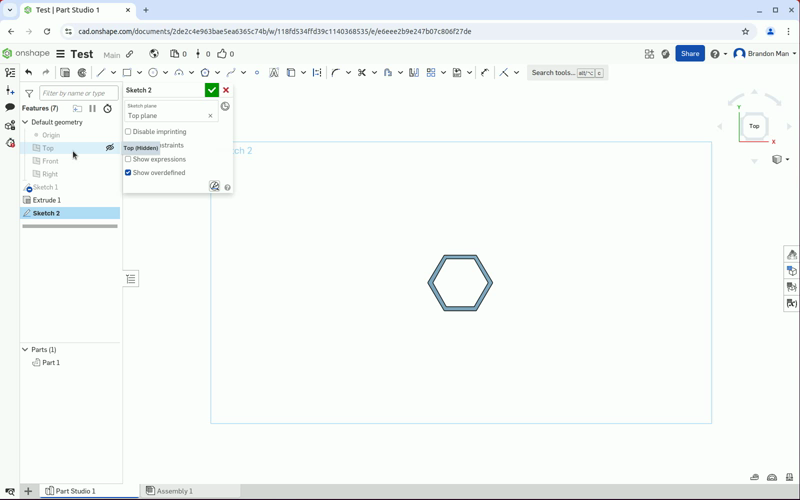
mouse_move(73, 352)
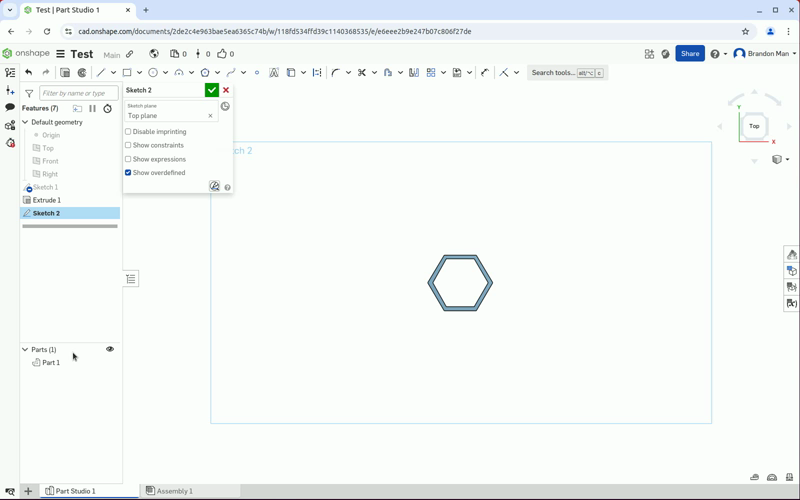
key(y)
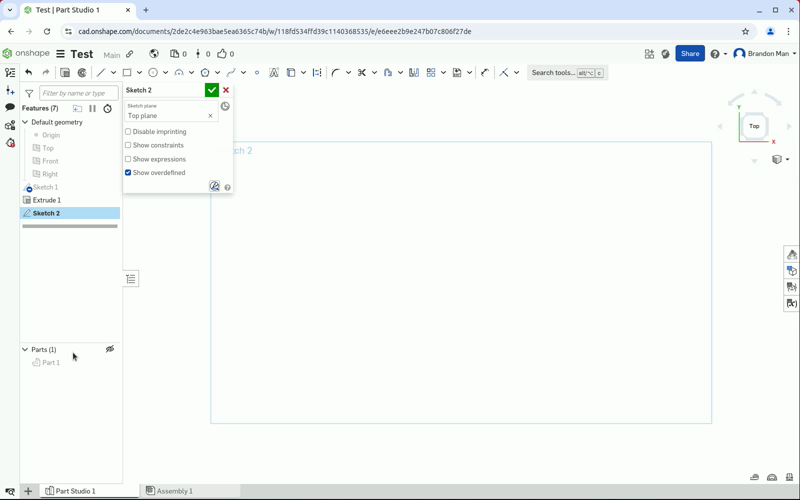
key(l)
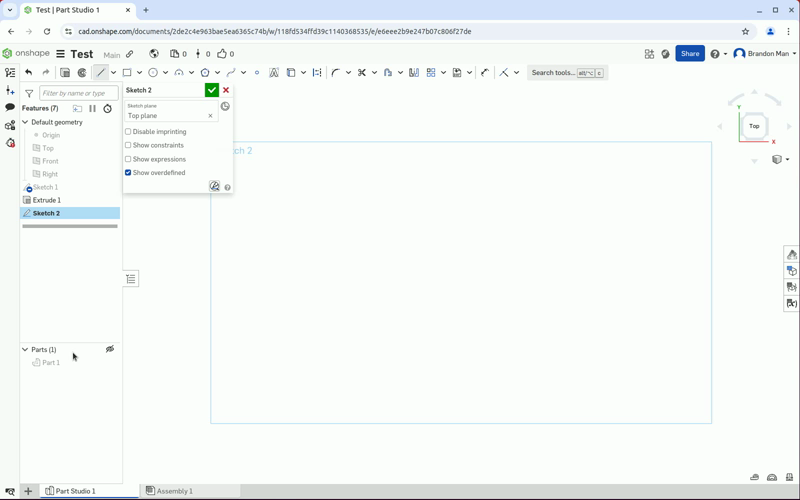
key_down(shift)
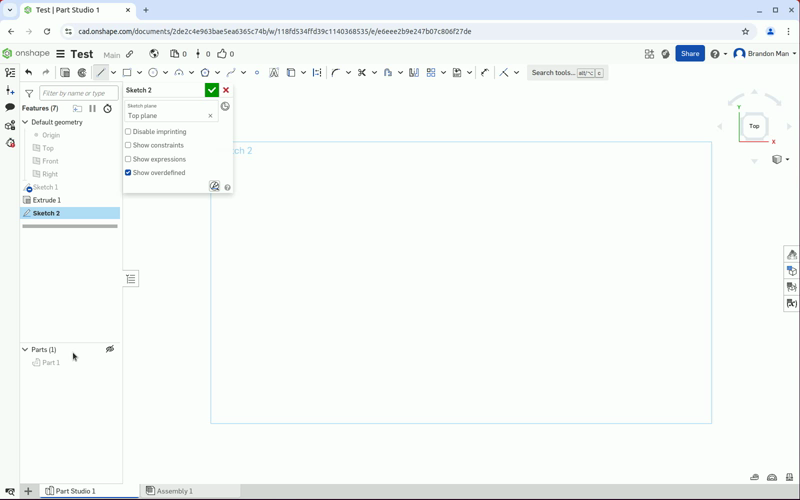
mouse_move(427, 282)
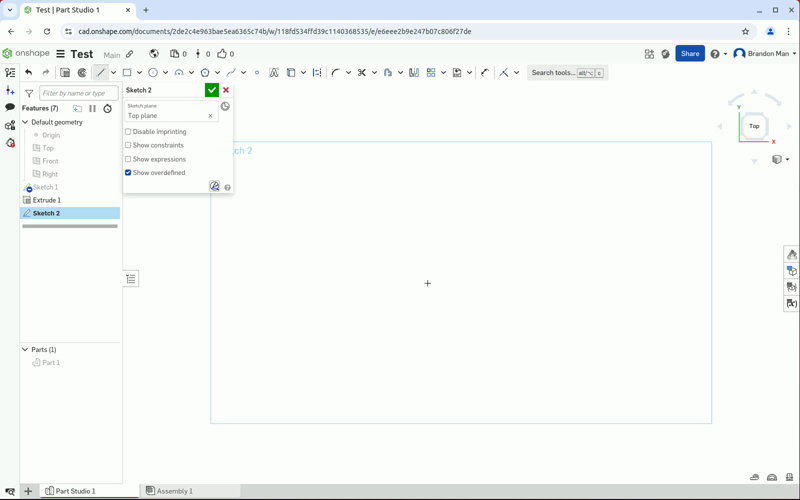
click(427, 282)
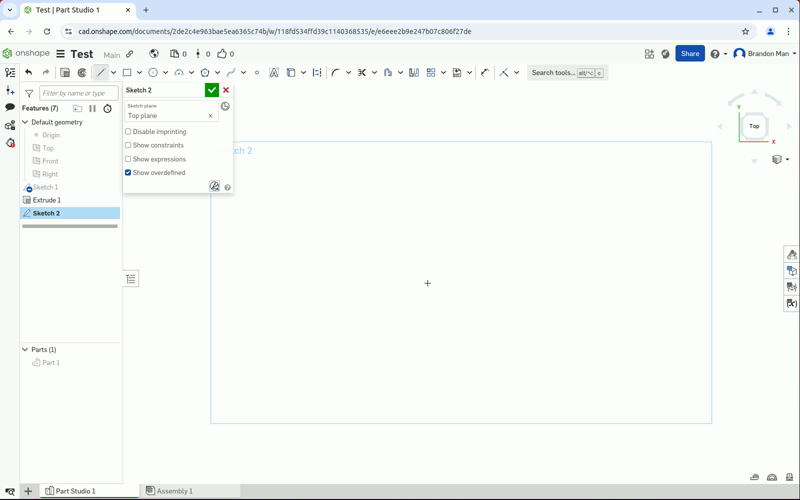
key_up(shift)
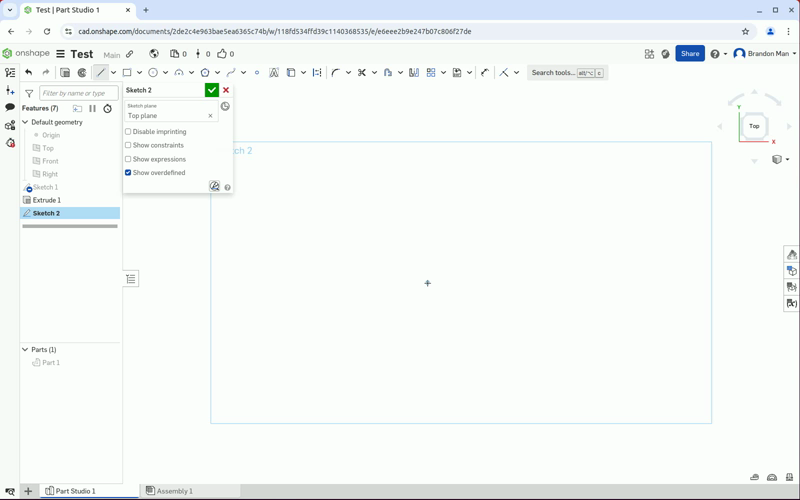
key_down(shift)
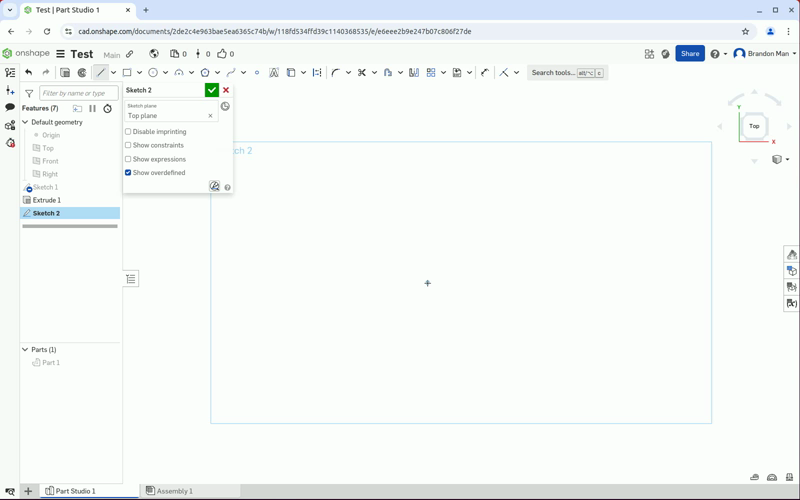
mouse_move(457, 282)
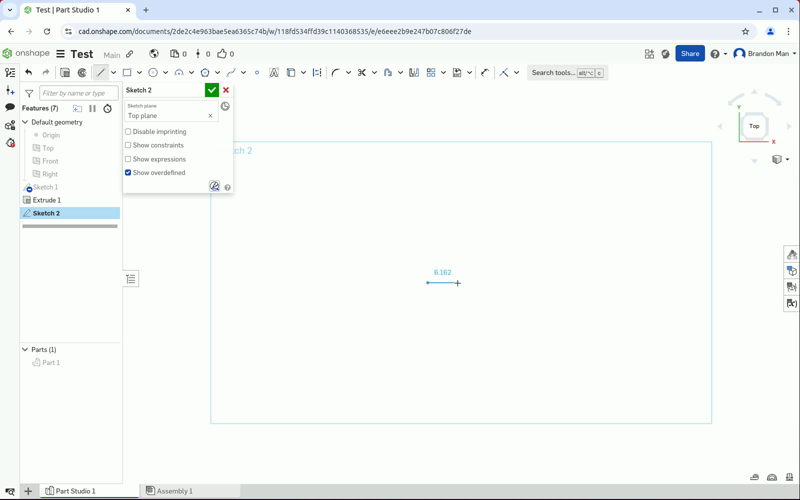
mouse_move(444, 310)
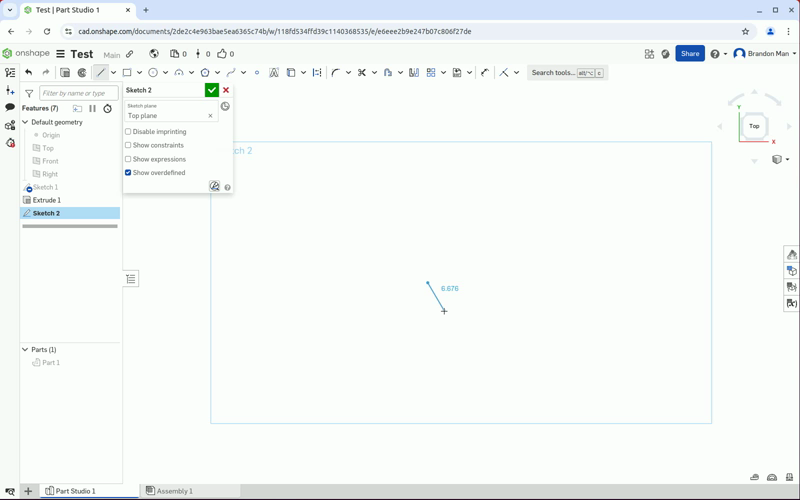
click(444, 310)
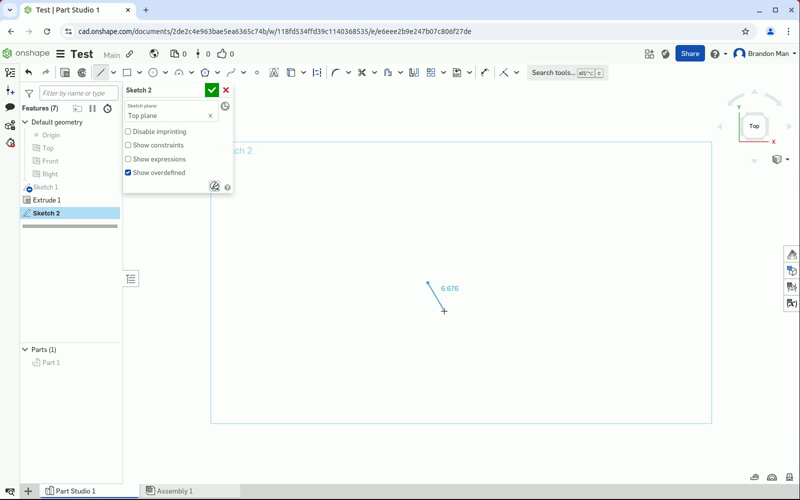
key_up(shift)
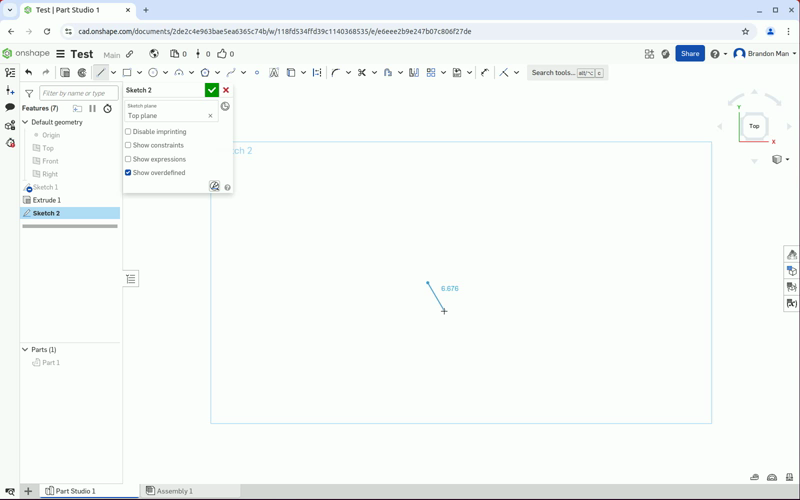
key_down(shift)
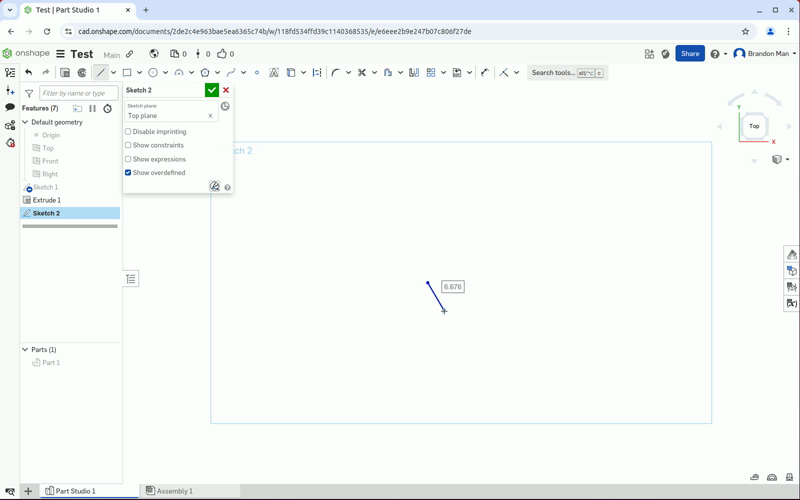
mouse_move(474, 310)
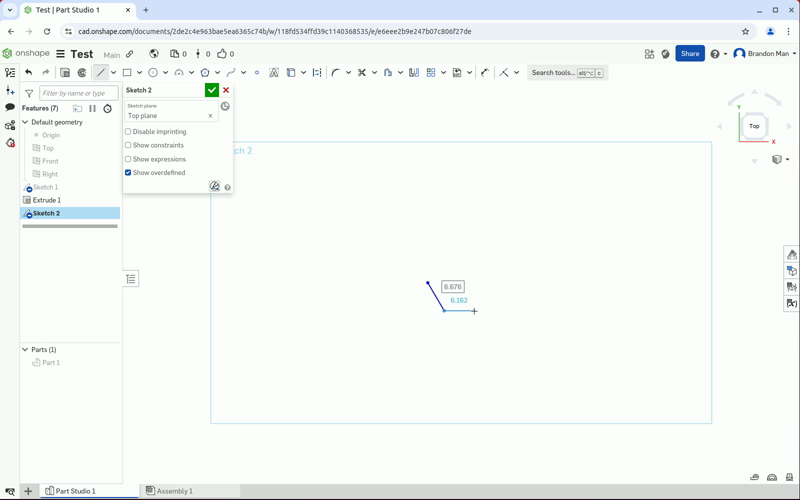
mouse_move(476, 310)
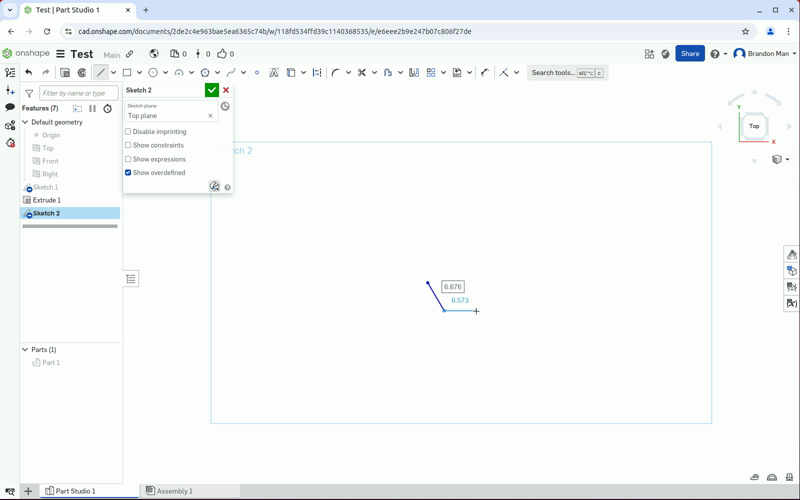
click(476, 310)
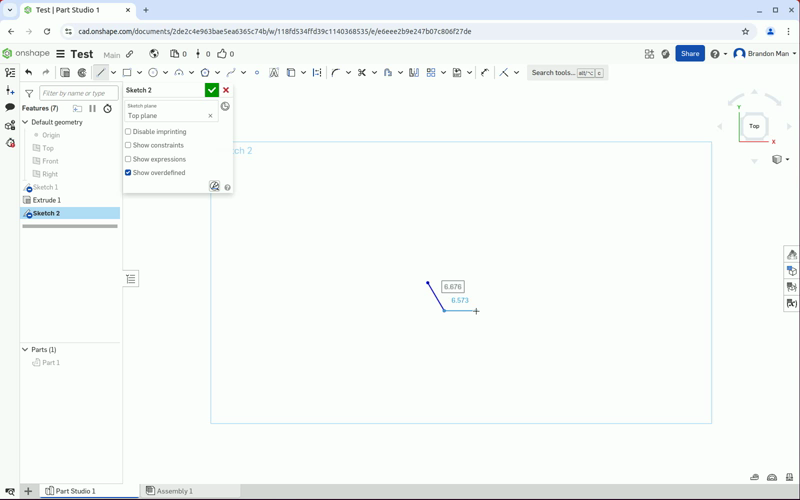
key_up(shift)
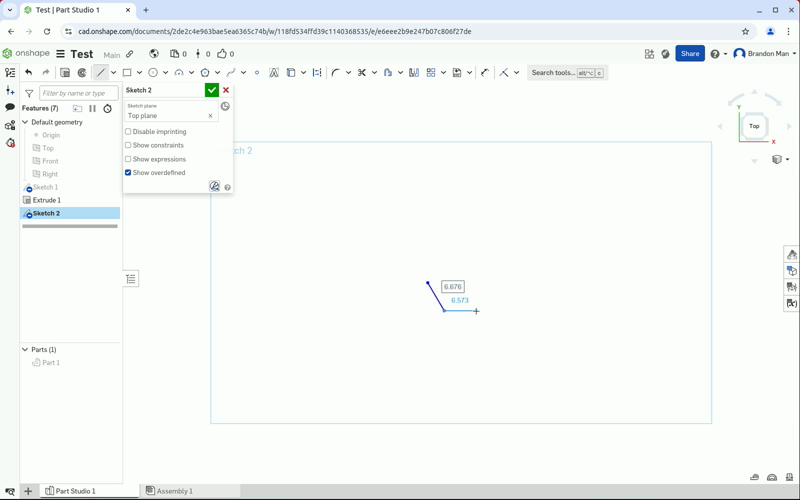
key_down(shift)
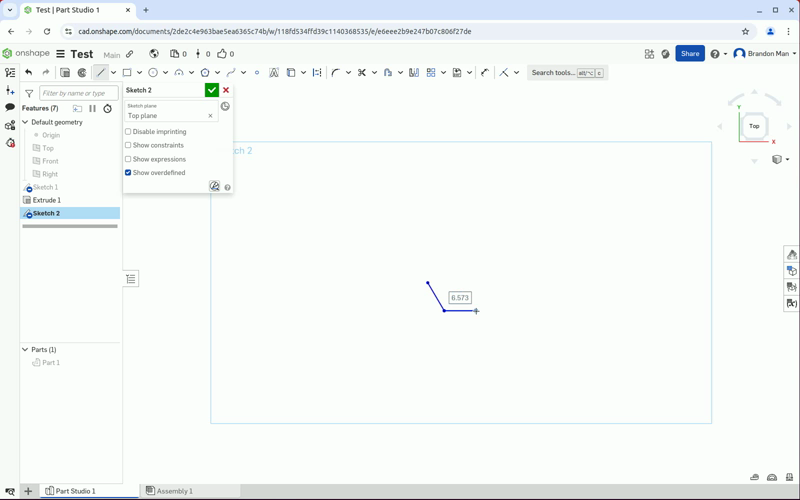
mouse_move(506, 310)
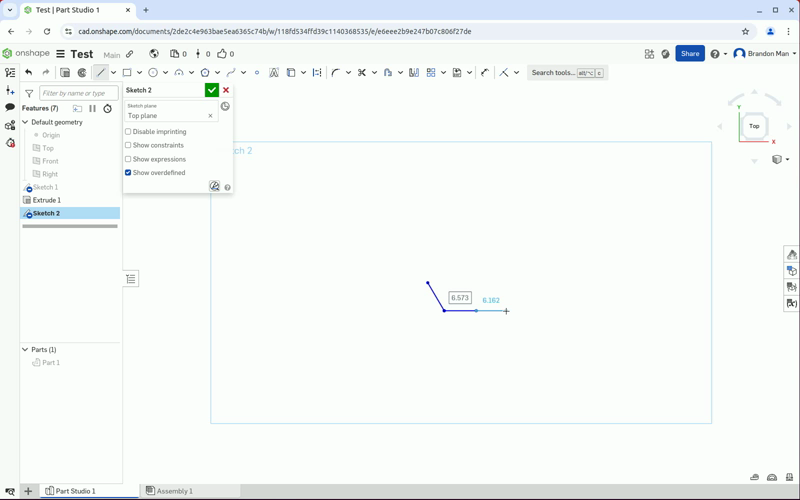
mouse_move(492, 282)
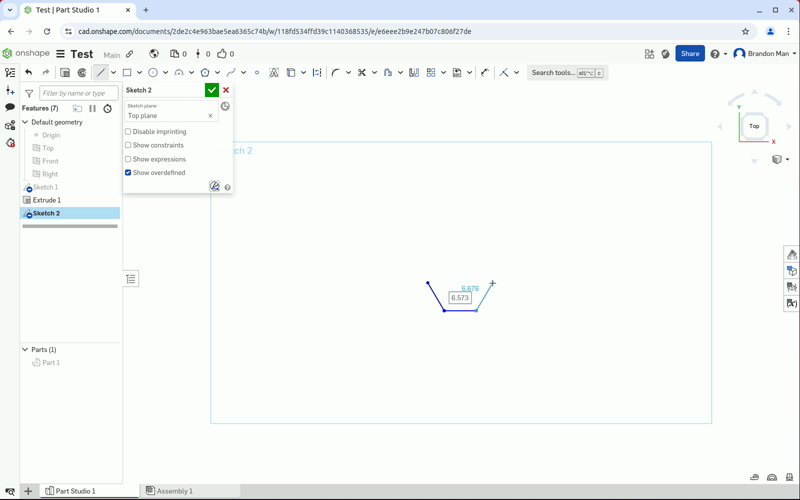
click(492, 282)
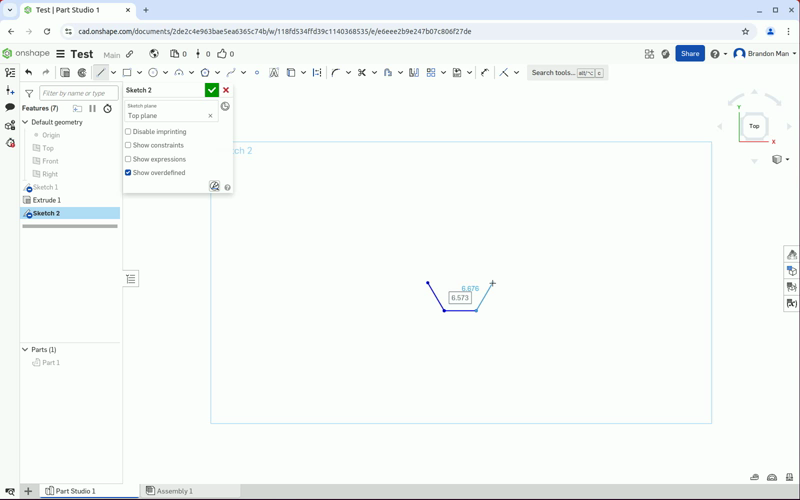
key_up(shift)
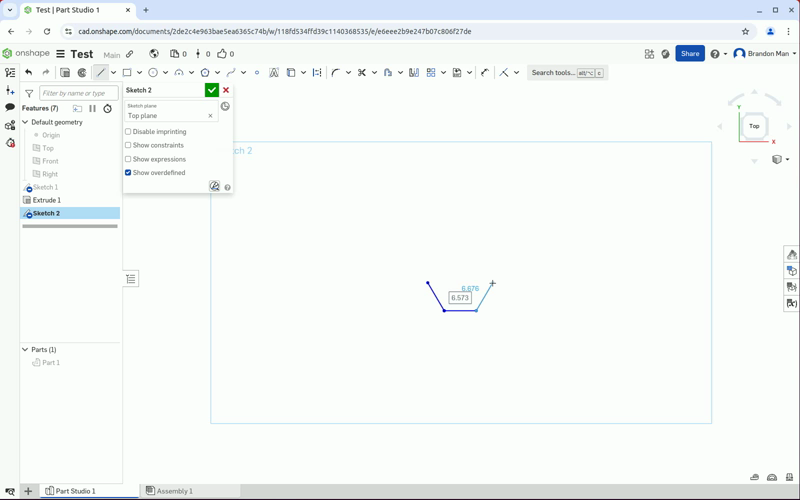
key_down(shift)
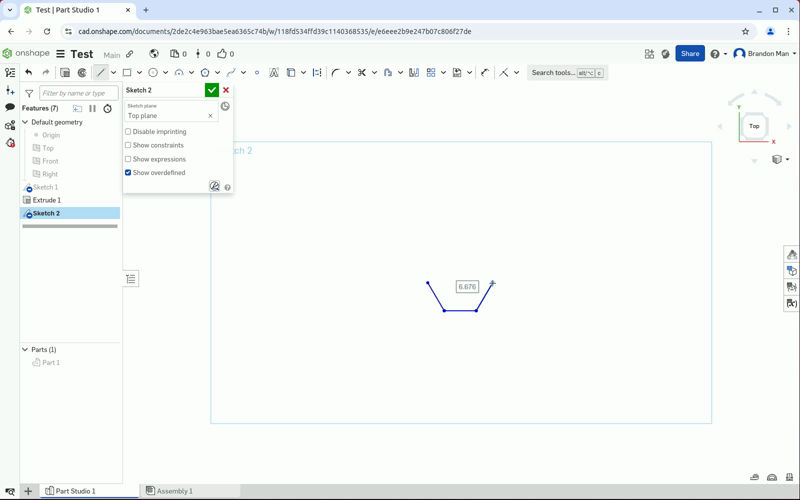
mouse_move(522, 282)
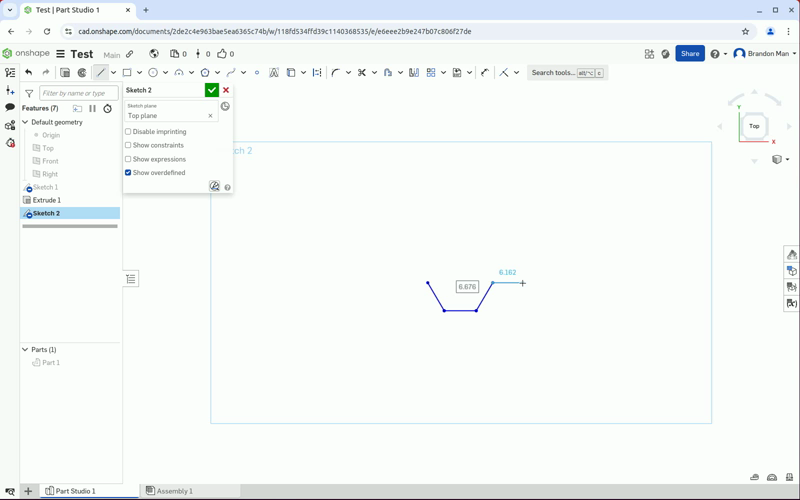
mouse_move(476, 255)
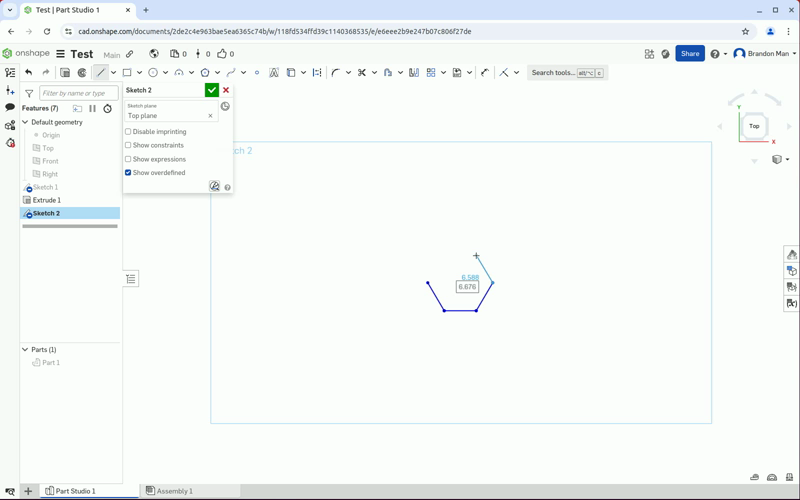
click(476, 255)
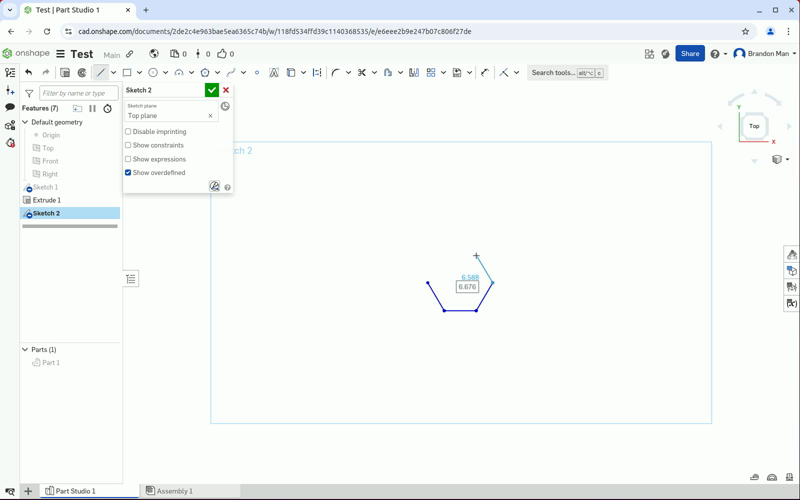
key_up(shift)
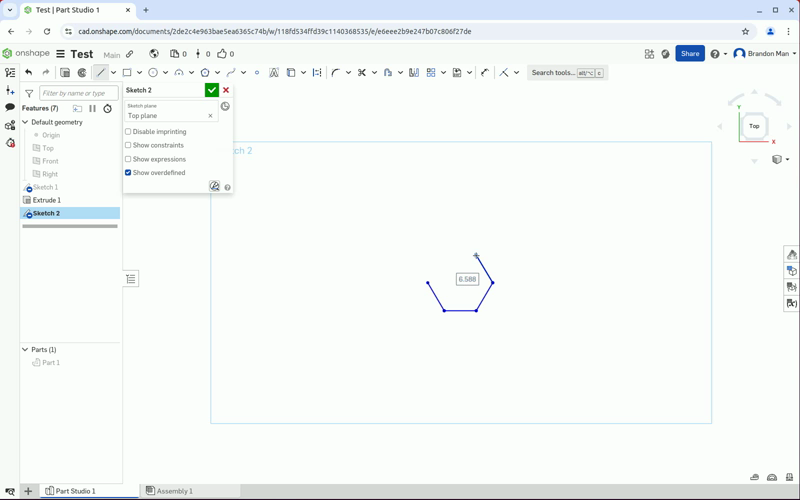
key_down(shift)
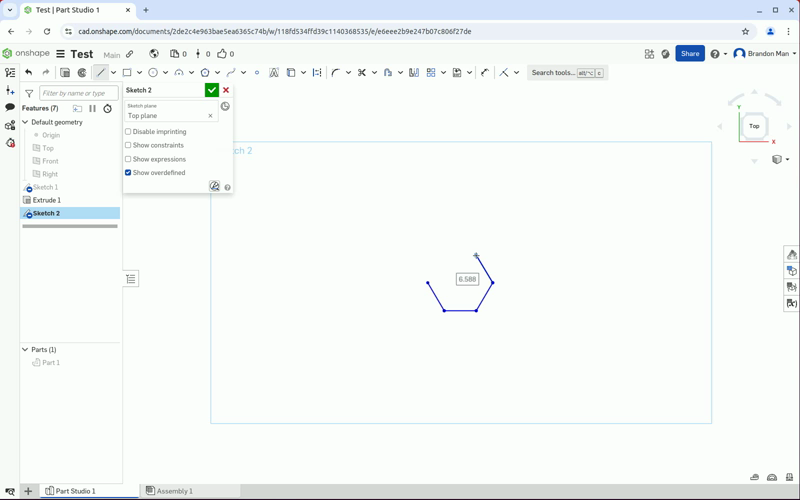
mouse_move(506, 255)
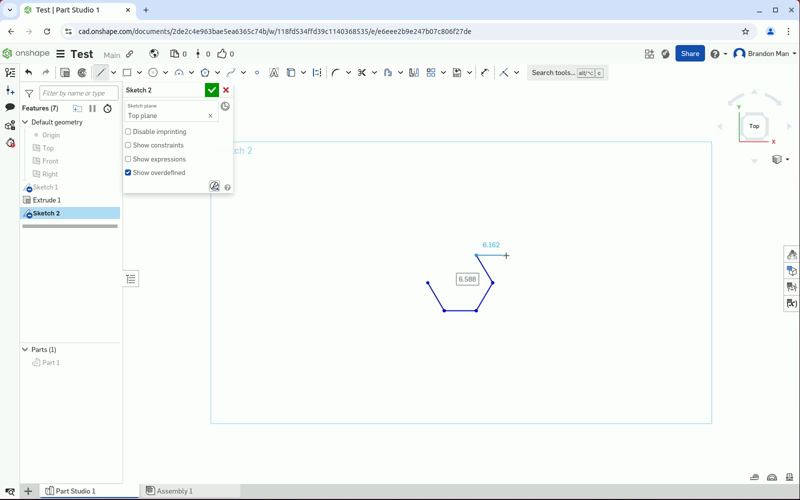
mouse_move(444, 255)
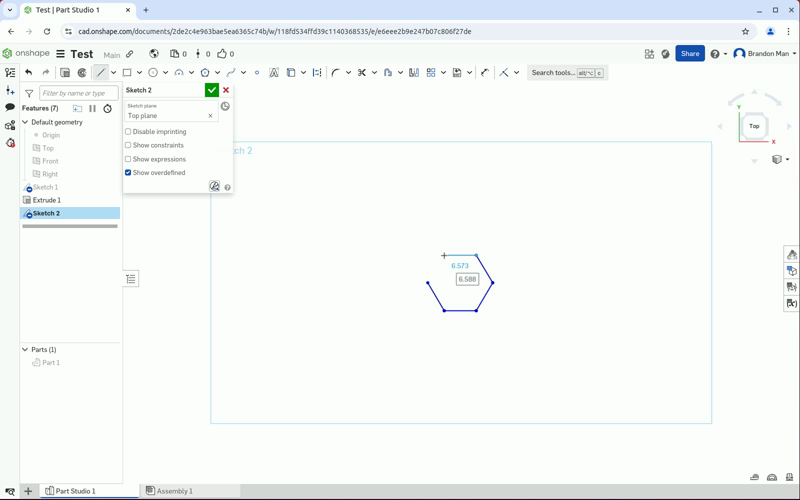
click(444, 255)
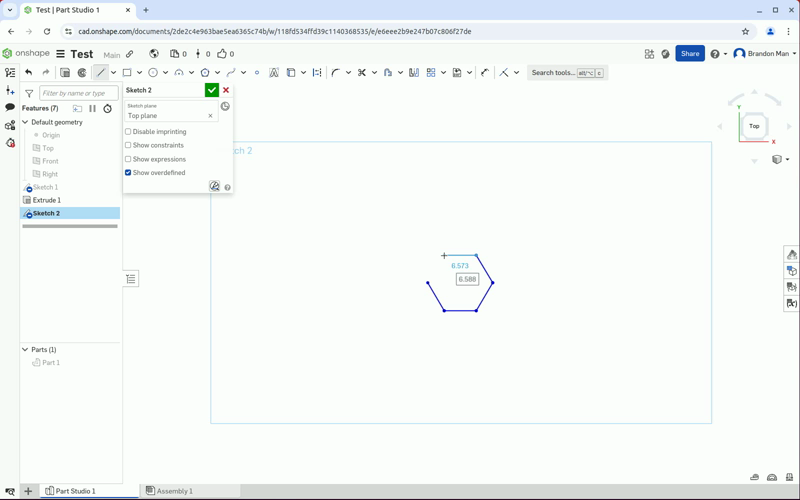
key_up(shift)
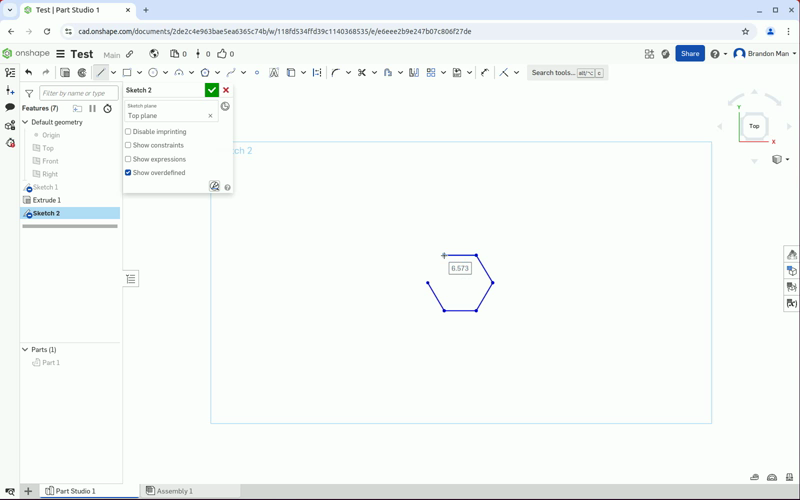
mouse_move(474, 255)
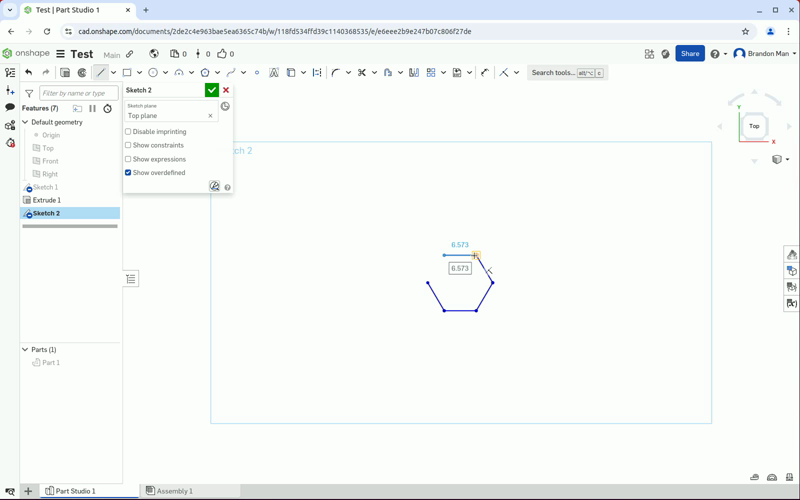
key_down(shift)
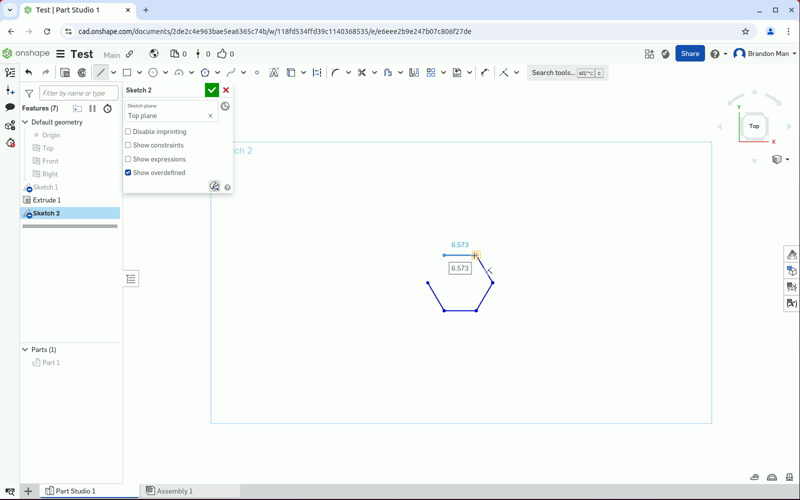
mouse_move(427, 282)
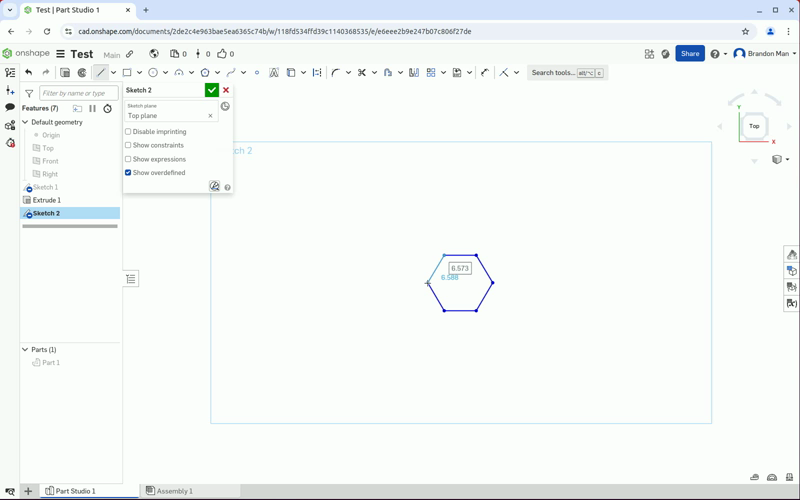
key_up(shift)
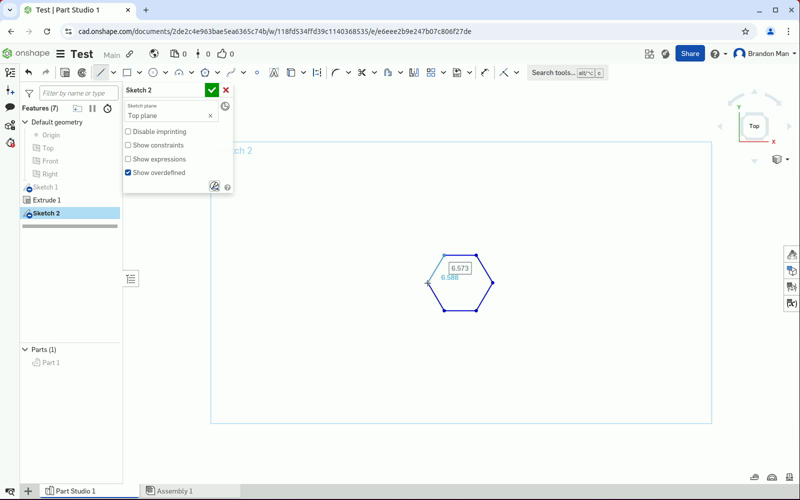
click(427, 282)
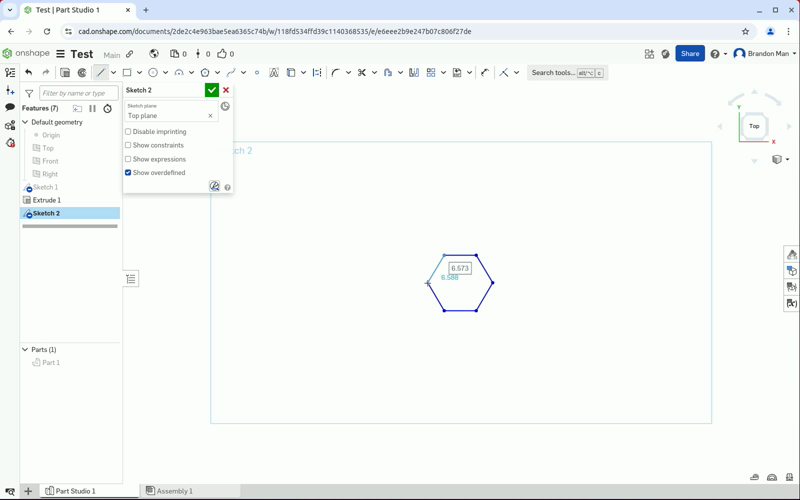
key(esc)
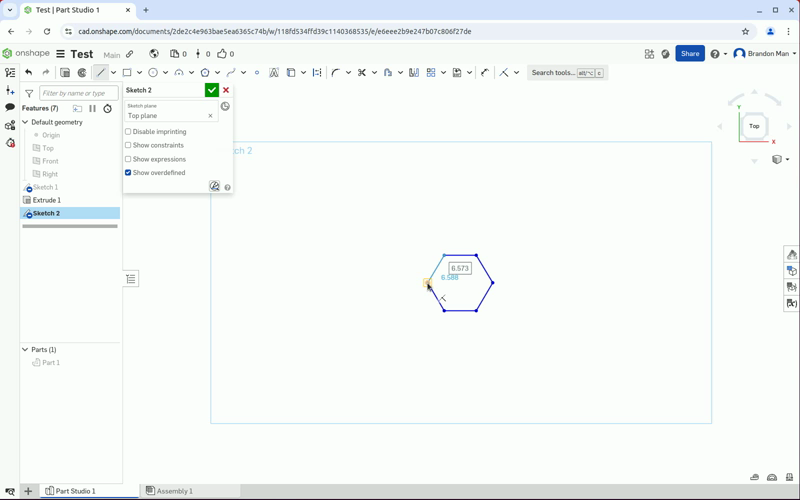
mouse_move(456, 301)
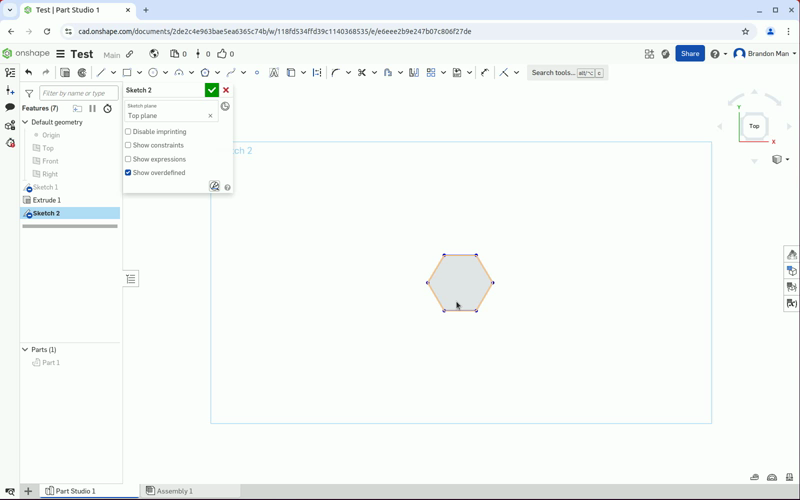
click(456, 301)
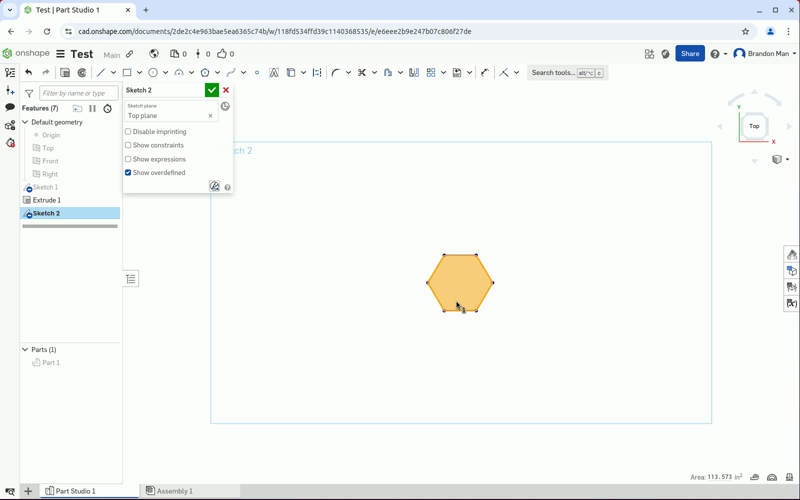
mouse_move(73, 352)
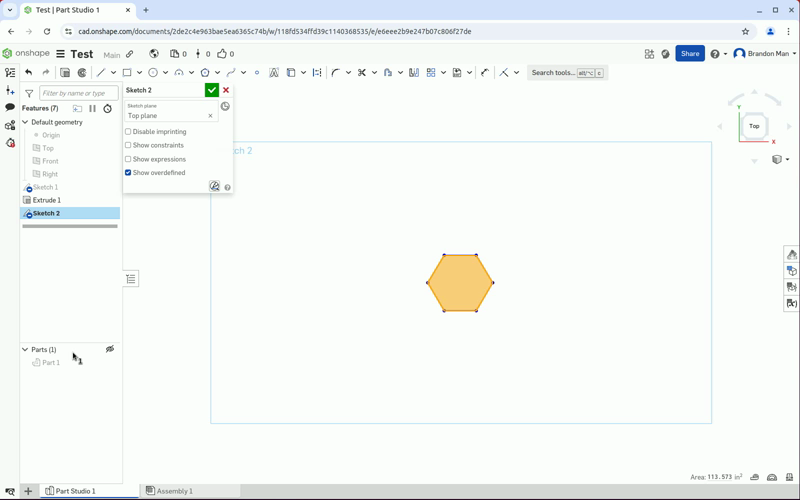
key(shift+y)
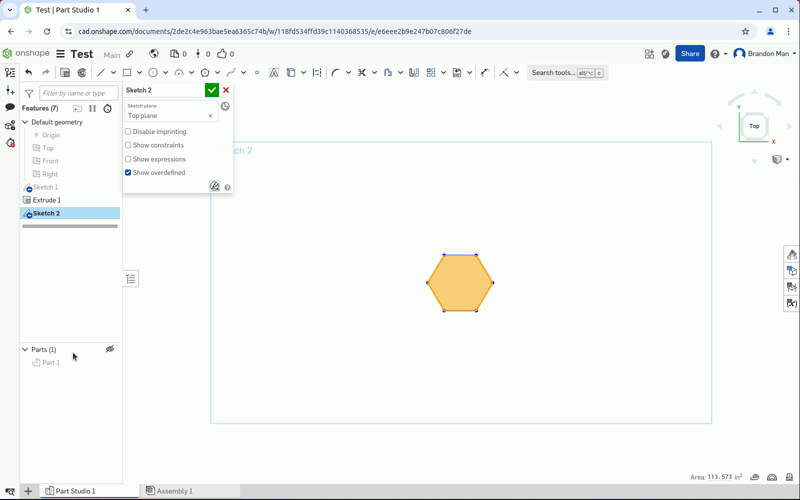
key(shift+e)
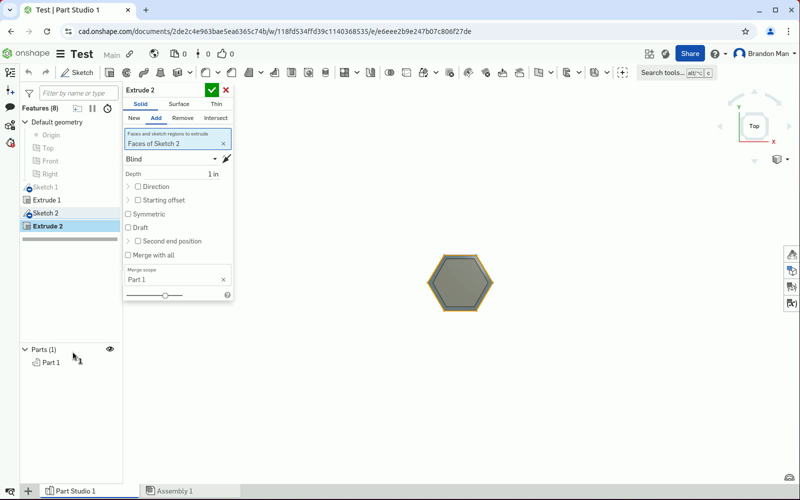
mouse_move(143, 106)
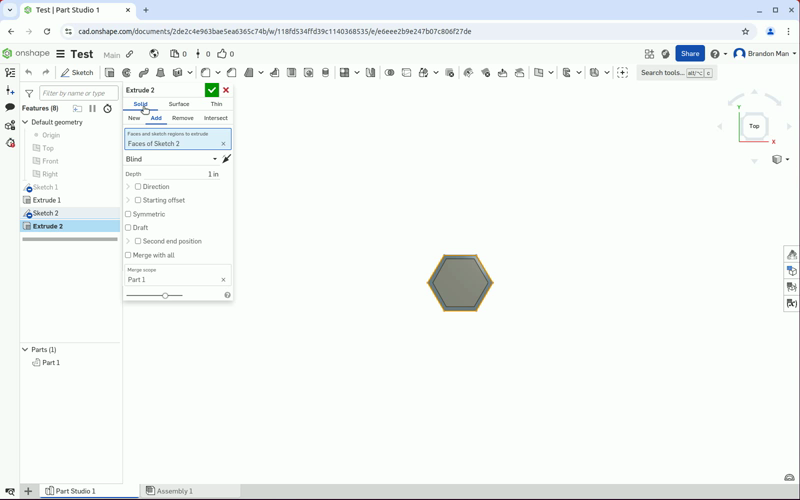
click(143, 106)
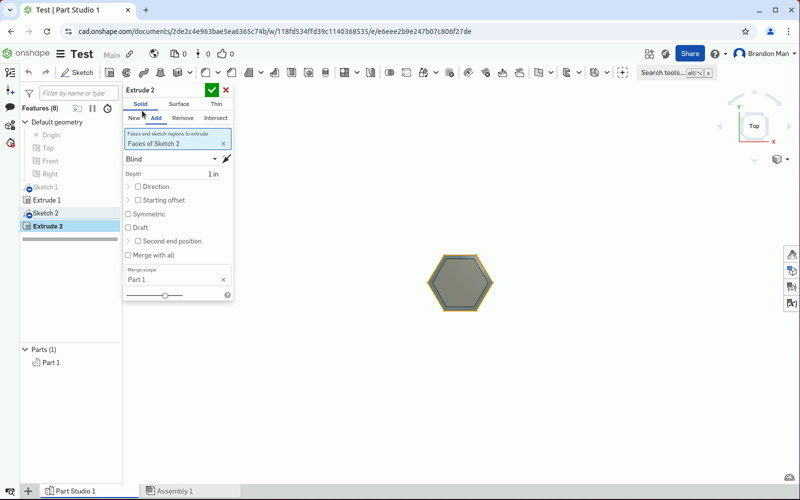
mouse_move(137, 120)
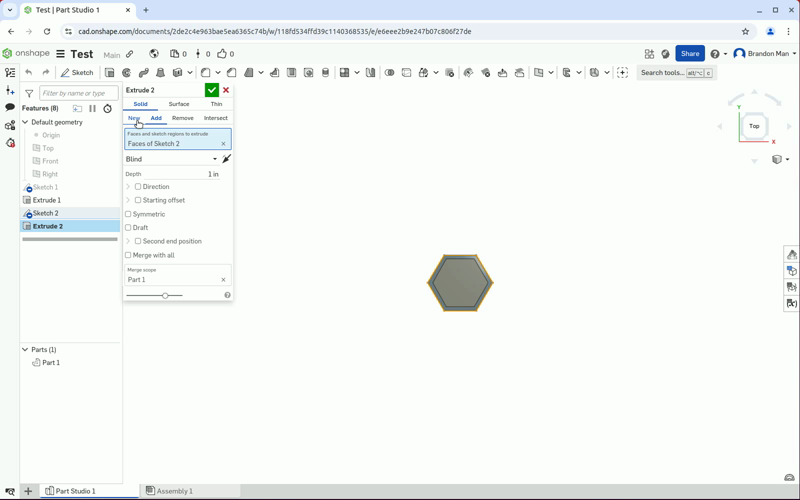
click(137, 120)
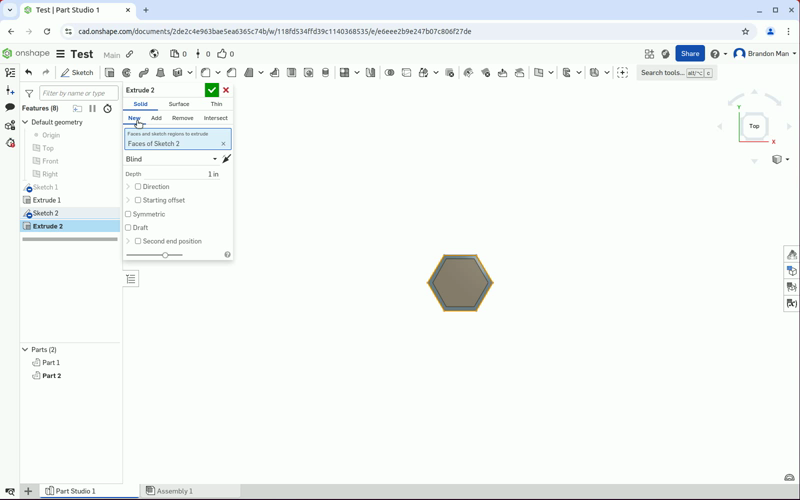
key(tab, 4)
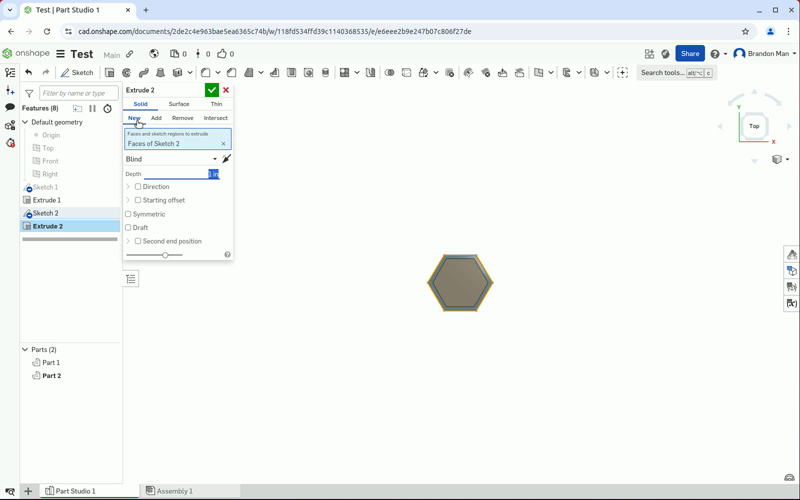
text(1.444)
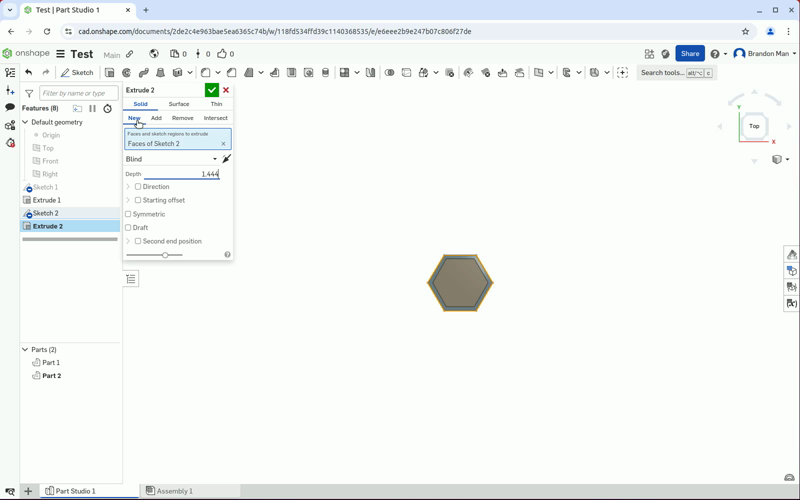
key(enter)
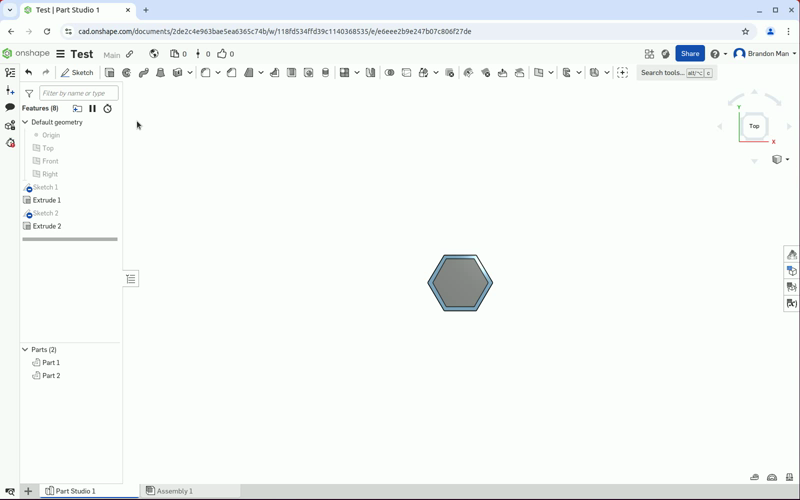
key(shift+h)
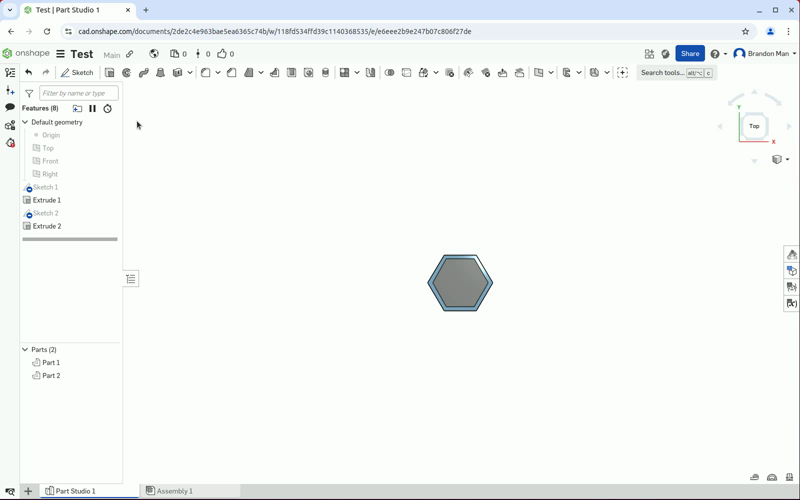
key(shift+h)
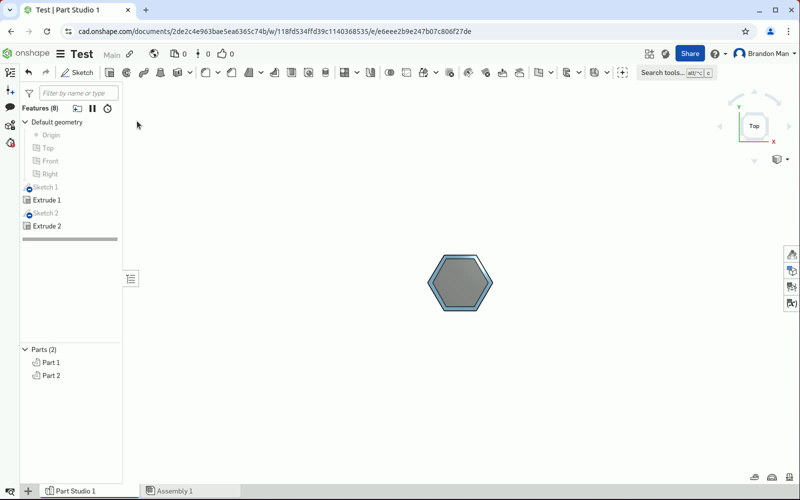
mouse_move(73, 189)
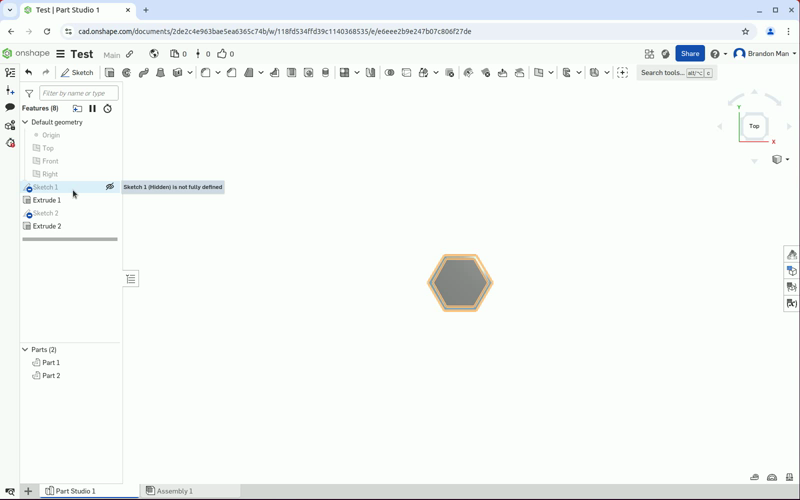
click(73, 189)
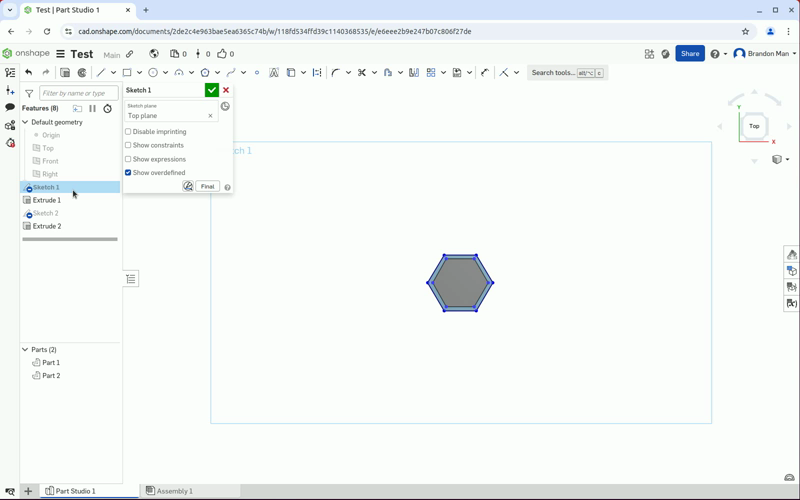
mouse_move(229, 92)
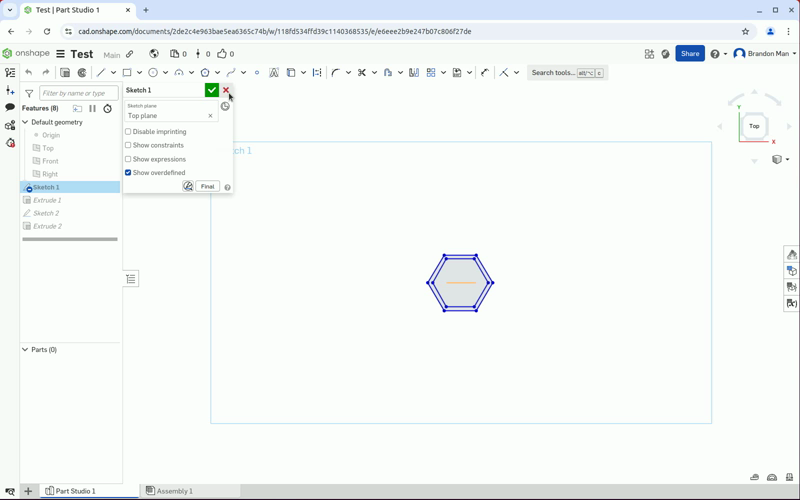
click(229, 92)
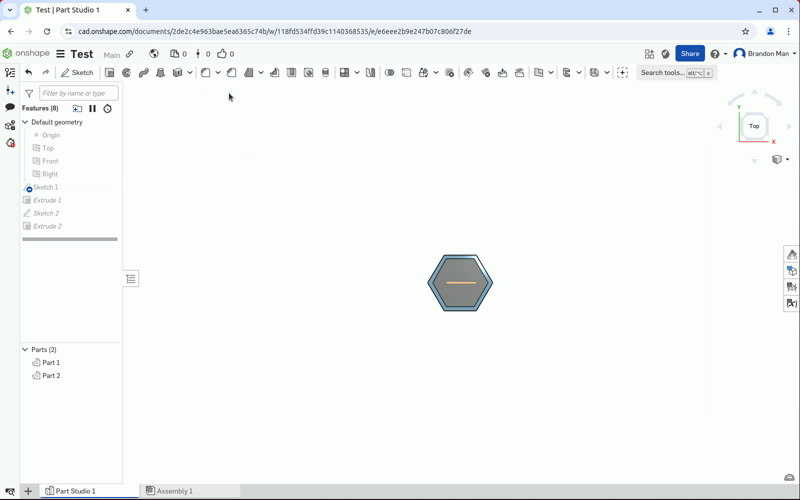
mouse_move(73, 352)
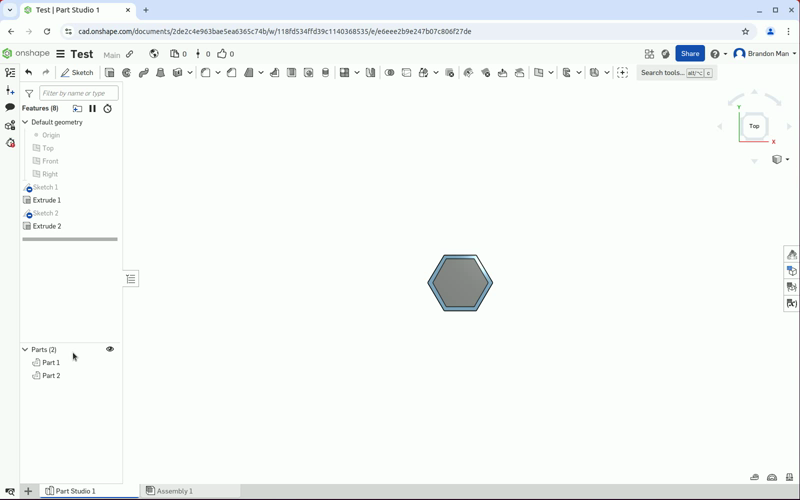
key(y)
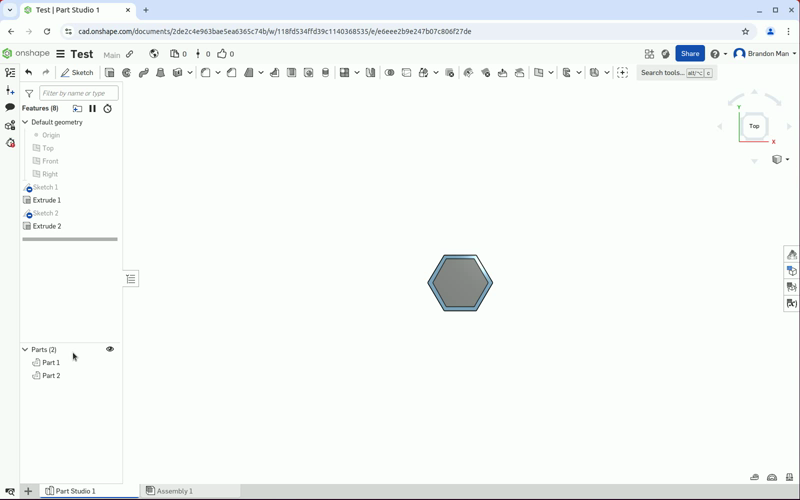
key(shift+p)
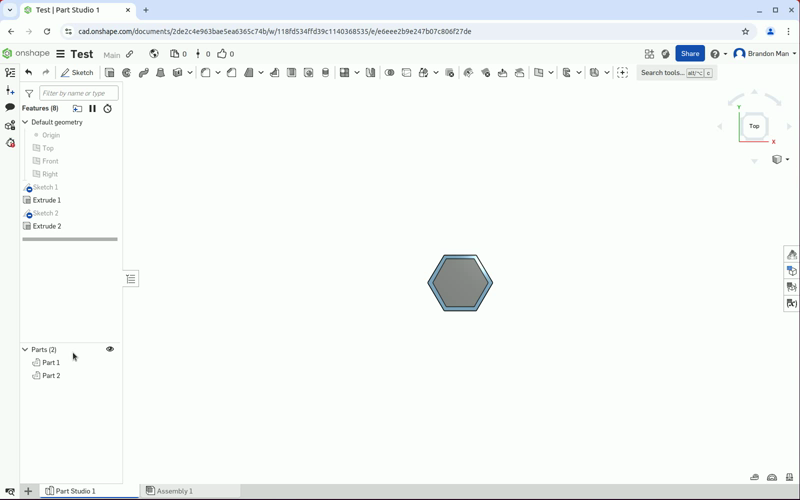
key(space)
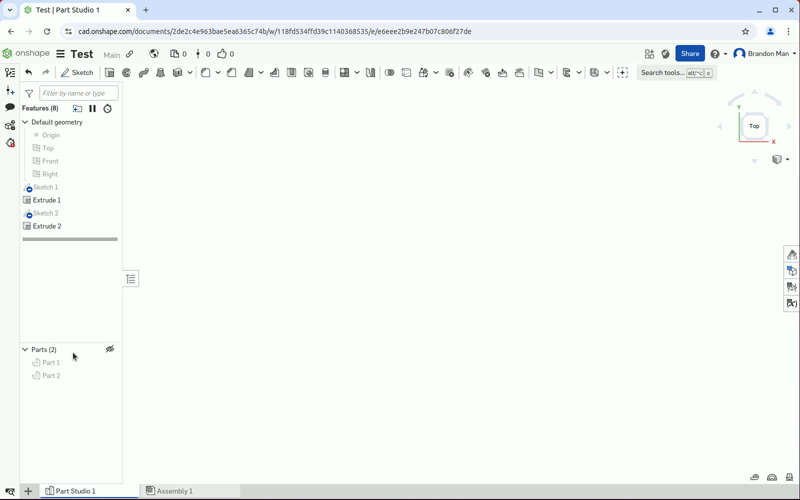
key_down(shift)
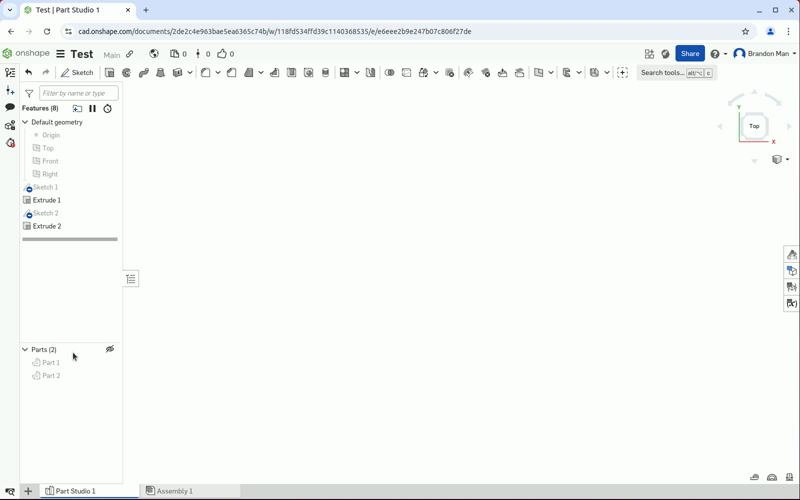
key(up)
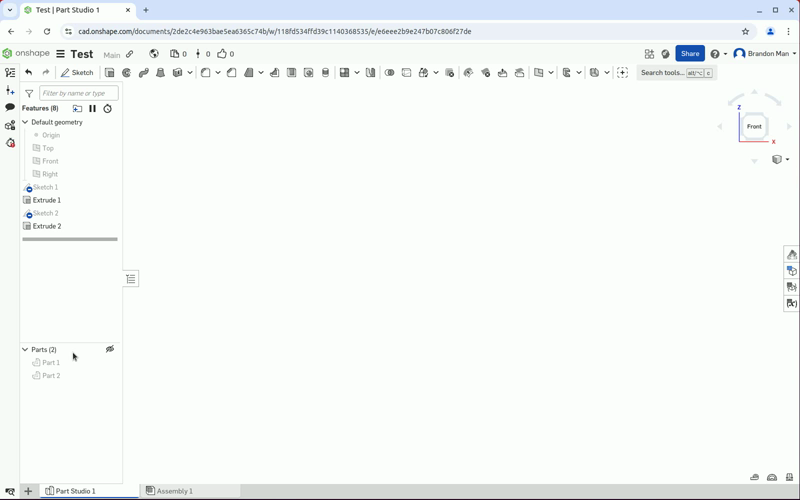
key_up(shift)
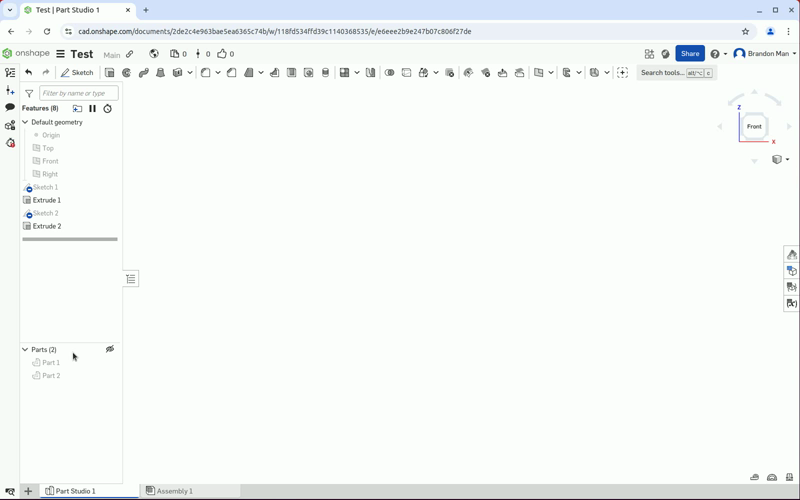
mouse_move(73, 352)
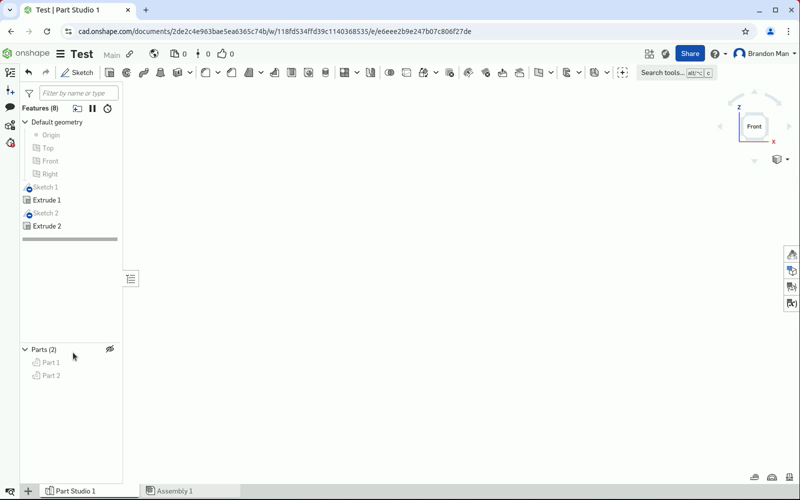
key(shift+y)
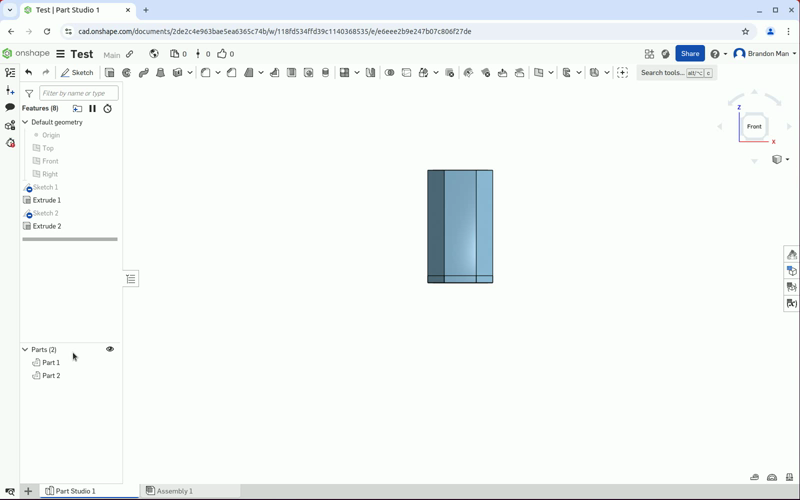
mouse_move(541, 75)
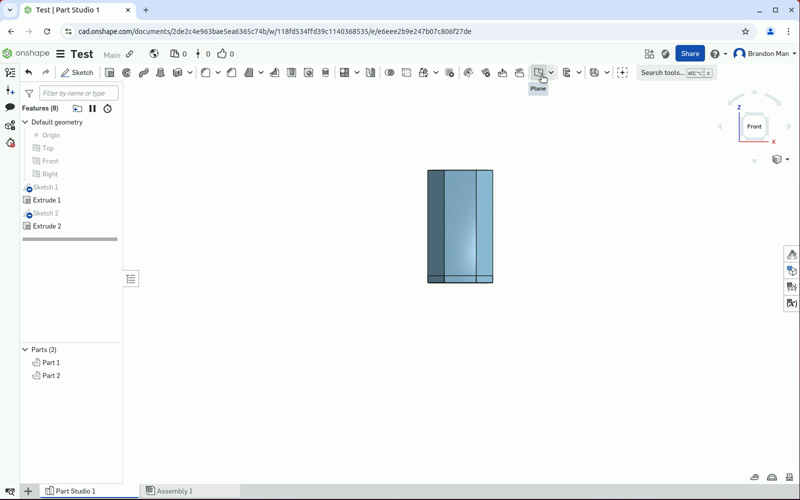
click(541, 75)
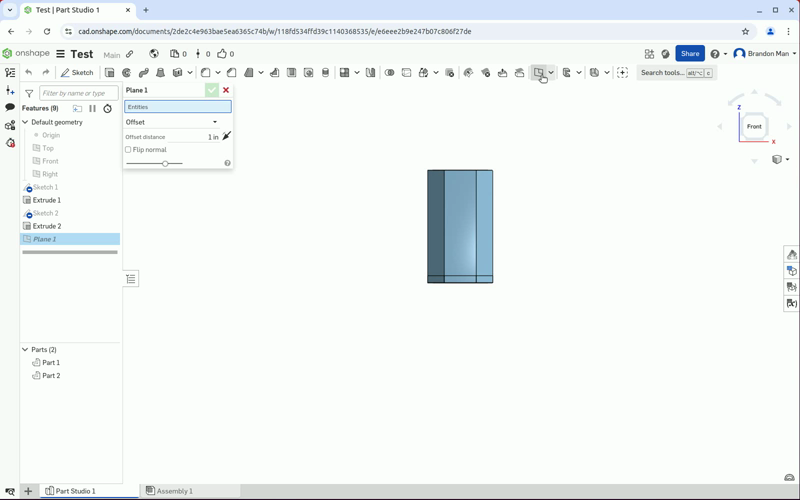
mouse_move(73, 163)
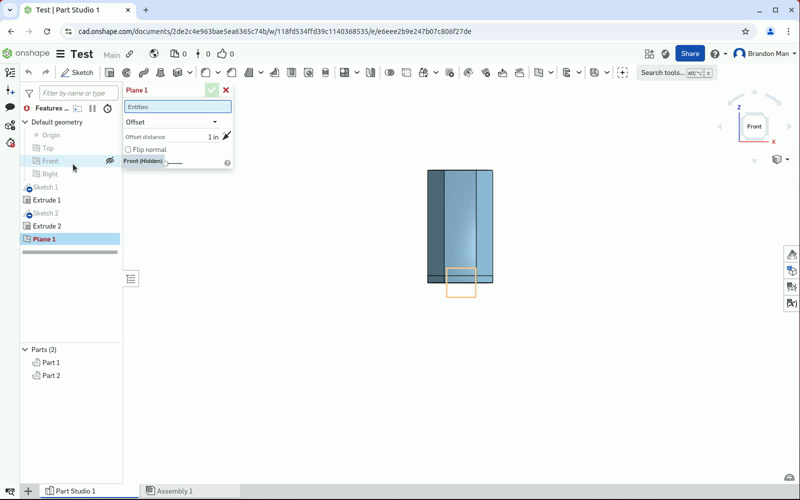
click(73, 163)
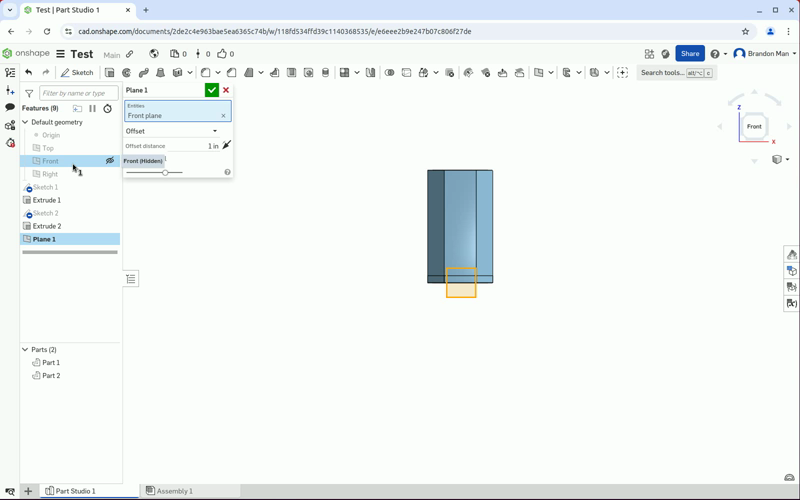
key(tab, 2)
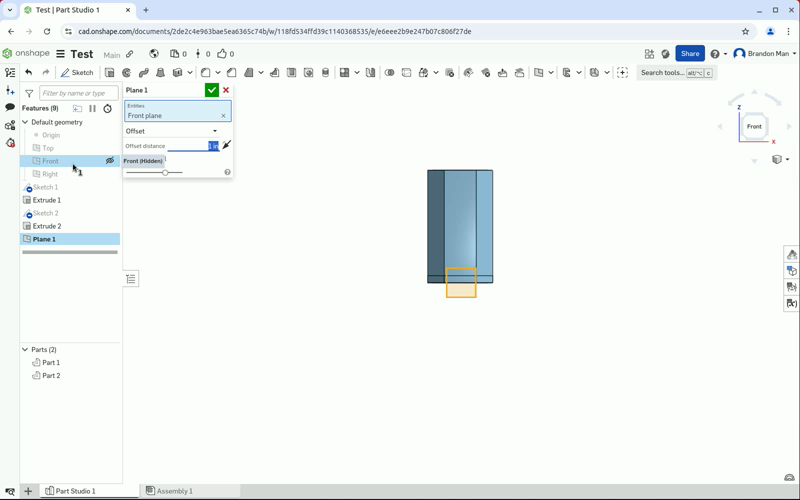
text(5.792)
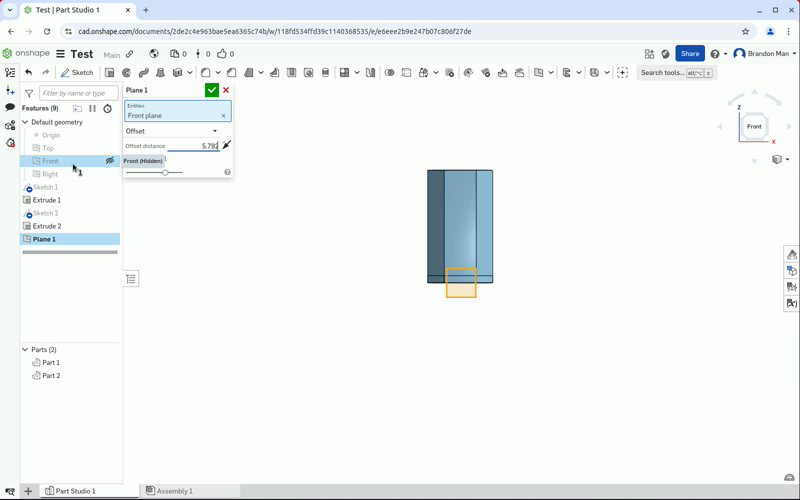
key(enter, 2)
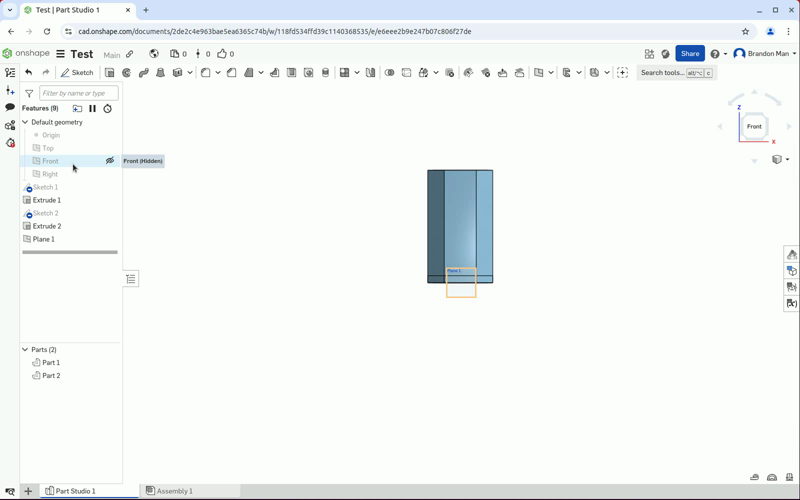
key(shift+s)
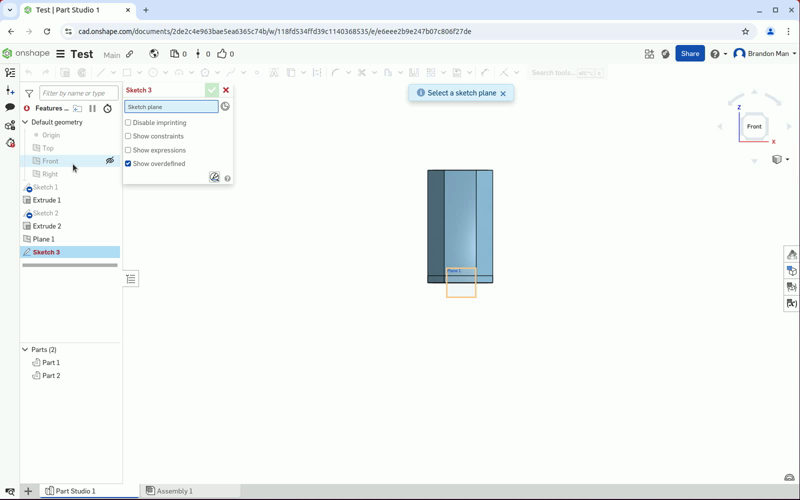
mouse_move(73, 241)
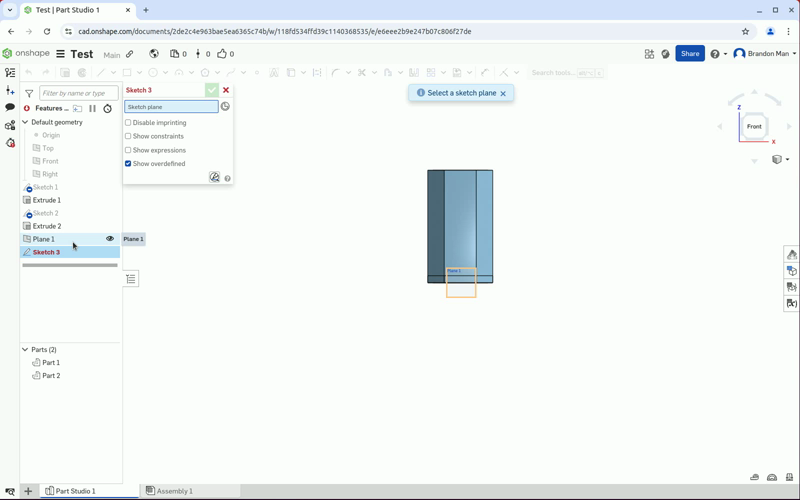
click(73, 241)
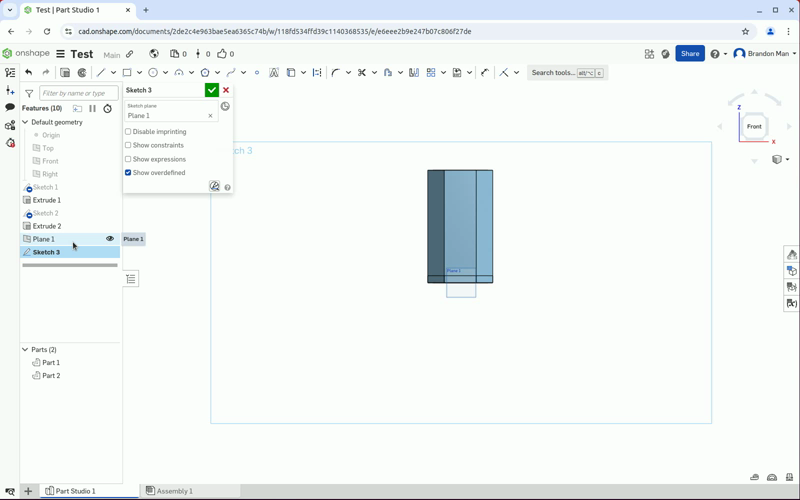
mouse_move(73, 352)
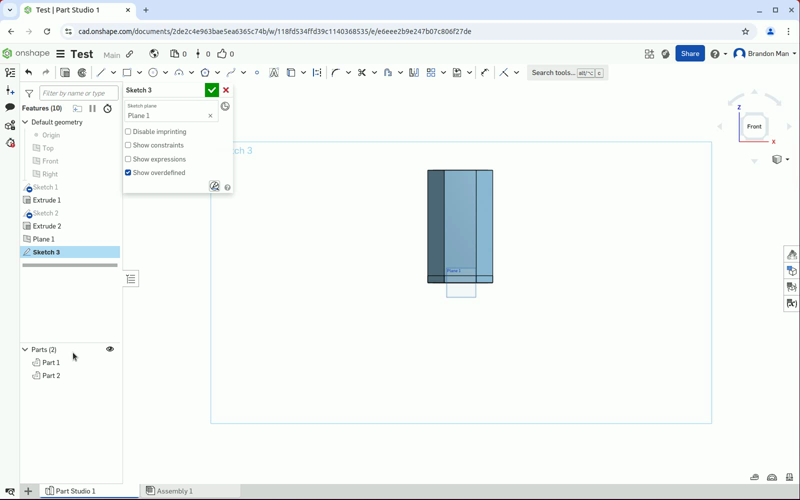
key(y)
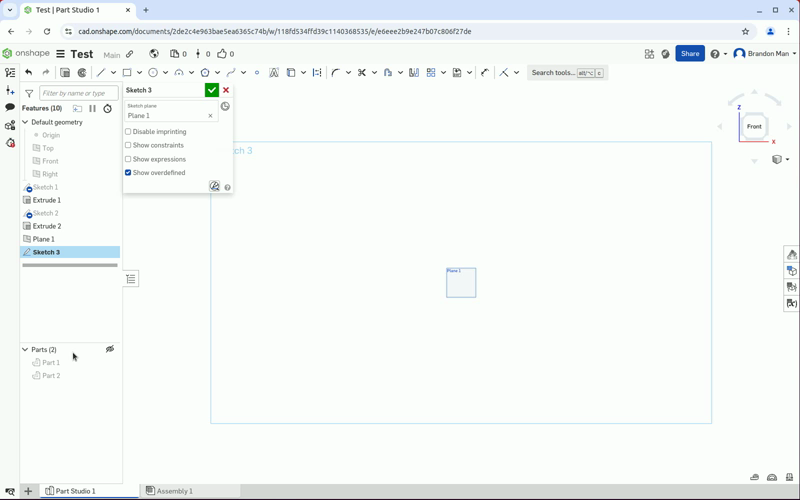
key(a)
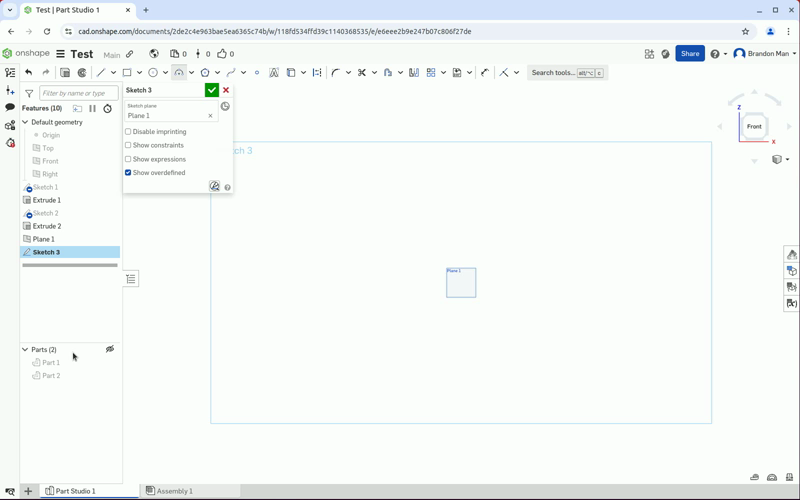
key_down(shift)
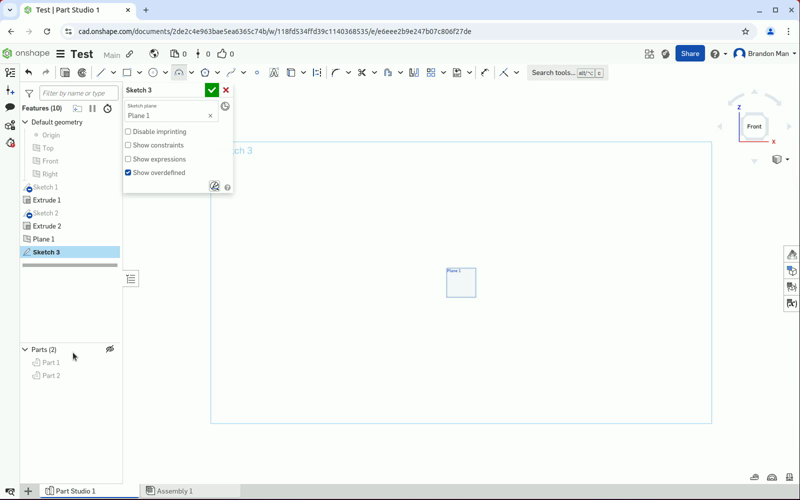
mouse_move(447, 257)
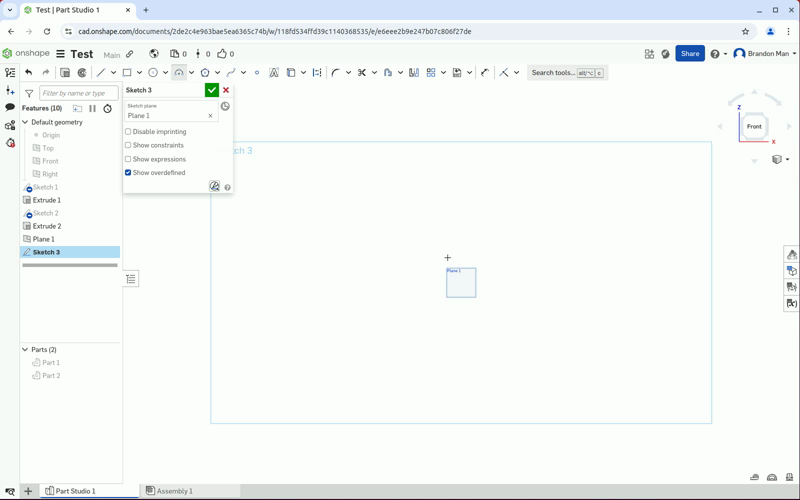
click(447, 257)
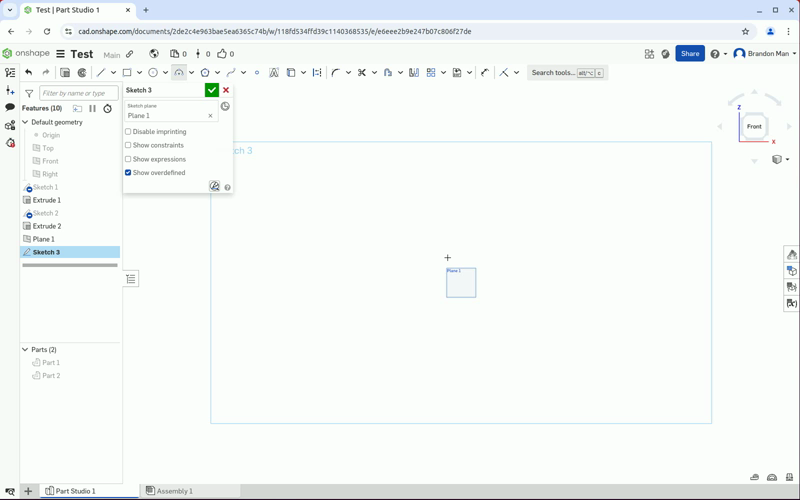
key_up(shift)
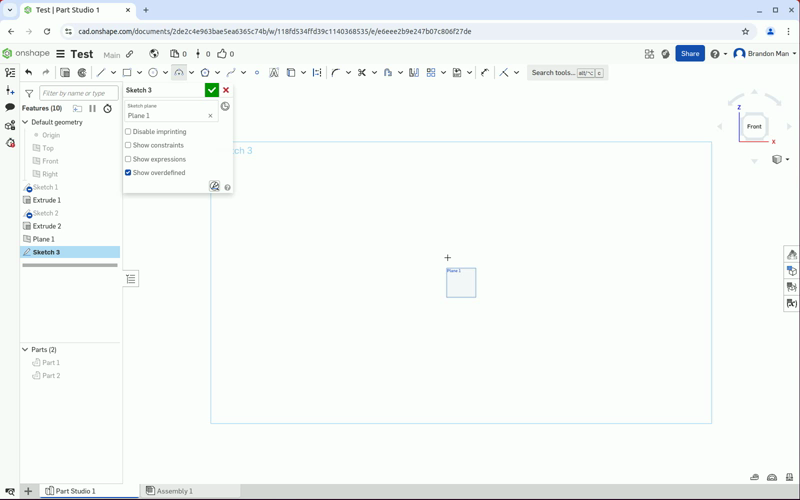
key_down(shift)
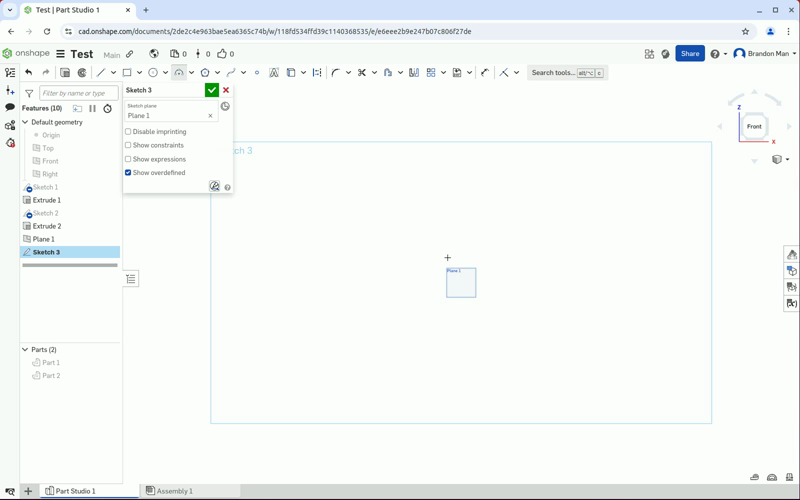
mouse_move(473, 257)
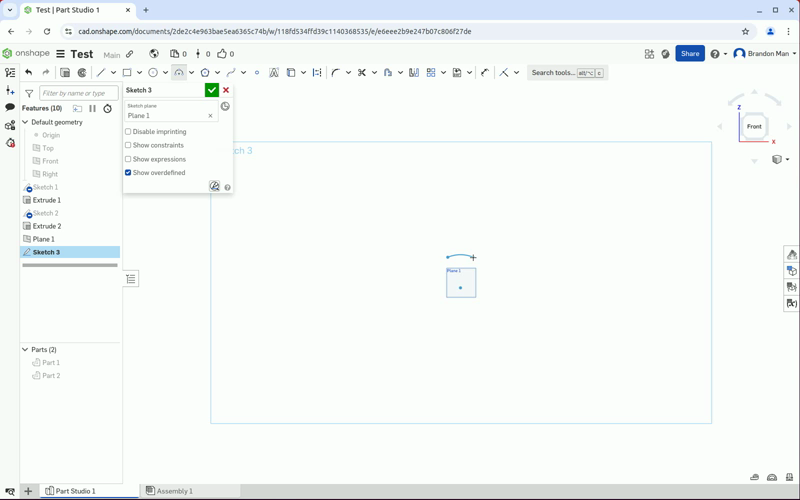
click(473, 257)
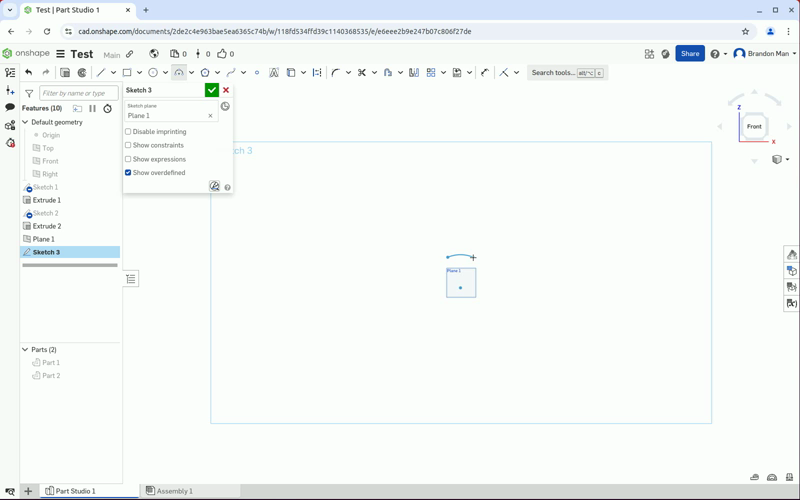
mouse_move(460, 269)
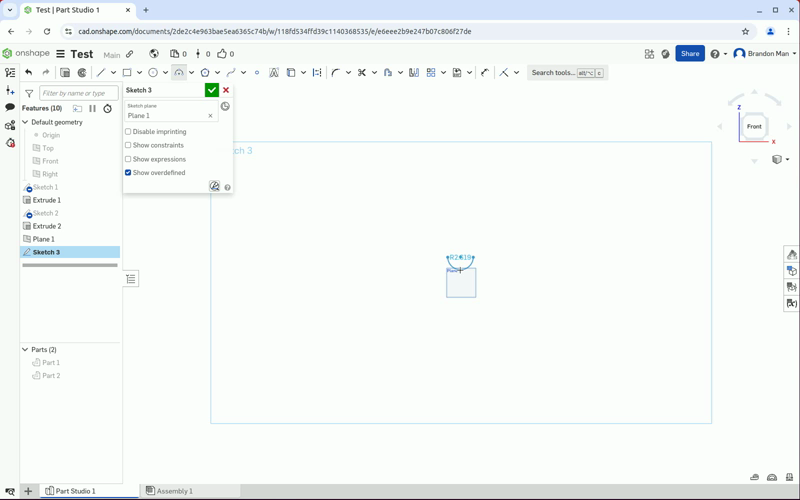
click(460, 269)
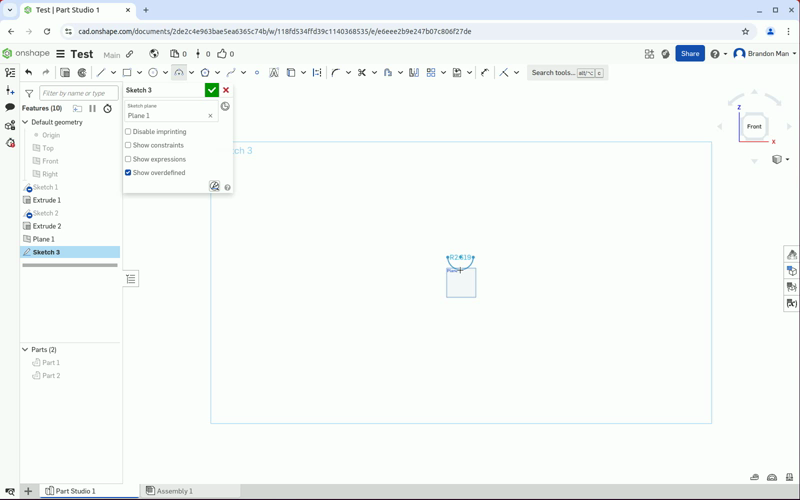
key_up(shift)
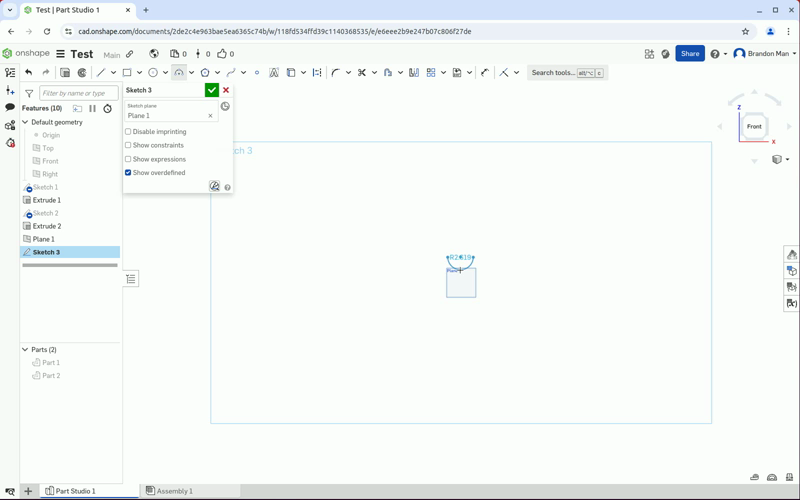
key(esc)
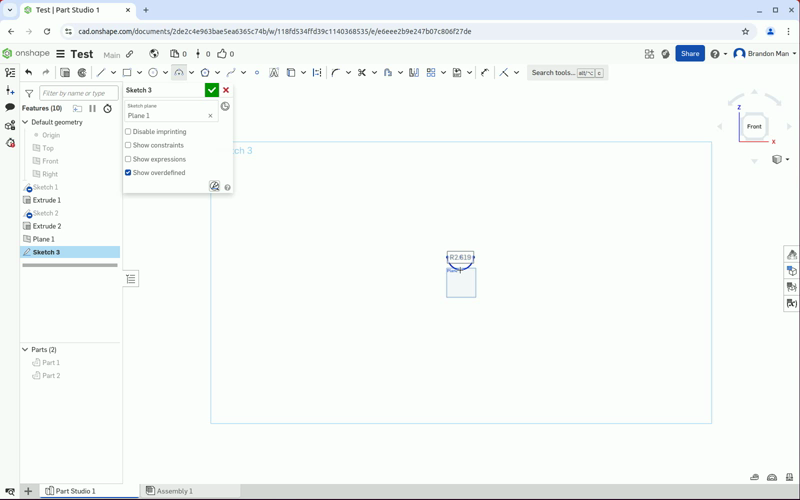
key(l)
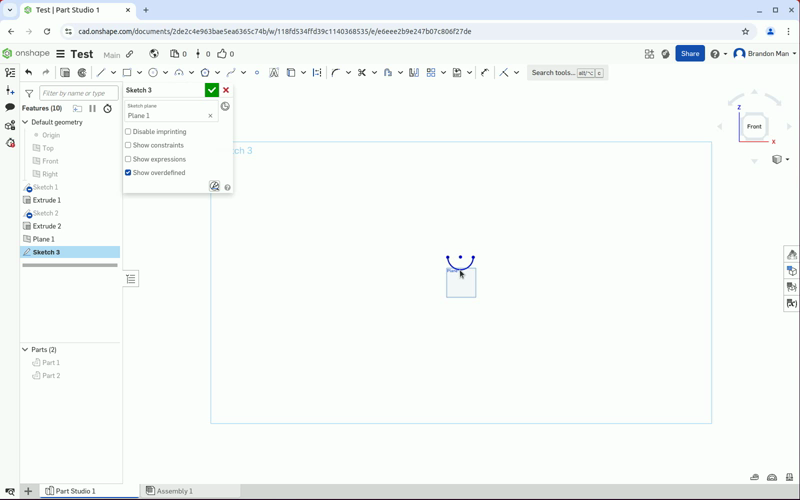
mouse_move(473, 257)
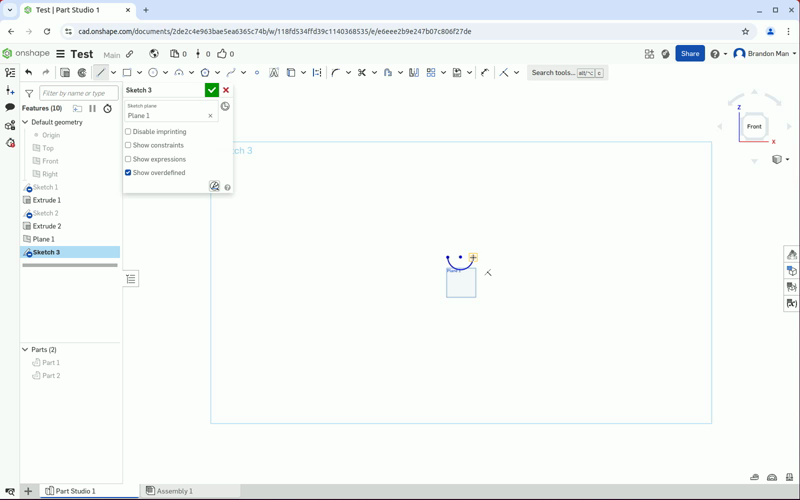
click(473, 257)
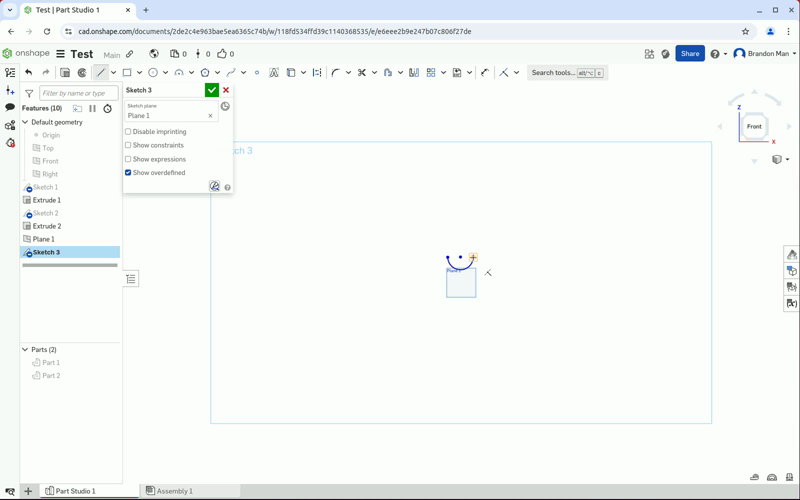
key_down(shift)
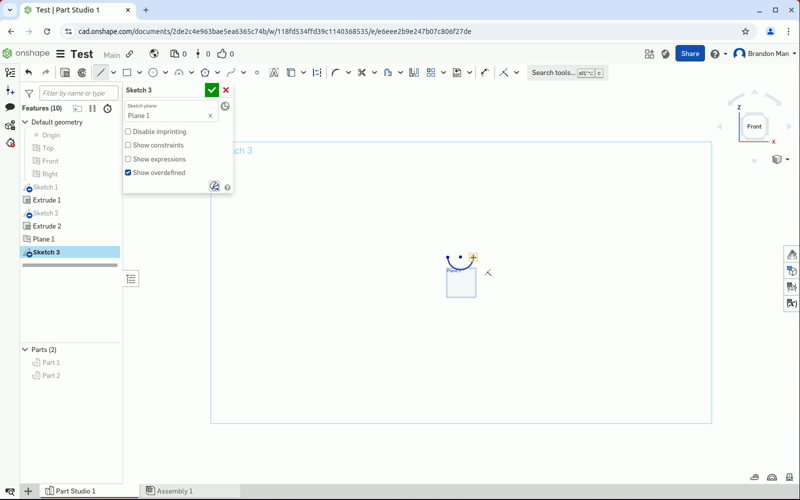
mouse_move(473, 186)
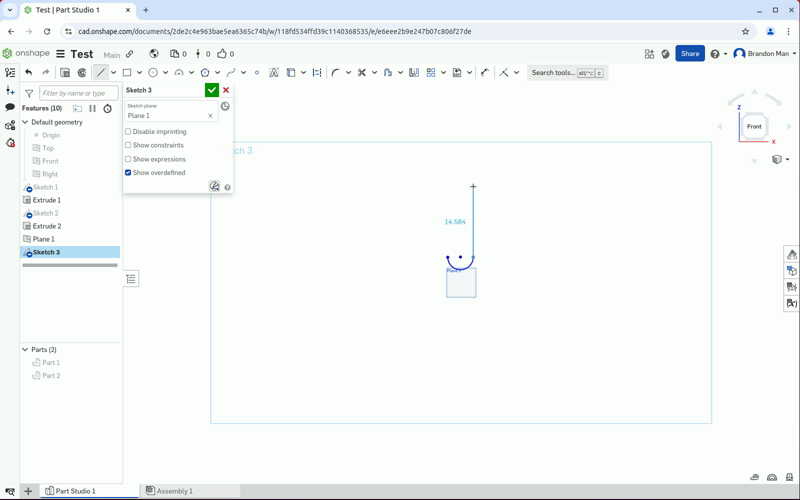
click(473, 186)
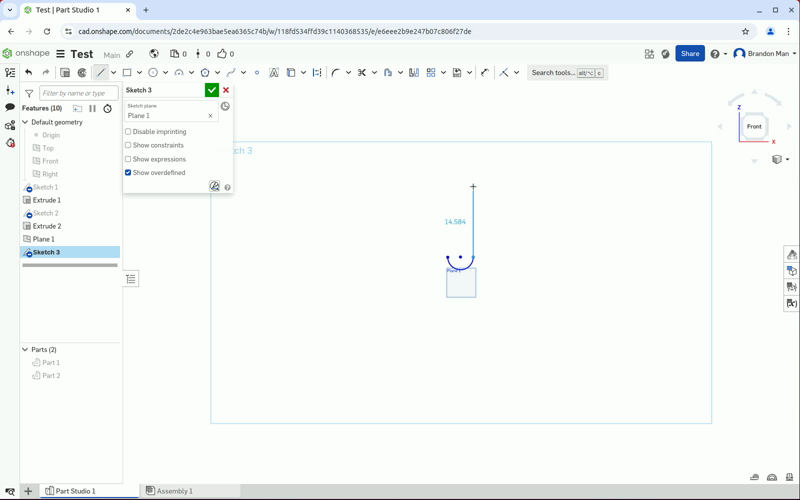
key_up(shift)
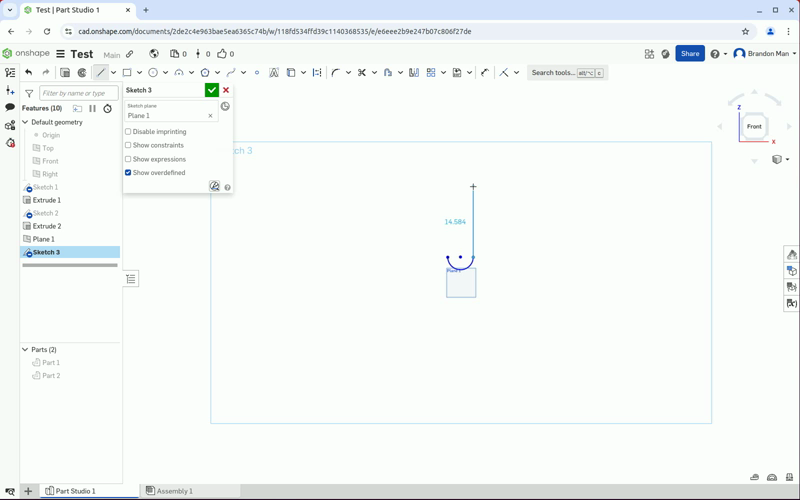
key_down(shift)
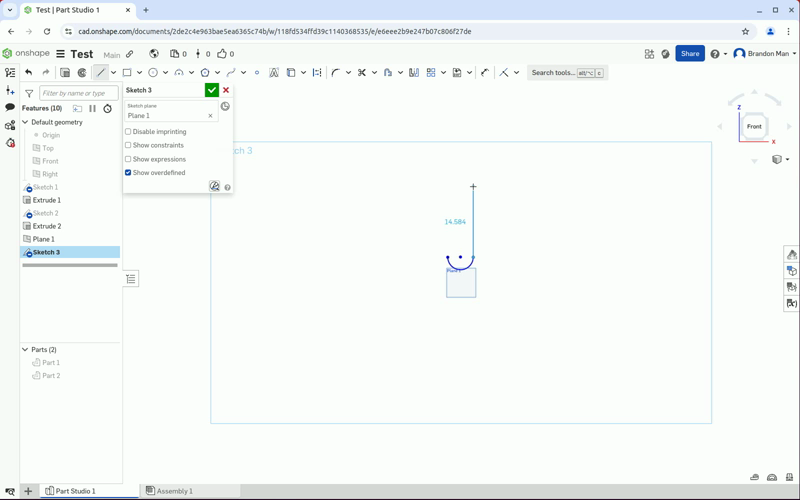
mouse_move(503, 186)
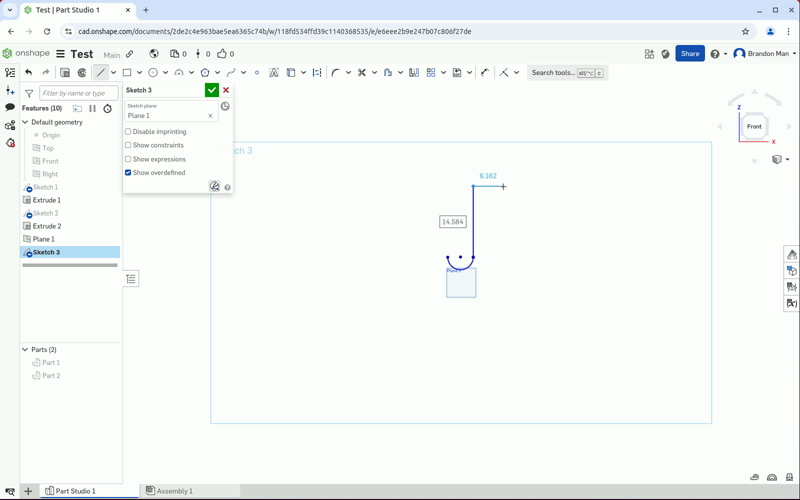
mouse_move(467, 186)
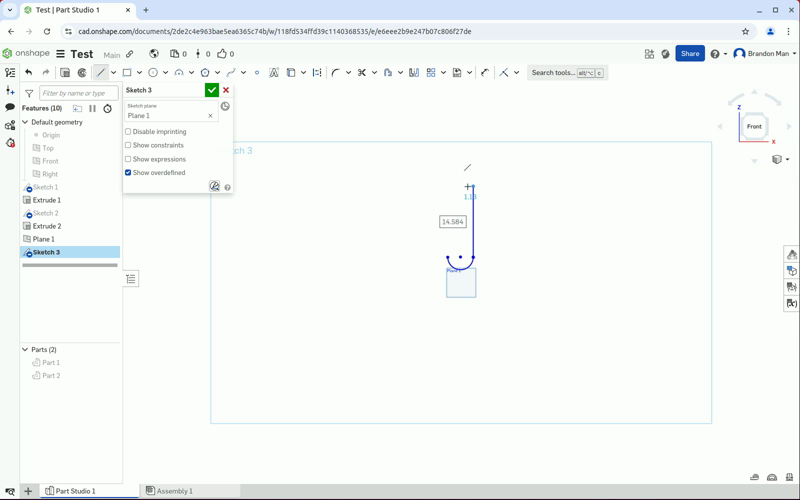
scroll(6)
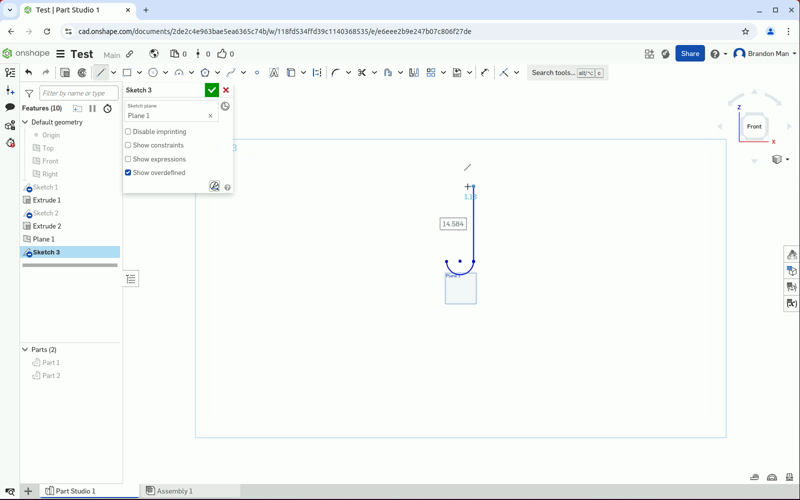
scroll(6)
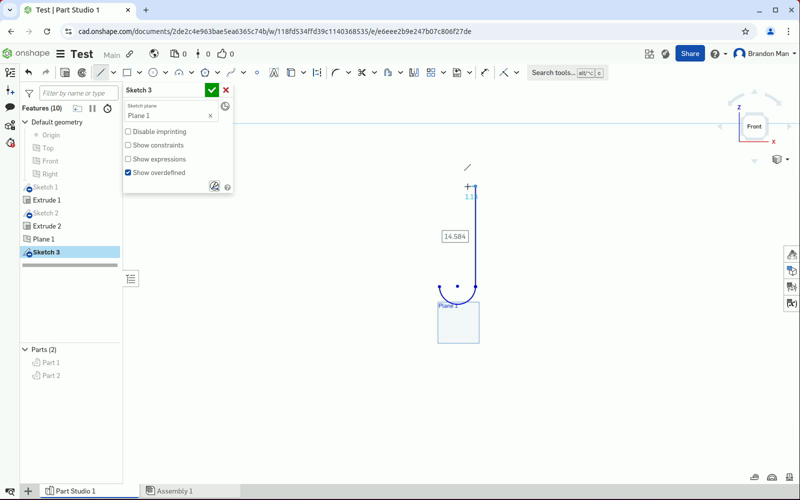
scroll(6)
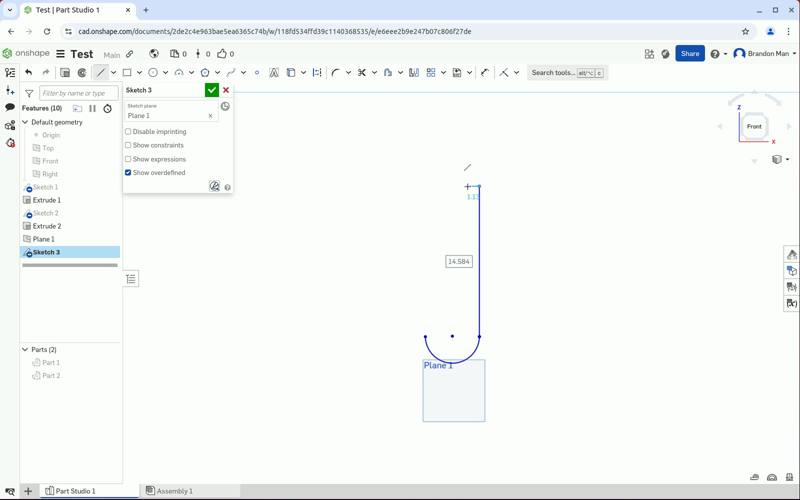
scroll(6)
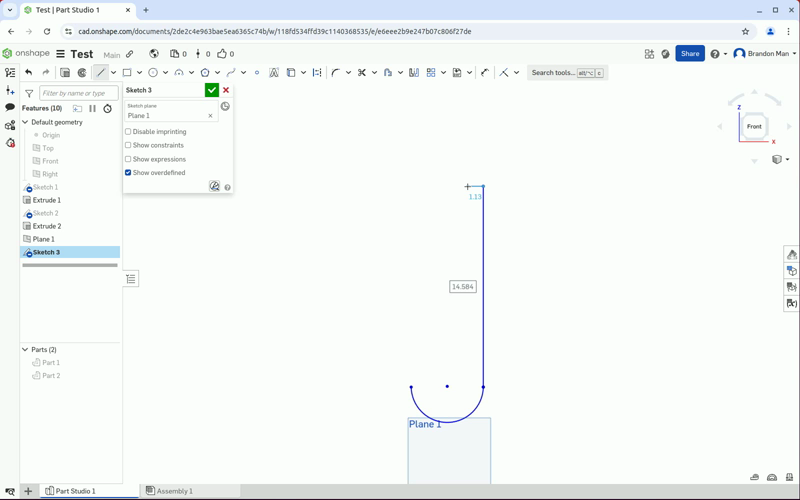
scroll(6)
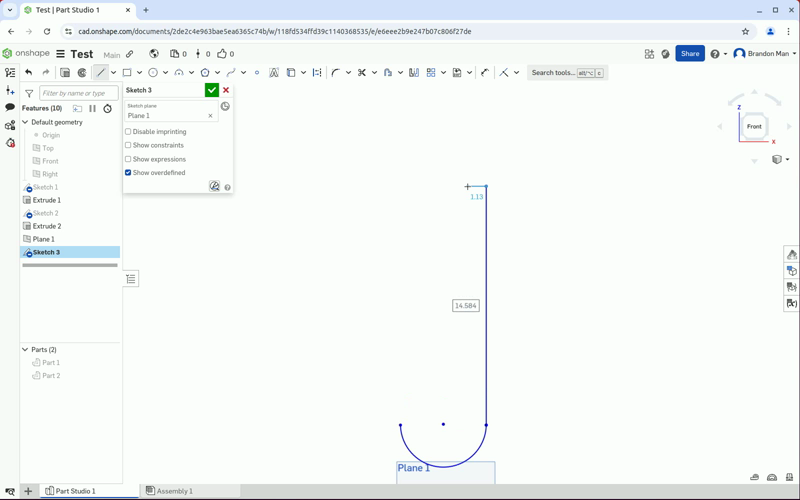
scroll(6)
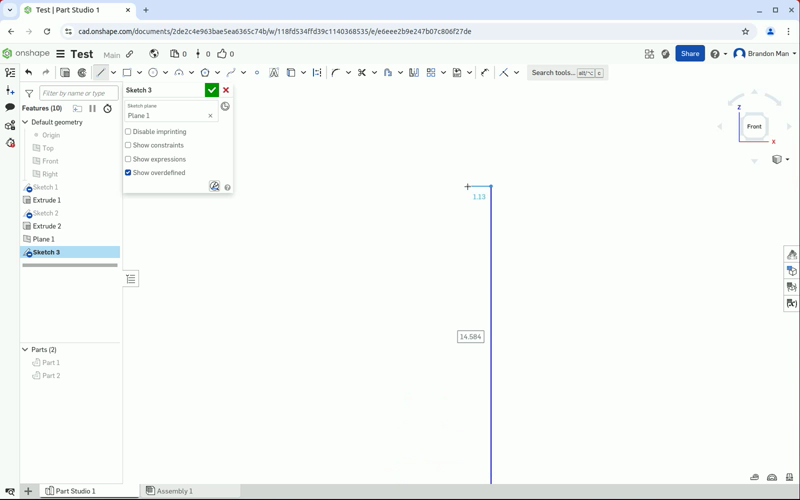
scroll(6)
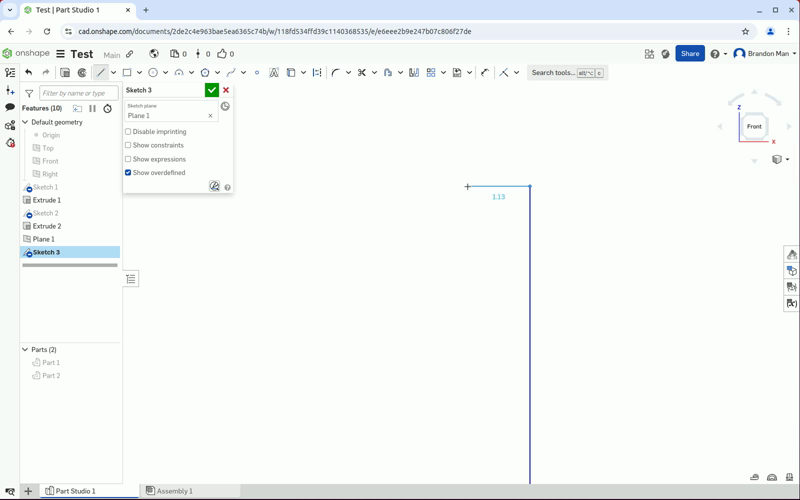
click(467, 186)
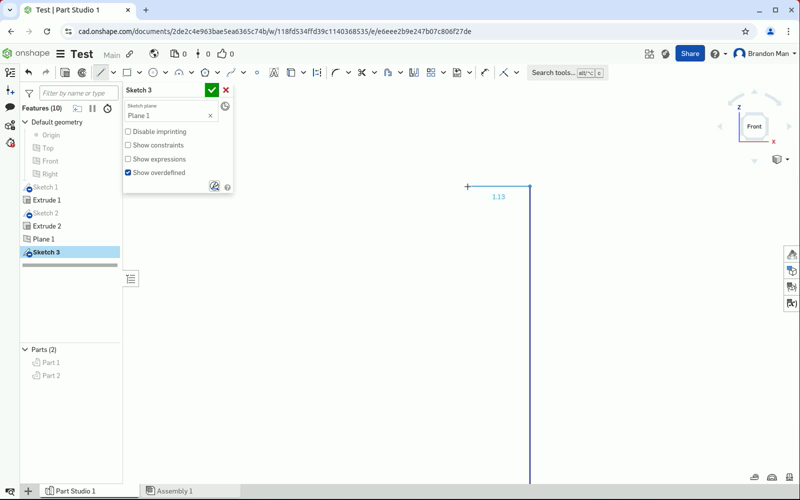
scroll(-6)
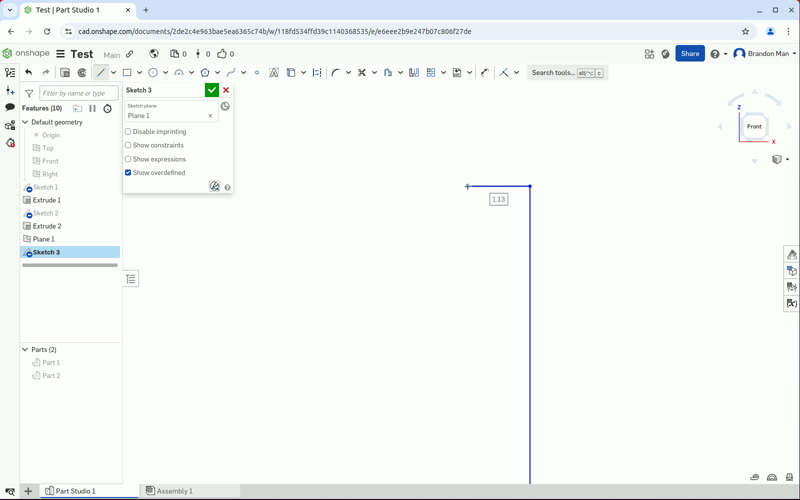
scroll(-6)
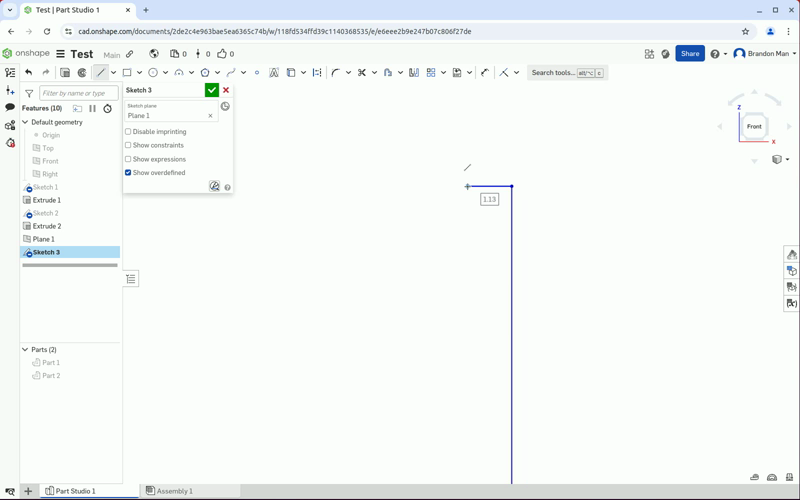
scroll(-6)
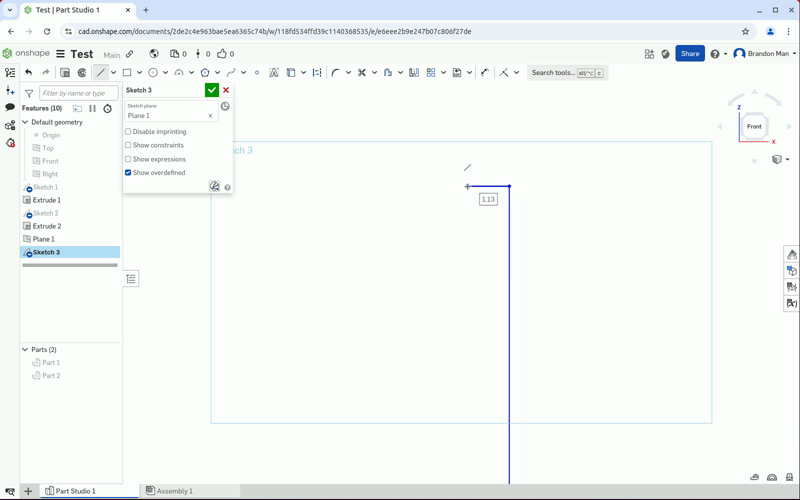
scroll(-6)
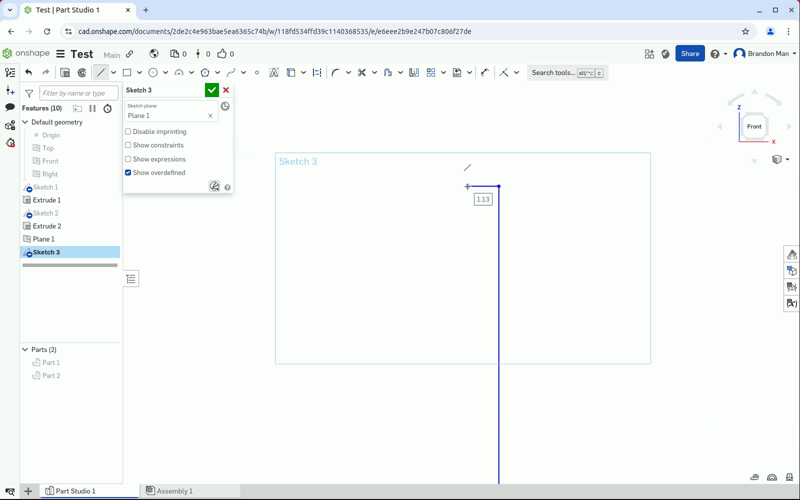
scroll(-6)
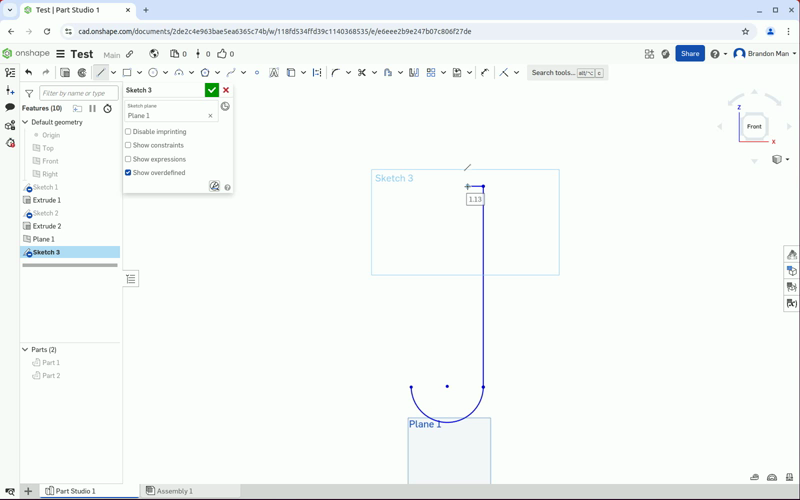
scroll(-6)
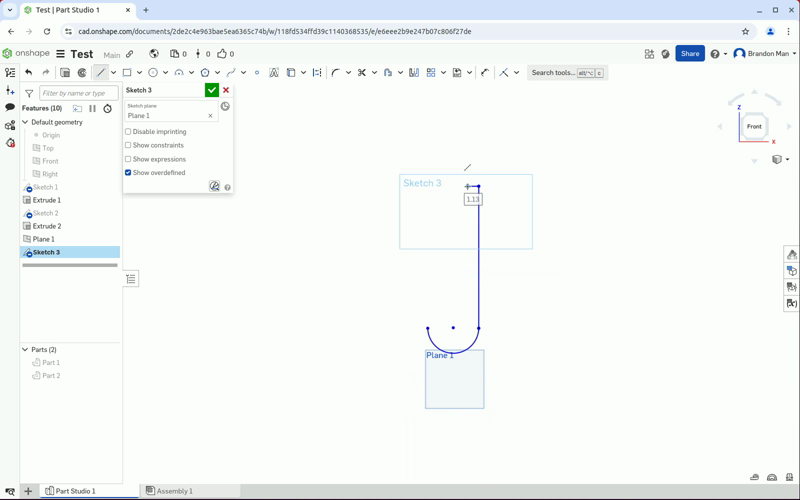
scroll(-6)
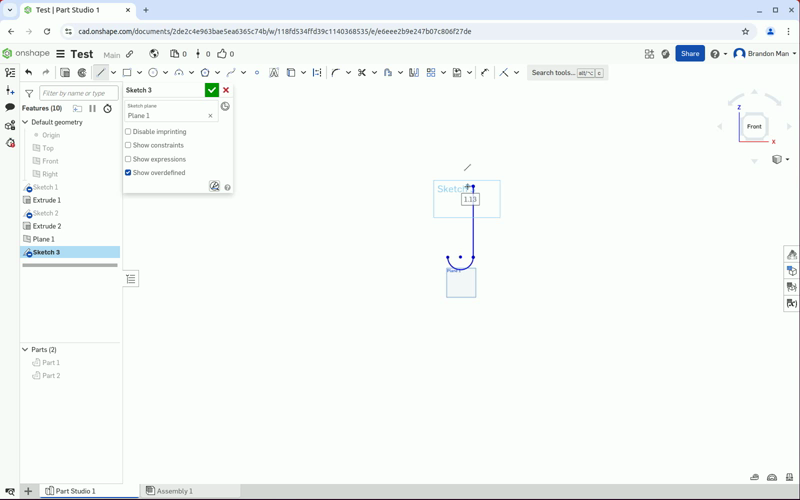
key_up(shift)
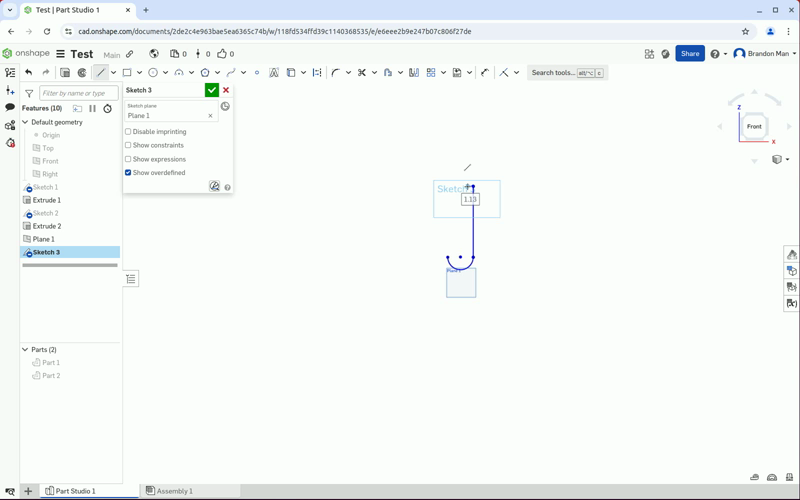
key_down(shift)
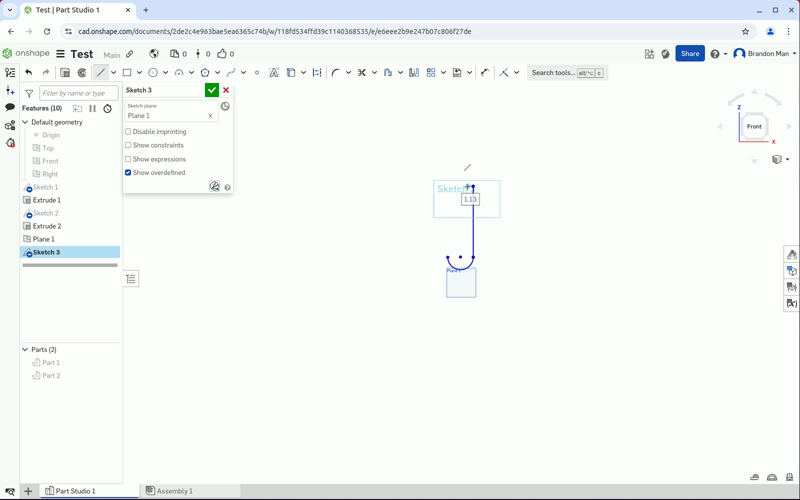
mouse_move(467, 257)
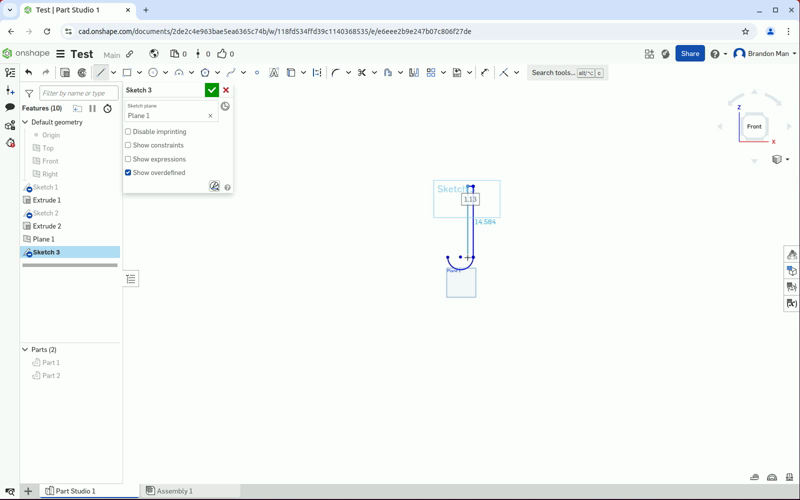
click(467, 257)
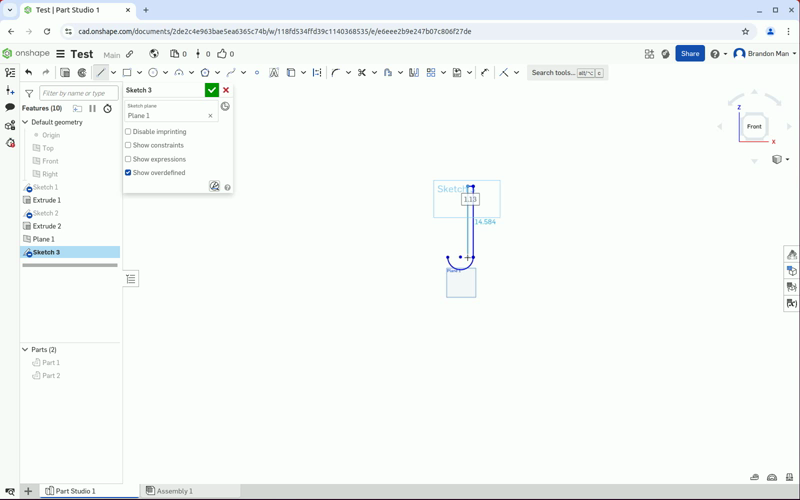
key_up(shift)
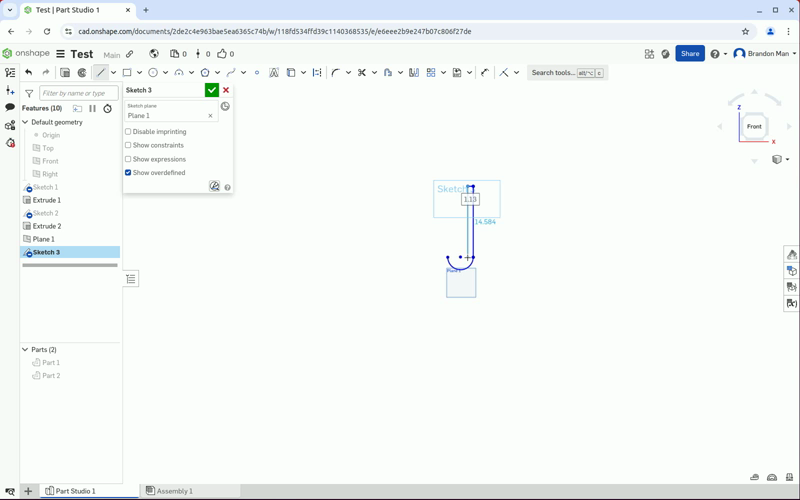
key(esc)
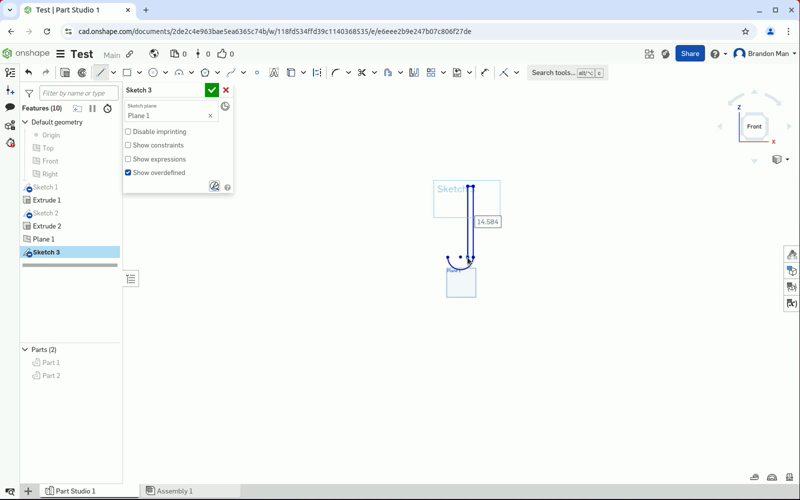
key(a)
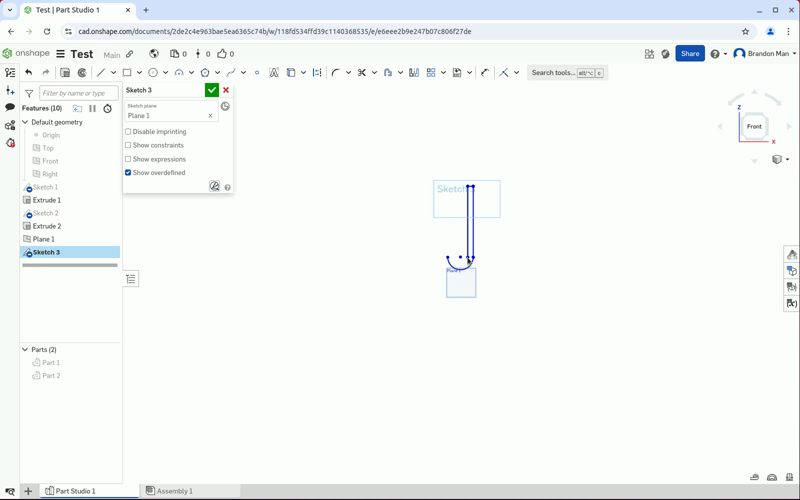
mouse_move(467, 257)
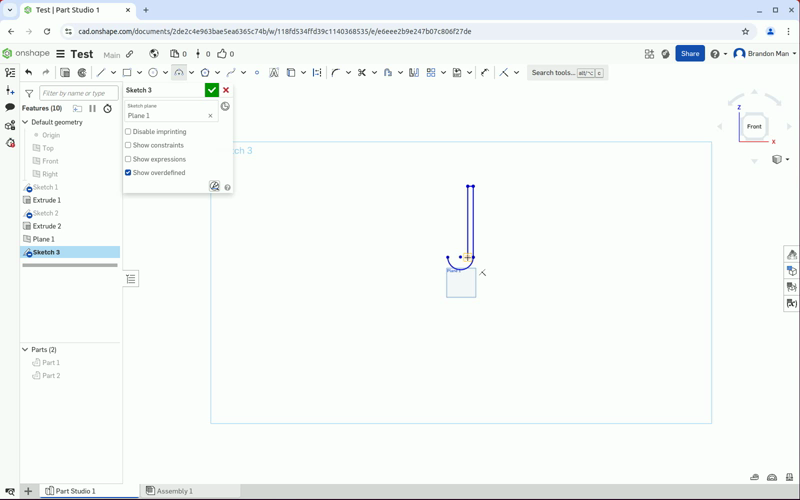
click(467, 257)
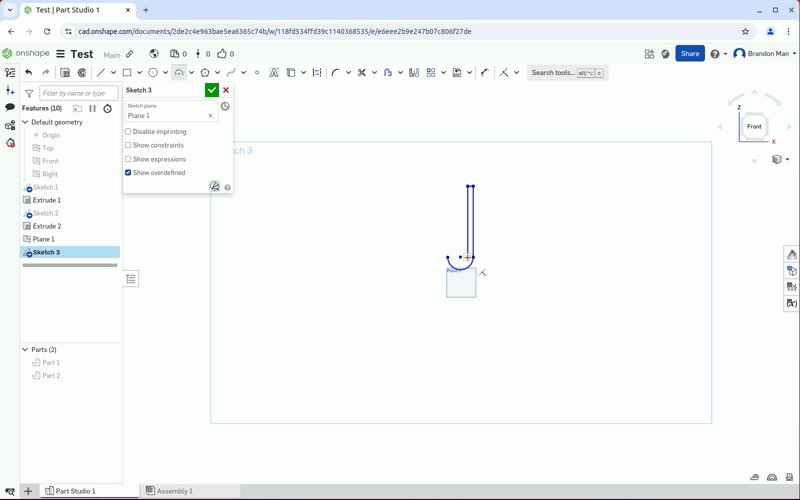
key_down(shift)
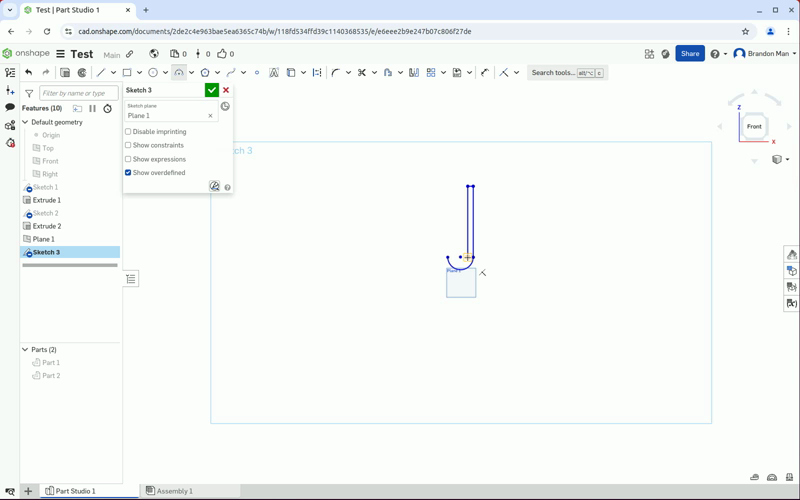
mouse_move(453, 257)
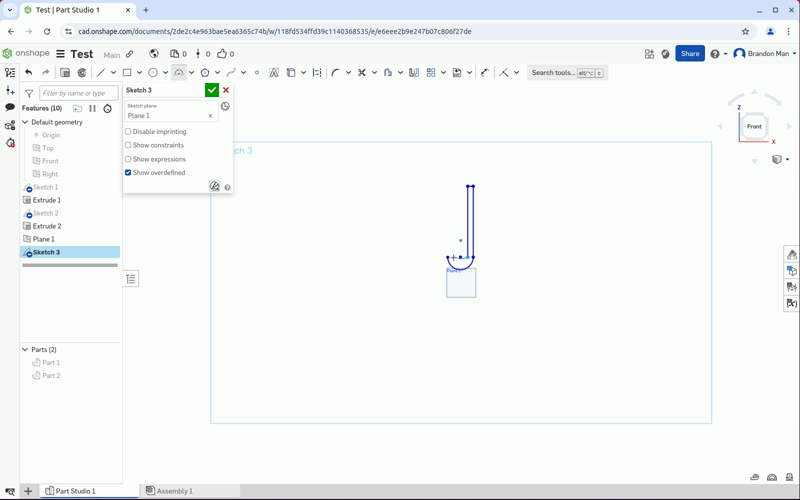
click(453, 257)
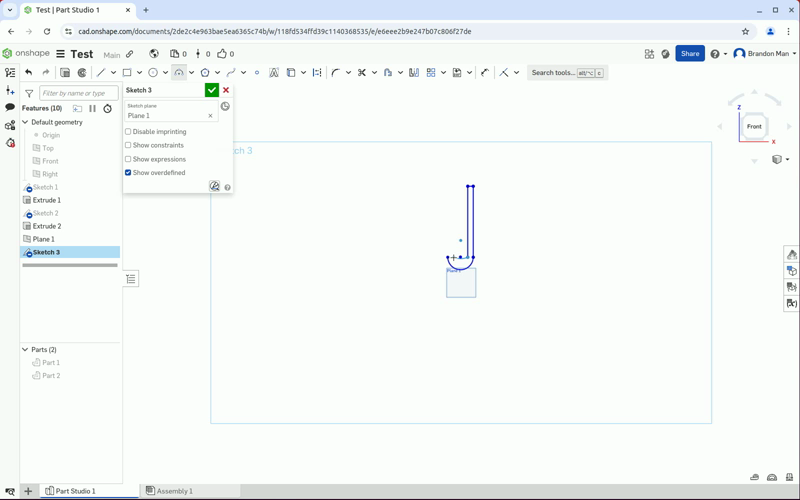
mouse_move(460, 264)
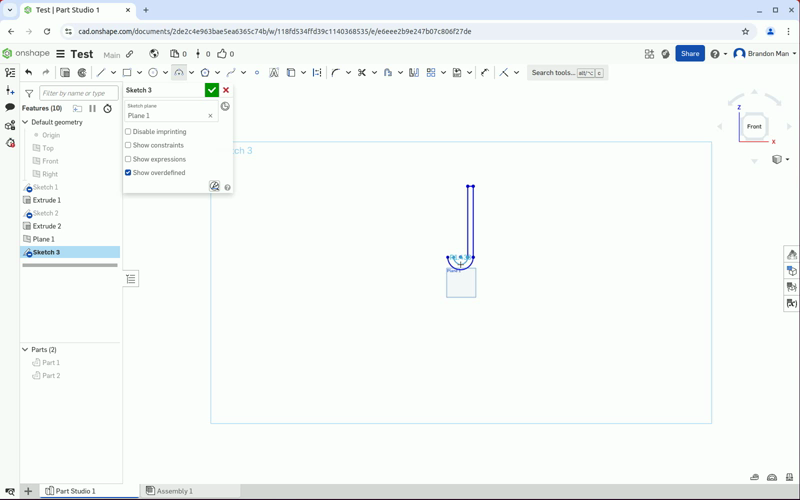
click(460, 264)
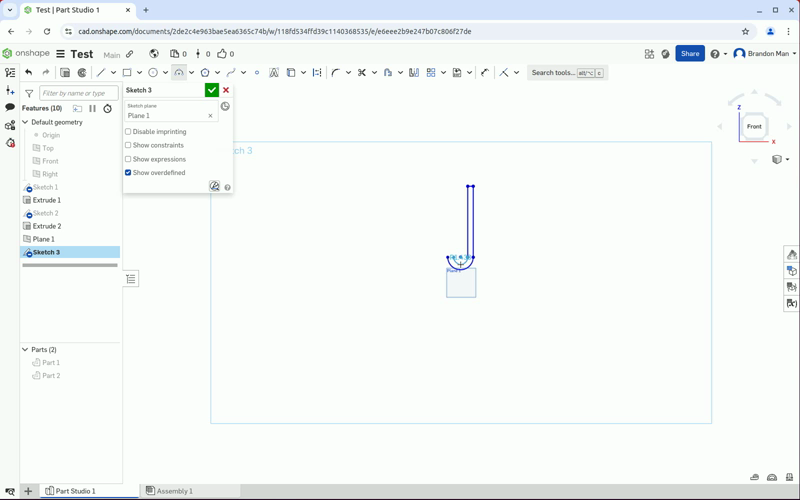
key_up(shift)
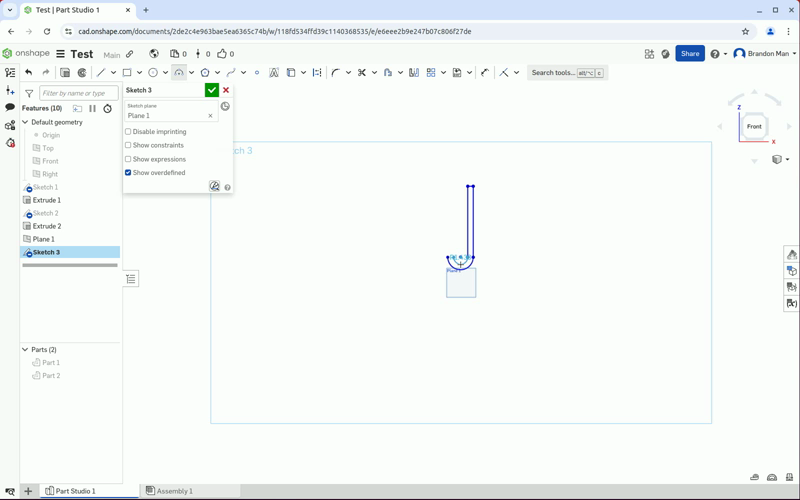
key(esc)
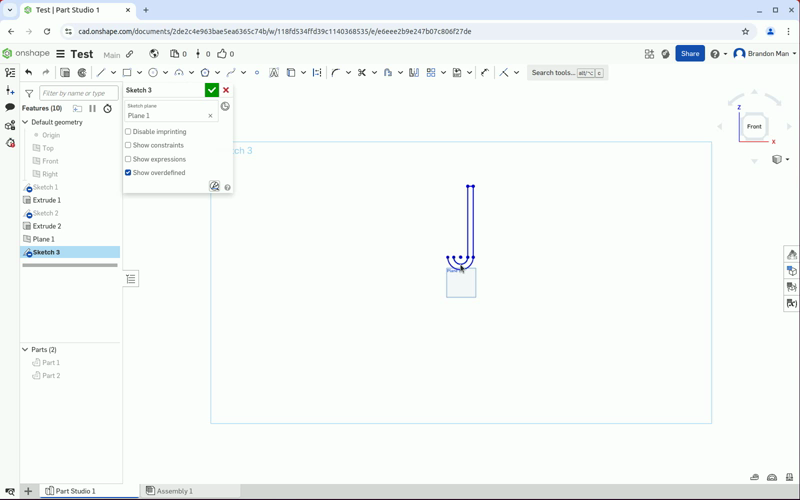
key(l)
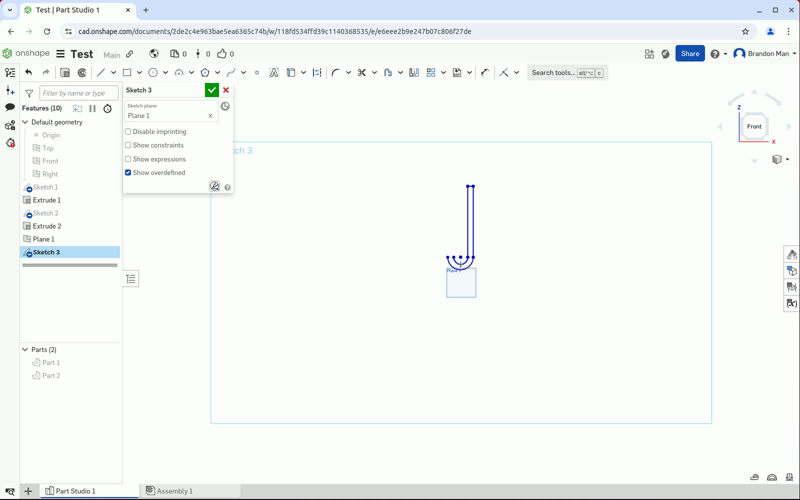
mouse_move(453, 257)
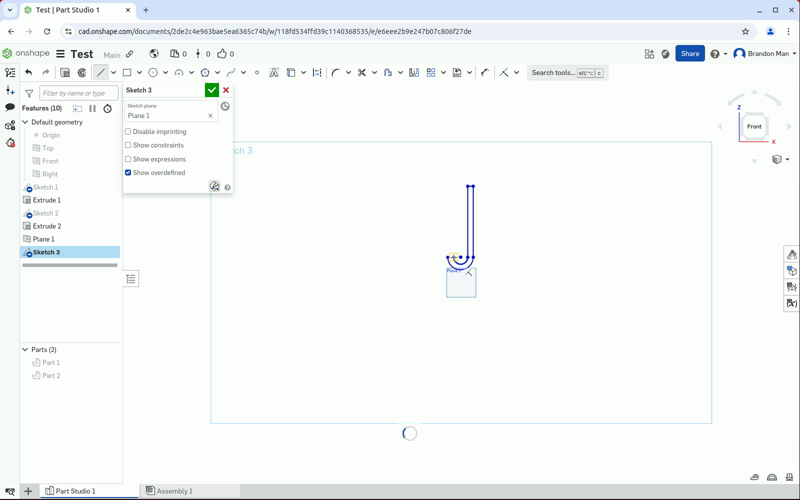
click(453, 257)
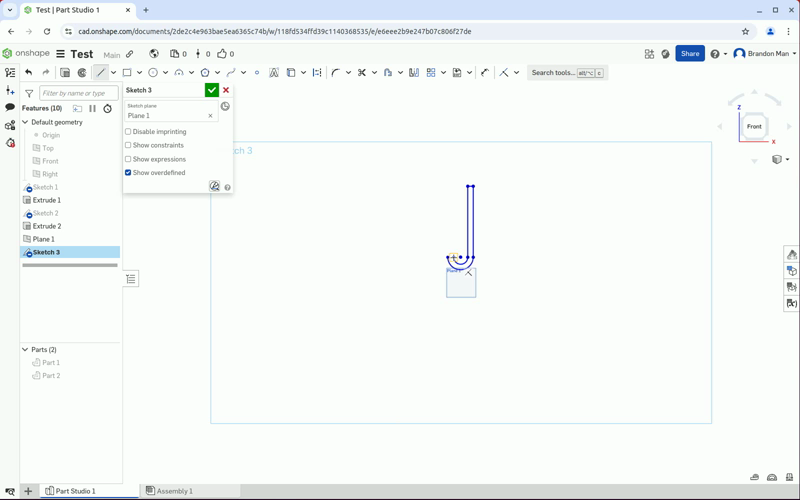
key_down(shift)
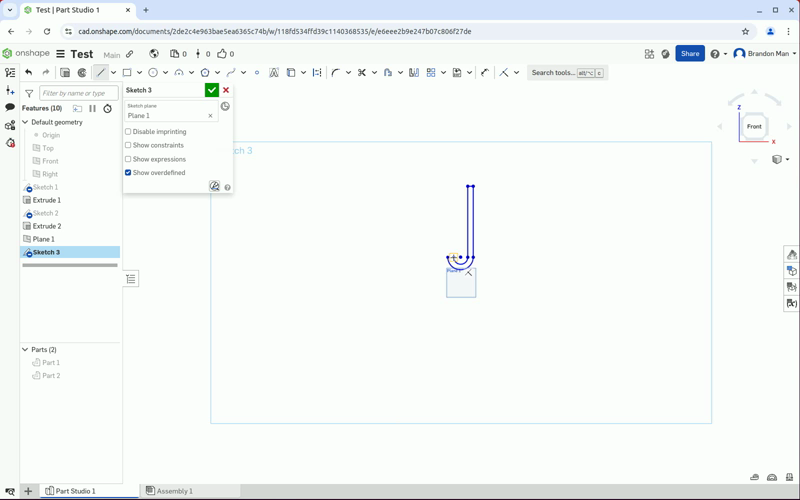
mouse_move(453, 186)
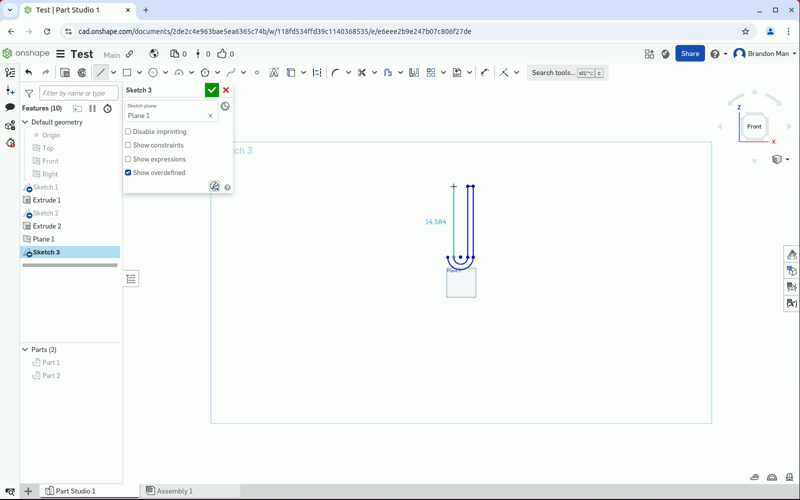
click(453, 186)
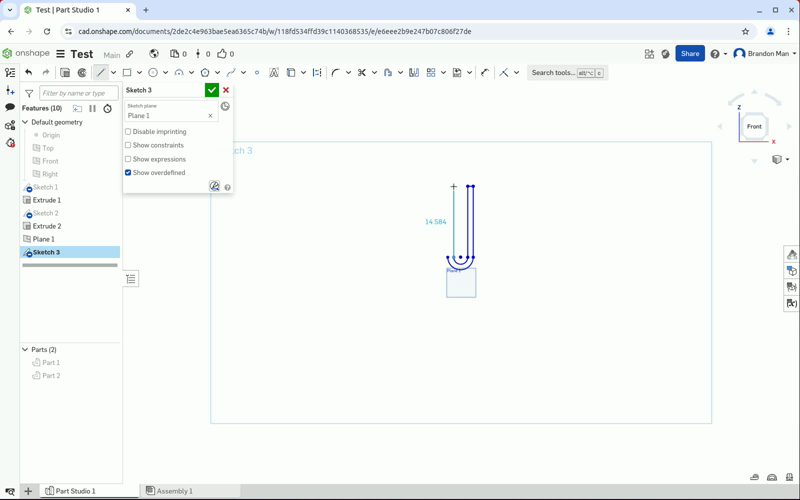
key_up(shift)
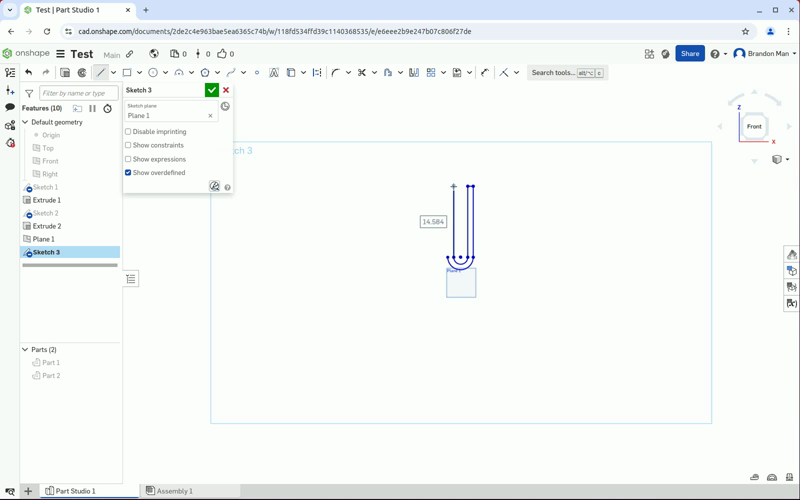
key_down(shift)
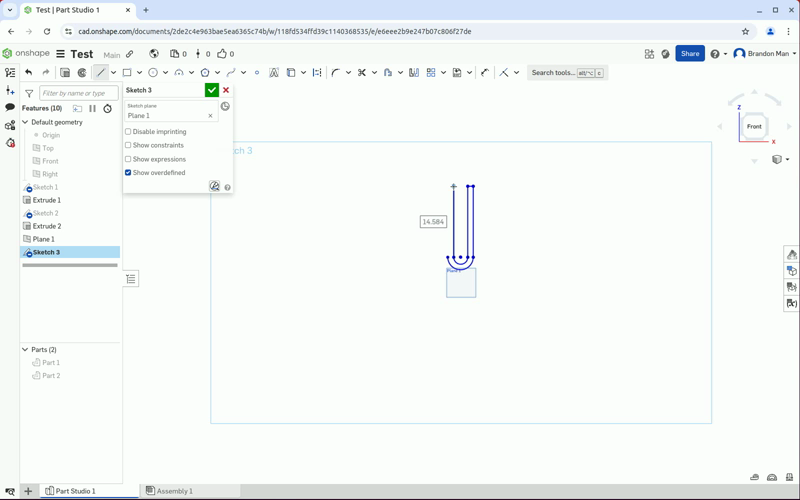
mouse_move(483, 186)
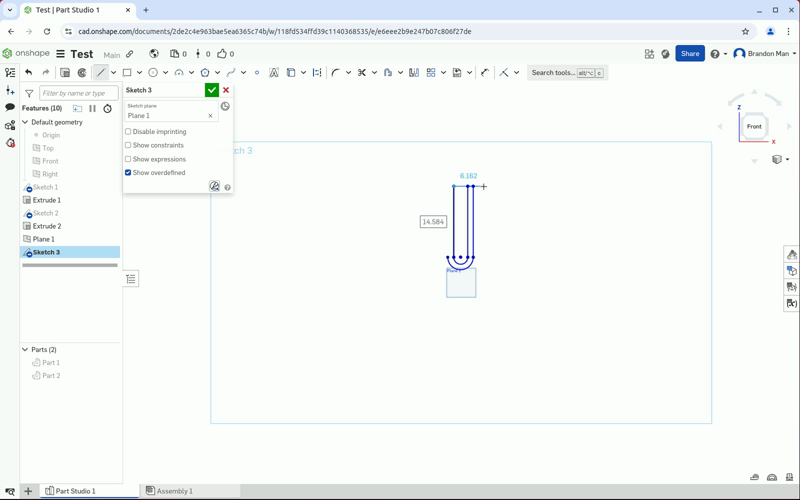
mouse_move(447, 186)
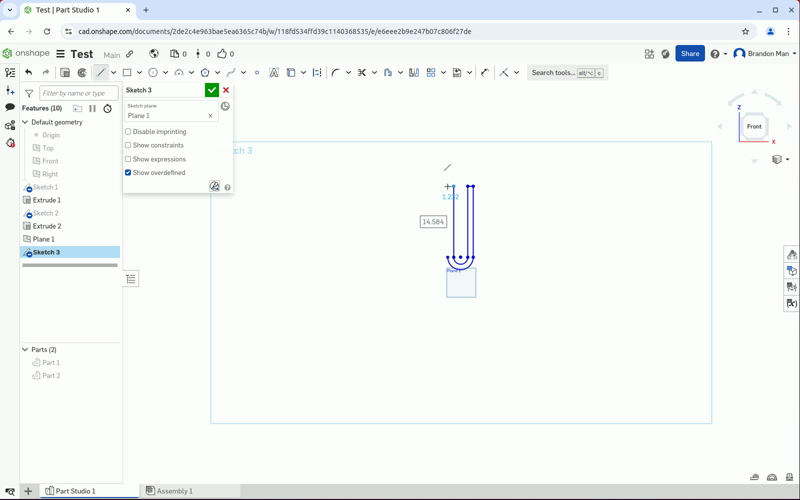
scroll(6)
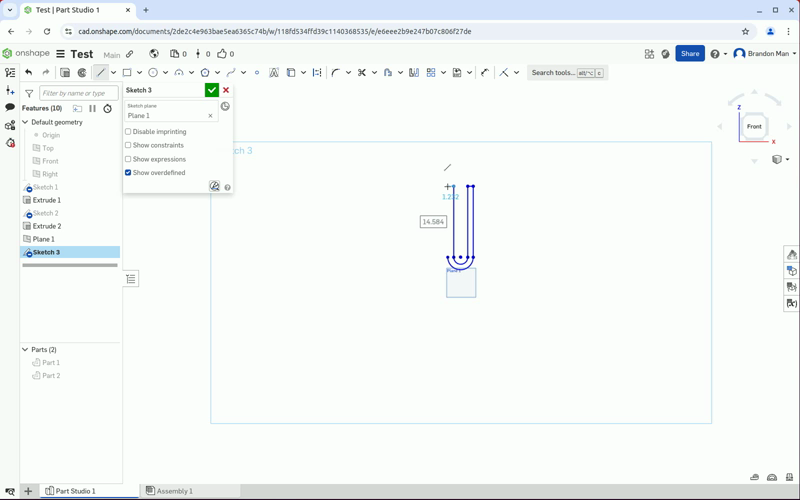
scroll(6)
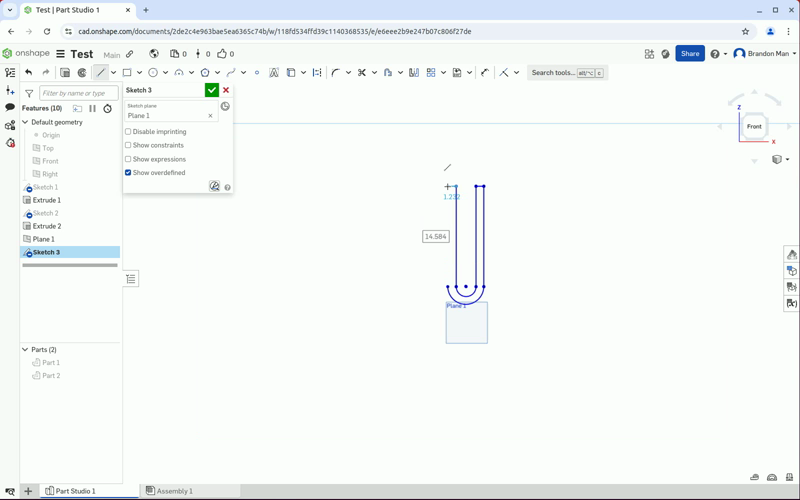
scroll(6)
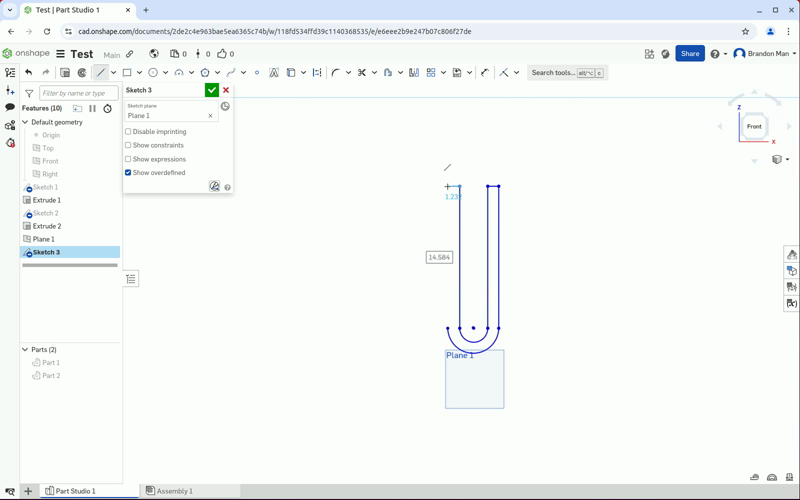
scroll(6)
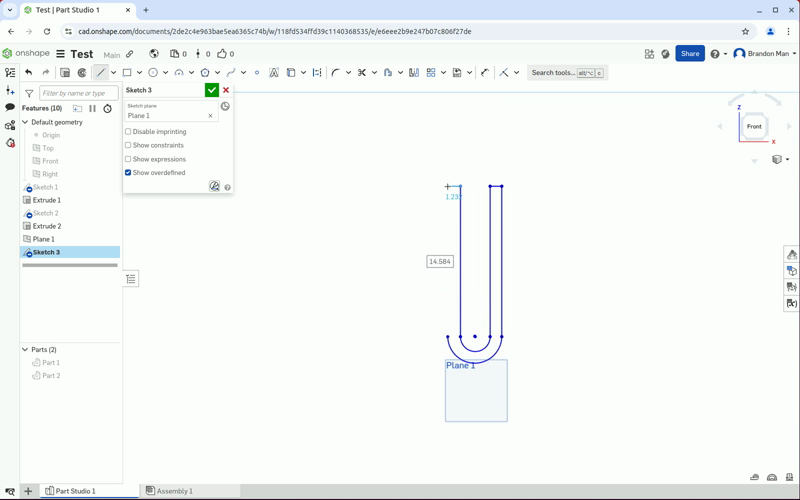
scroll(6)
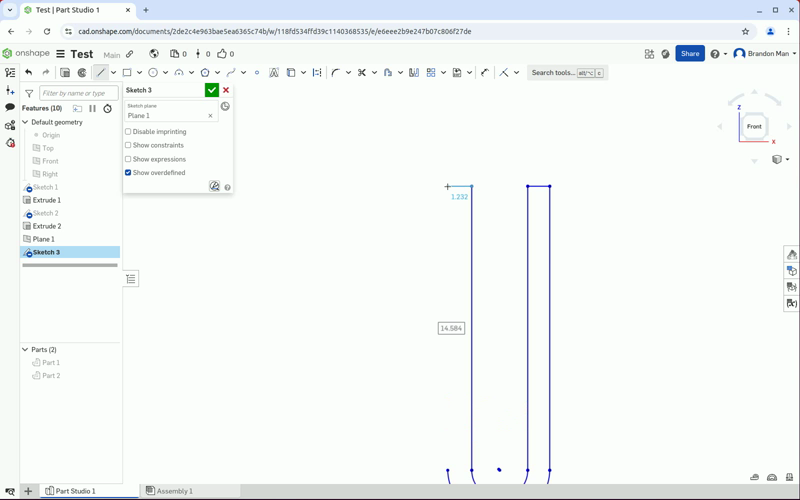
scroll(6)
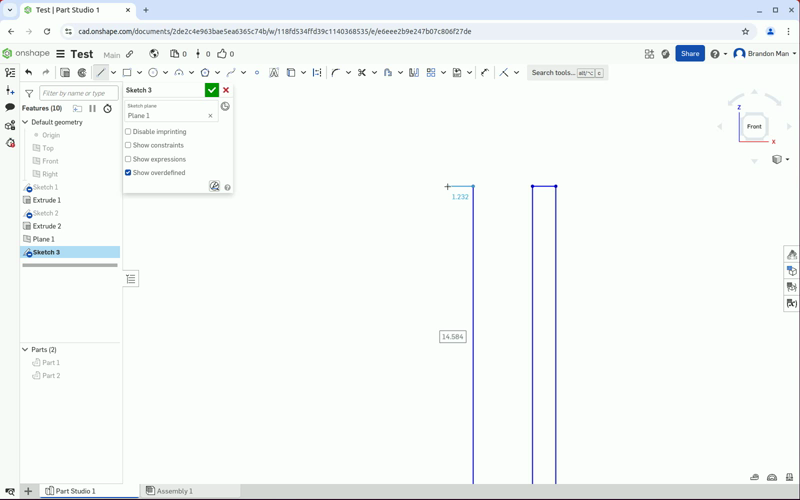
scroll(6)
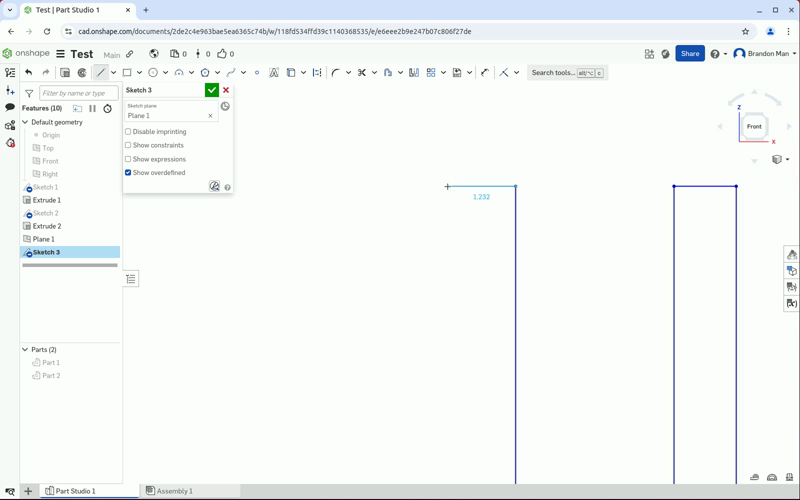
click(447, 186)
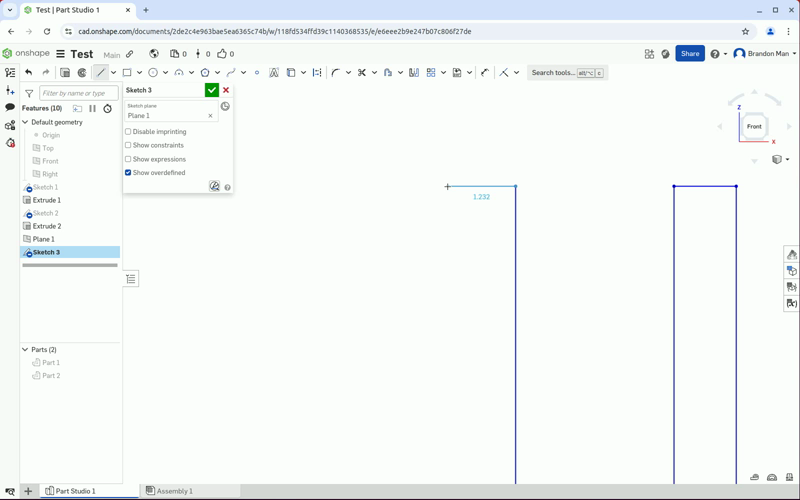
scroll(-6)
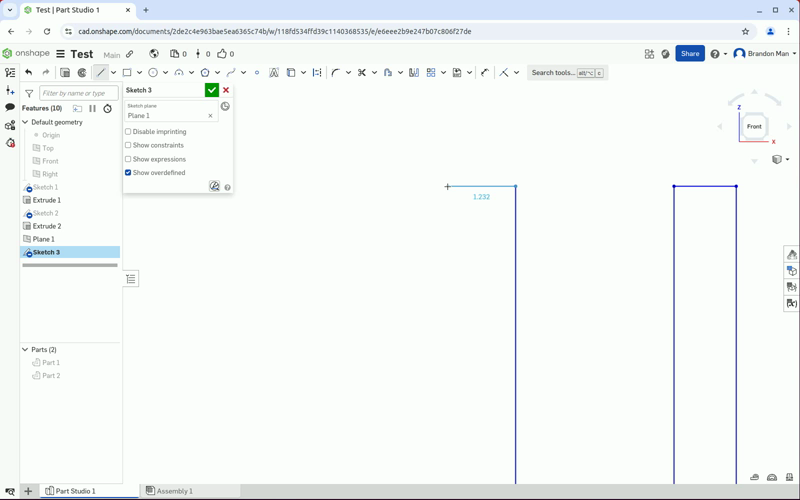
scroll(-6)
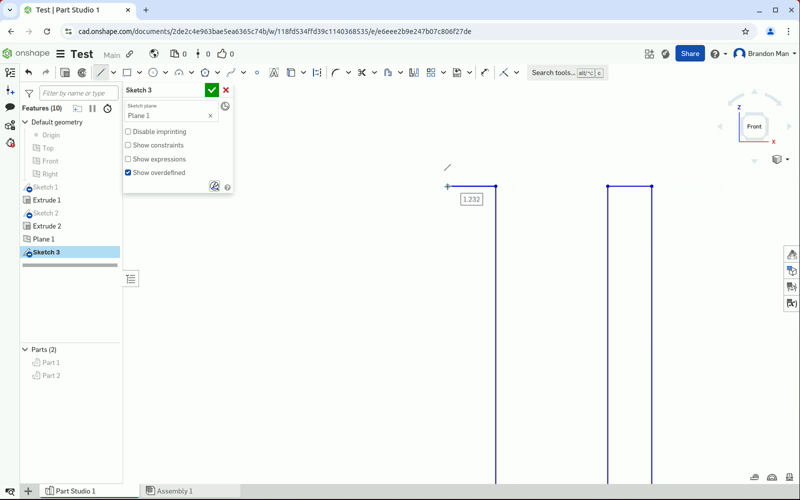
scroll(-6)
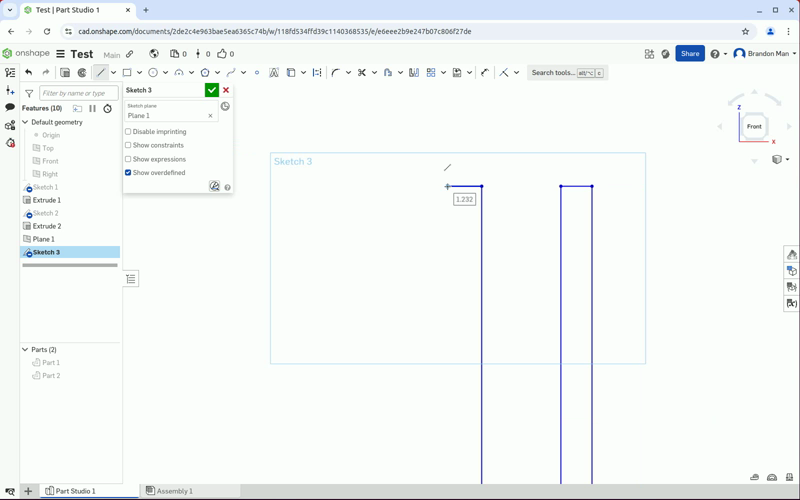
scroll(-6)
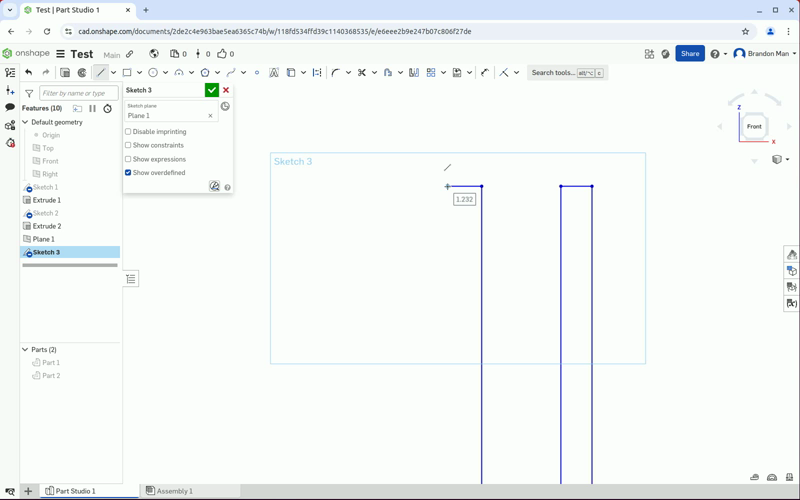
scroll(-6)
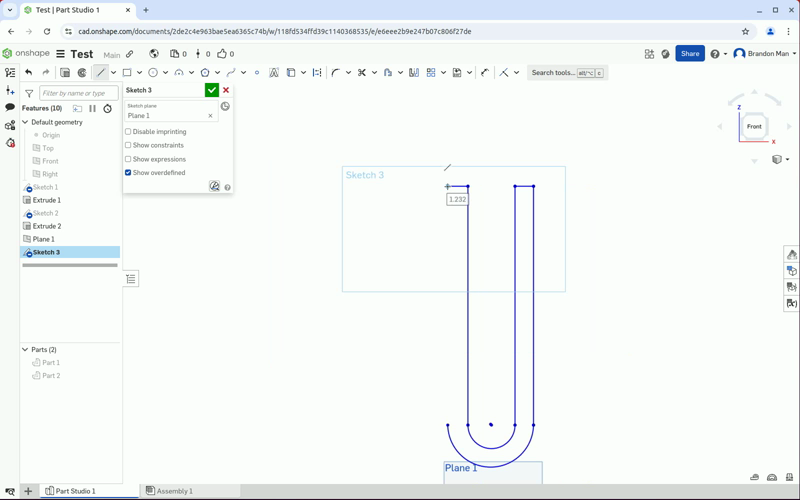
scroll(-6)
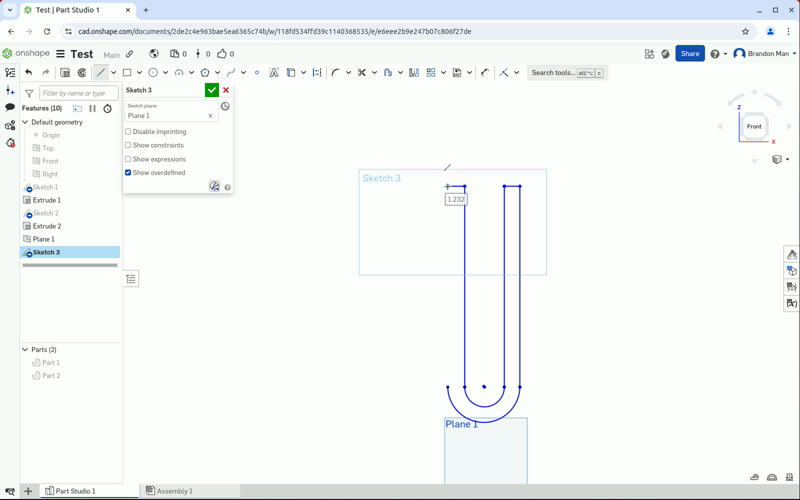
scroll(-6)
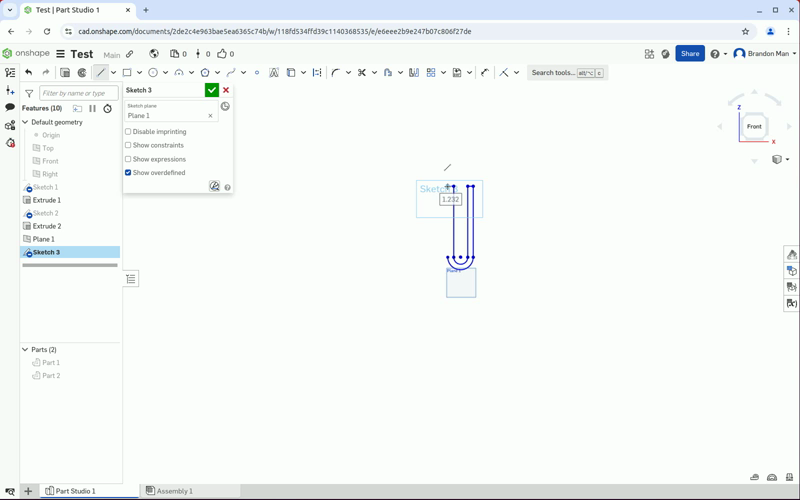
key_up(shift)
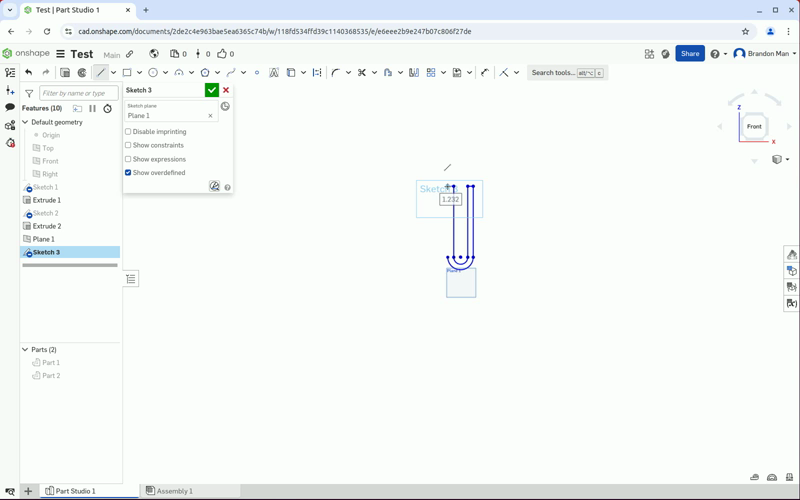
key_down(shift)
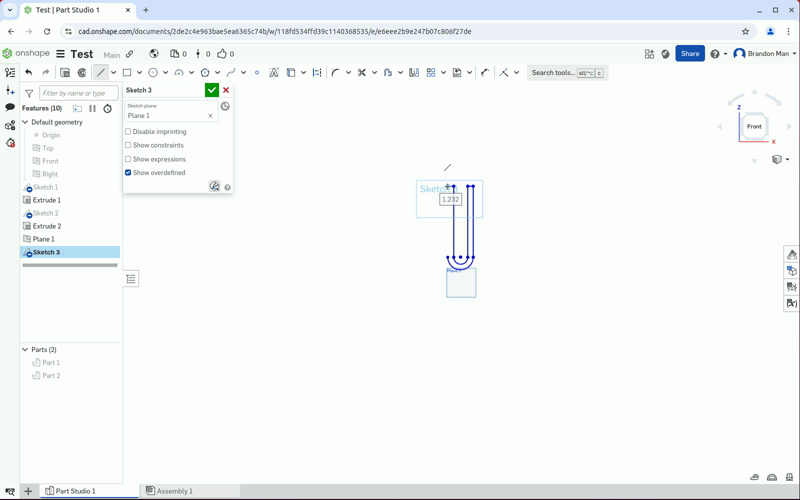
mouse_move(447, 257)
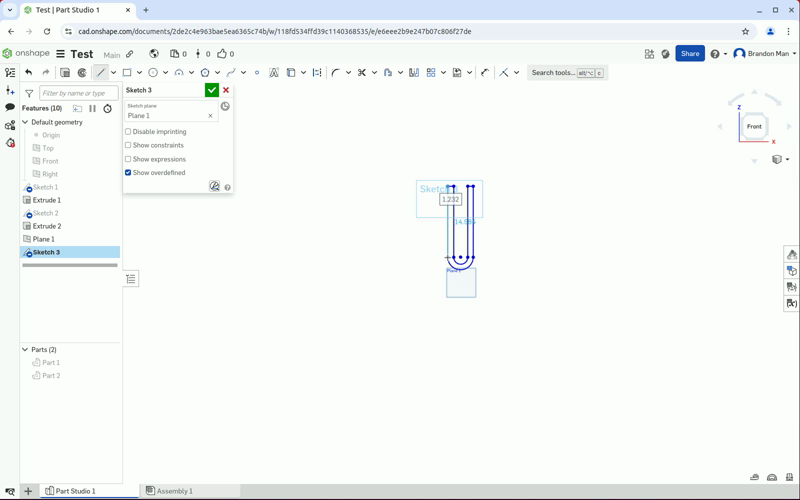
key_up(shift)
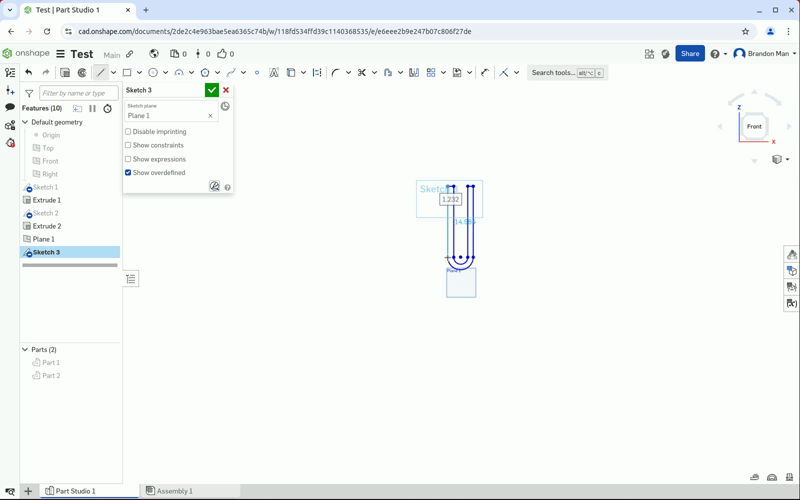
click(447, 257)
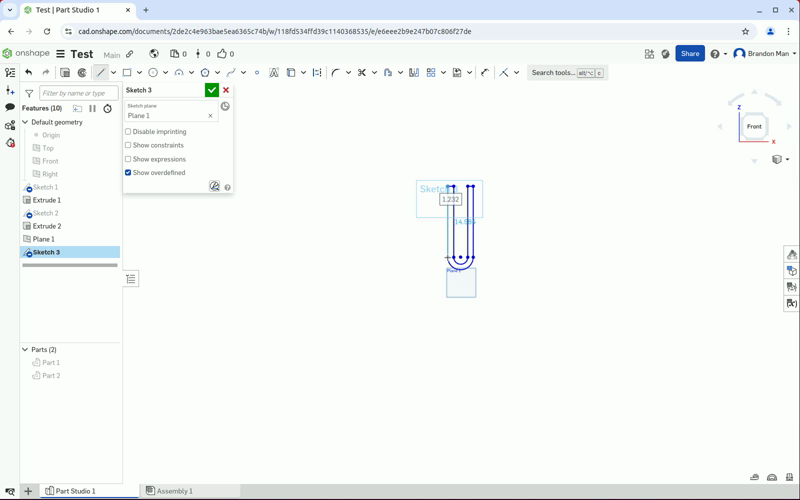
key(esc)
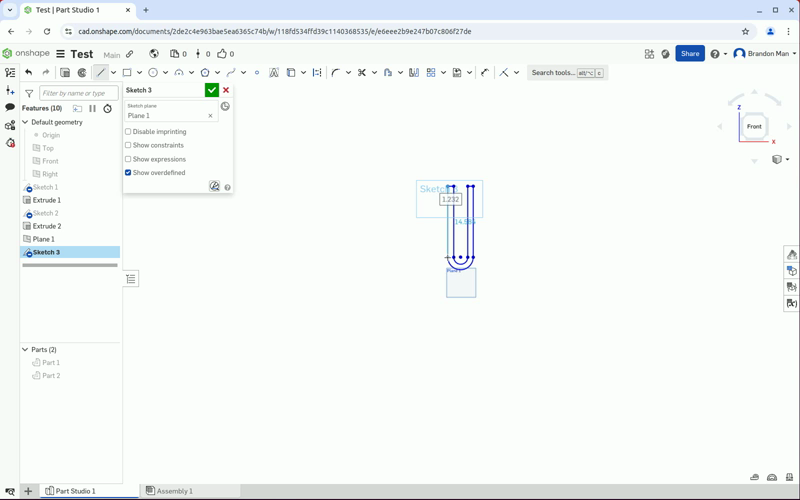
mouse_move(448, 193)
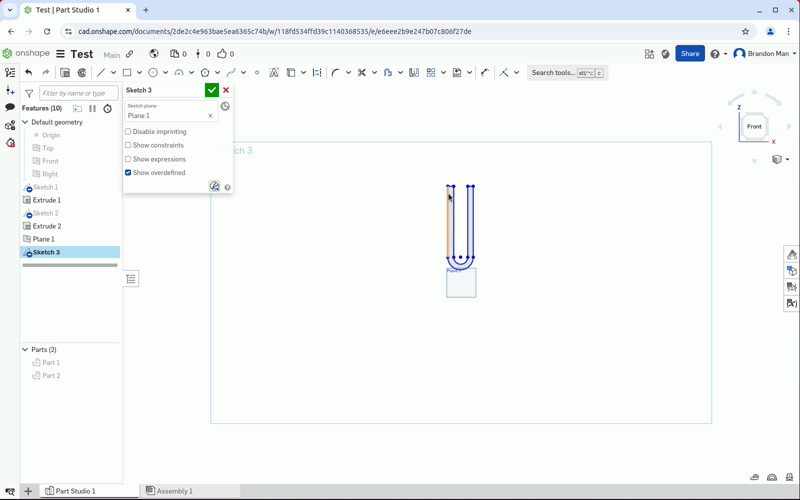
scroll(6)
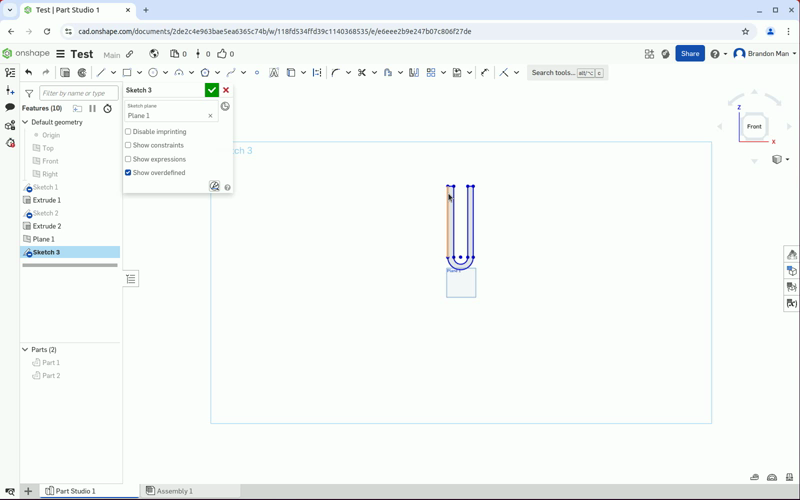
scroll(6)
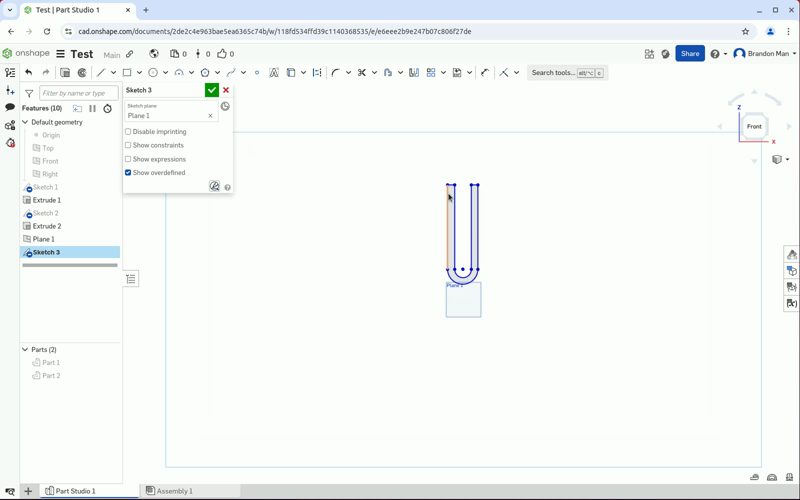
scroll(6)
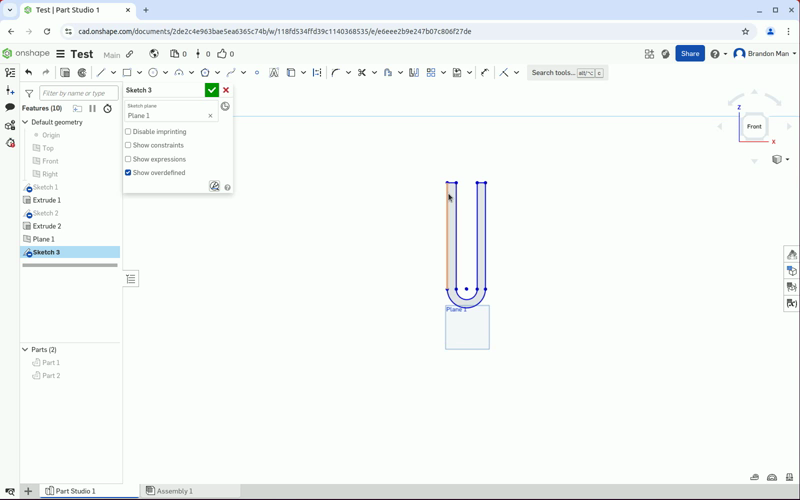
scroll(6)
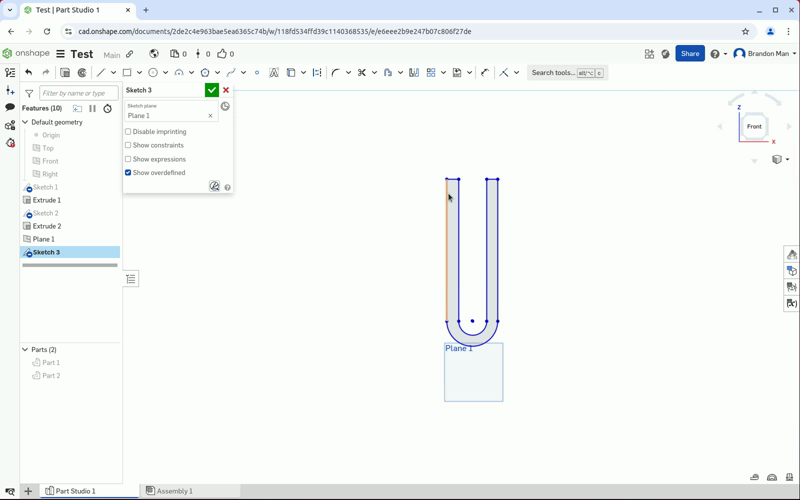
scroll(6)
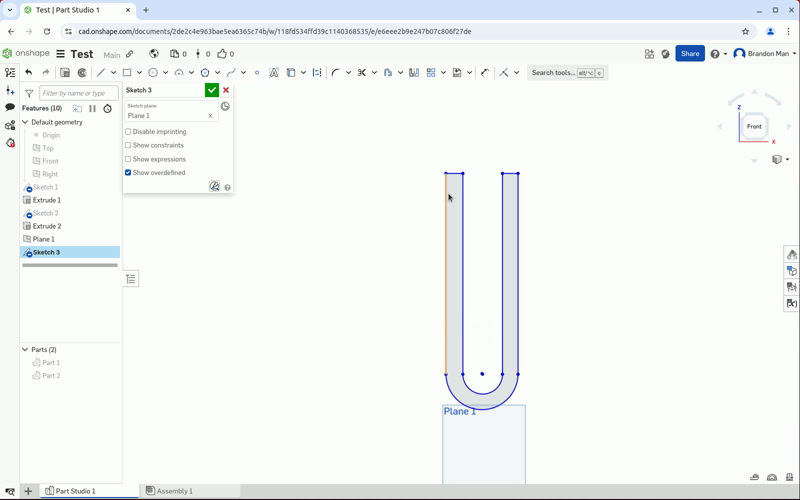
scroll(6)
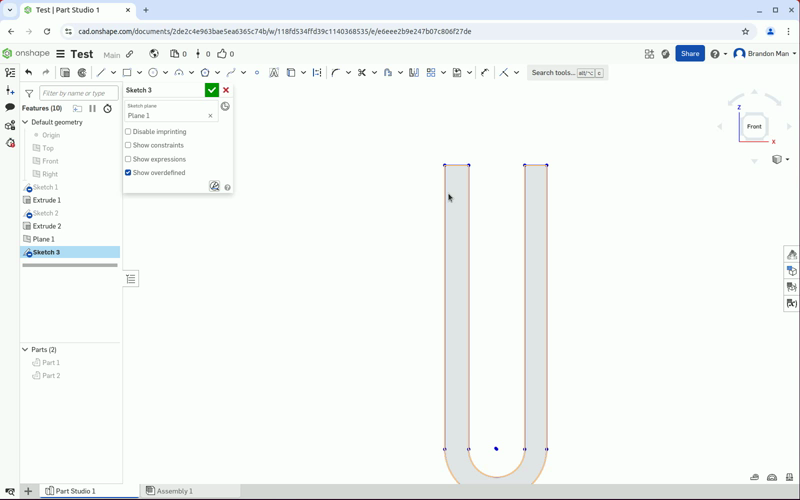
scroll(6)
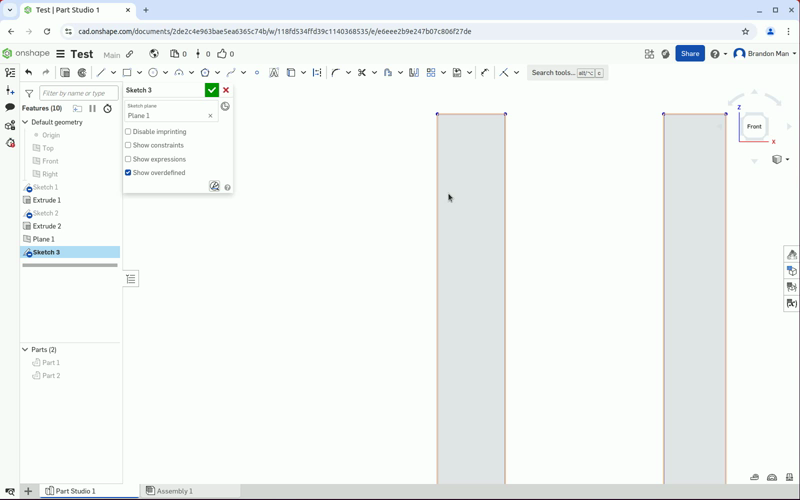
click(448, 193)
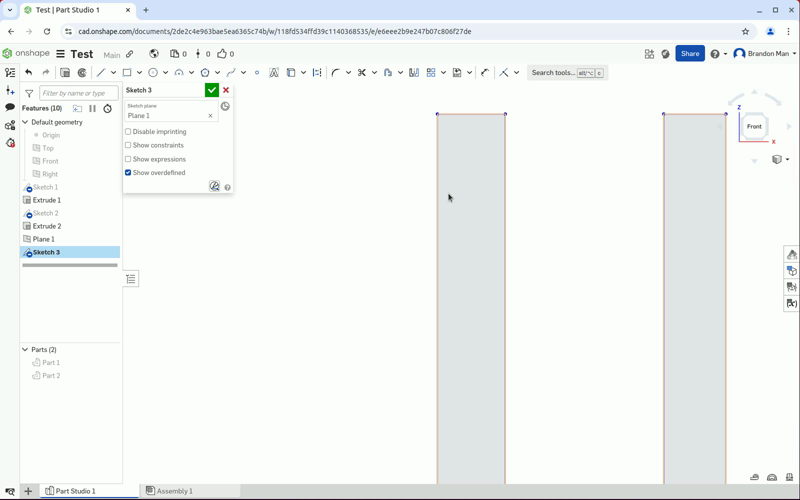
scroll(-6)
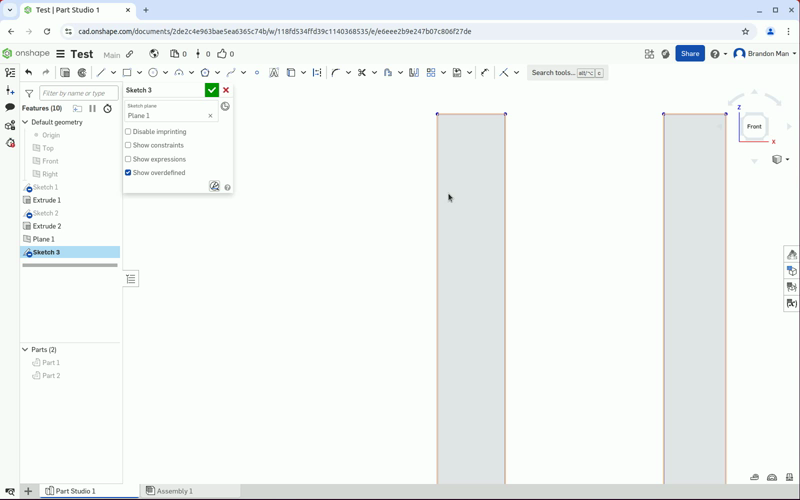
scroll(-6)
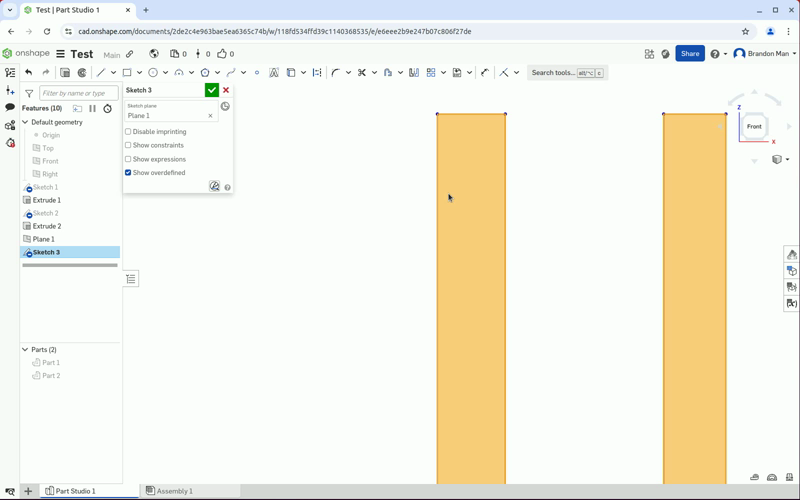
scroll(-6)
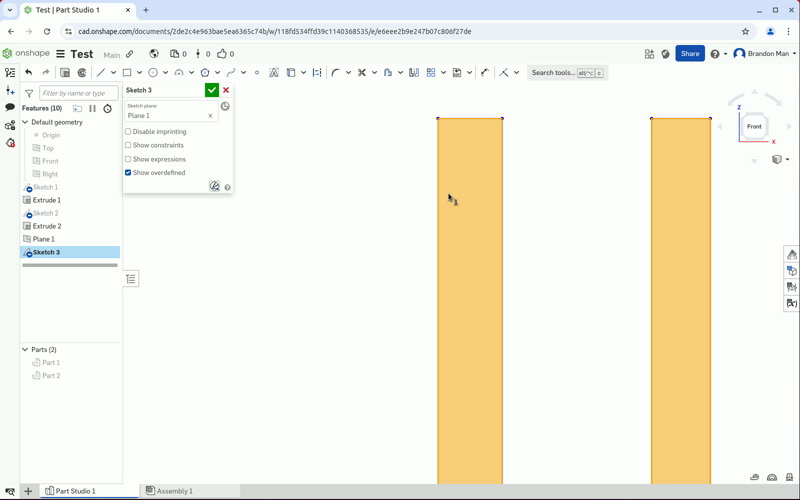
scroll(-6)
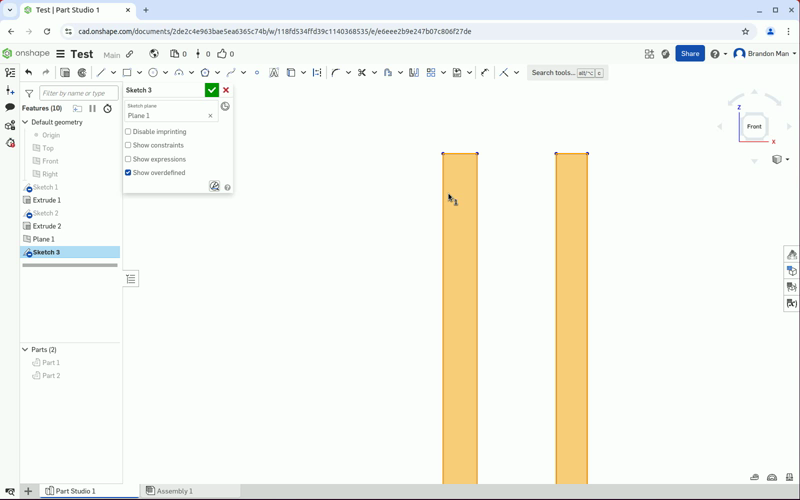
scroll(-6)
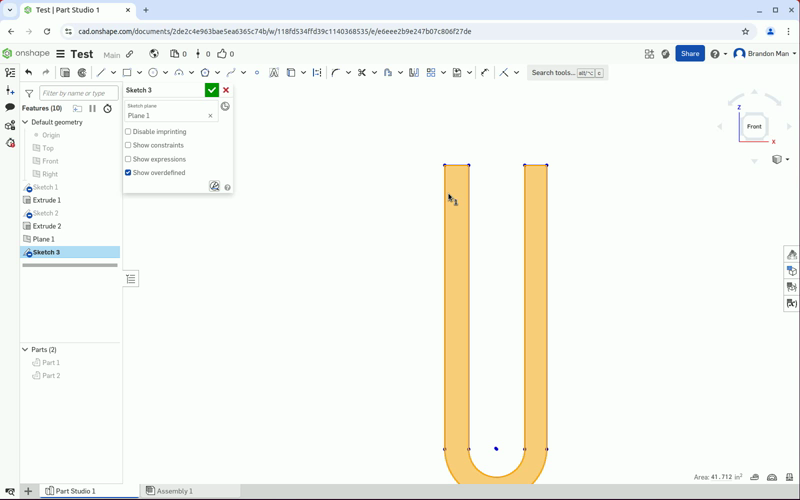
scroll(-6)
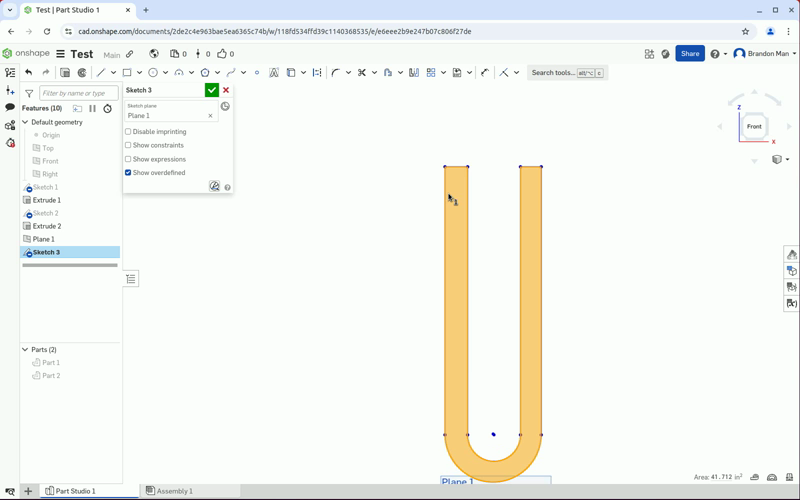
scroll(-6)
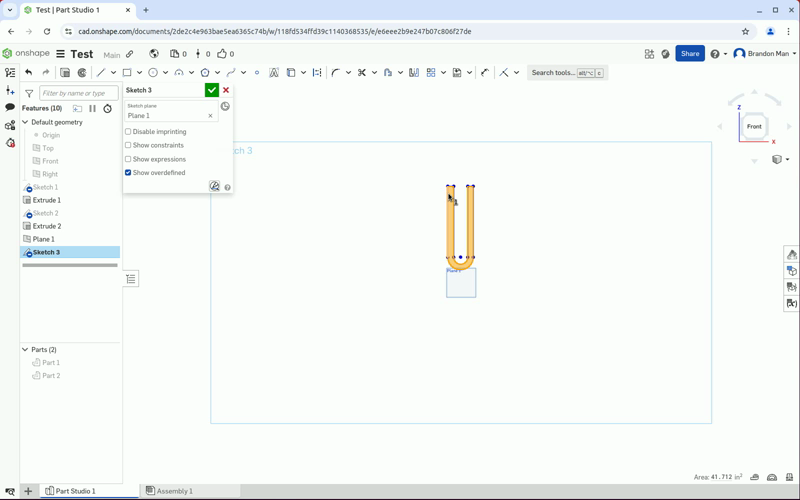
mouse_move(73, 352)
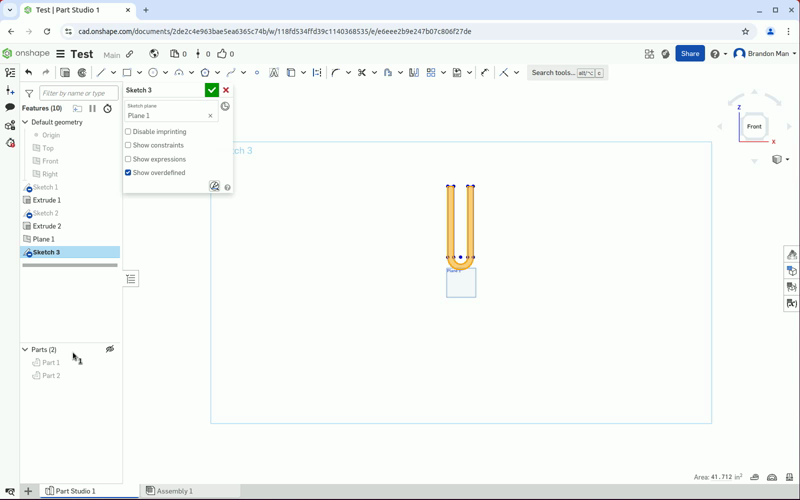
key(shift+y)
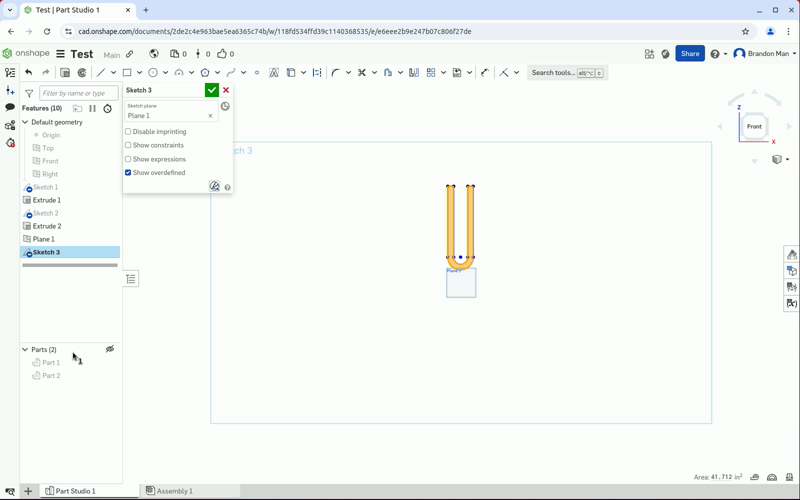
key(shift+e)
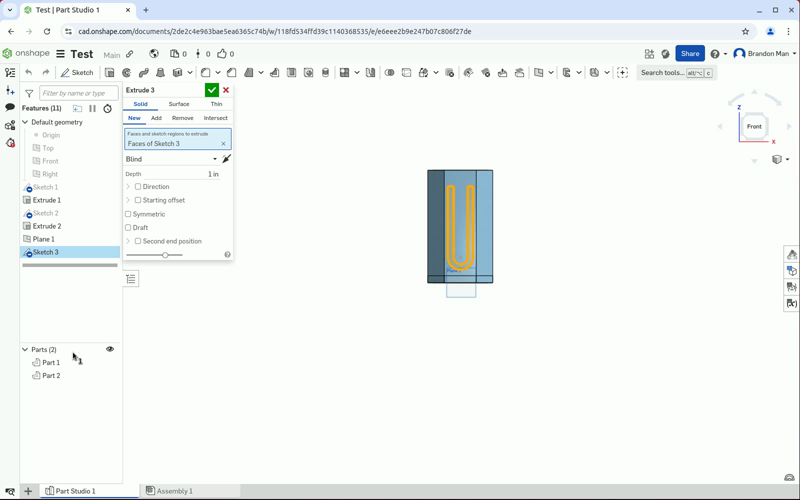
mouse_move(143, 106)
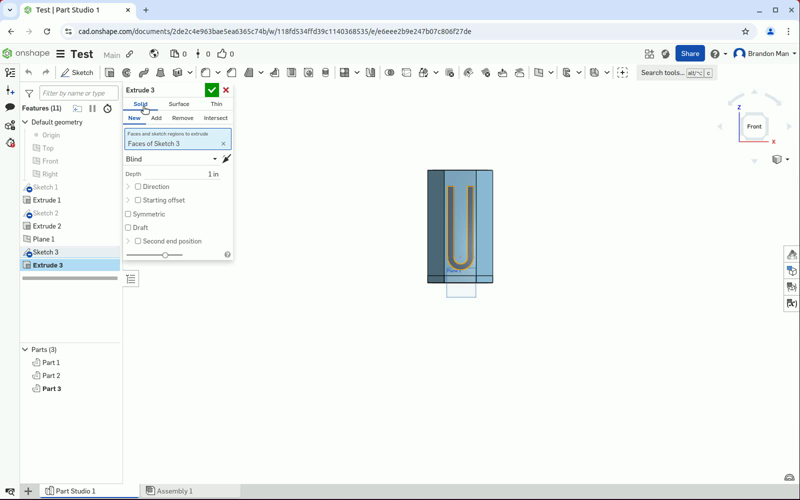
click(143, 106)
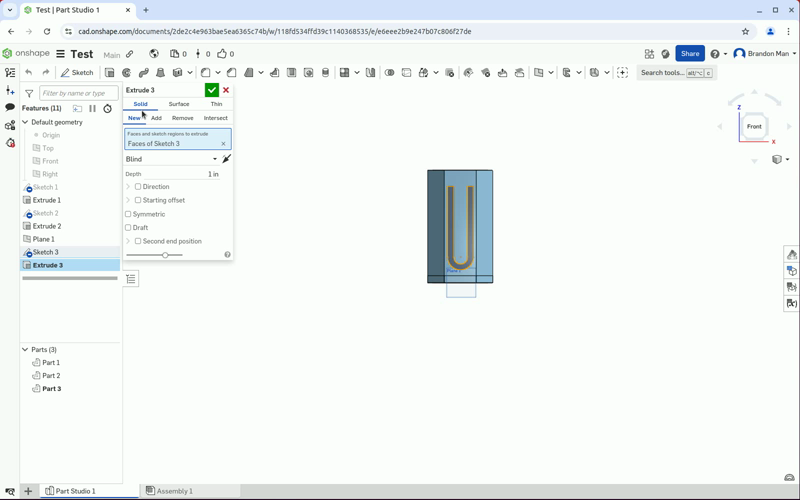
mouse_move(137, 120)
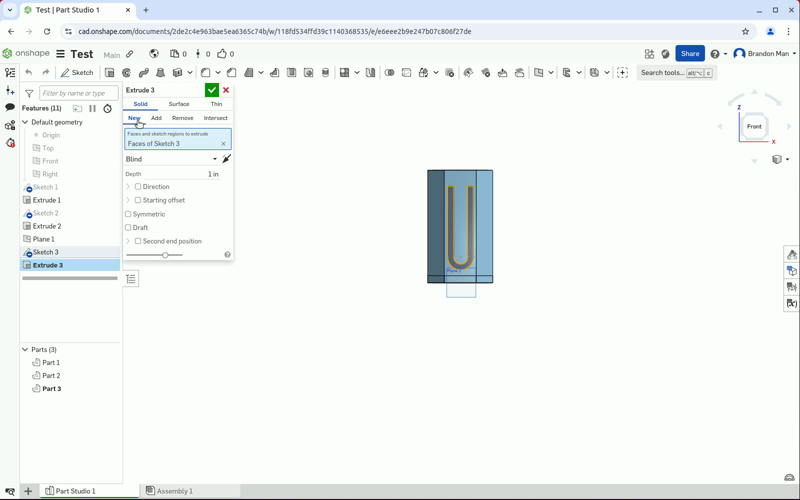
click(137, 120)
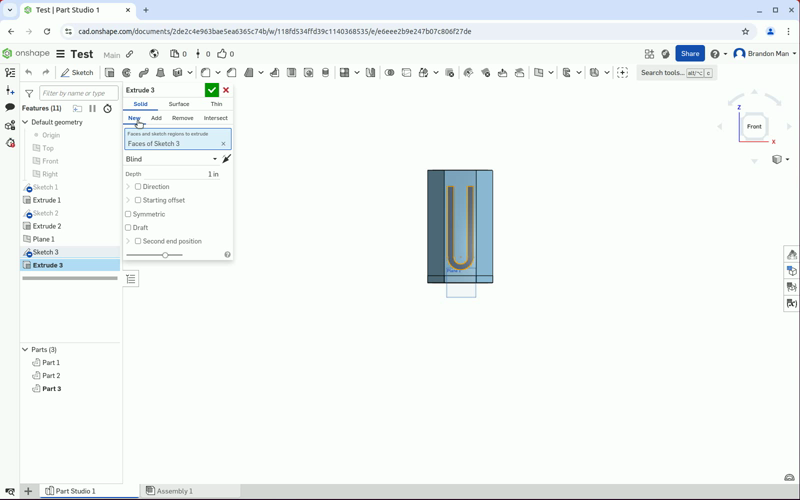
key(tab, 4)
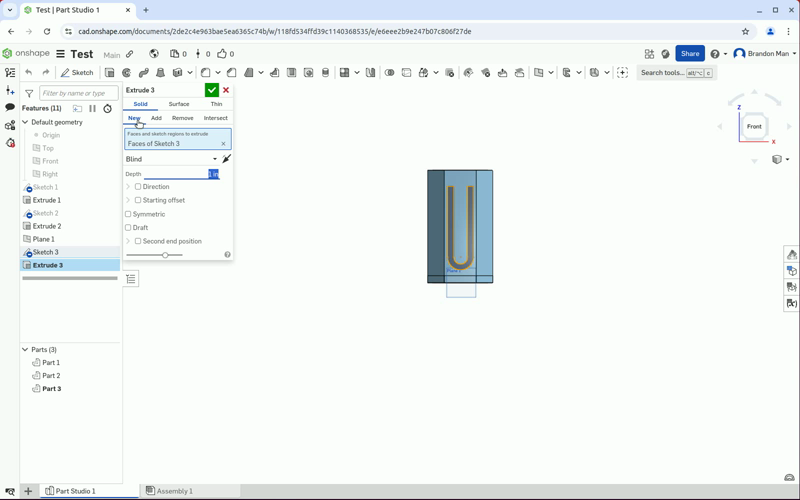
text(0.963)
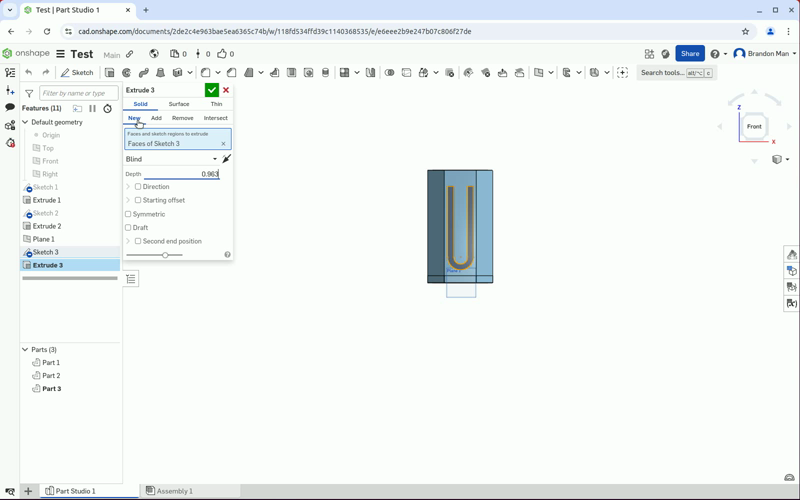
key(enter)
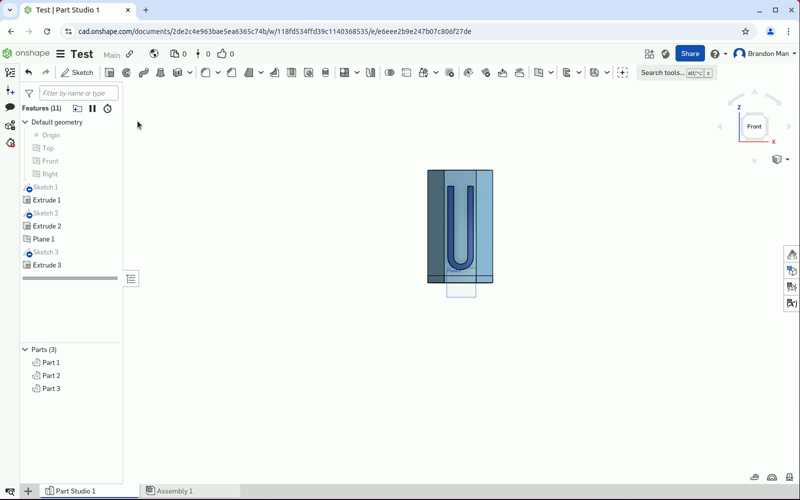
key(shift+h)
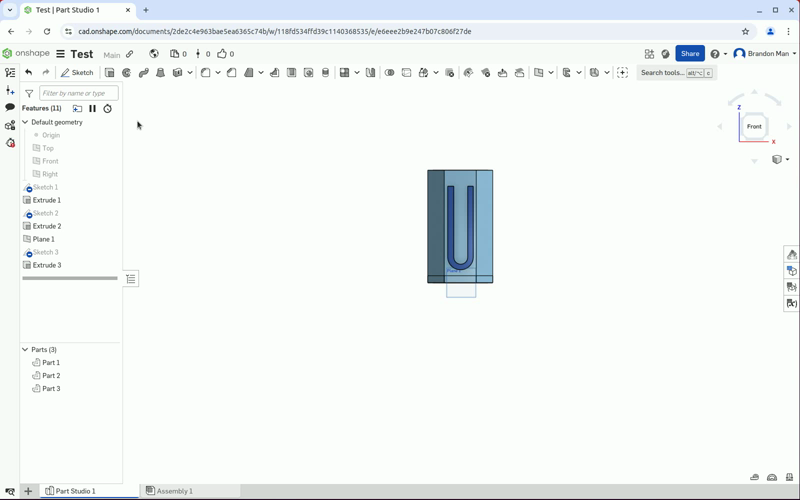
key(shift+h)
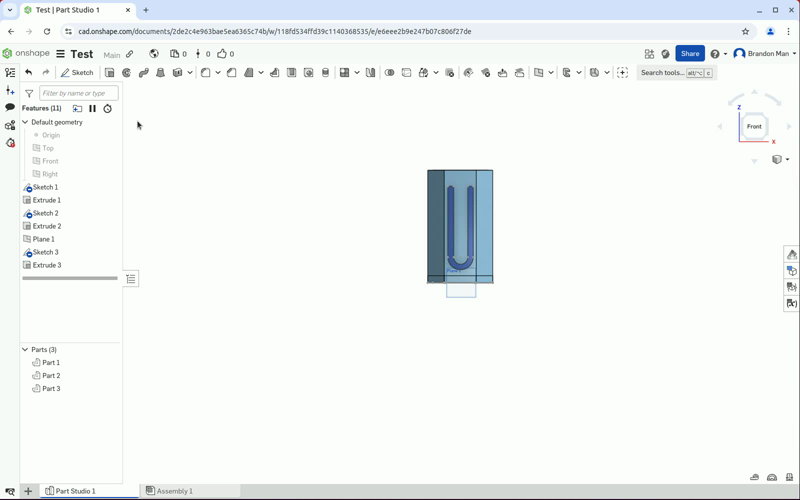
key(shift+7)
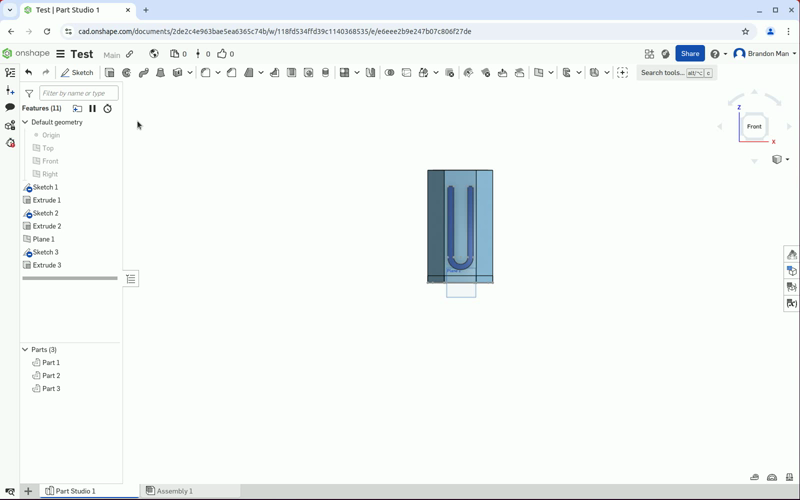
key(left, 2)
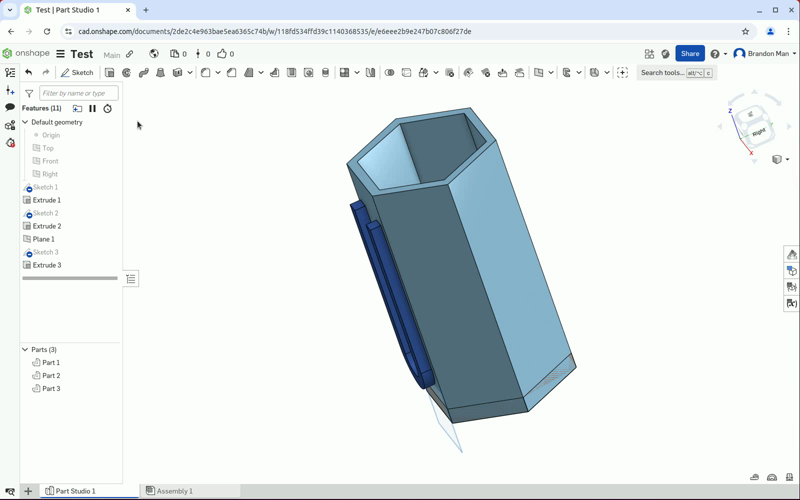
key(down, 2)
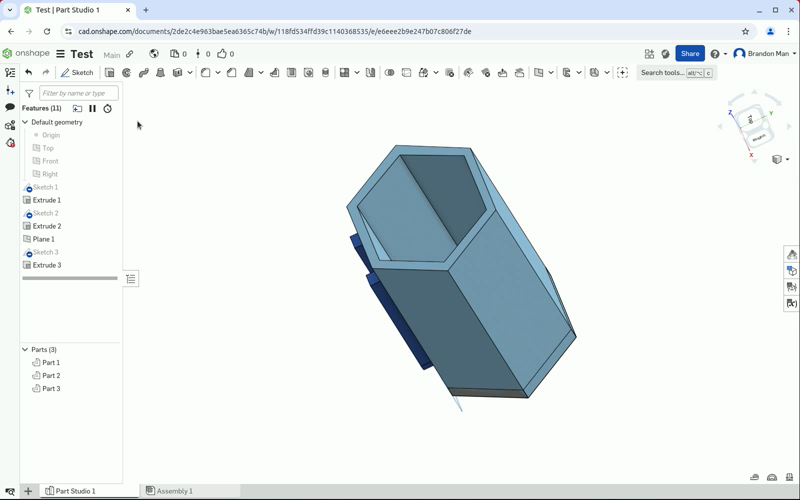
key(up, 2)
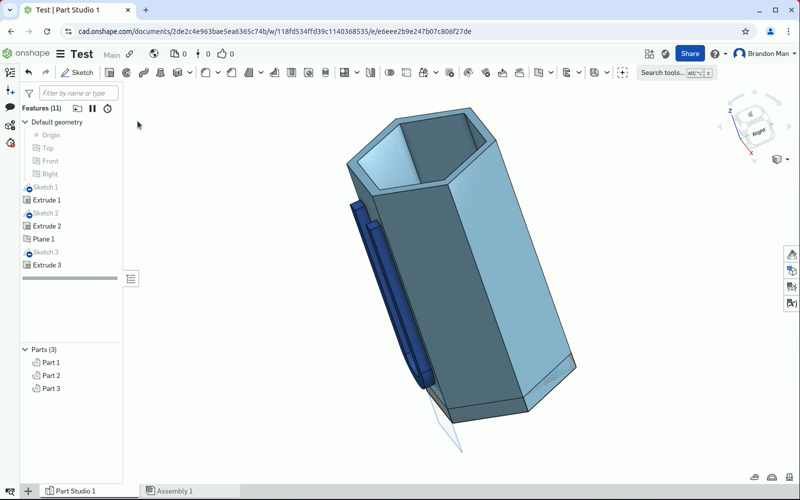
key(right, 2)
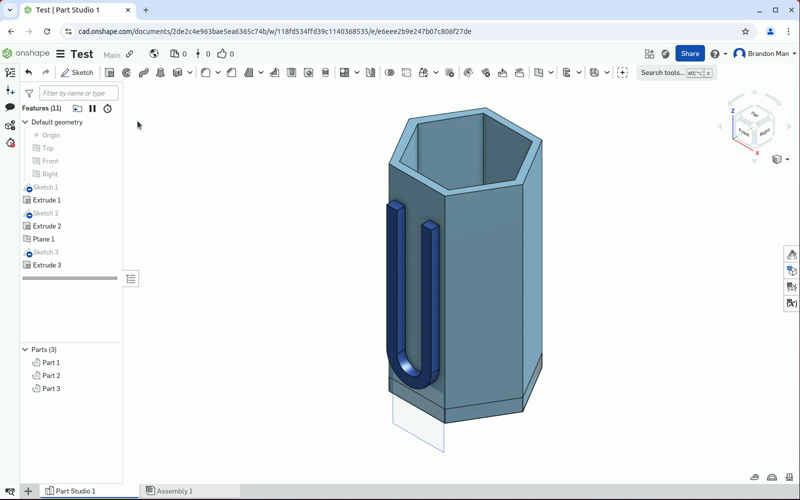
mouse_move(73, 189)
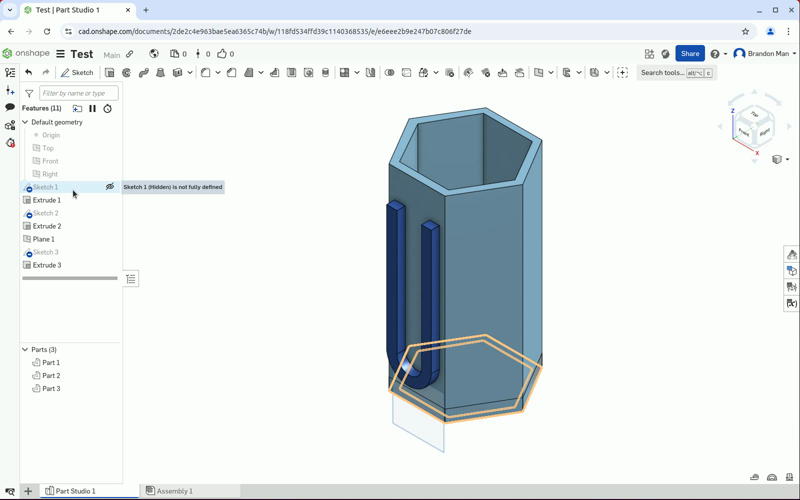
click(73, 189)